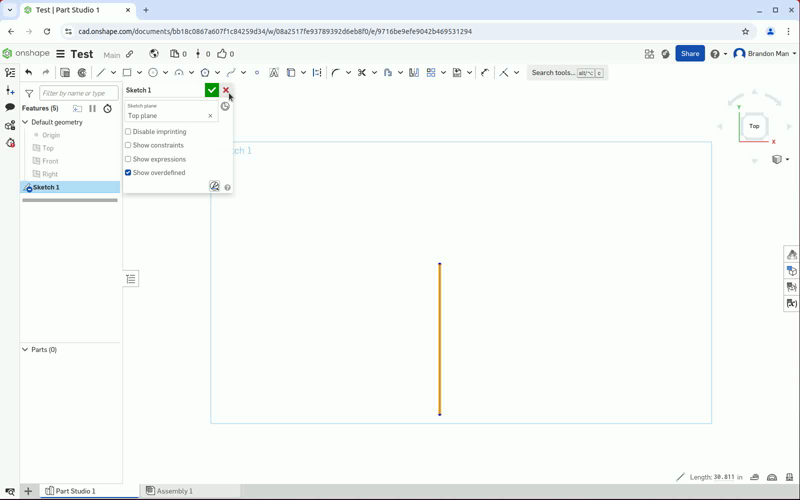
key(shift+h)
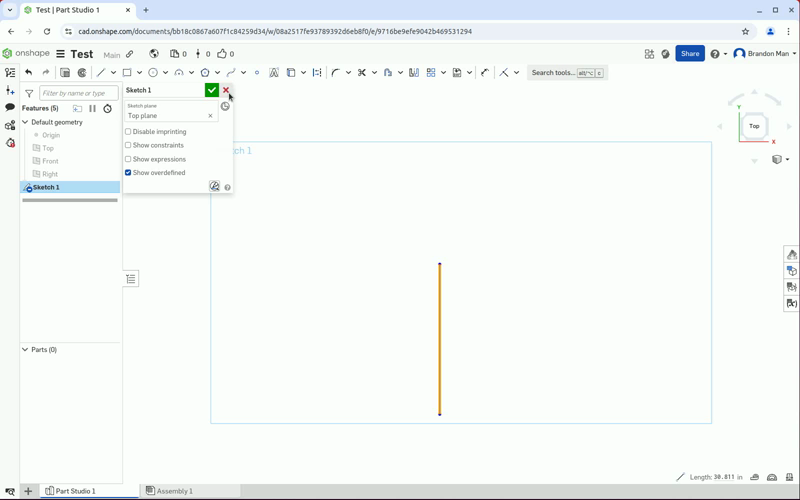
key(shift+s)
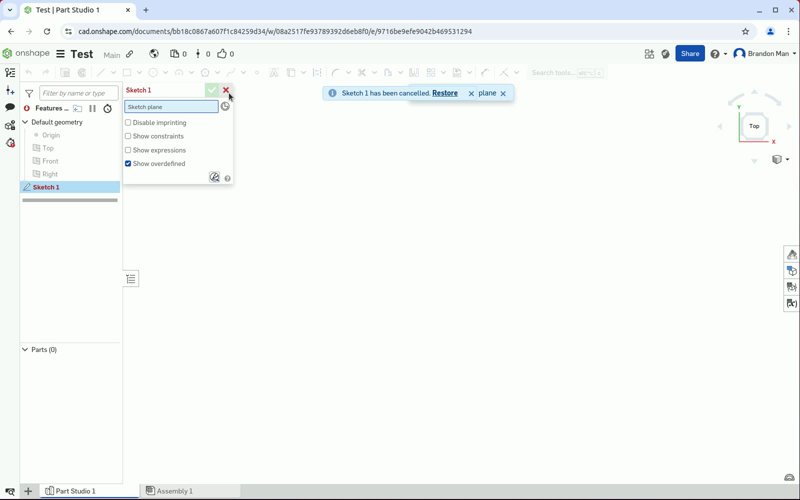
mouse_move(73, 150)
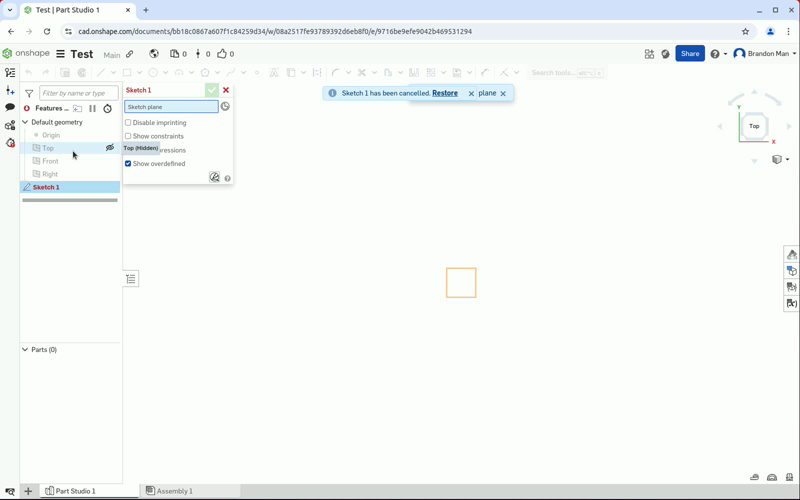
click(73, 150)
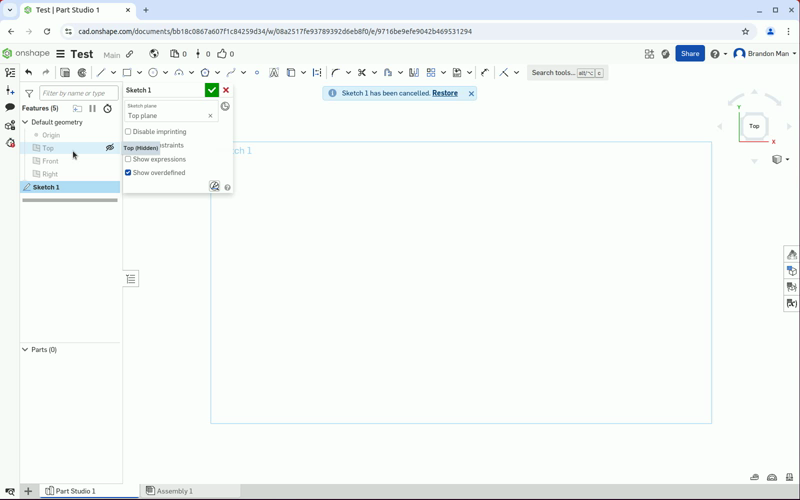
mouse_move(73, 352)
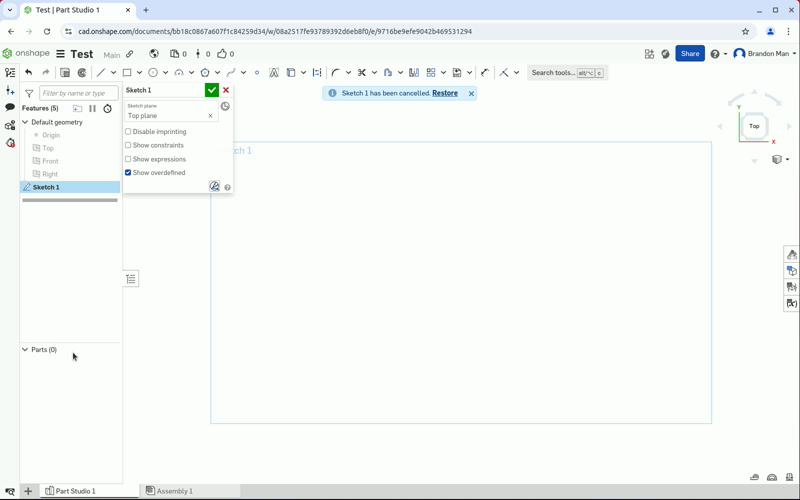
key(y)
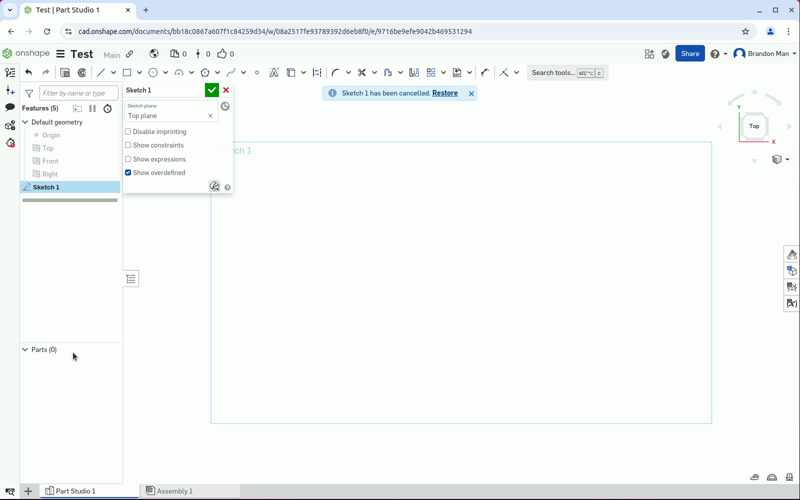
key(l)
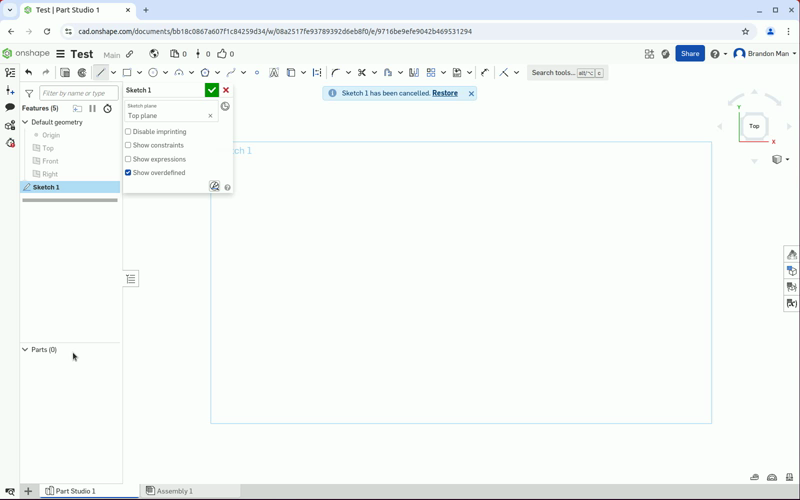
key_down(shift)
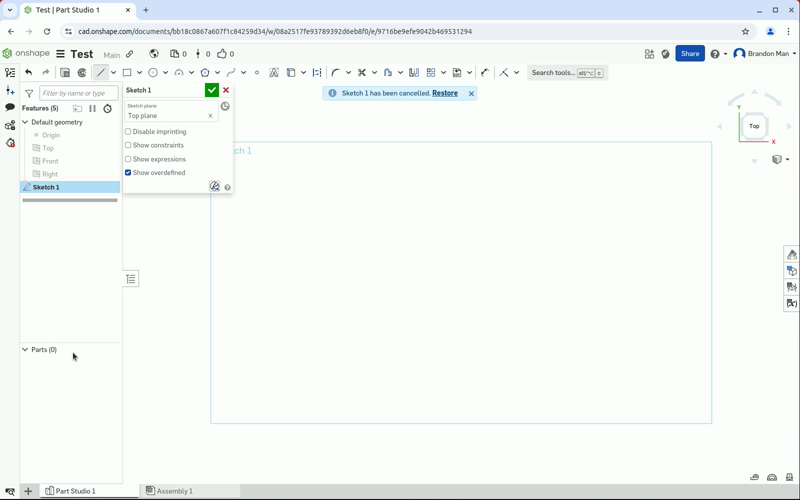
mouse_move(362, 186)
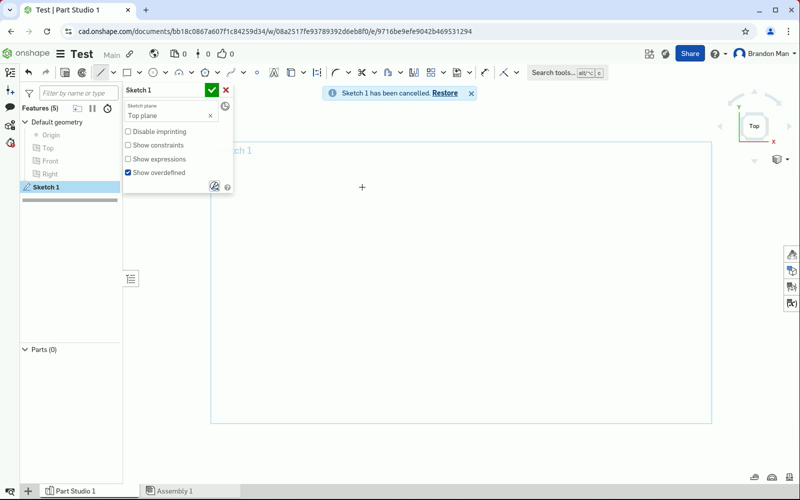
click(362, 186)
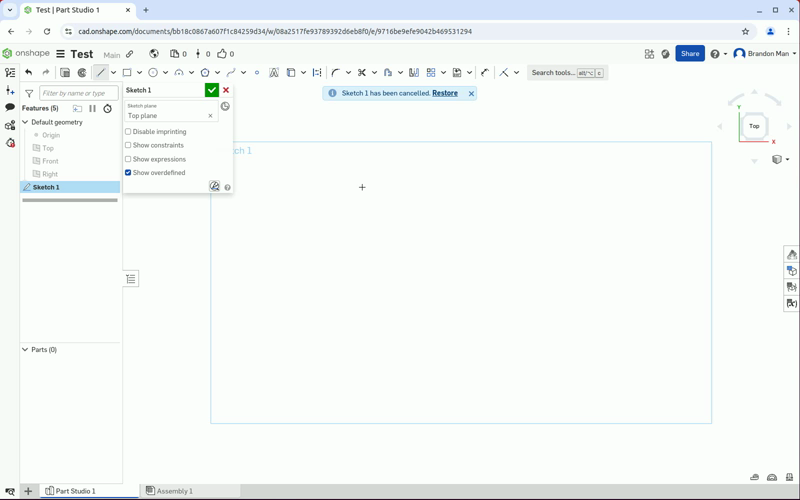
key_up(shift)
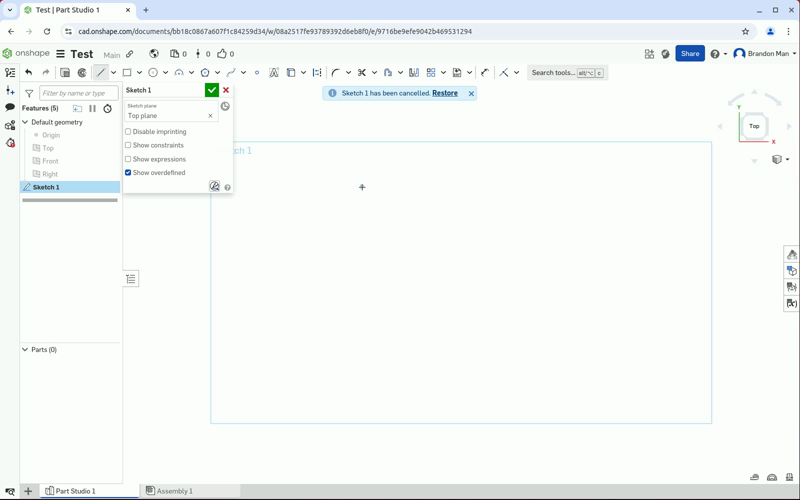
key_down(shift)
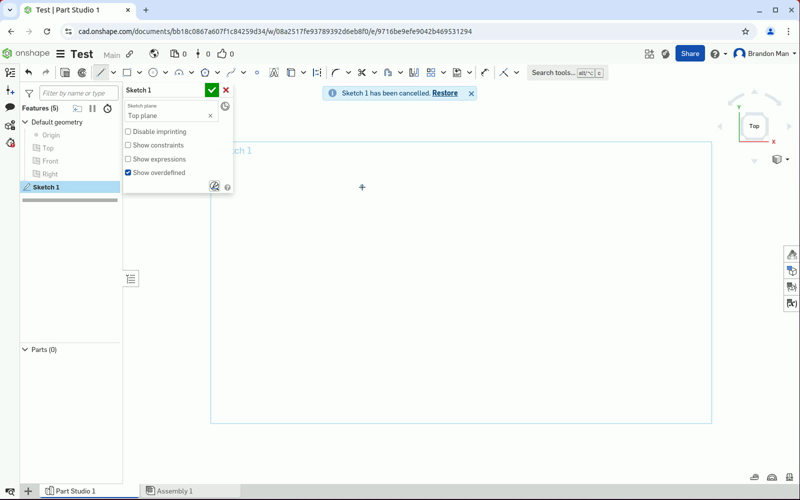
mouse_move(559, 186)
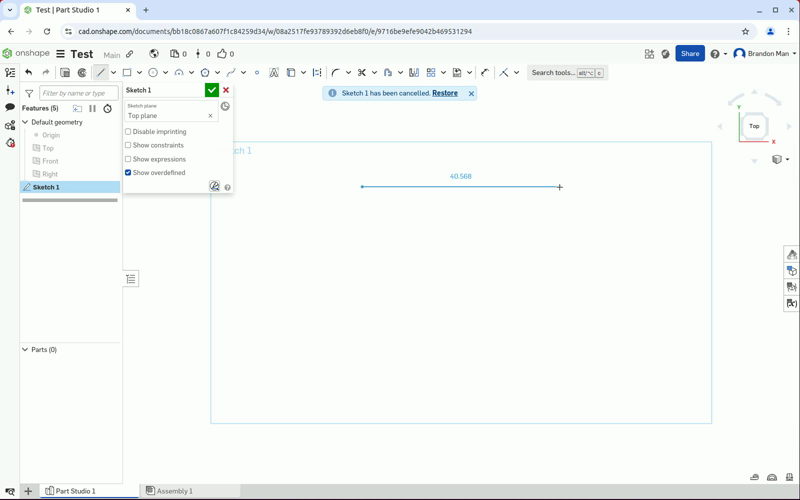
click(559, 186)
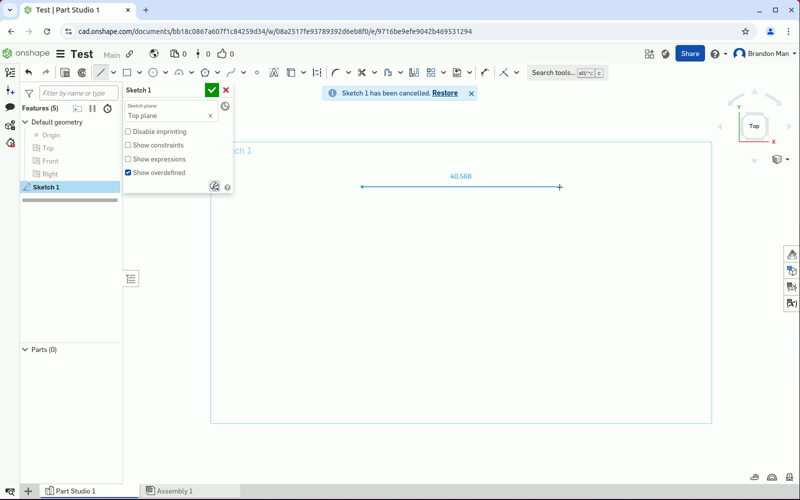
key_up(shift)
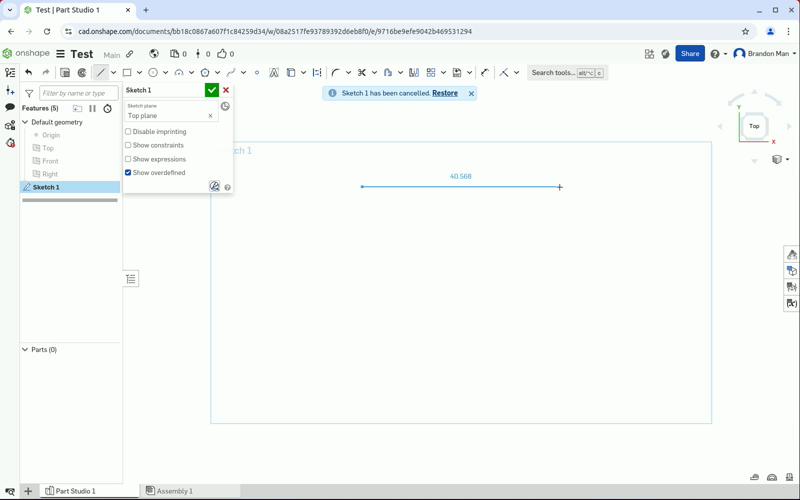
key_down(shift)
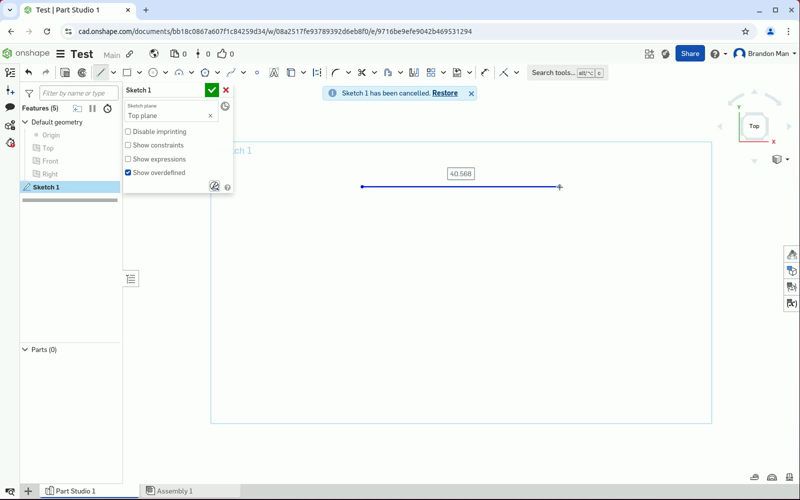
mouse_move(589, 186)
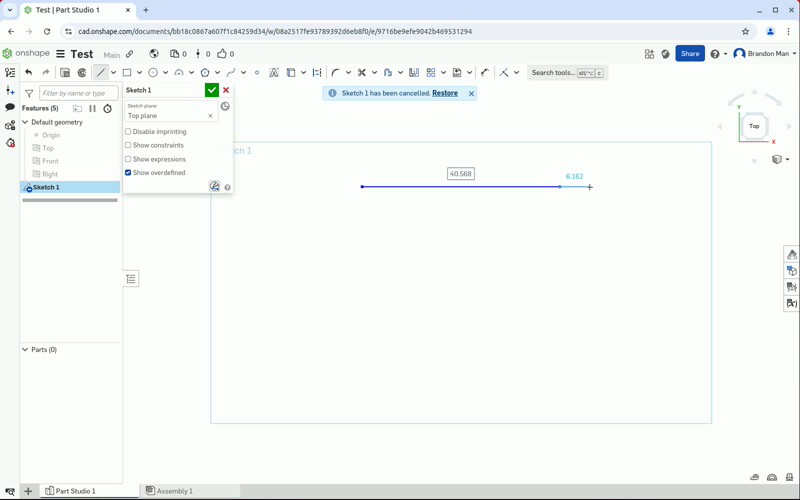
mouse_move(559, 174)
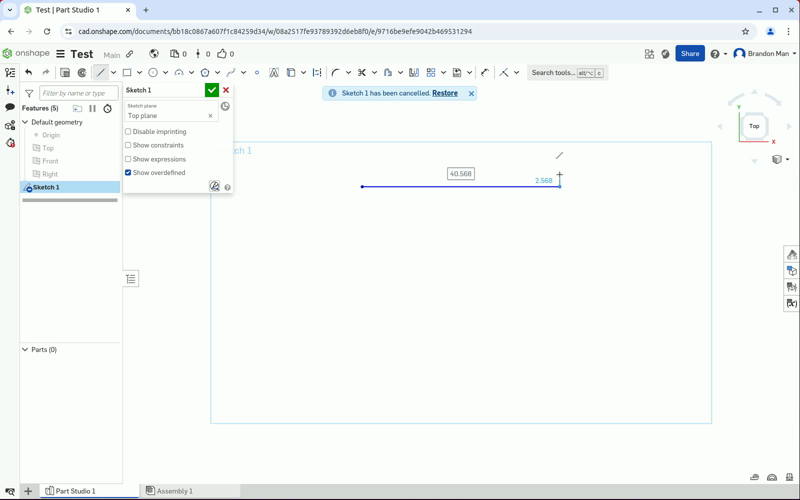
click(559, 174)
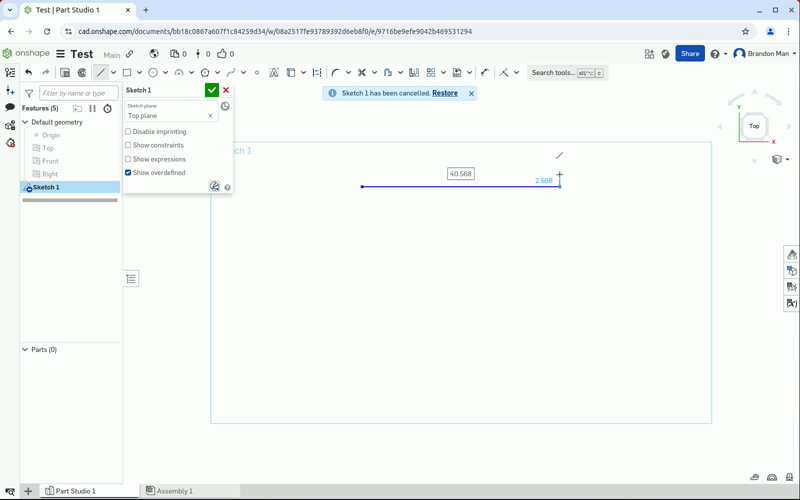
key_up(shift)
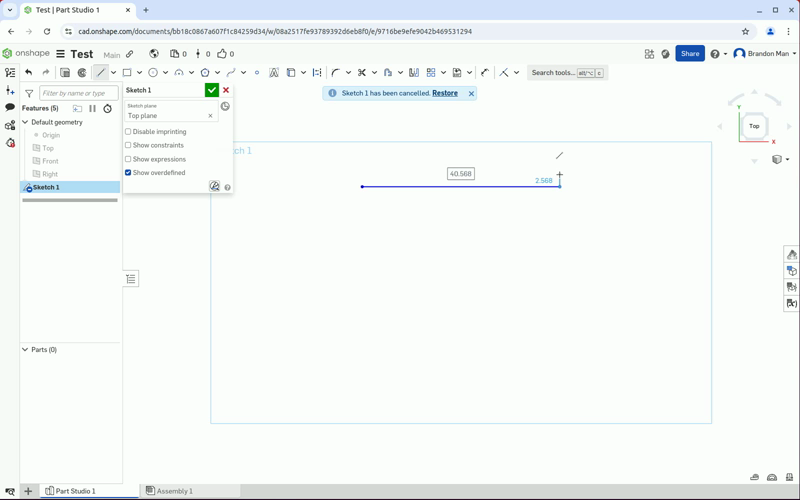
key(esc)
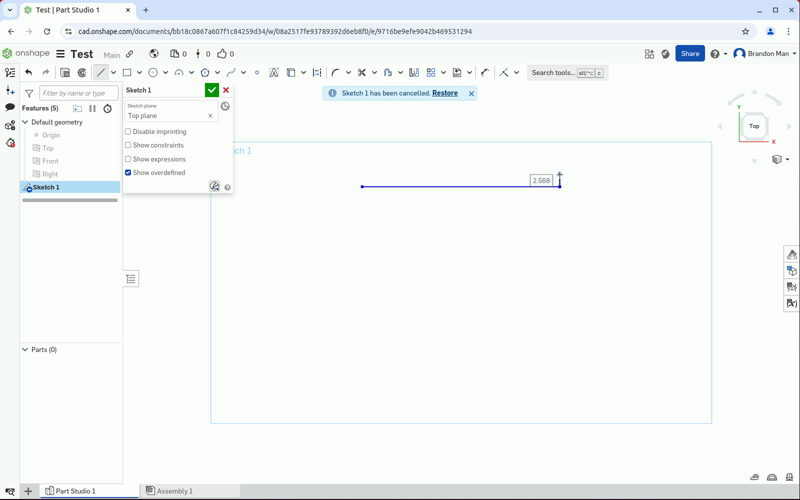
key(a)
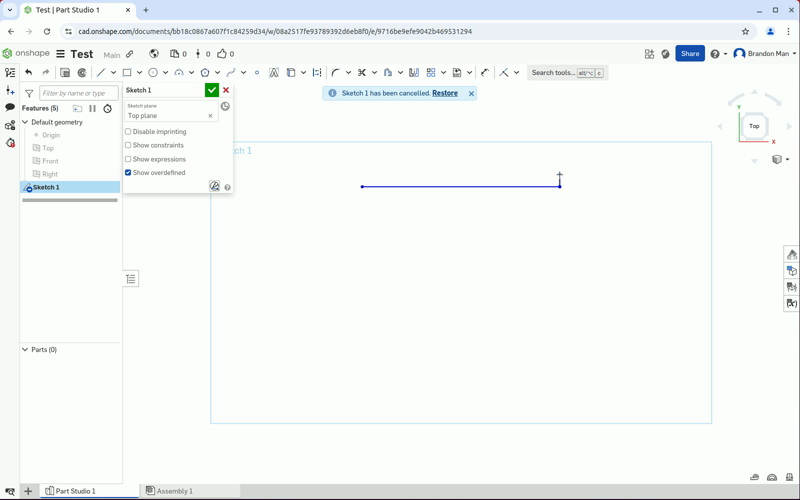
mouse_move(559, 174)
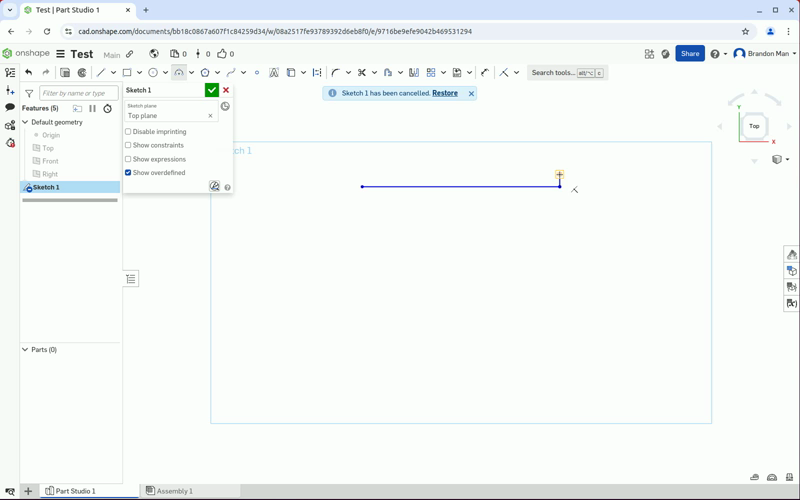
click(559, 174)
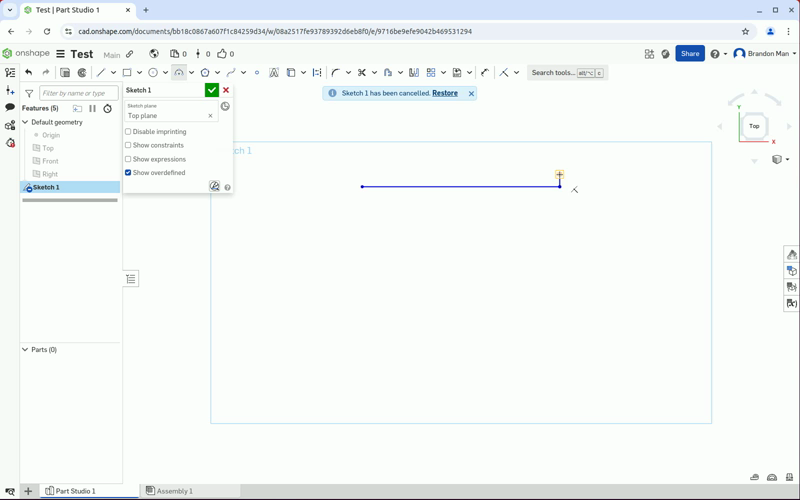
key_down(shift)
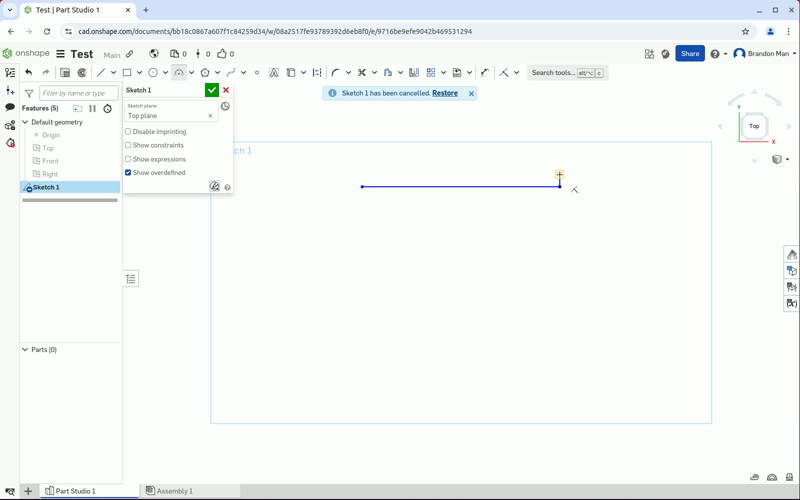
mouse_move(555, 170)
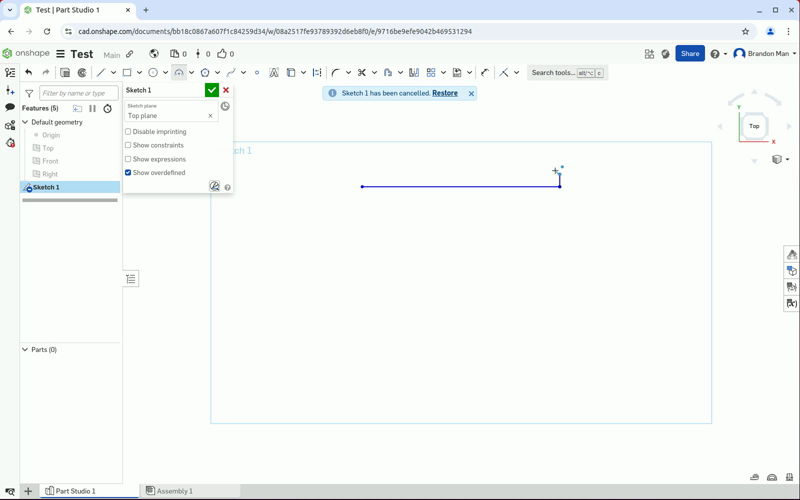
scroll(6)
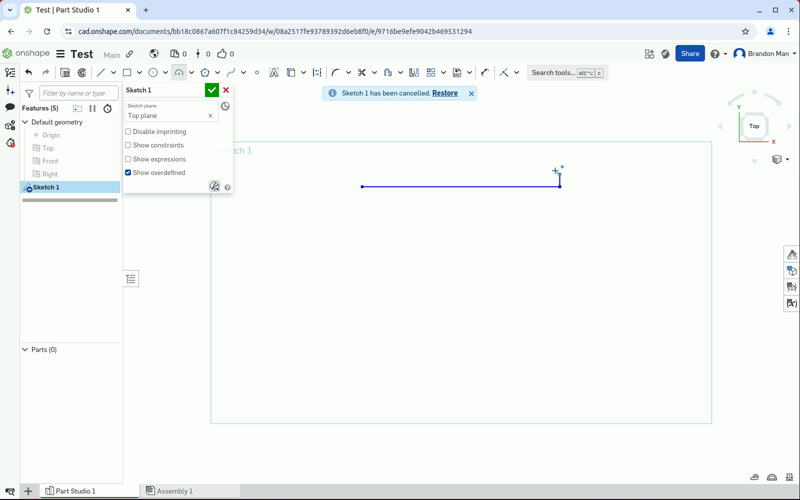
scroll(6)
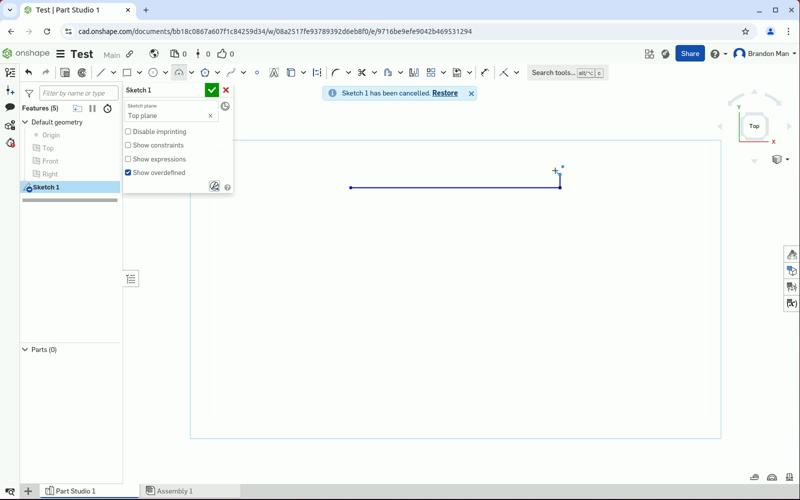
scroll(6)
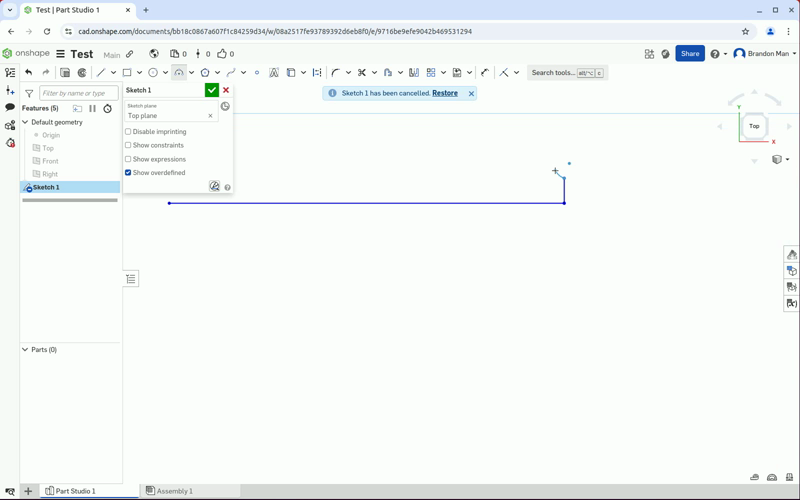
scroll(6)
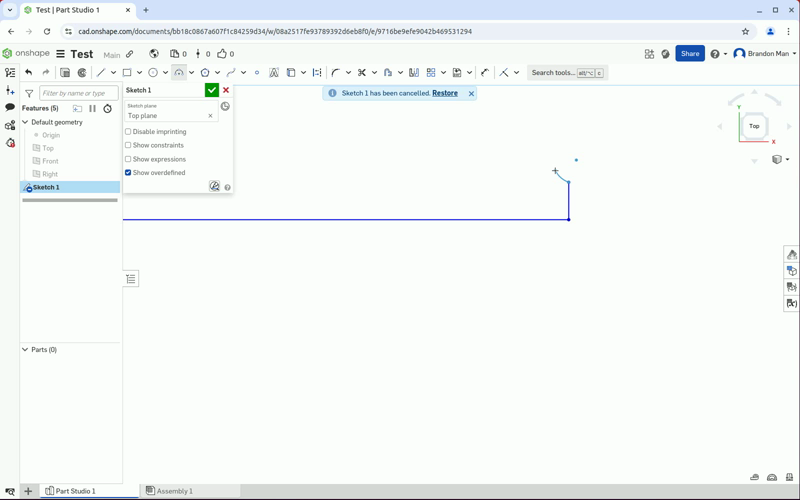
scroll(6)
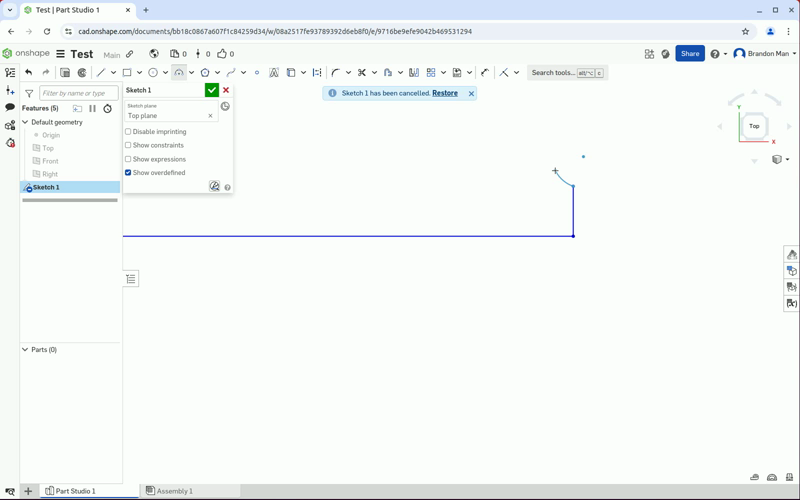
scroll(6)
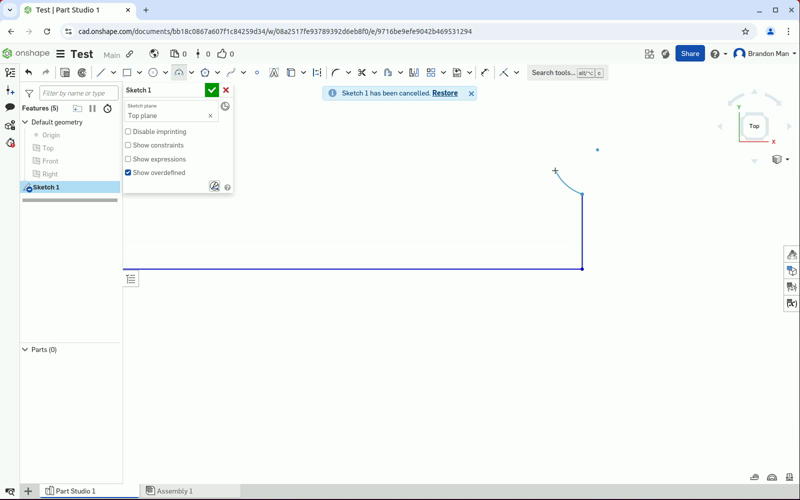
scroll(6)
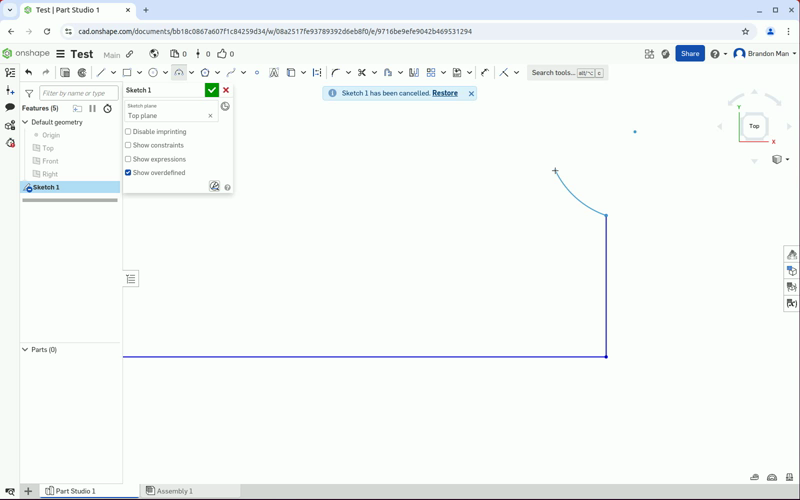
click(555, 170)
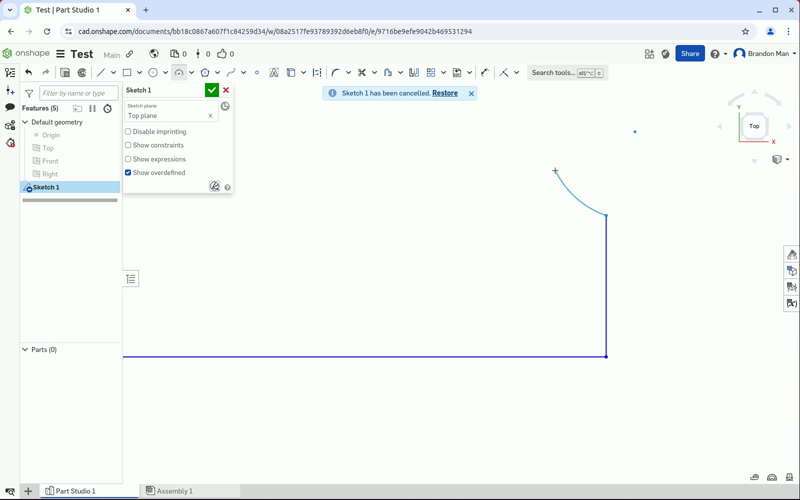
scroll(-6)
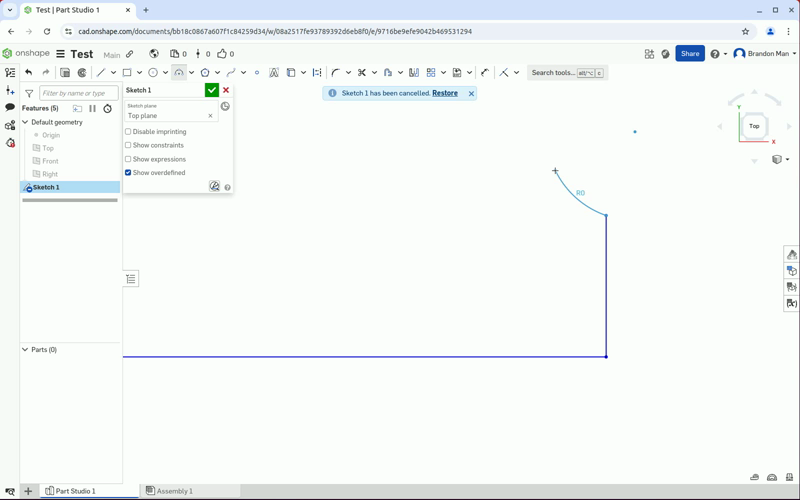
scroll(-6)
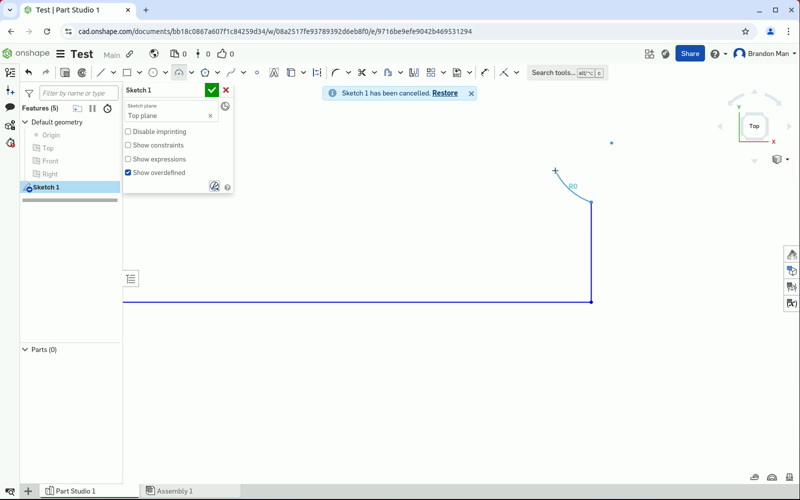
scroll(-6)
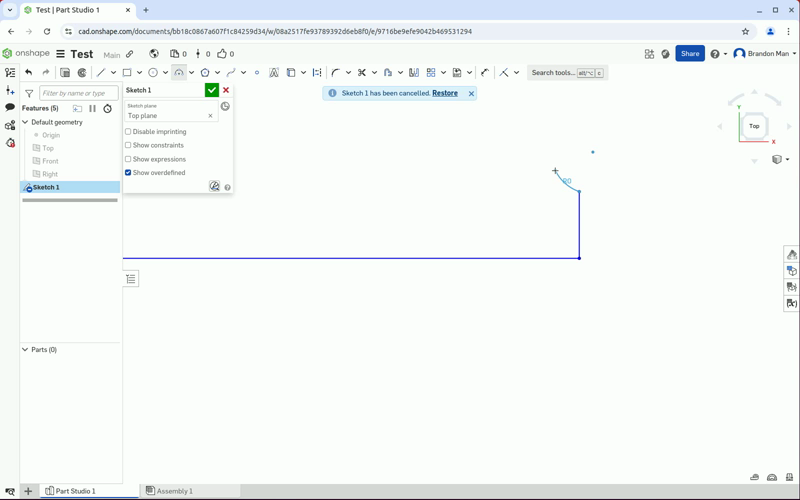
scroll(-6)
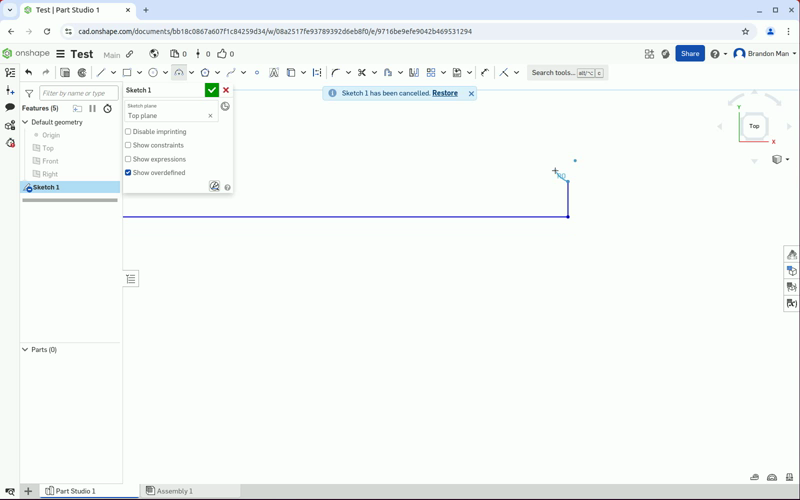
scroll(-6)
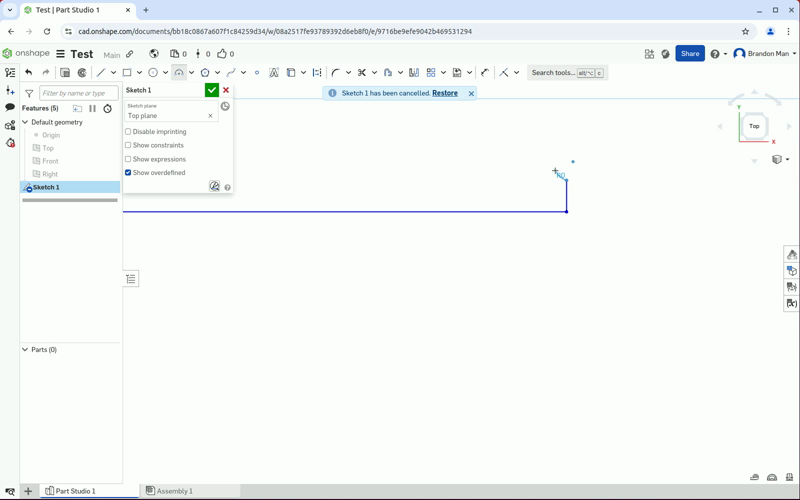
scroll(-6)
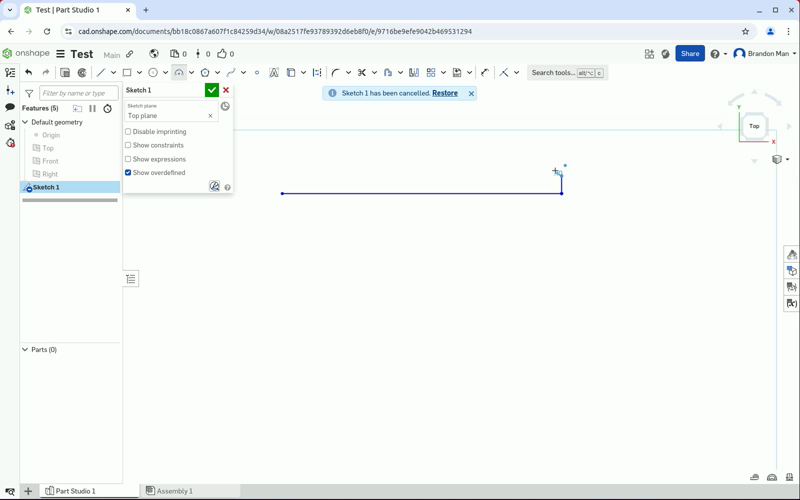
scroll(-6)
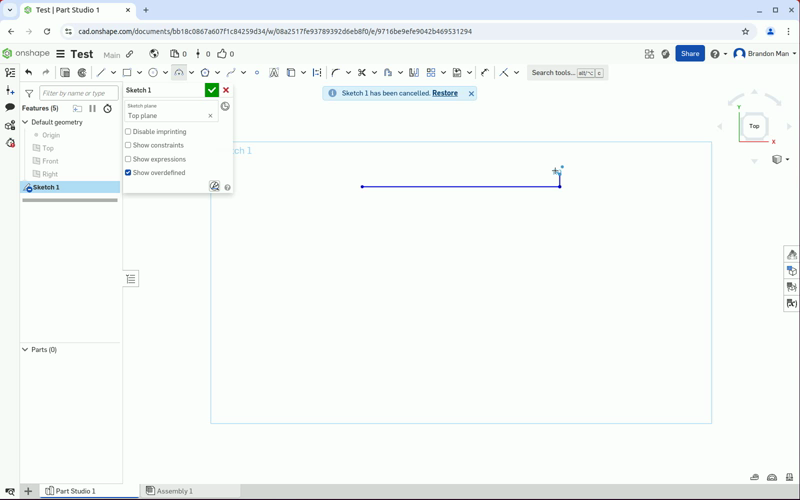
mouse_move(558, 171)
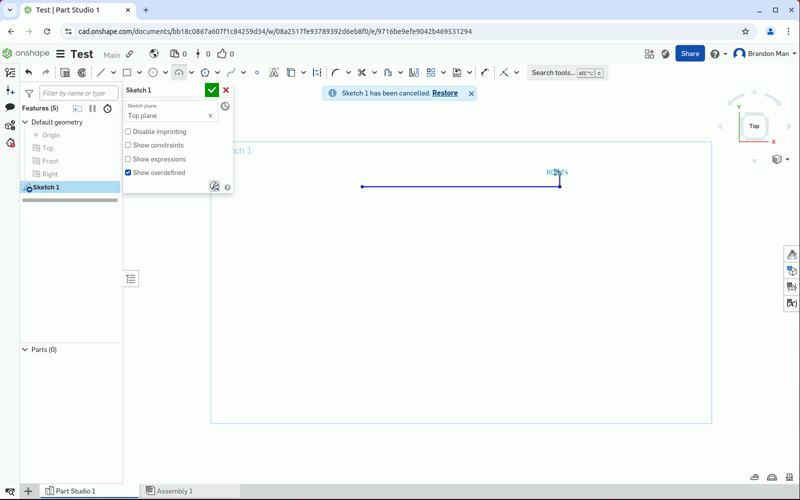
scroll(6)
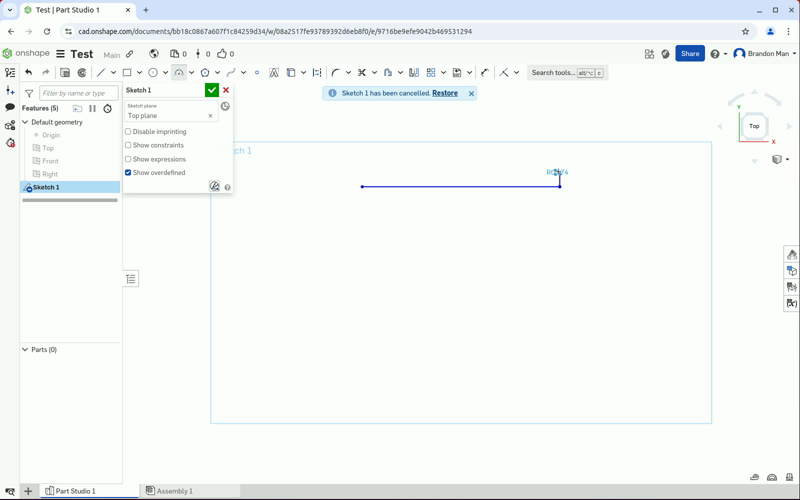
scroll(6)
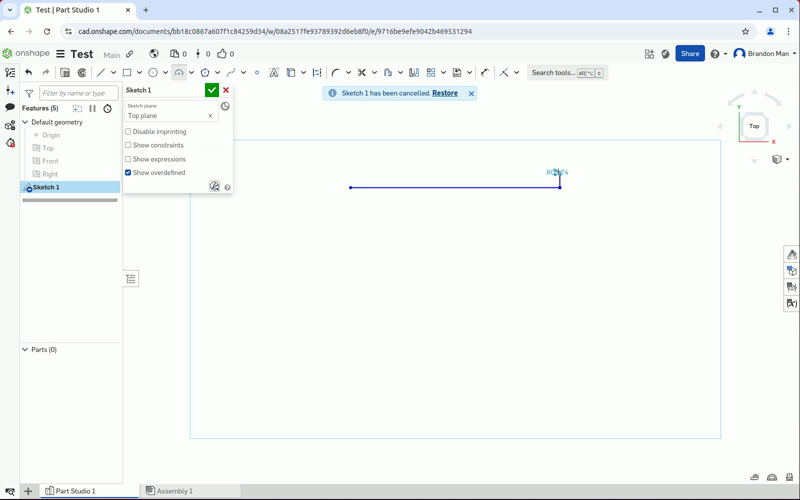
scroll(6)
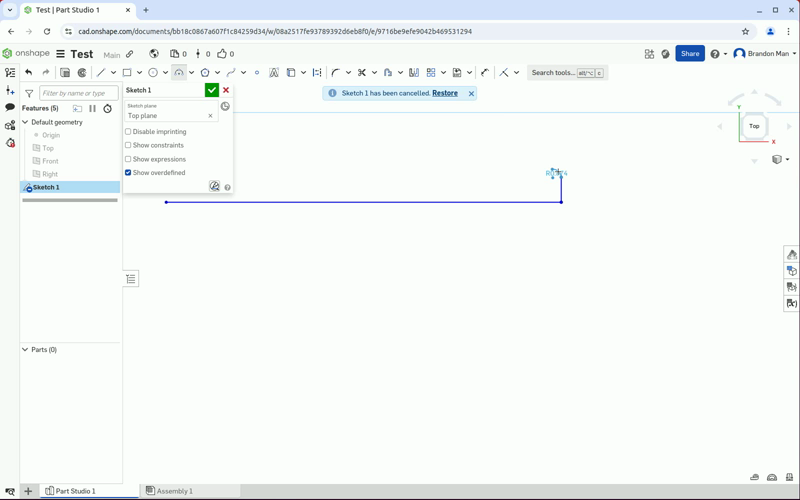
scroll(6)
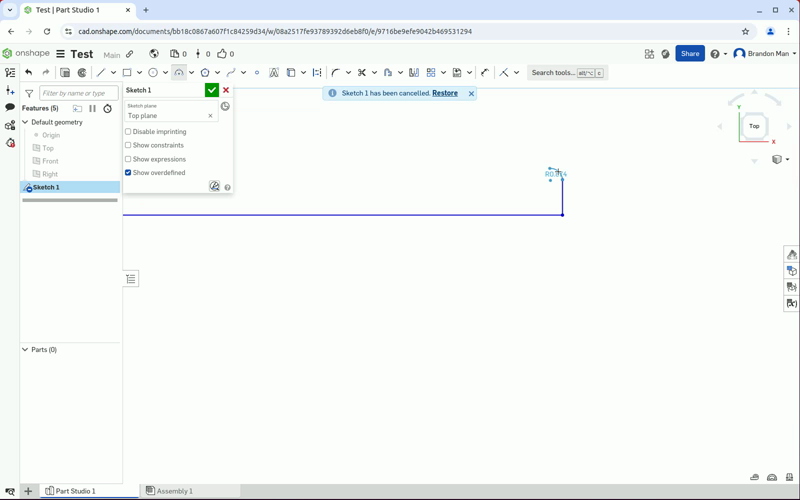
scroll(6)
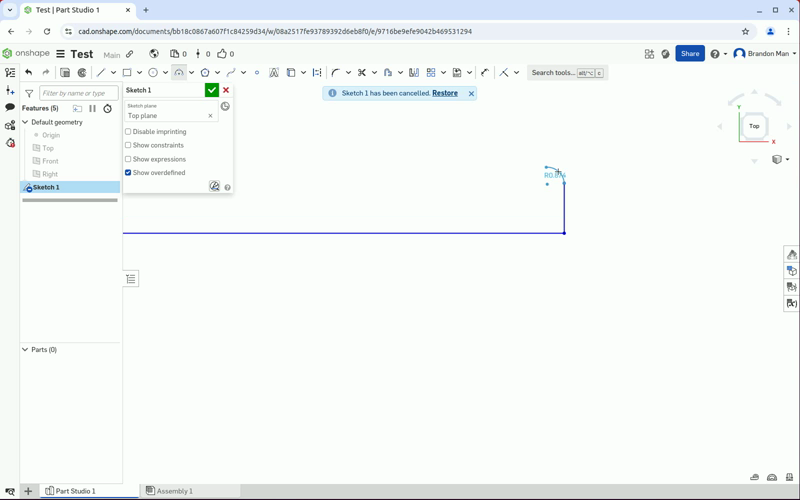
scroll(6)
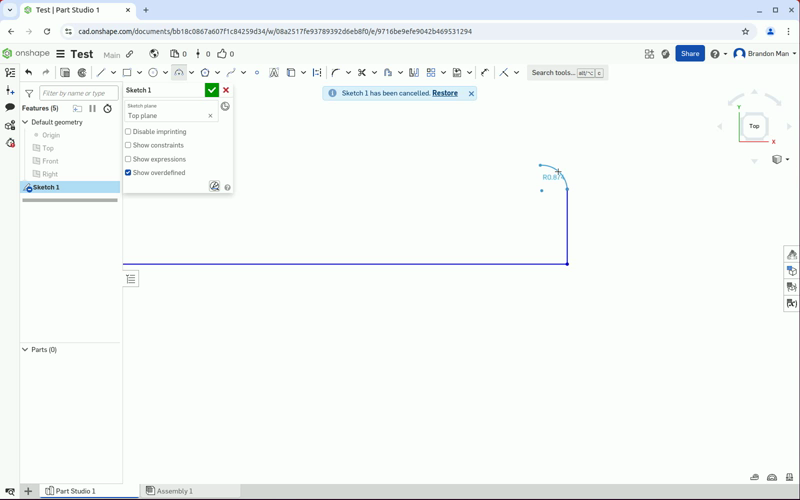
scroll(6)
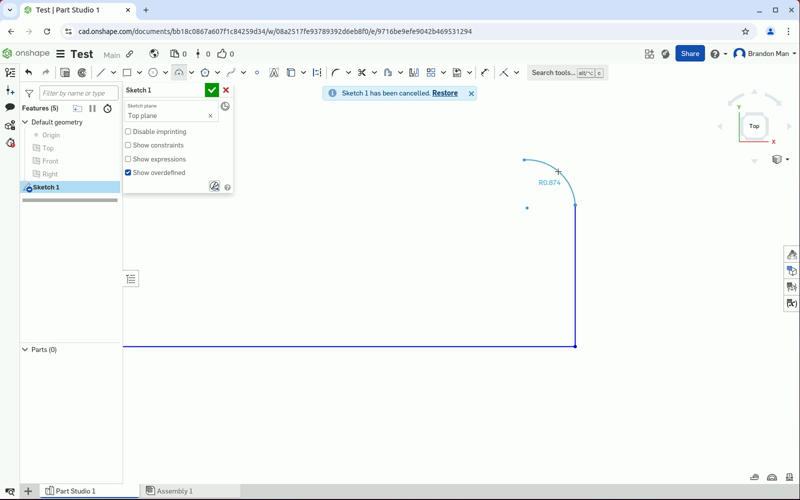
click(558, 171)
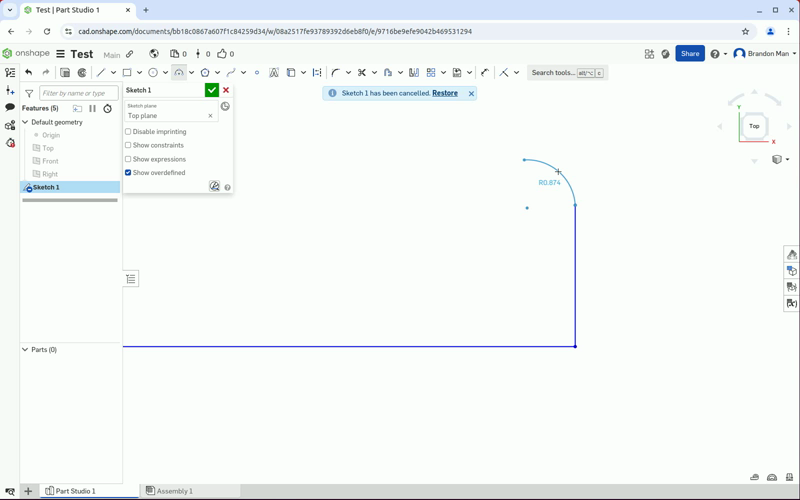
scroll(-6)
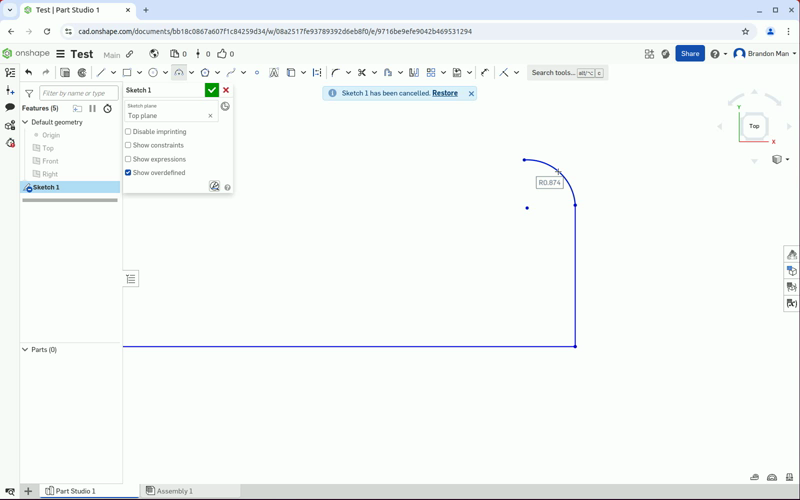
scroll(-6)
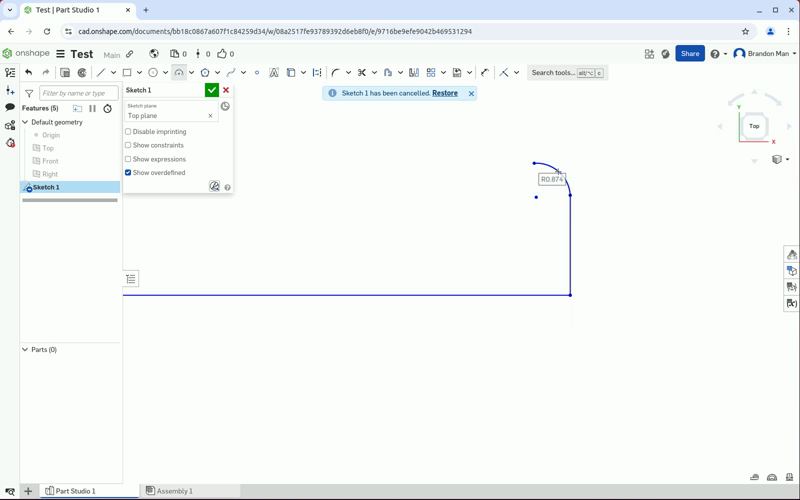
scroll(-6)
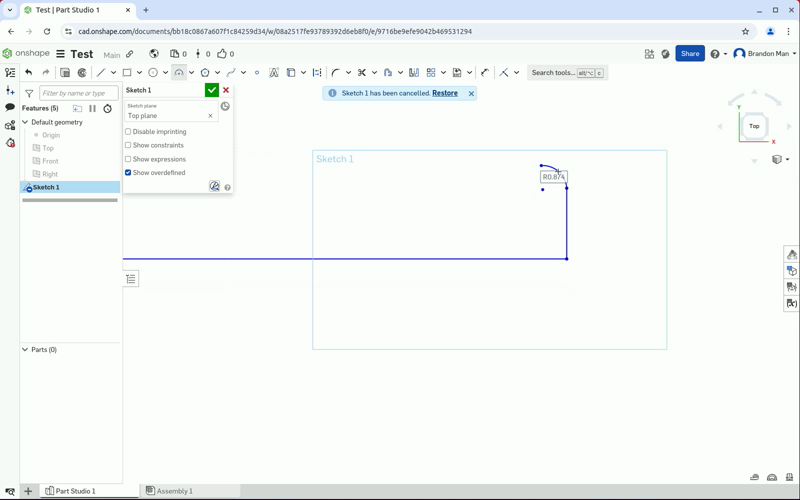
scroll(-6)
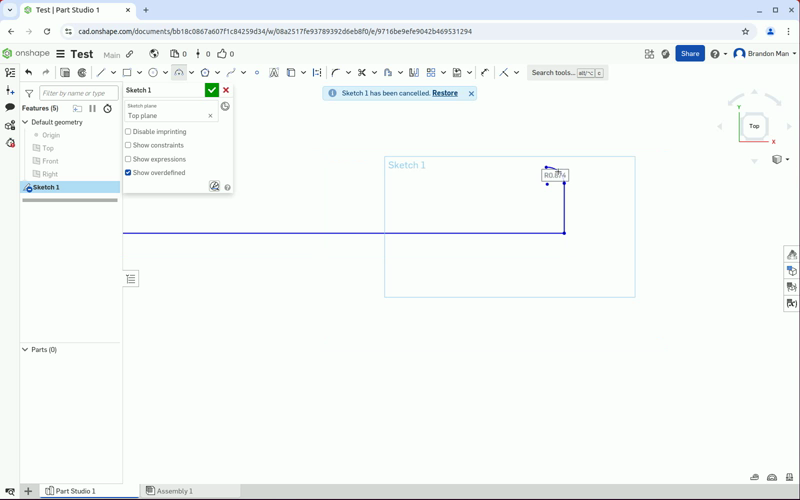
scroll(-6)
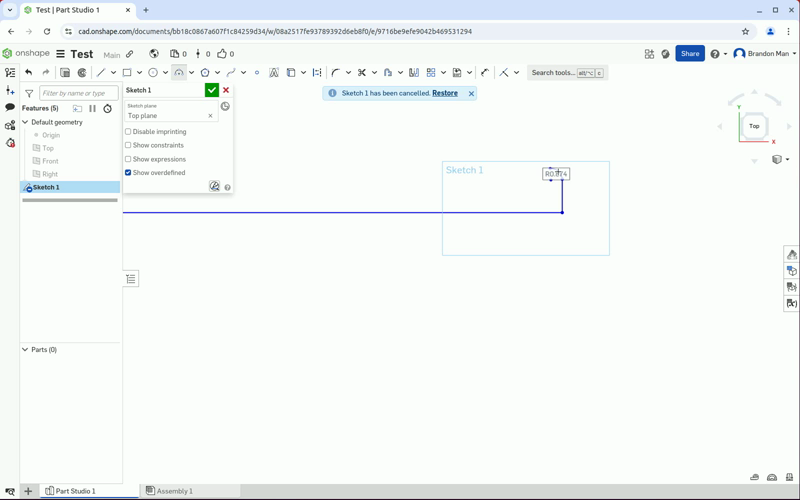
scroll(-6)
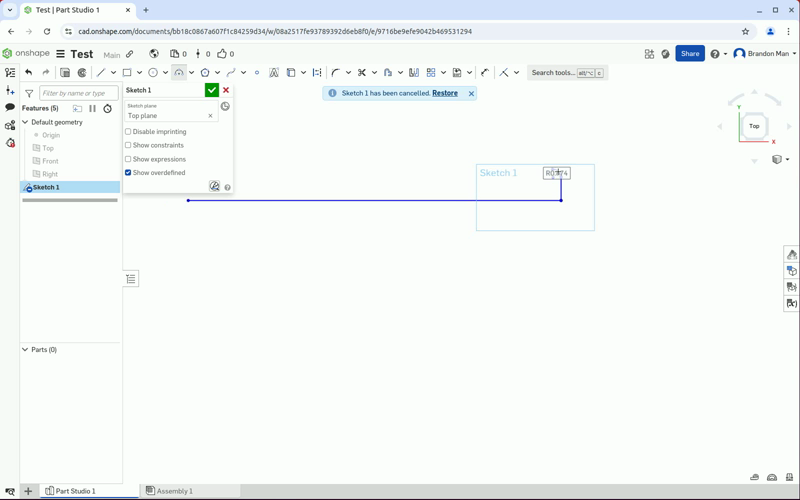
scroll(-6)
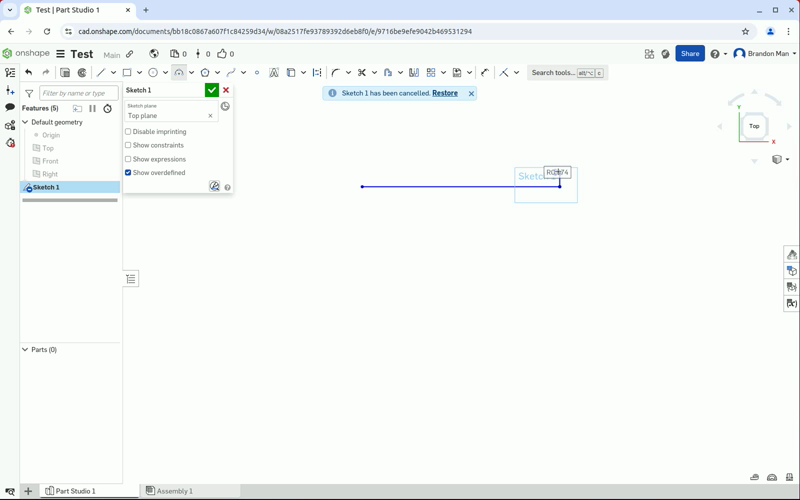
key_up(shift)
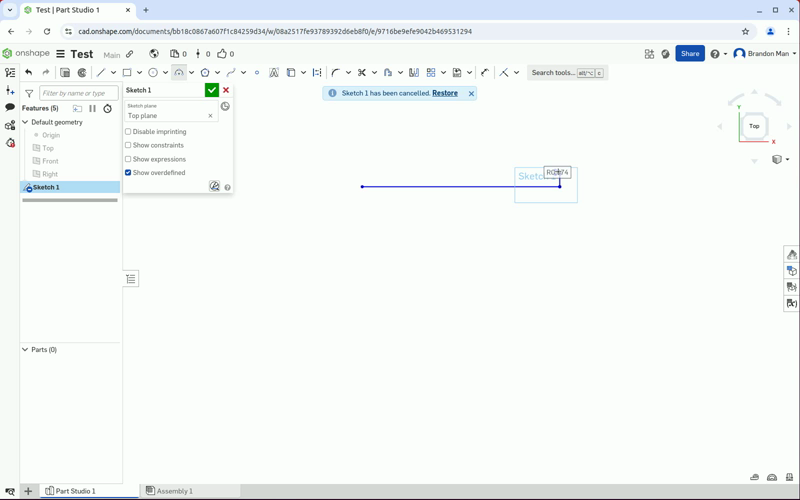
key(esc)
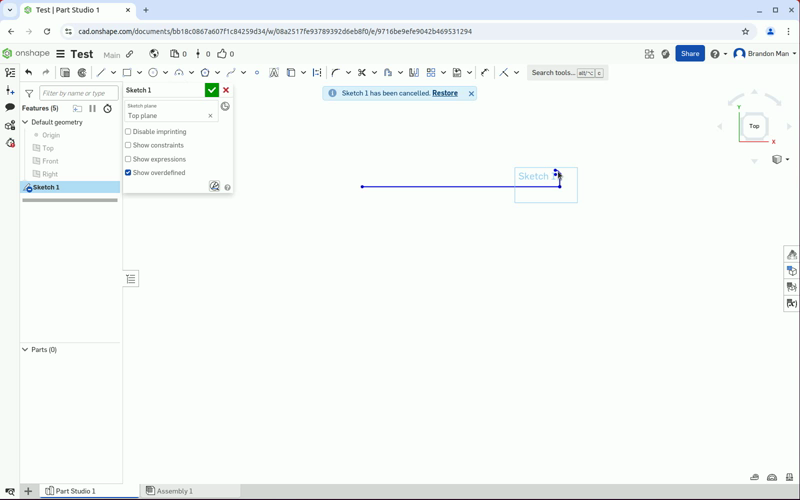
key(l)
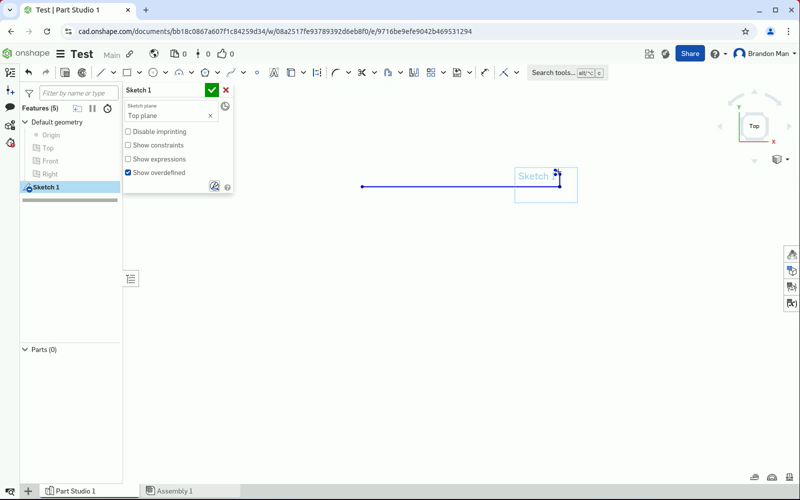
mouse_move(555, 170)
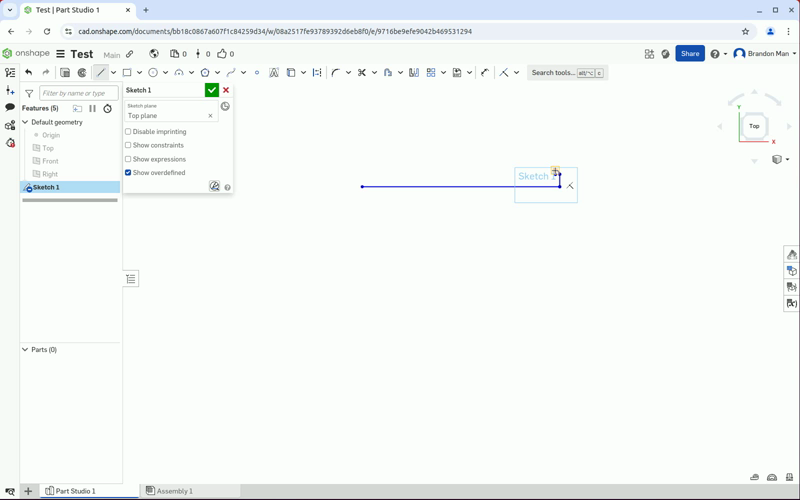
scroll(6)
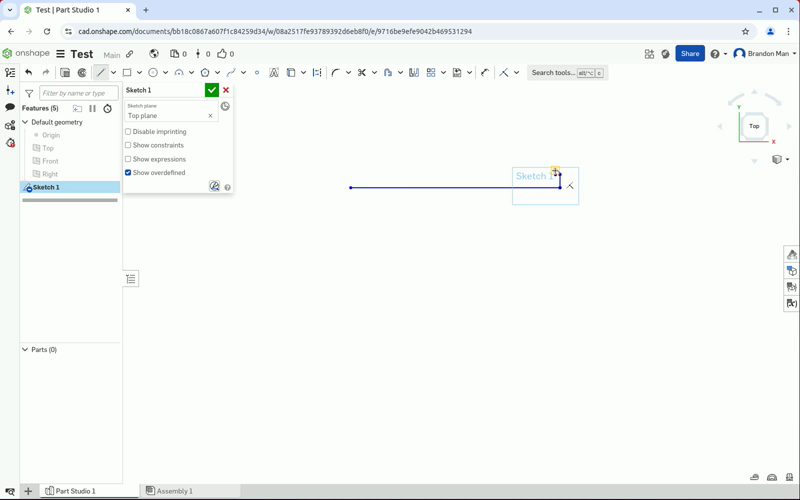
scroll(6)
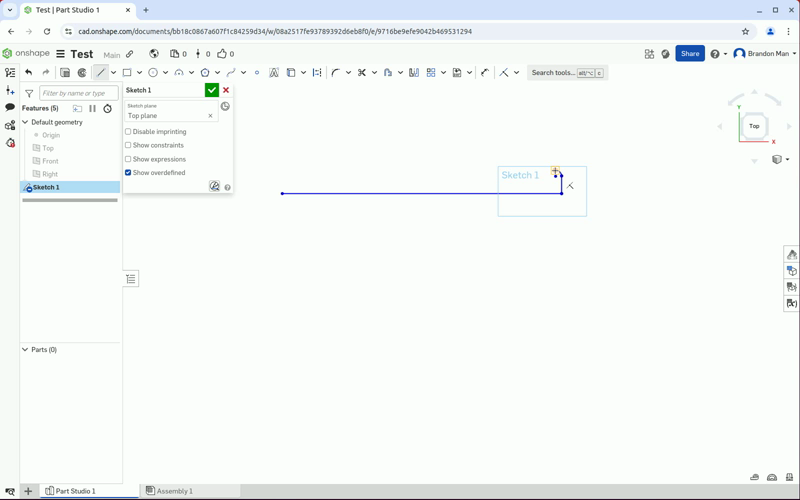
scroll(6)
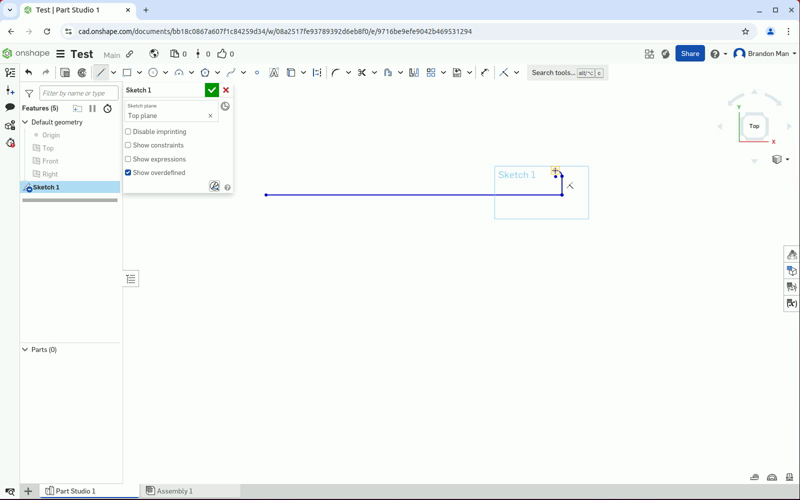
scroll(6)
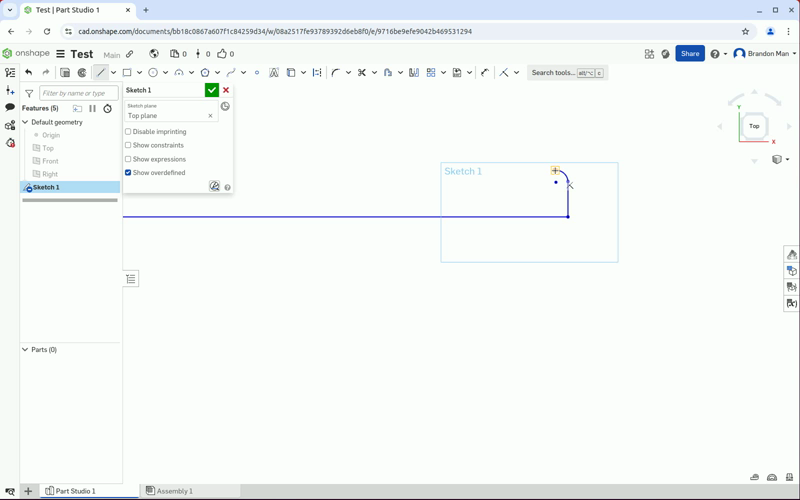
scroll(6)
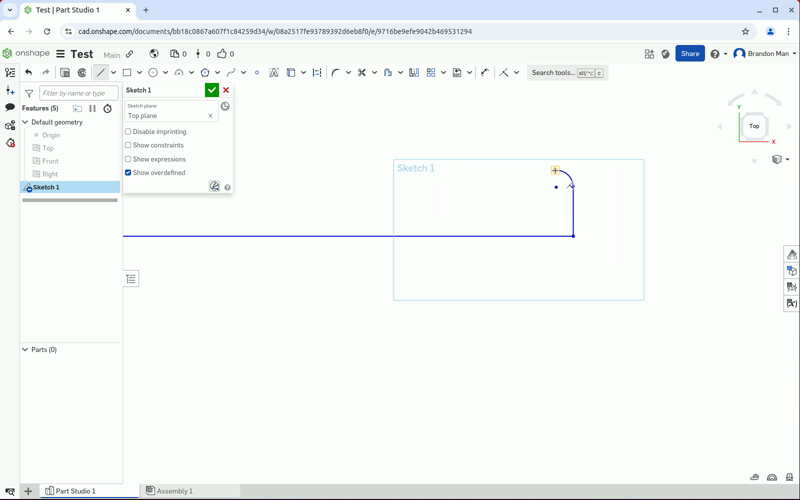
scroll(6)
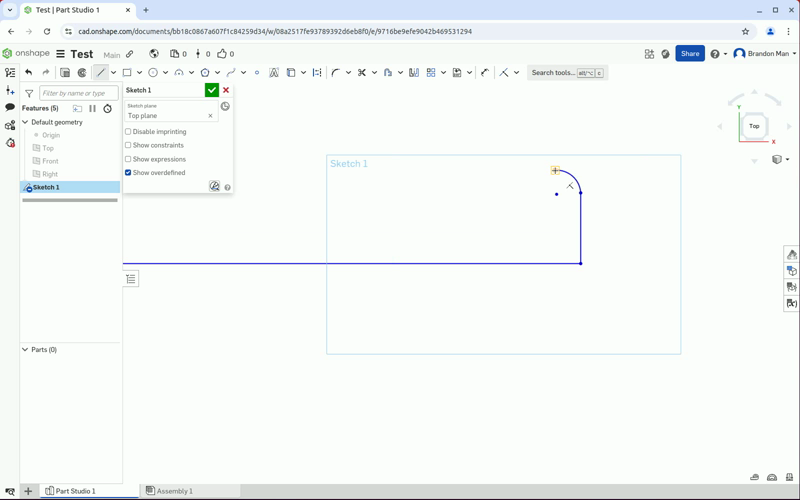
scroll(6)
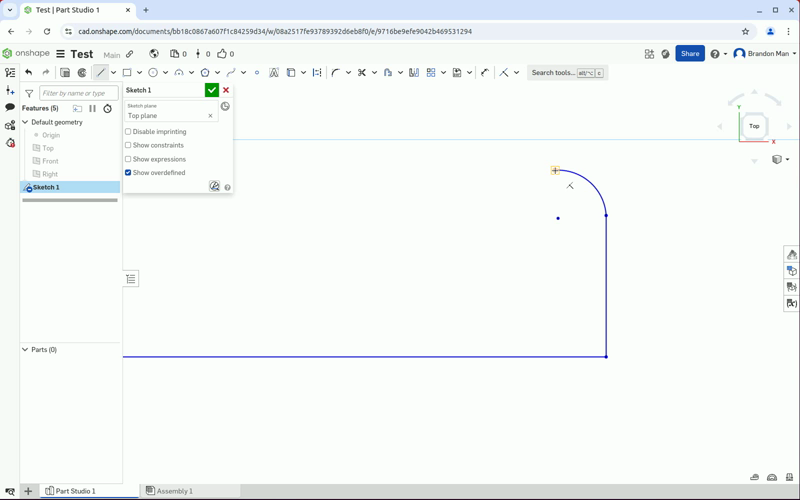
click(555, 170)
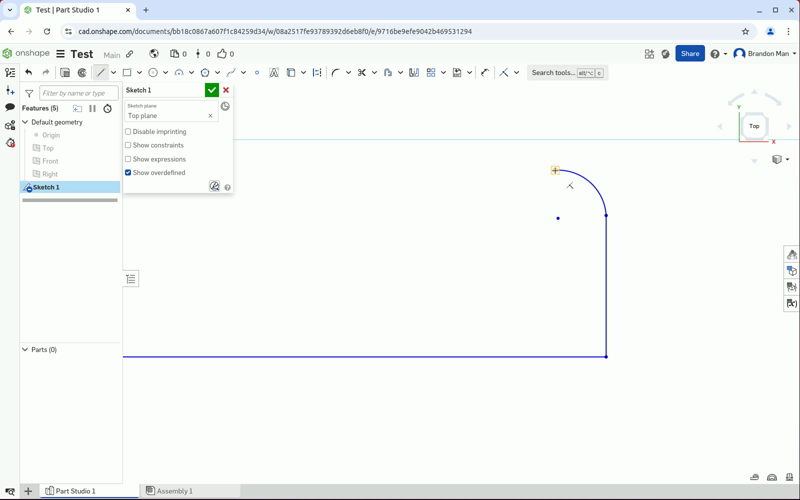
scroll(-6)
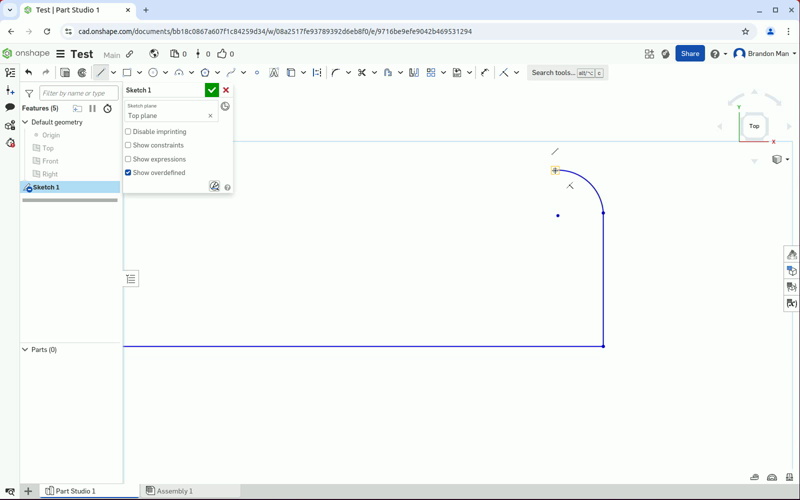
scroll(-6)
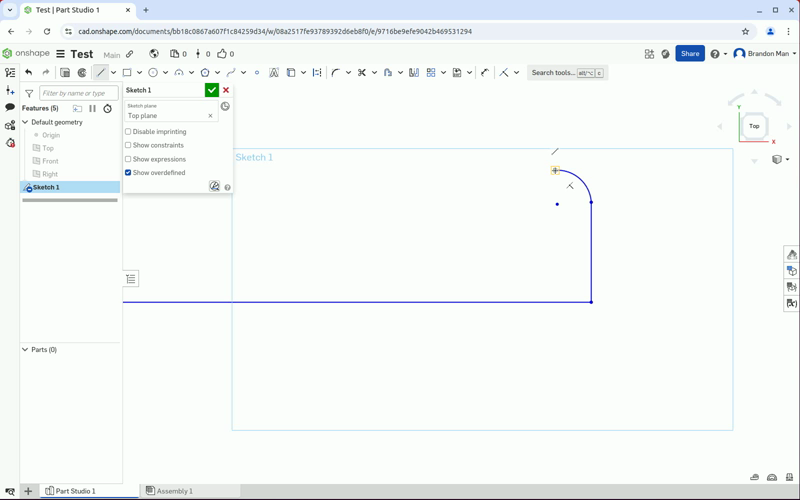
scroll(-6)
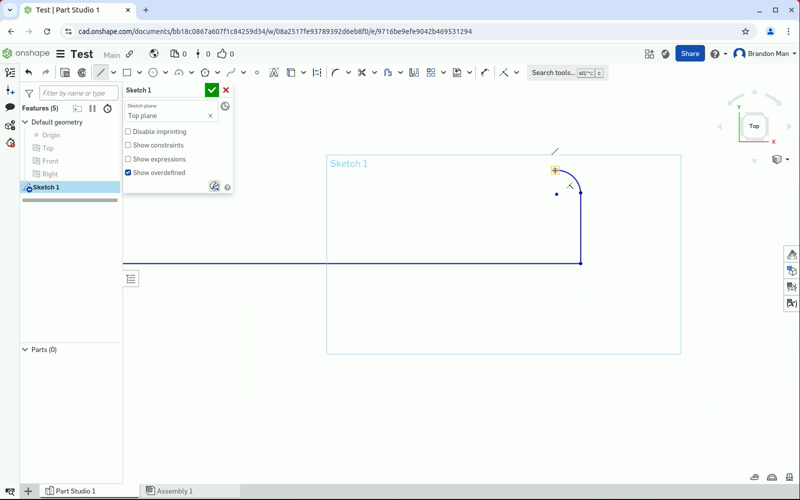
scroll(-6)
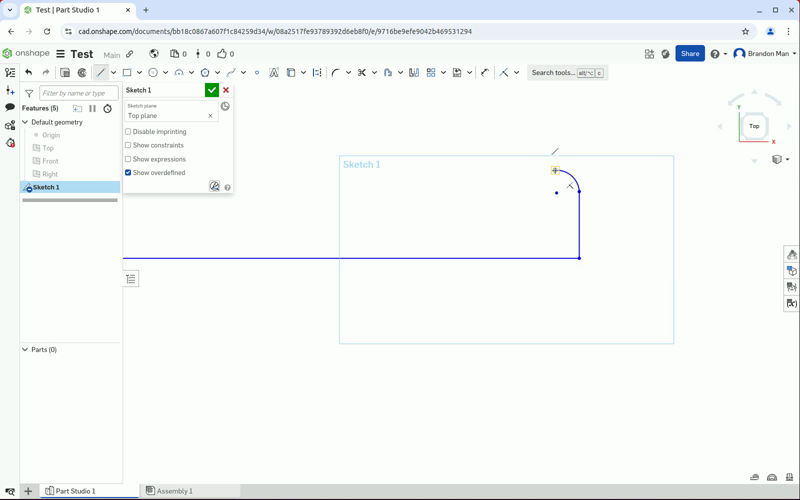
scroll(-6)
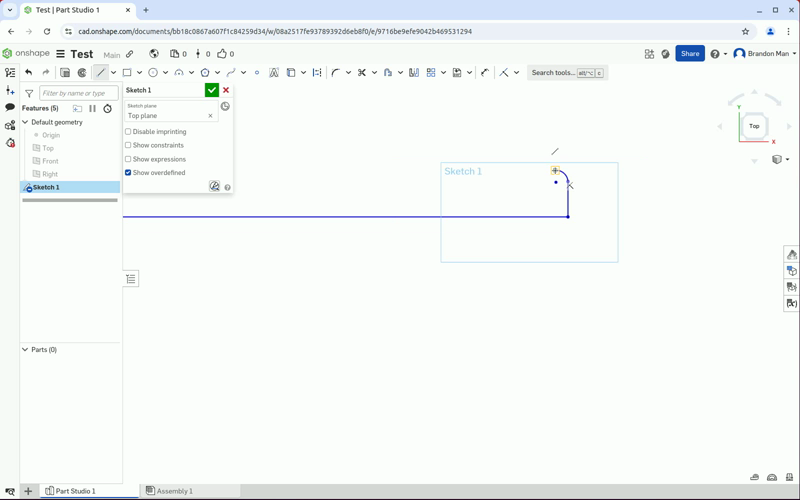
scroll(-6)
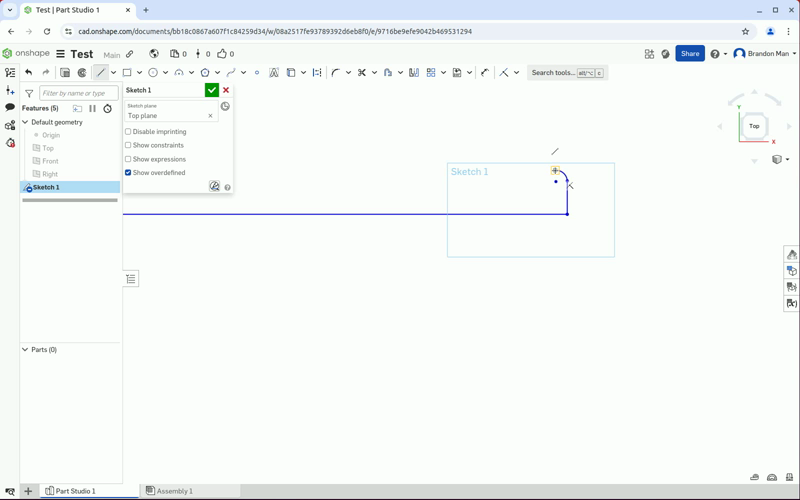
scroll(-6)
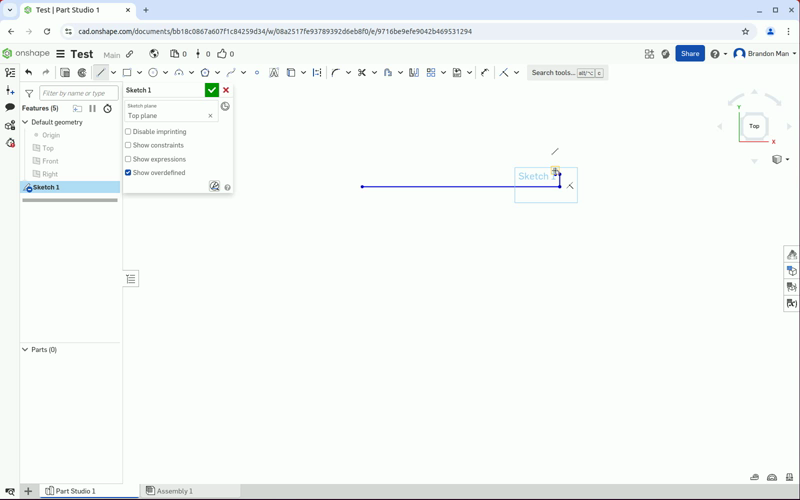
key_down(shift)
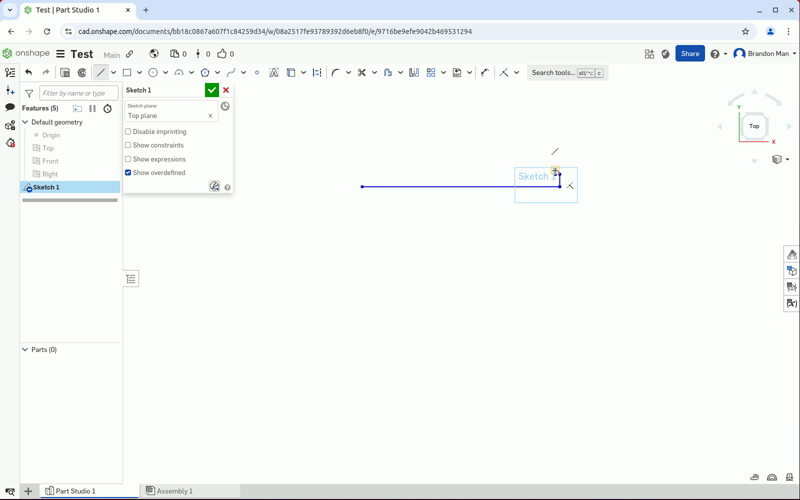
mouse_move(366, 170)
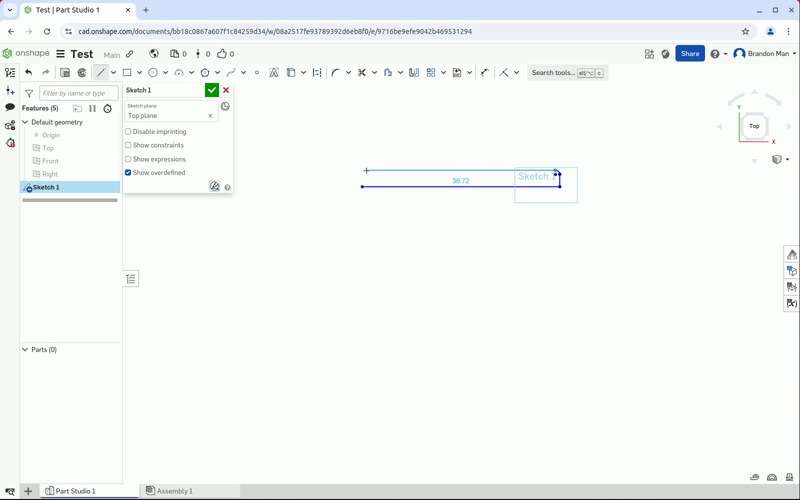
click(366, 170)
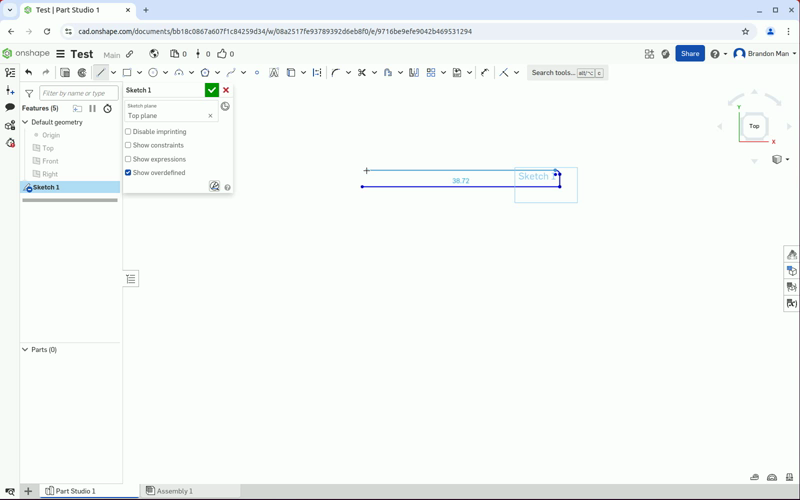
key_up(shift)
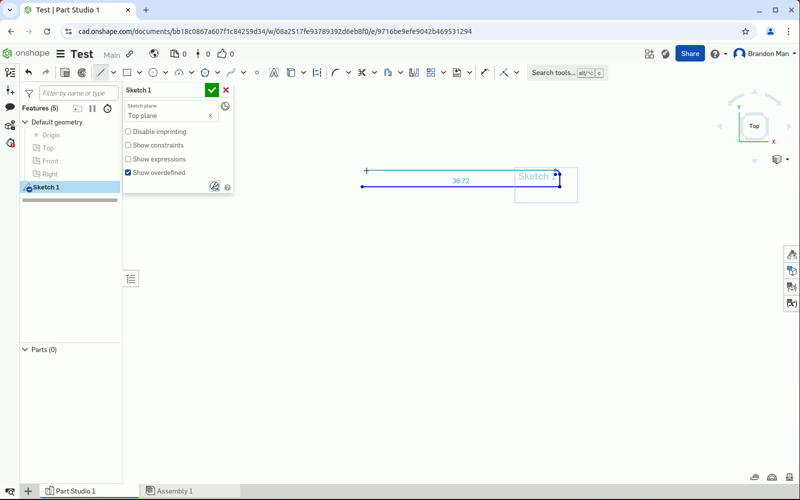
key(esc)
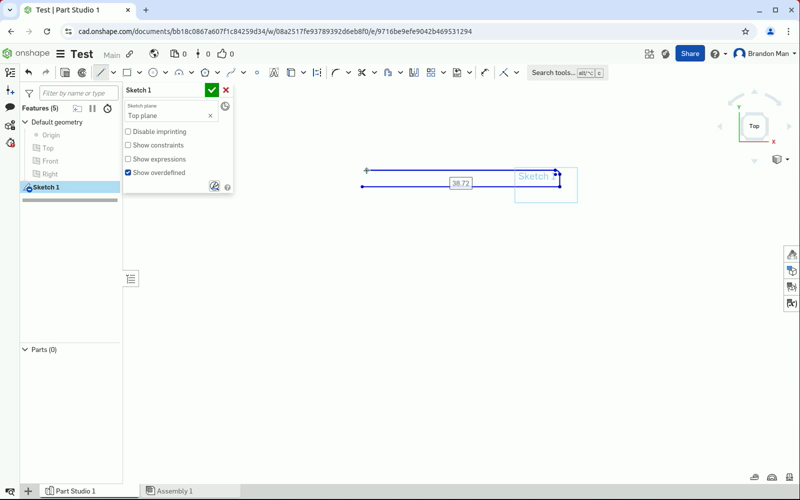
key(a)
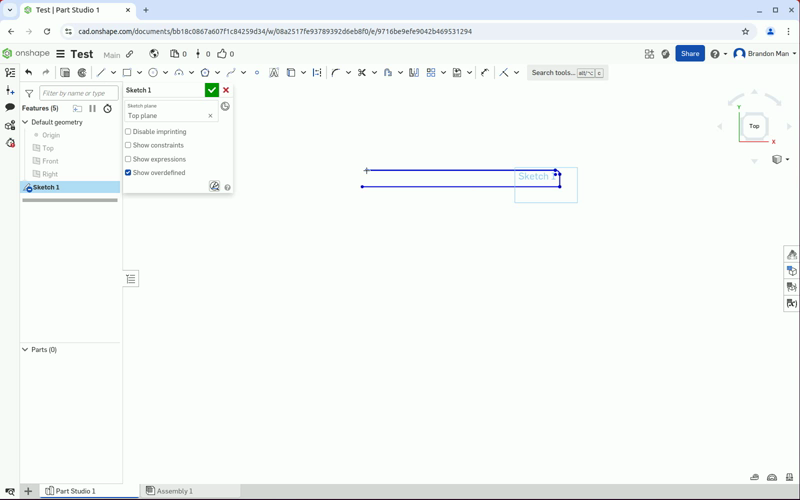
mouse_move(366, 170)
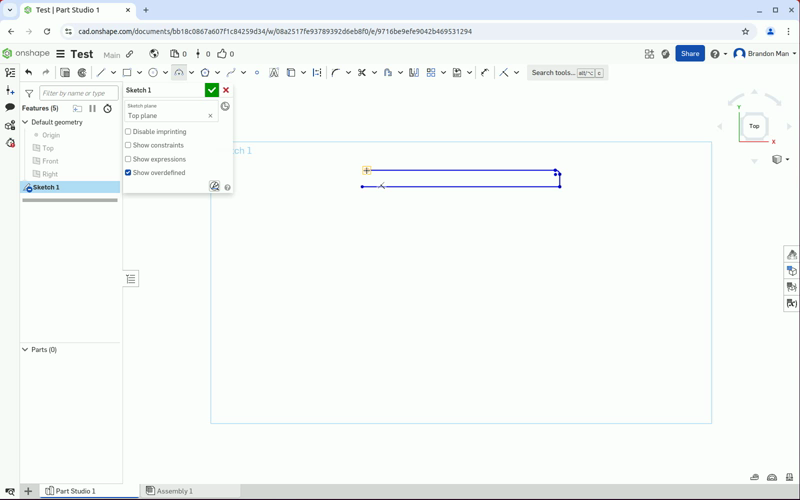
click(366, 170)
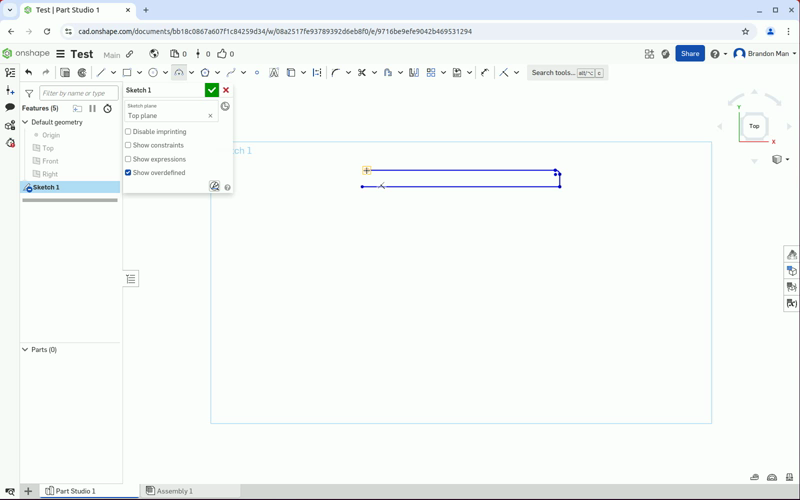
key_down(shift)
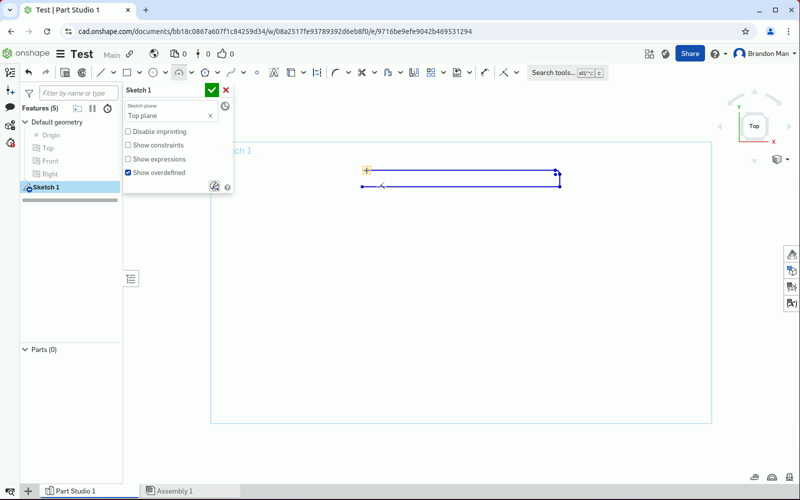
mouse_move(362, 174)
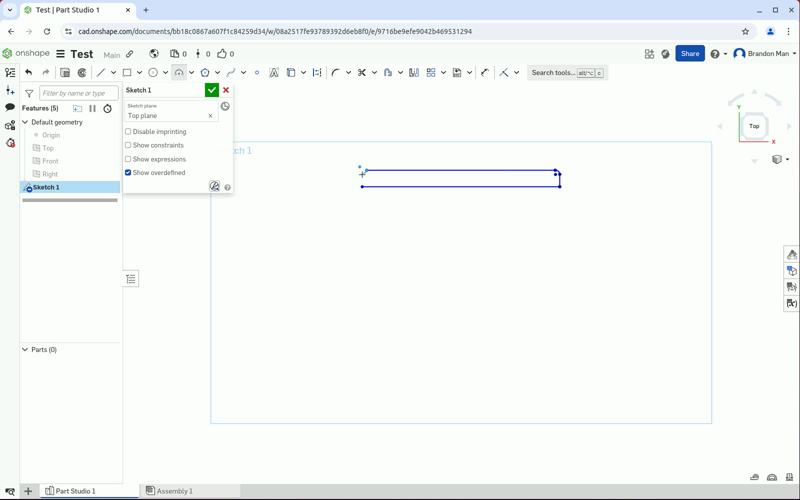
scroll(6)
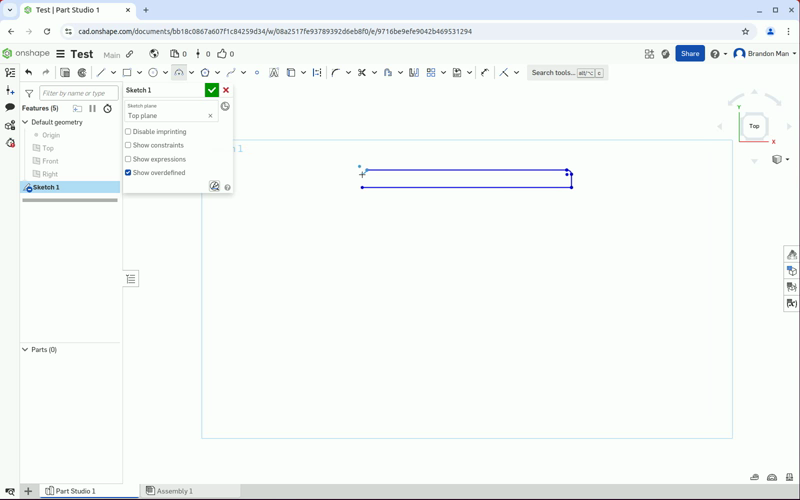
scroll(6)
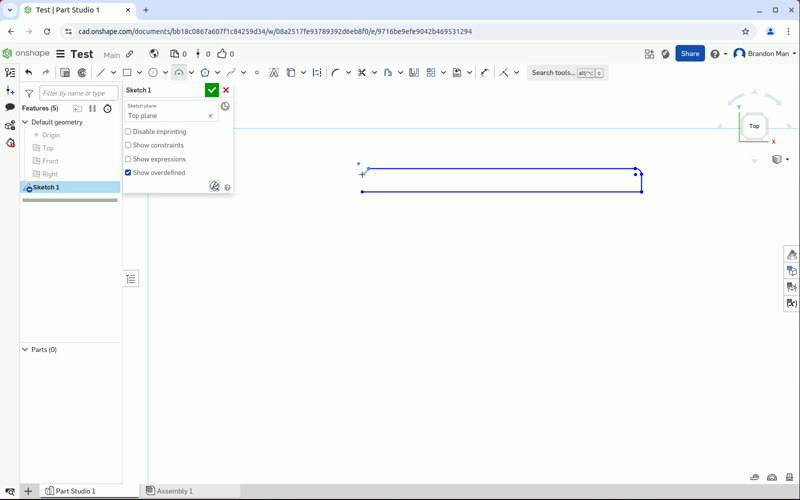
scroll(6)
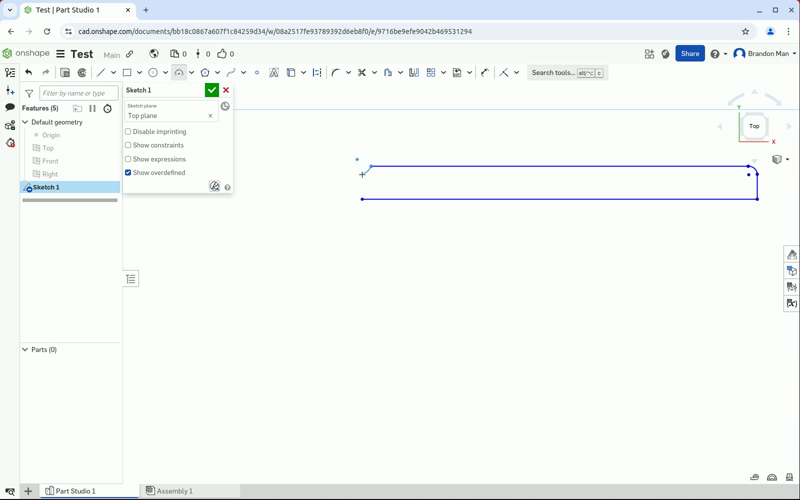
scroll(6)
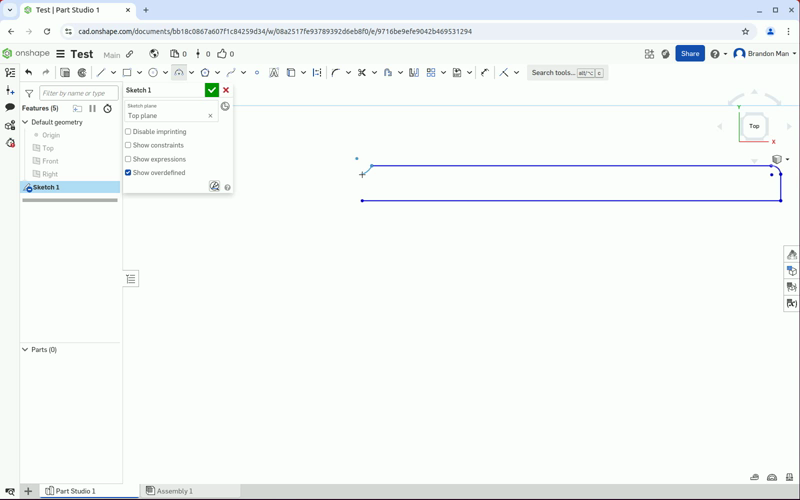
scroll(6)
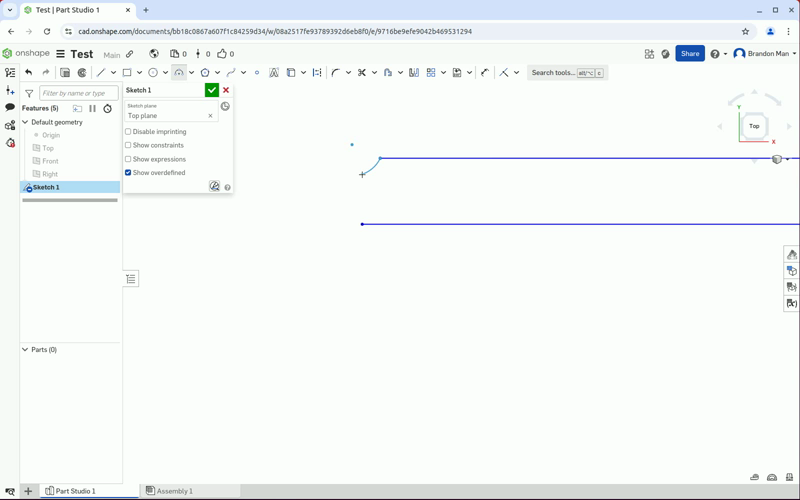
scroll(6)
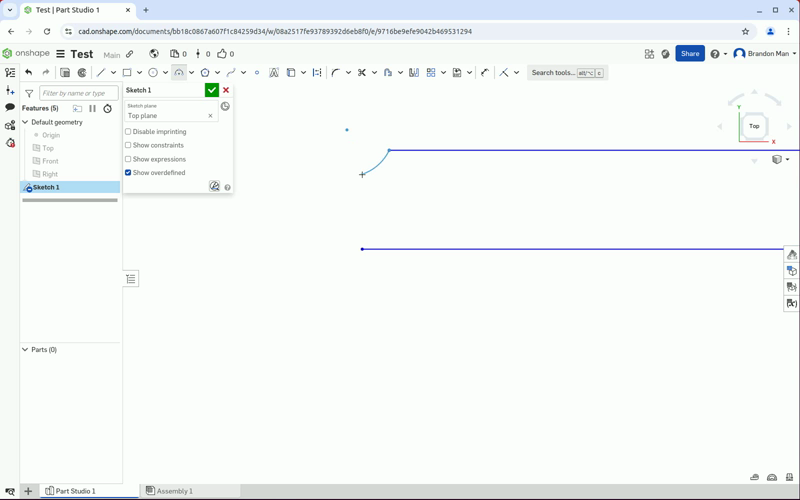
scroll(6)
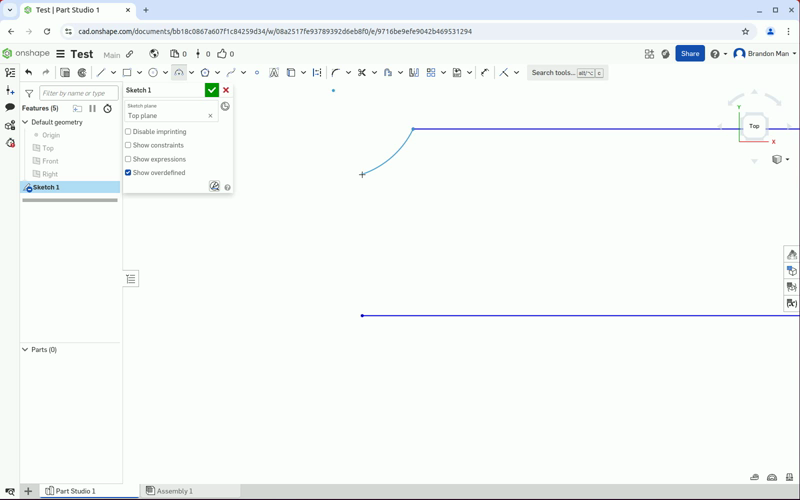
click(362, 174)
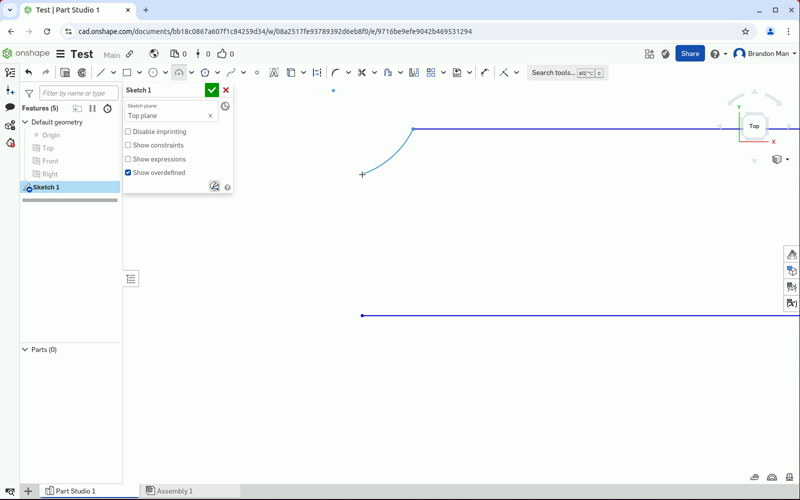
scroll(-6)
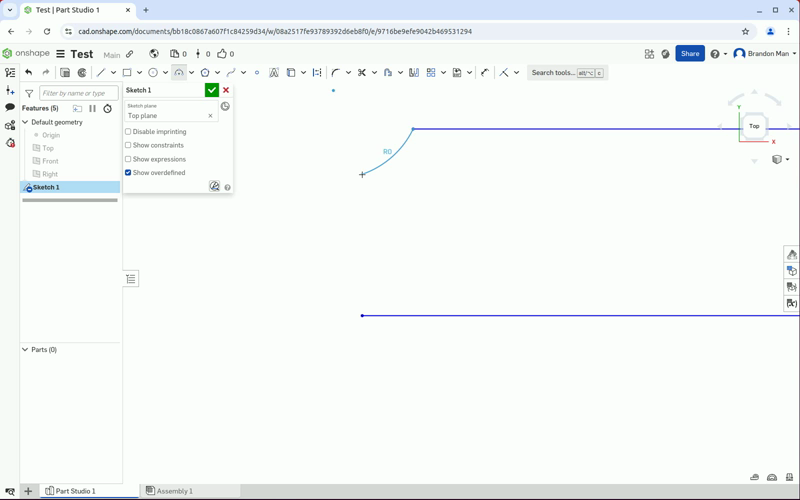
scroll(-6)
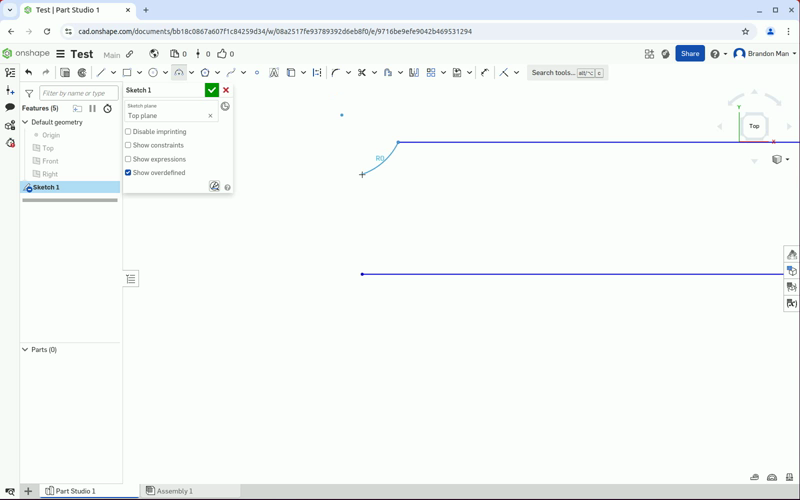
scroll(-6)
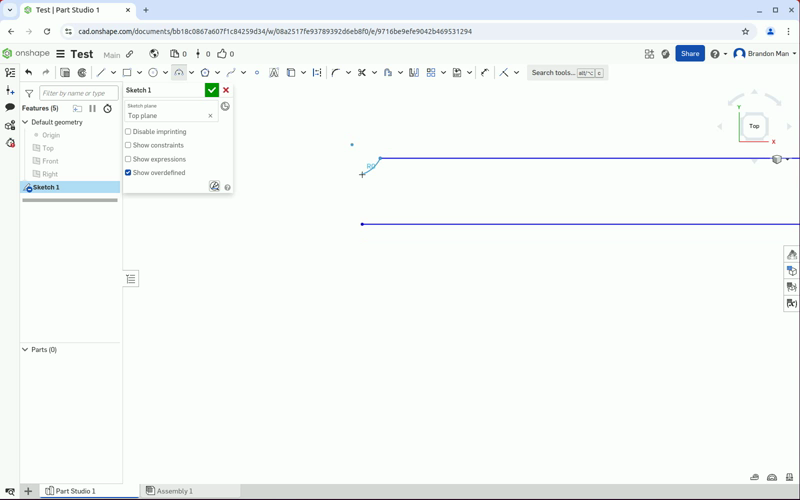
scroll(-6)
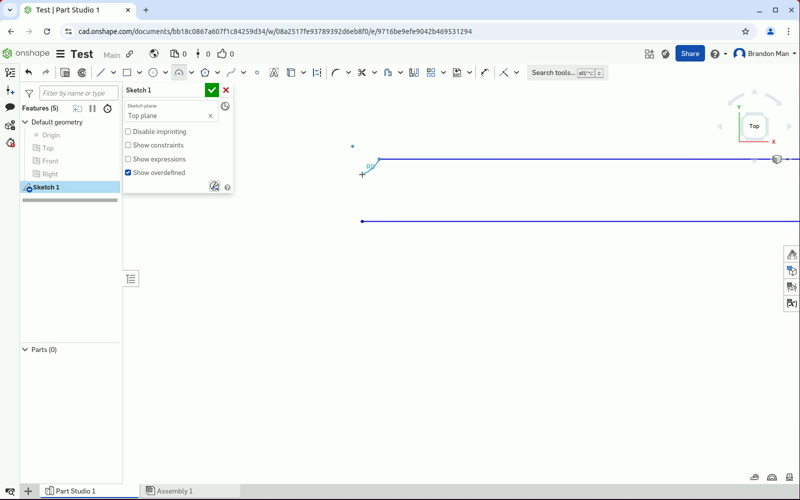
scroll(-6)
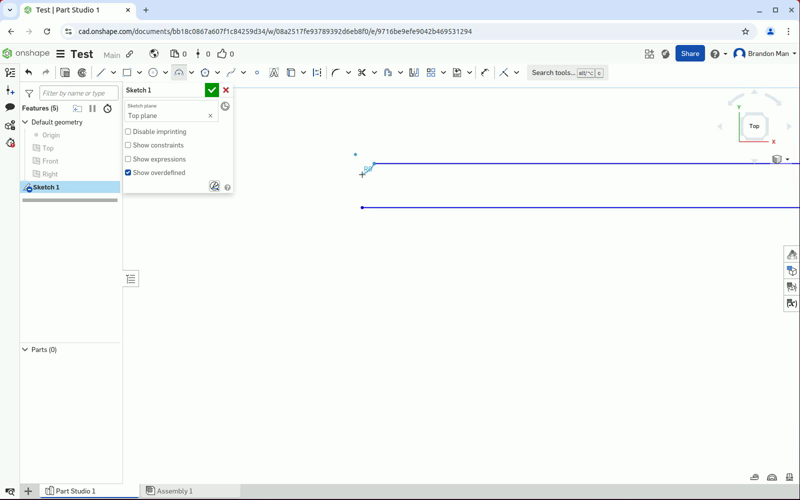
scroll(-6)
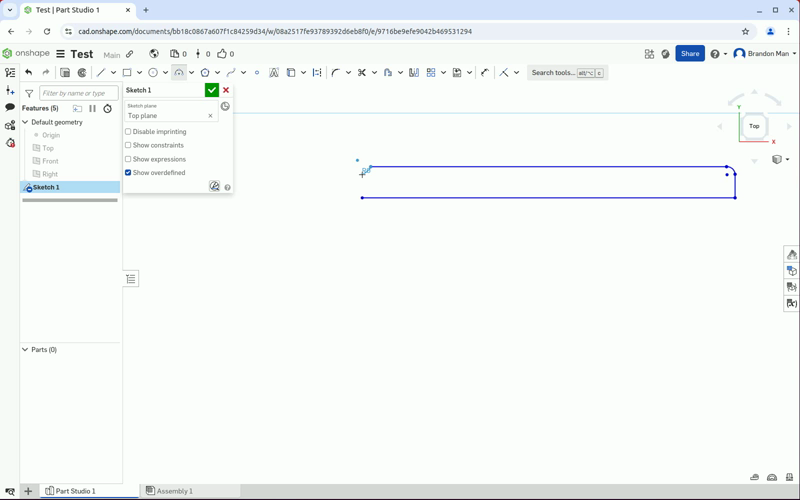
scroll(-6)
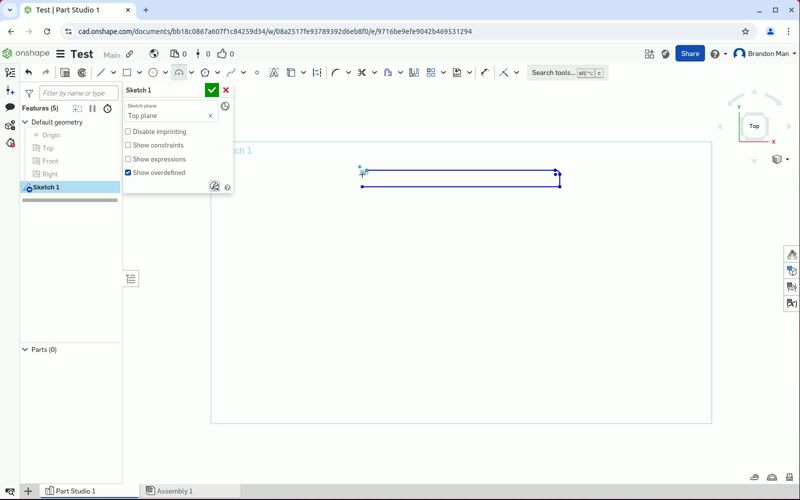
mouse_move(363, 171)
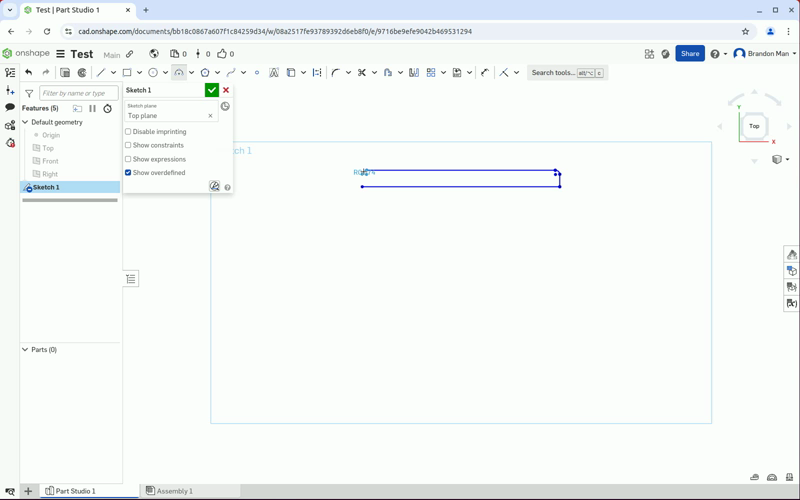
scroll(6)
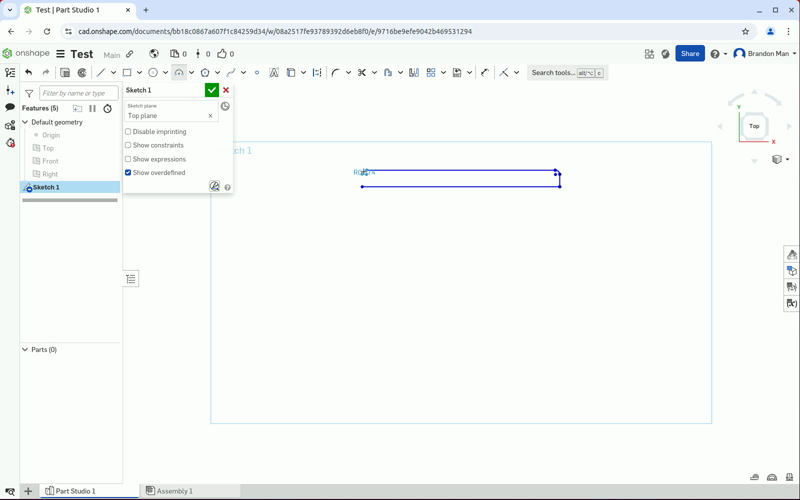
scroll(6)
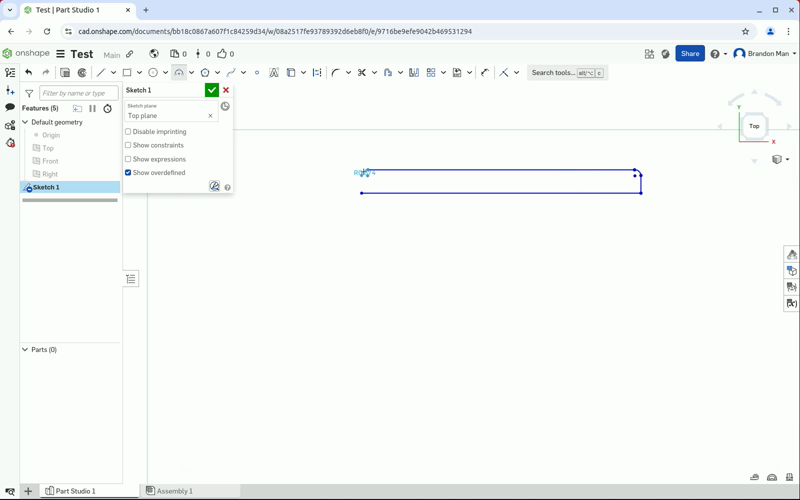
scroll(6)
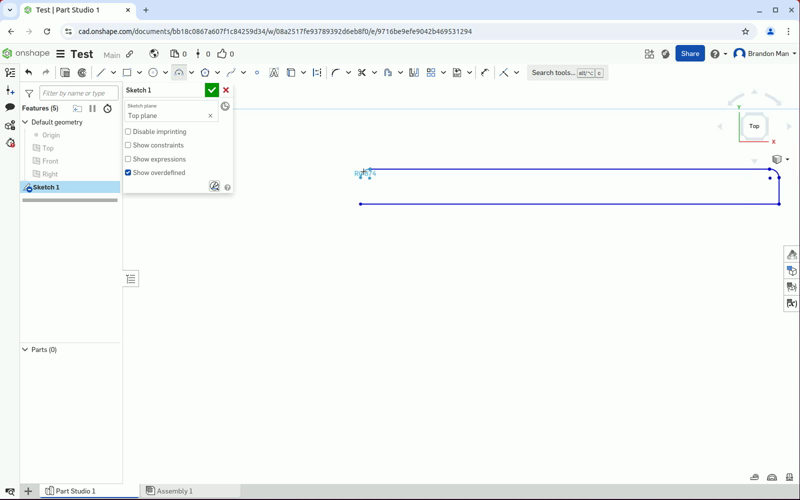
scroll(6)
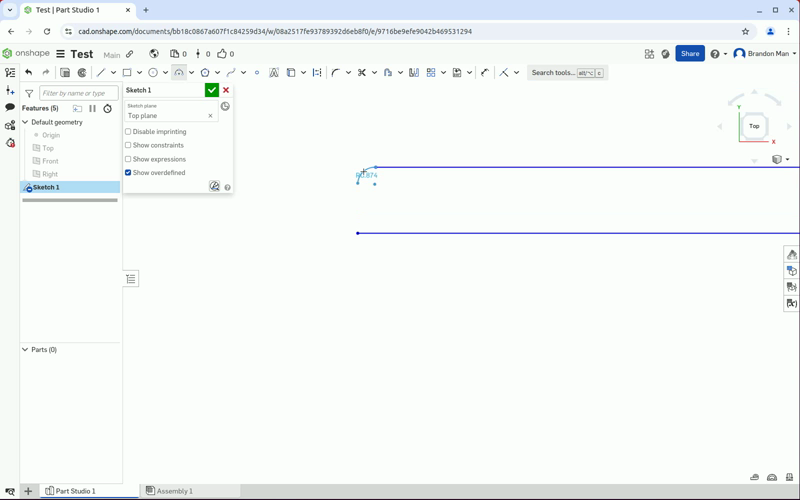
scroll(6)
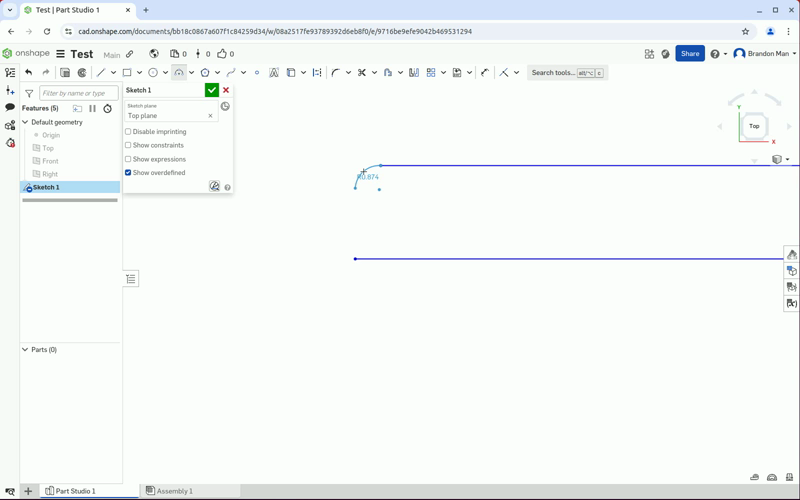
scroll(6)
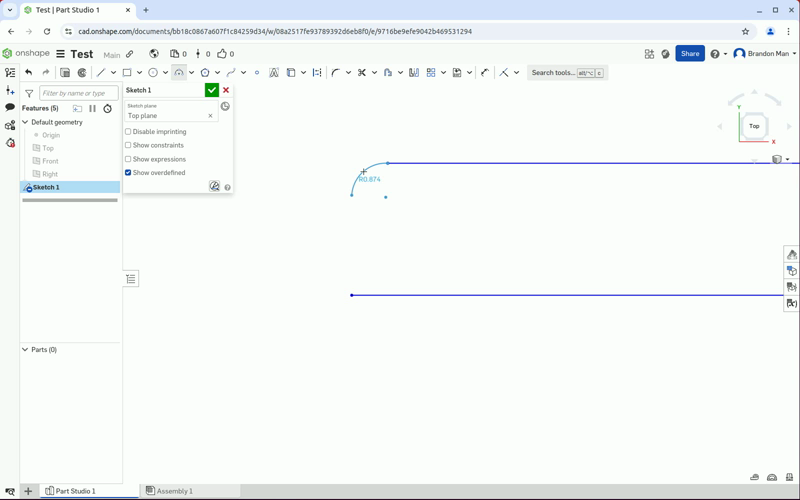
scroll(6)
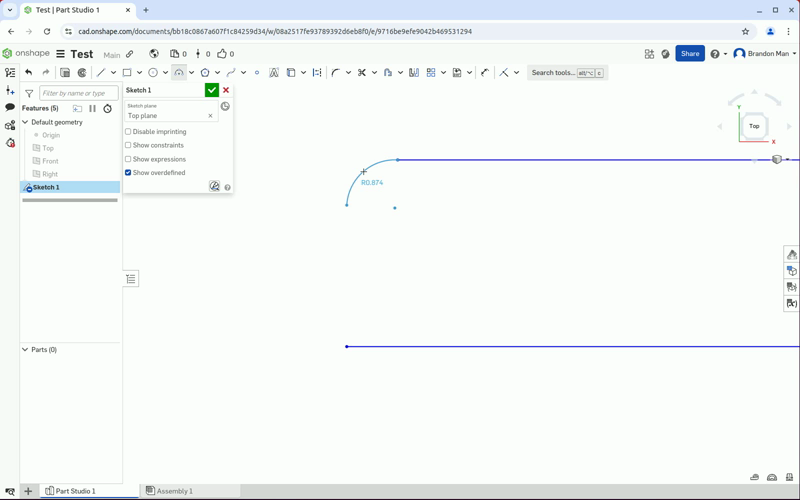
click(363, 171)
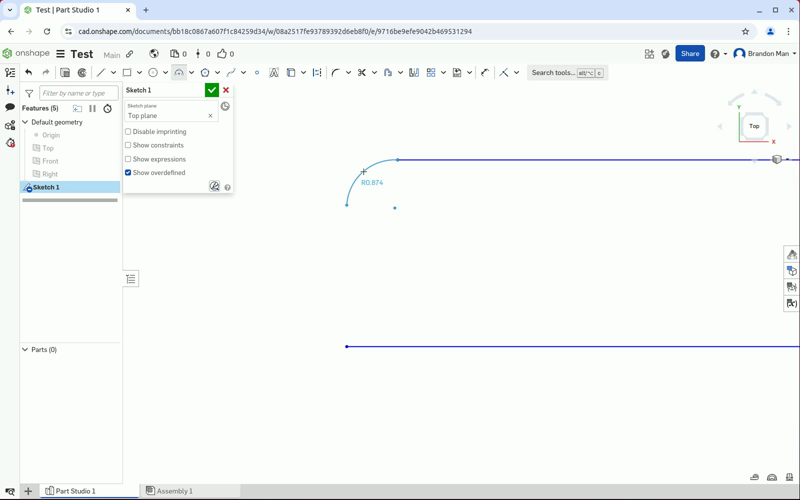
scroll(-6)
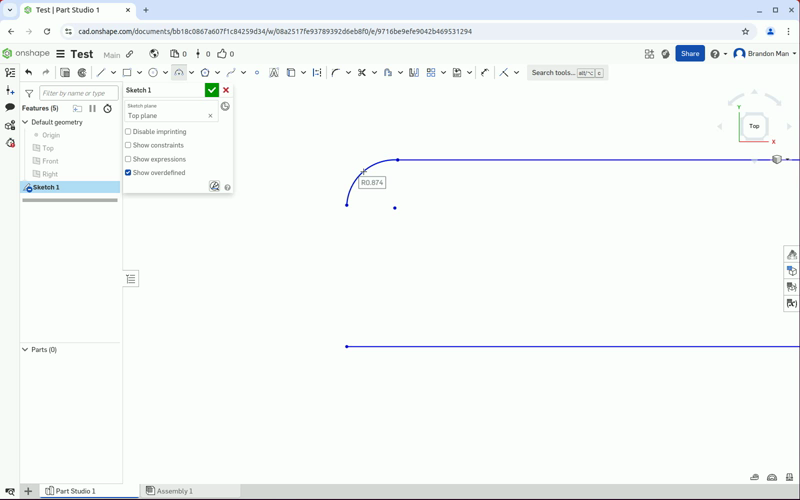
scroll(-6)
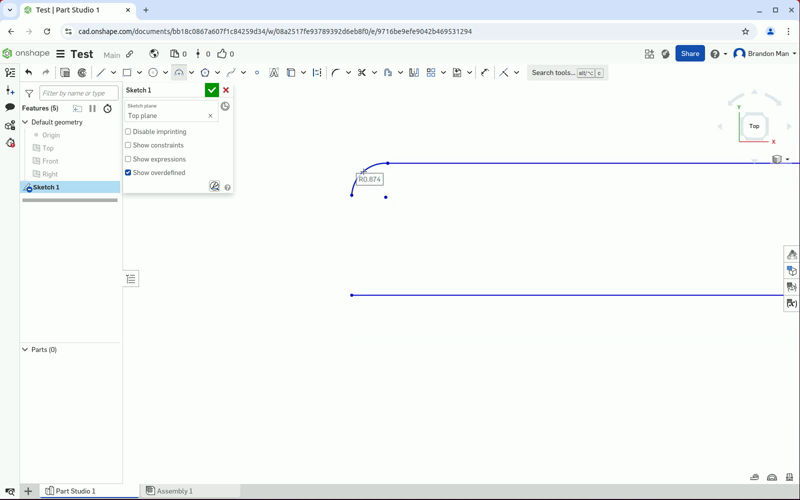
scroll(-6)
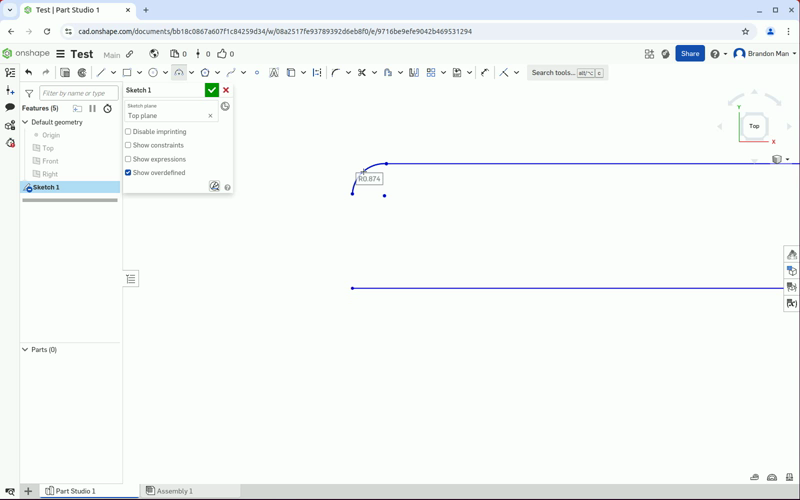
scroll(-6)
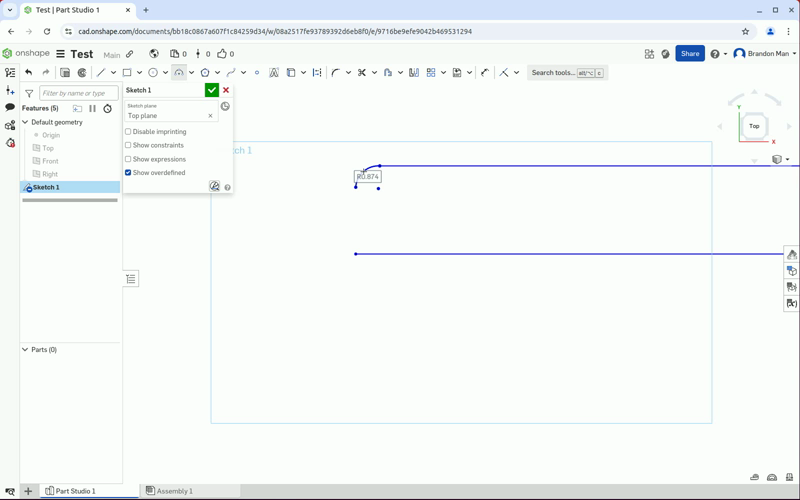
scroll(-6)
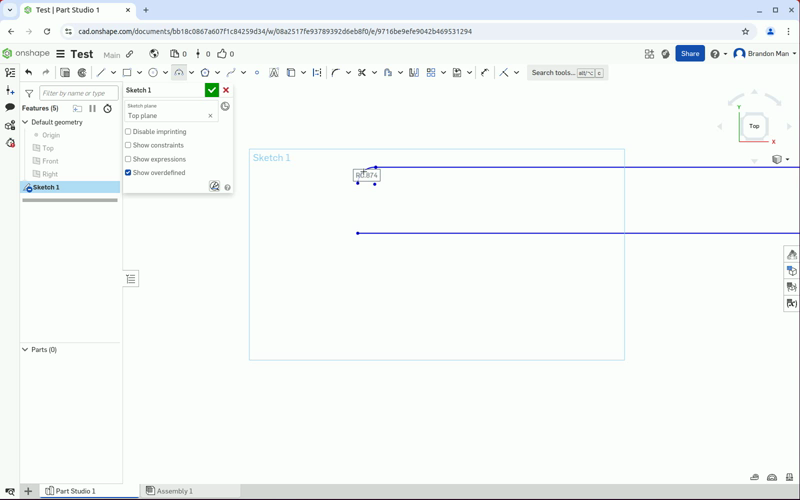
scroll(-6)
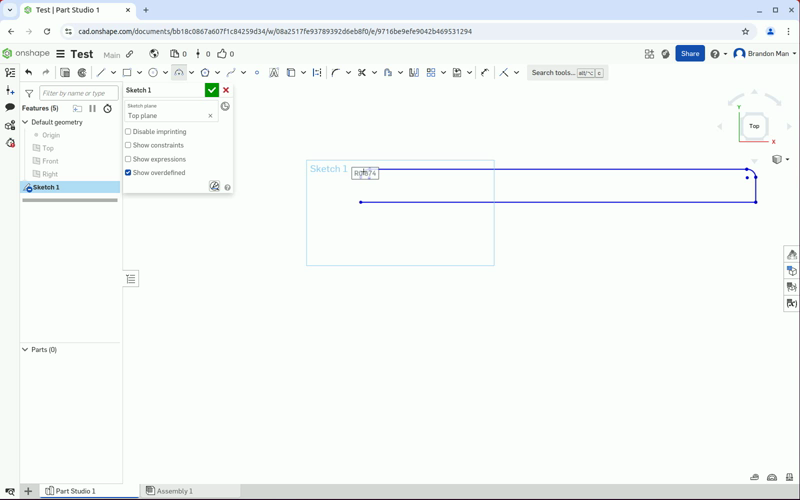
scroll(-6)
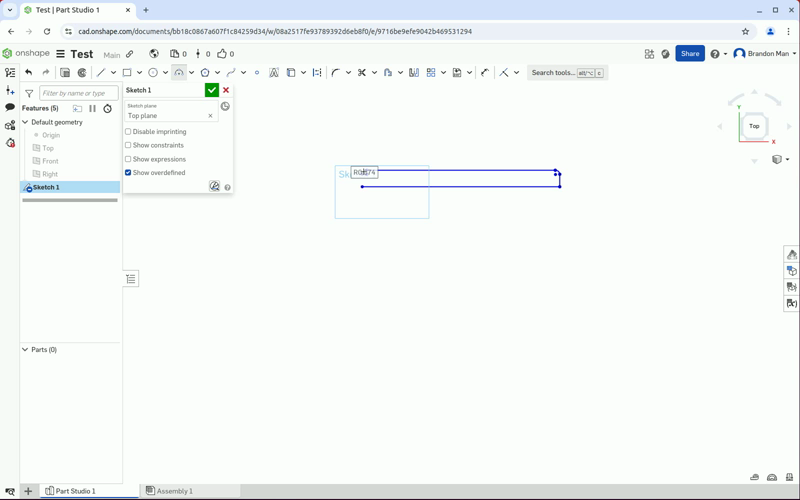
key_up(shift)
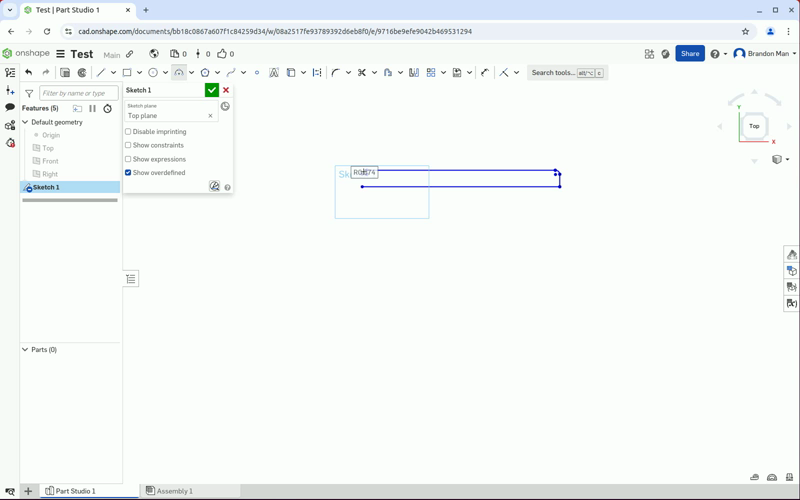
key(esc)
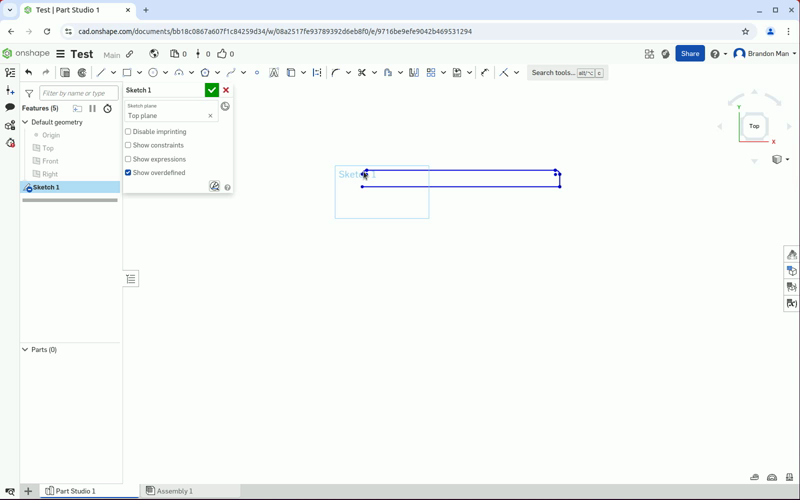
key(l)
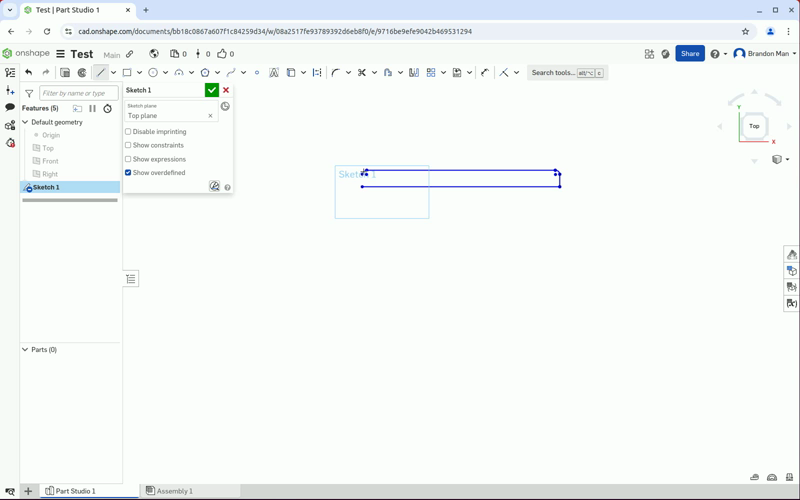
mouse_move(362, 174)
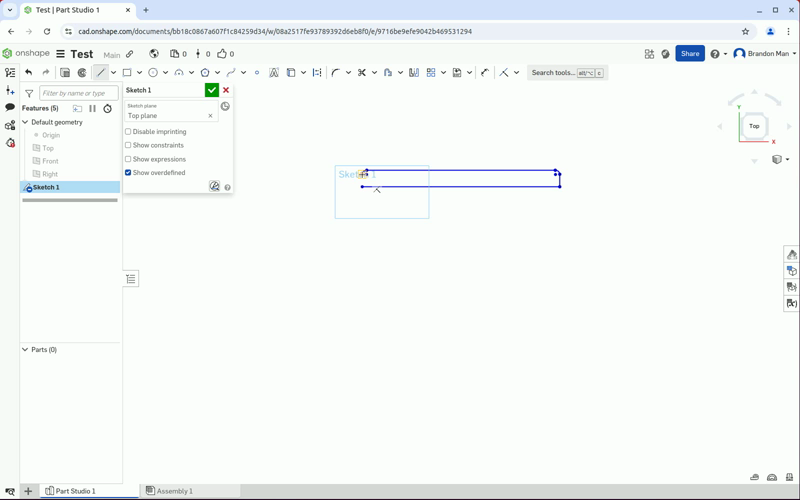
scroll(6)
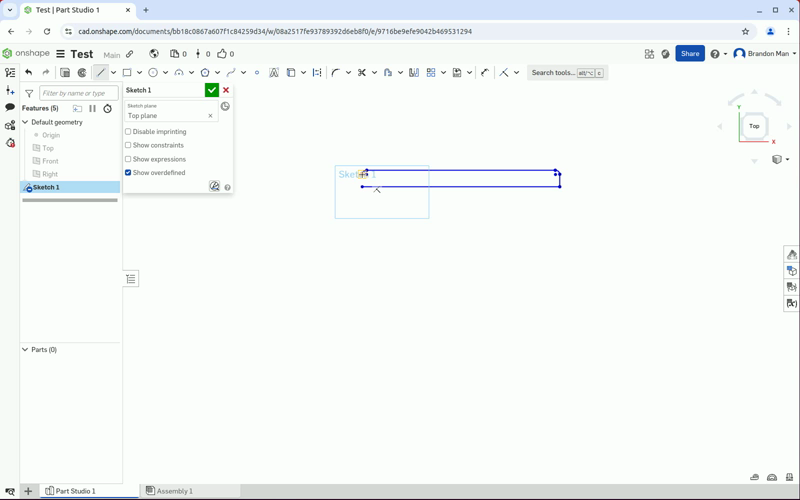
scroll(6)
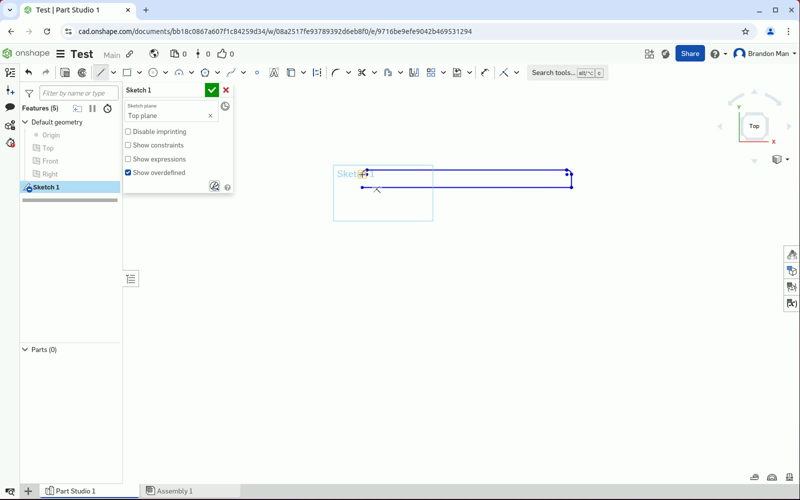
scroll(6)
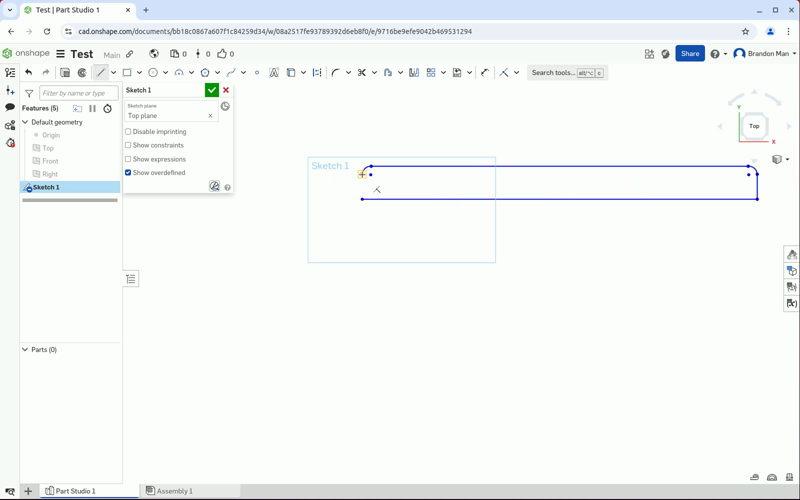
scroll(6)
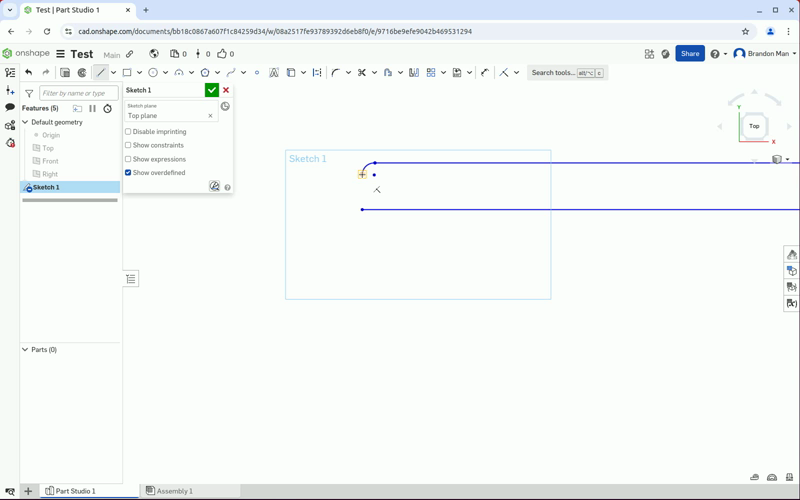
scroll(6)
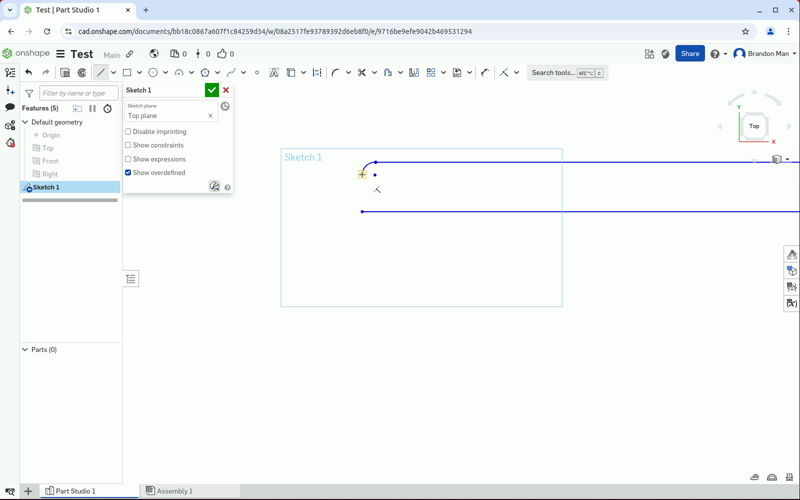
scroll(6)
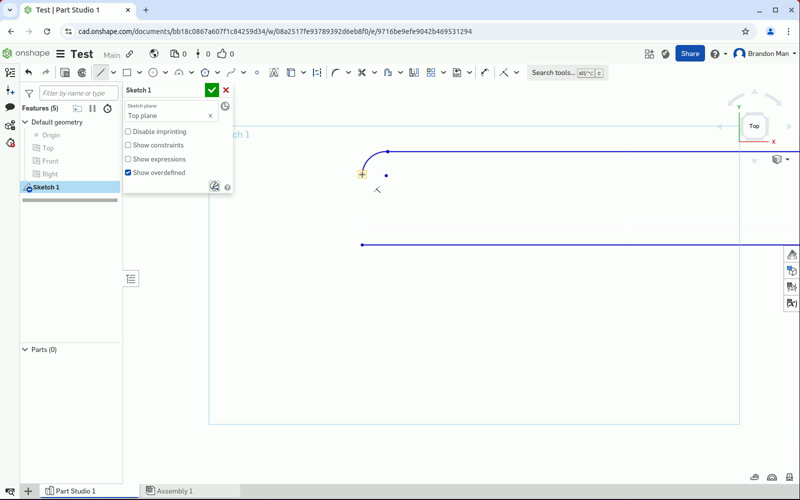
scroll(6)
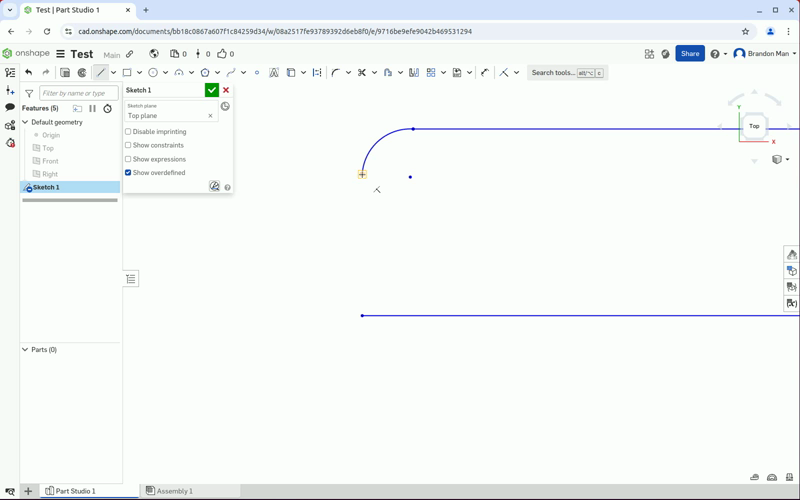
click(362, 174)
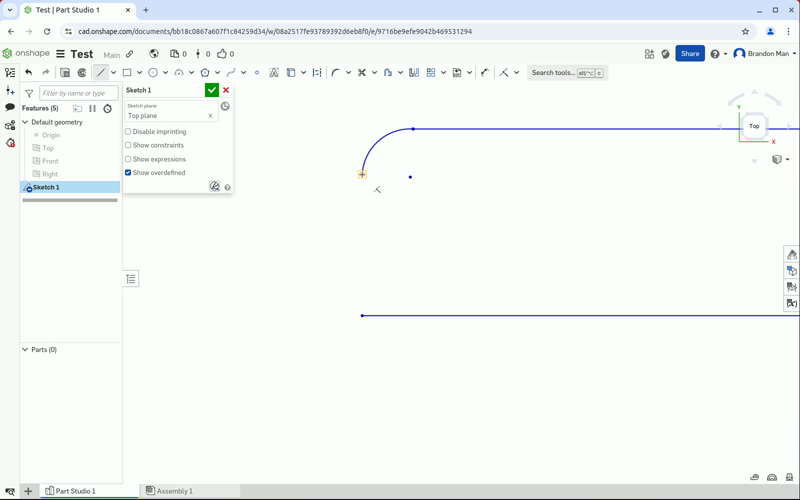
scroll(-6)
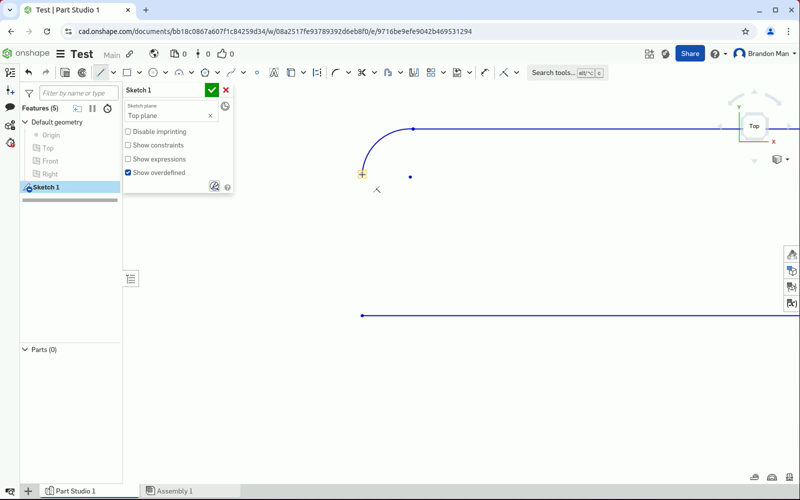
scroll(-6)
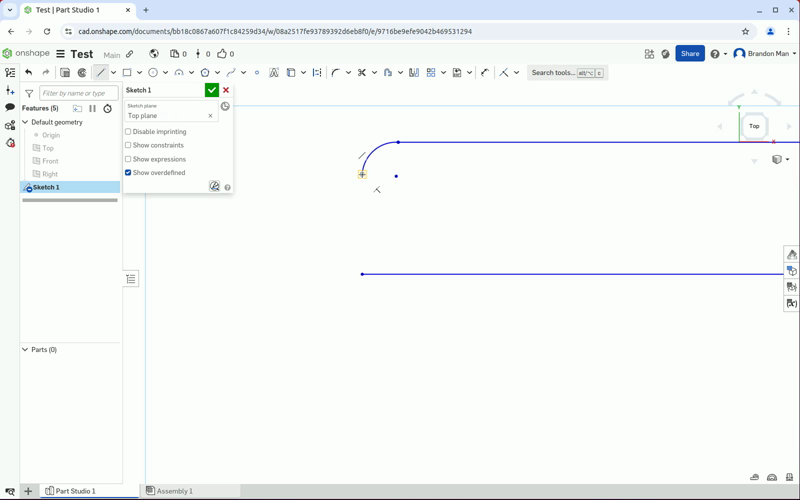
scroll(-6)
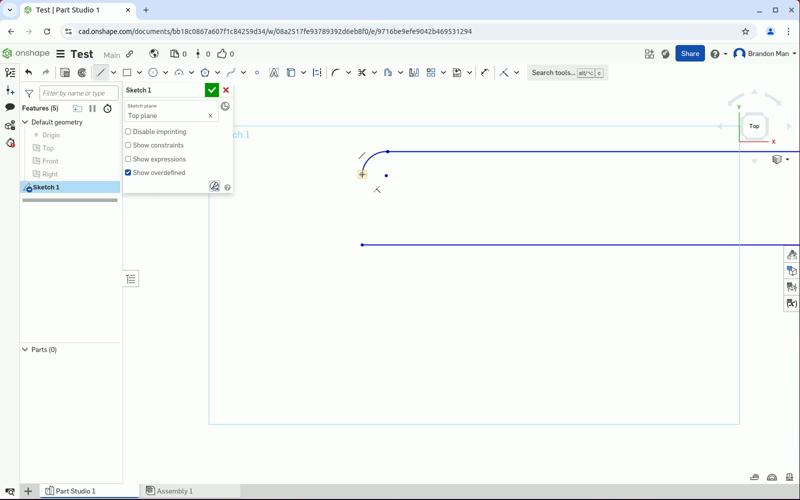
scroll(-6)
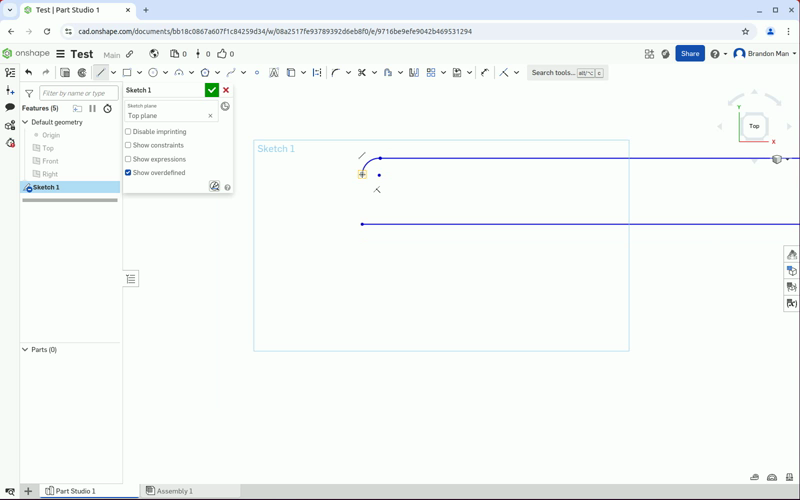
scroll(-6)
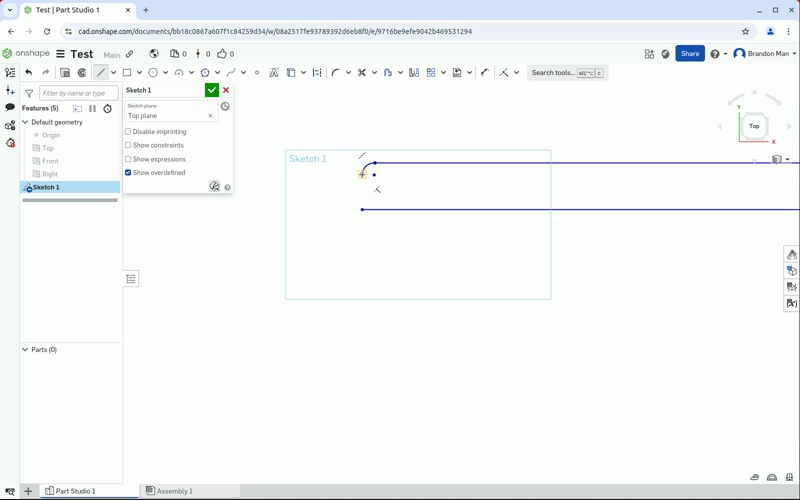
scroll(-6)
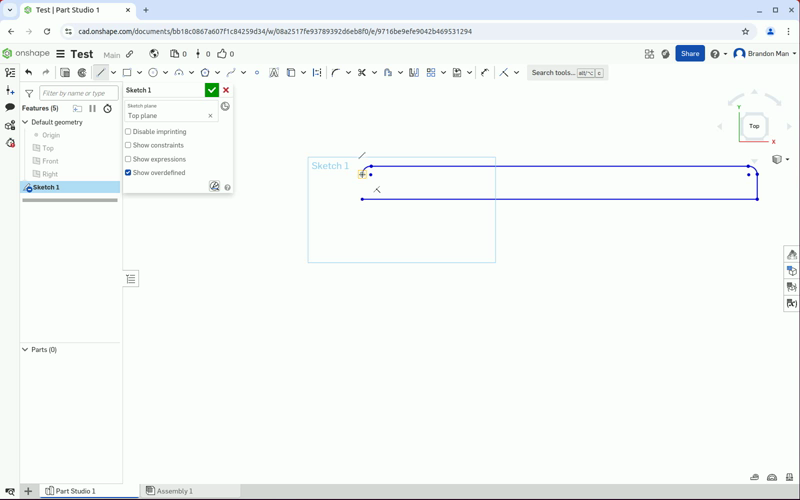
scroll(-6)
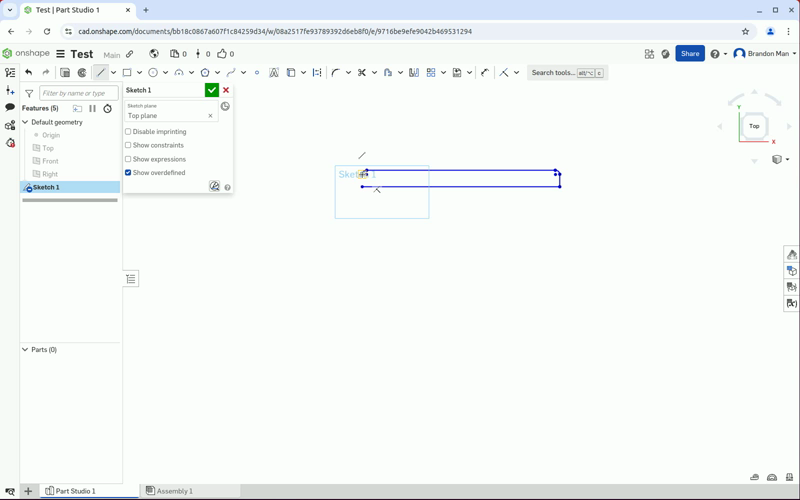
mouse_move(392, 174)
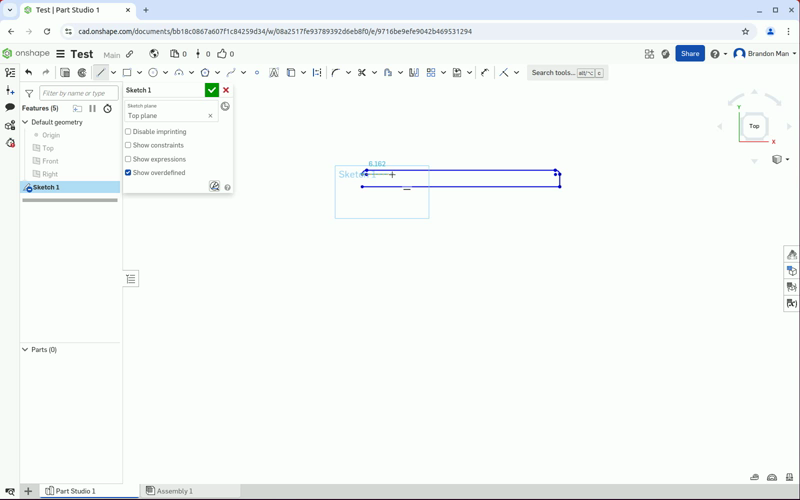
key_down(shift)
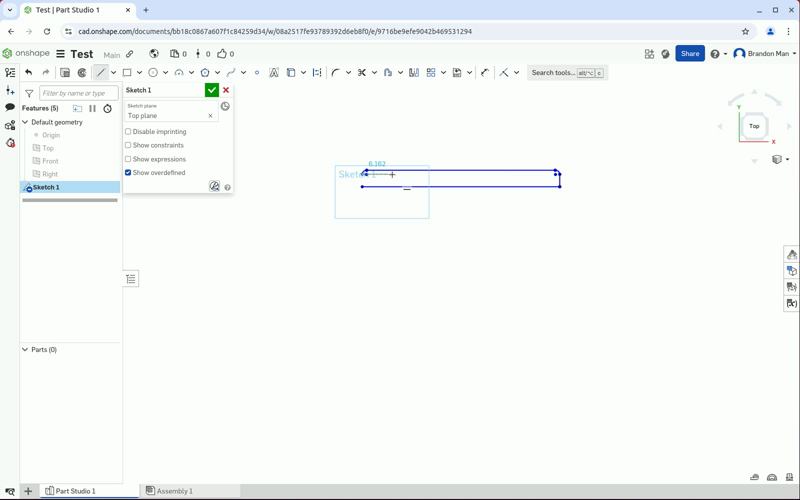
mouse_move(362, 186)
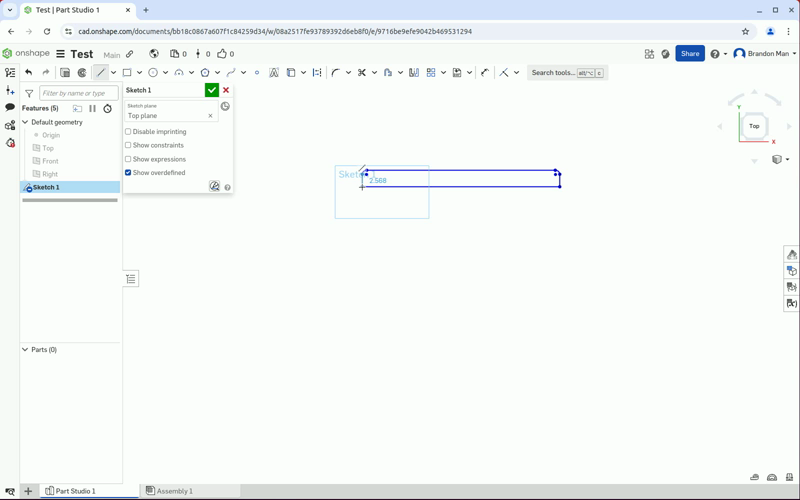
key_up(shift)
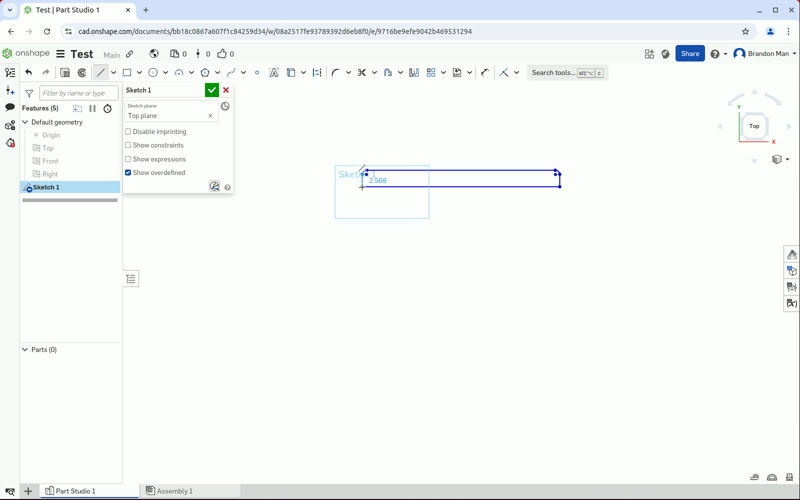
click(362, 186)
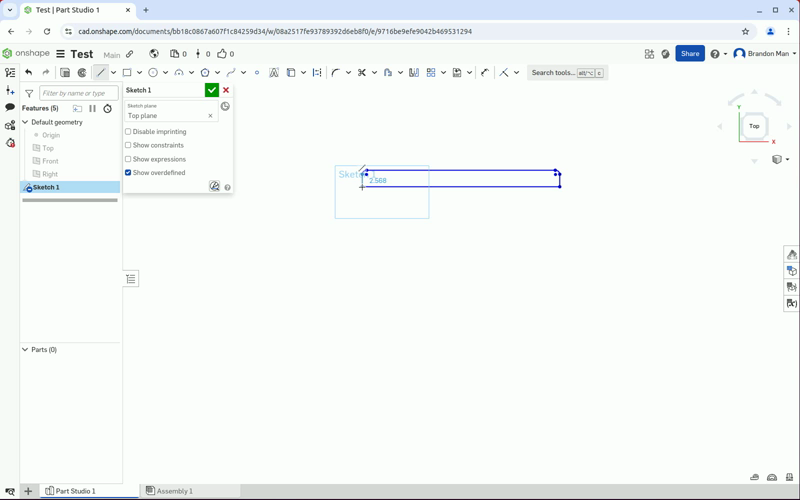
key(esc)
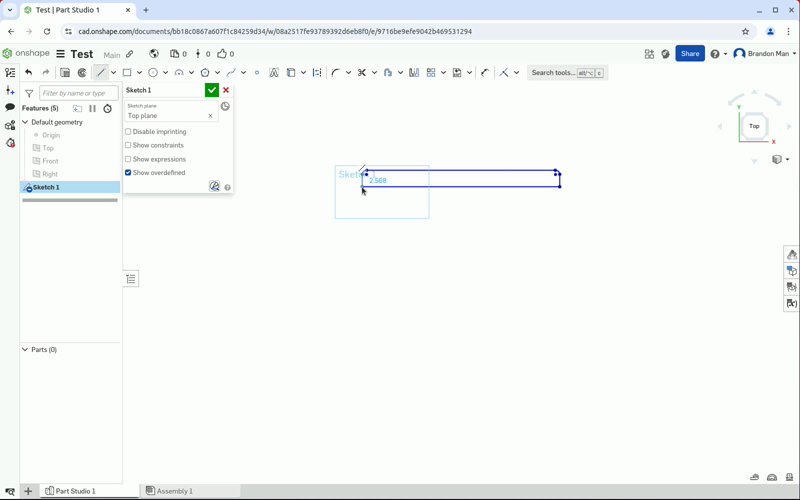
mouse_move(506, 180)
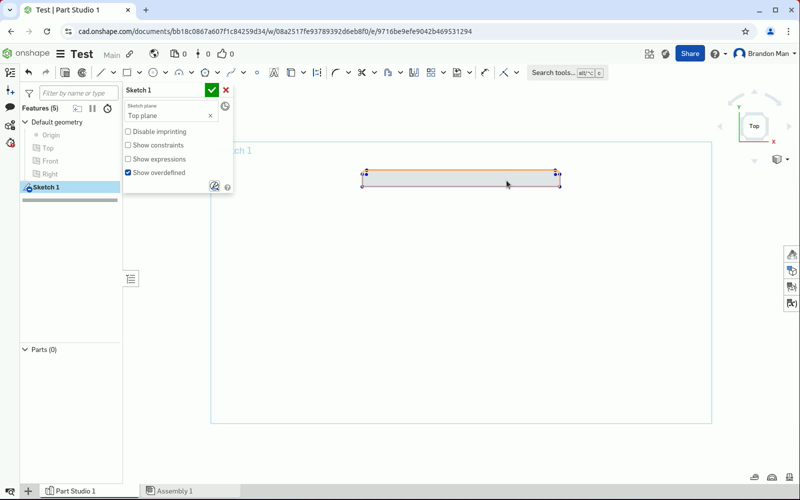
click(506, 180)
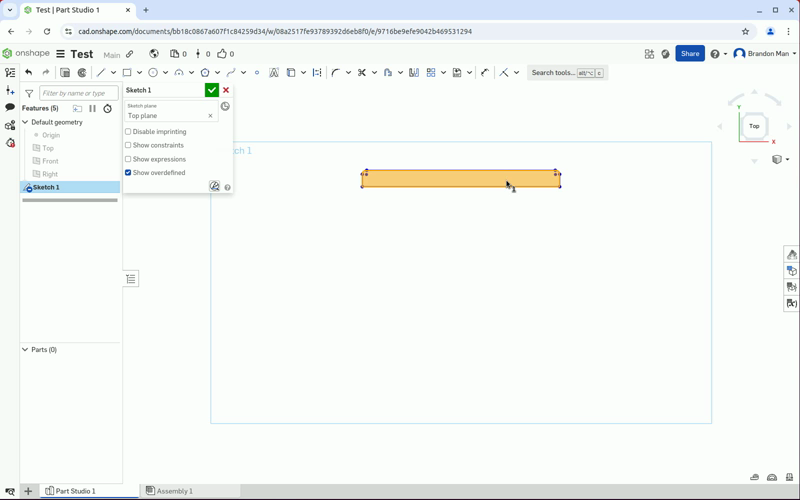
mouse_move(73, 352)
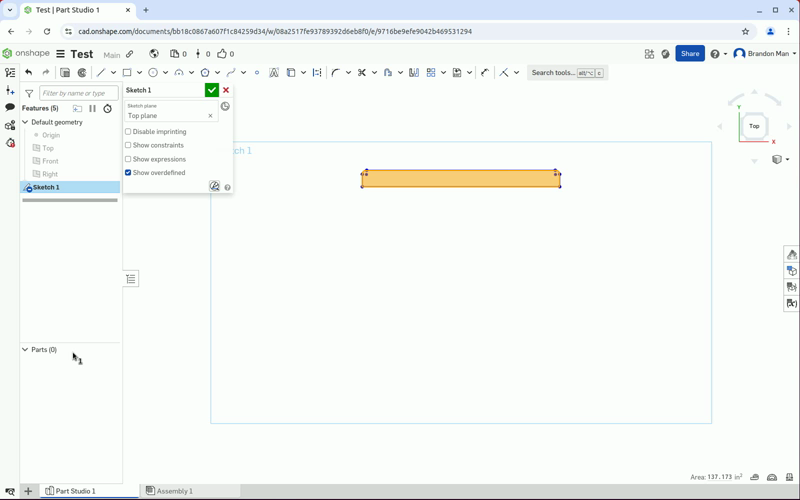
key(shift+y)
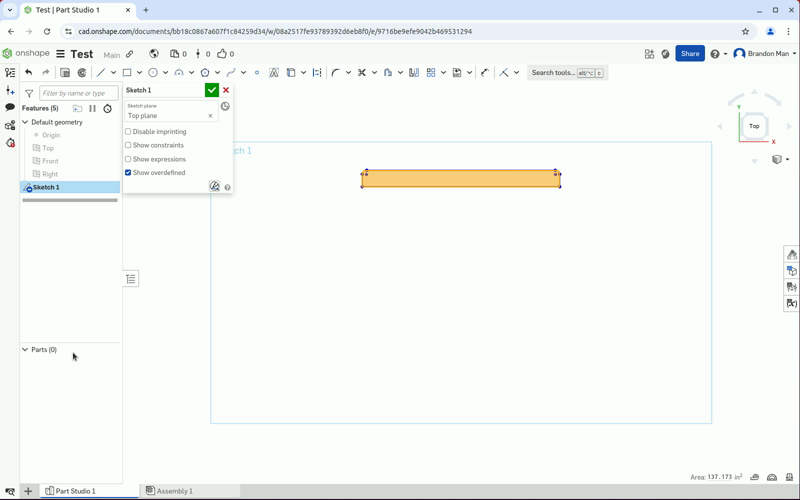
key(shift+e)
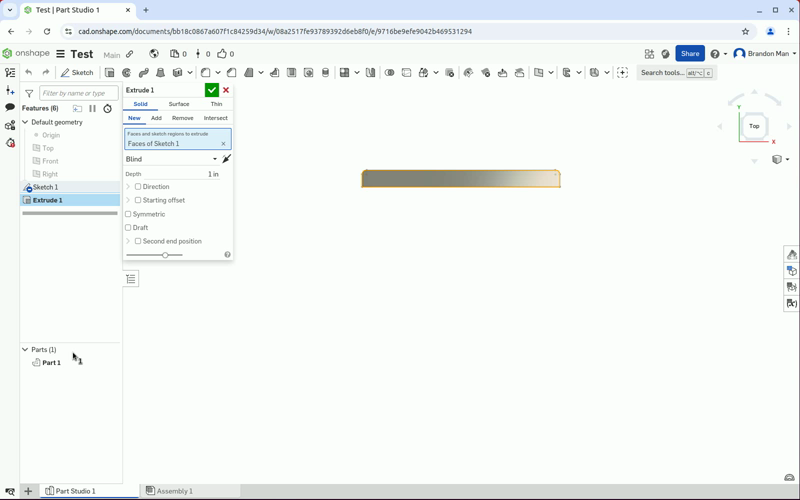
mouse_move(143, 106)
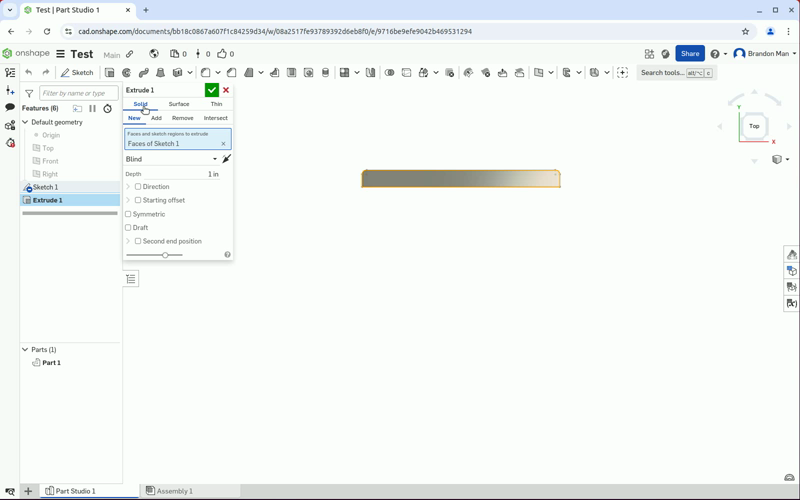
click(143, 106)
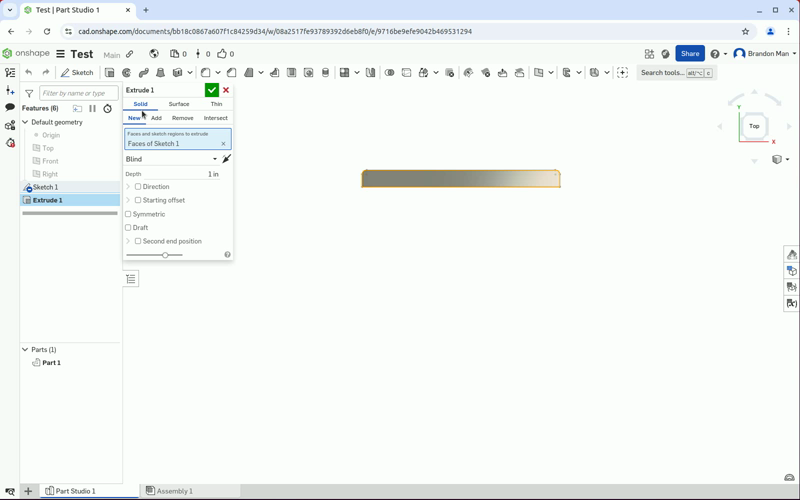
mouse_move(137, 120)
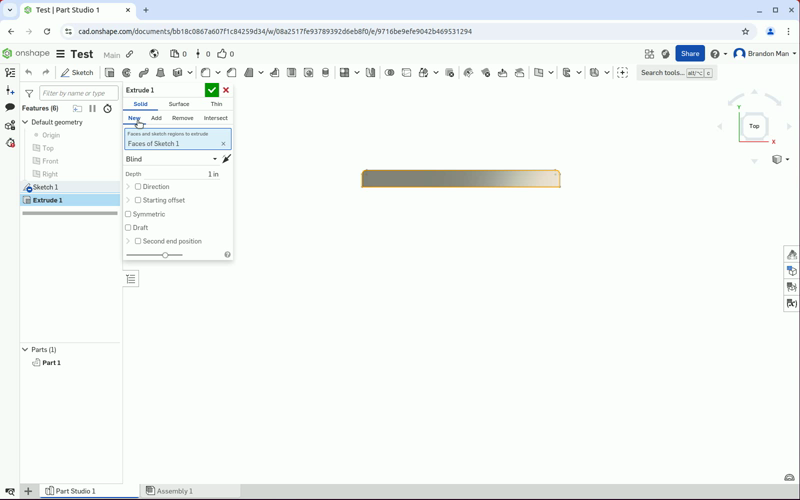
click(137, 120)
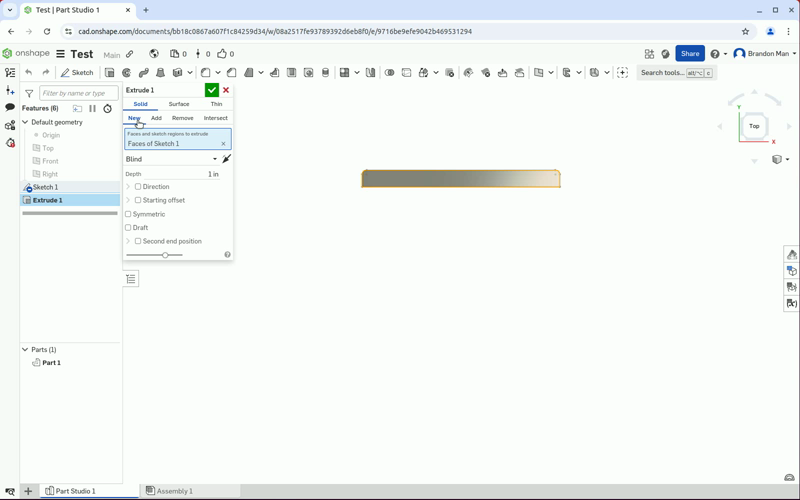
key(tab, 4)
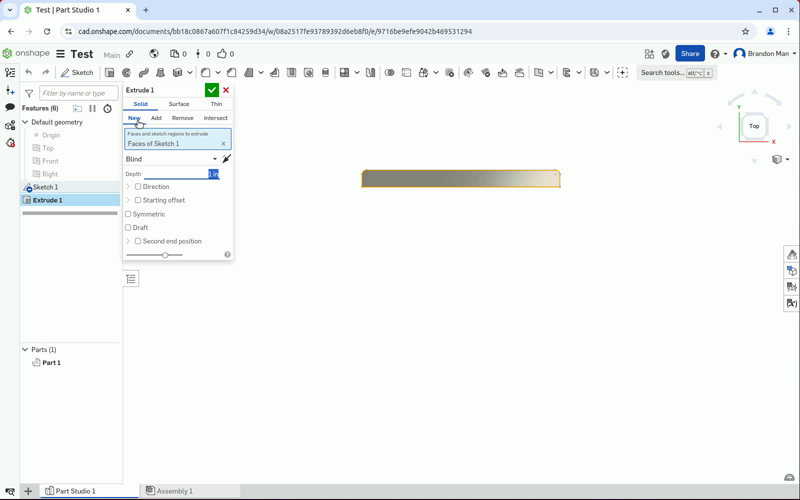
text(0.481)
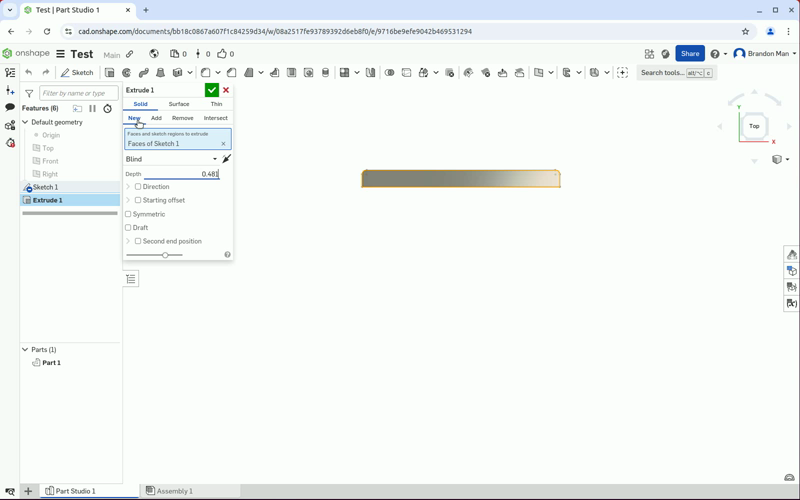
key(enter)
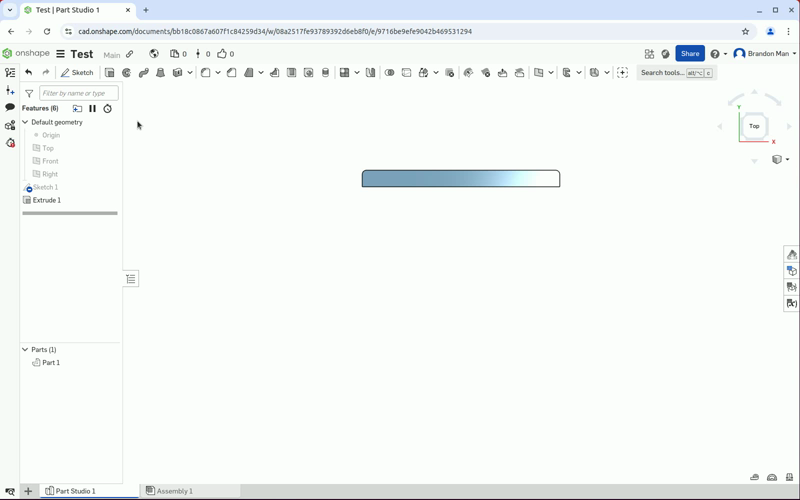
key(shift+h)
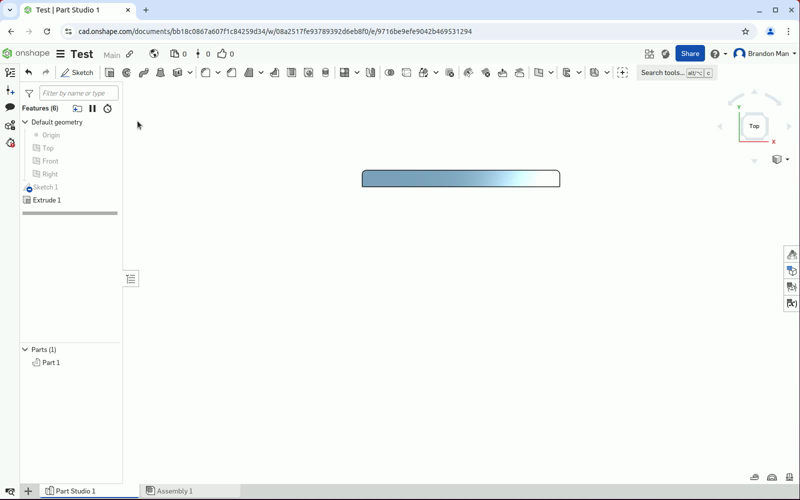
key(shift+h)
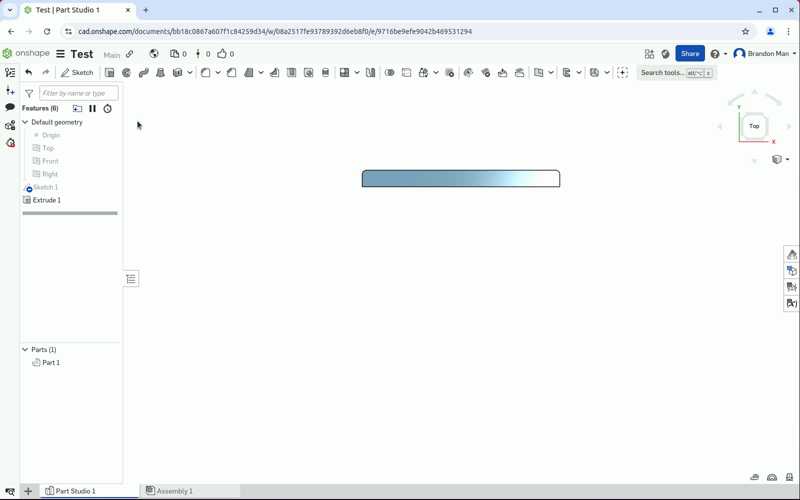
mouse_move(73, 189)
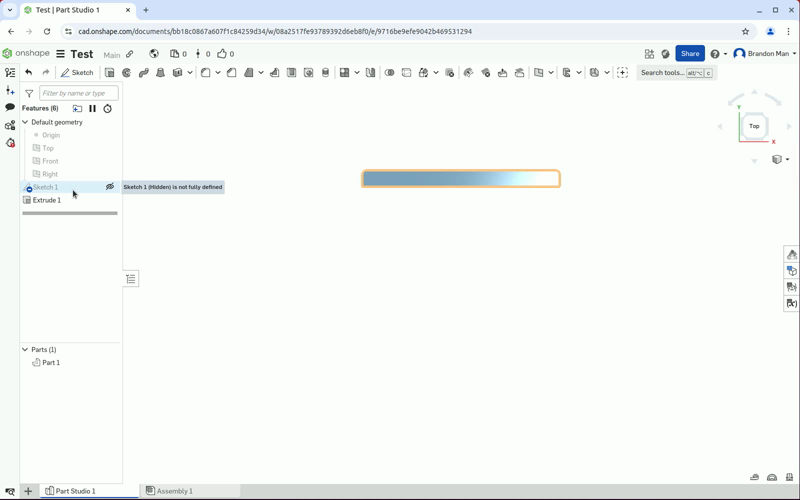
click(73, 189)
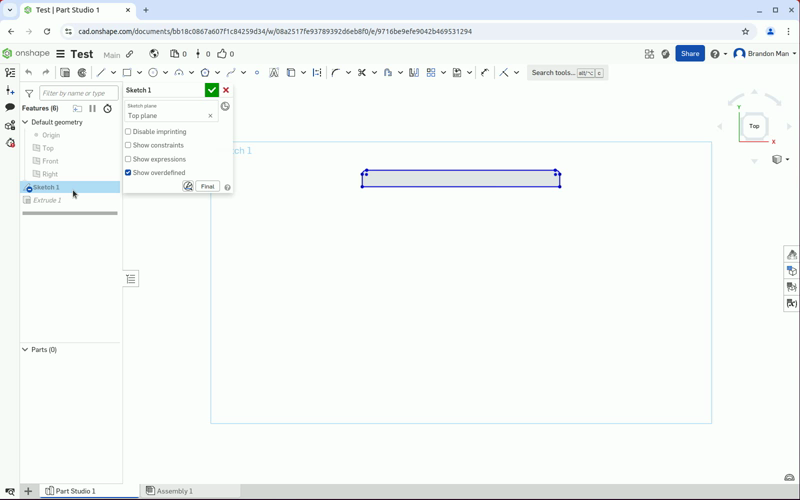
mouse_move(229, 92)
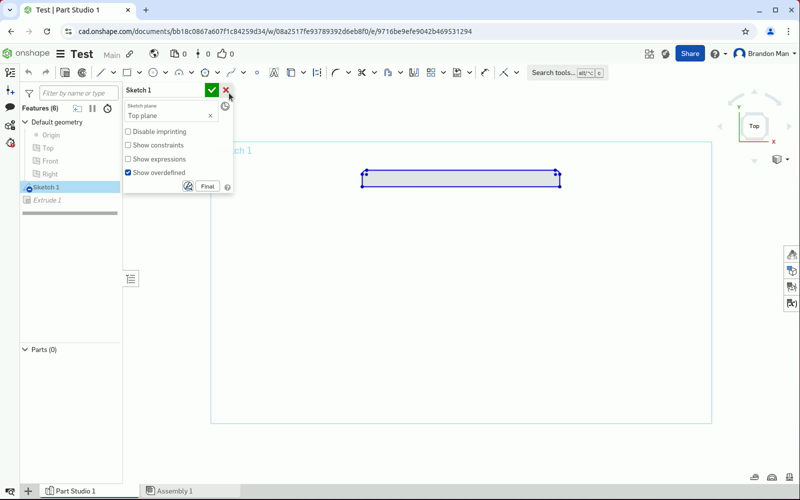
click(229, 92)
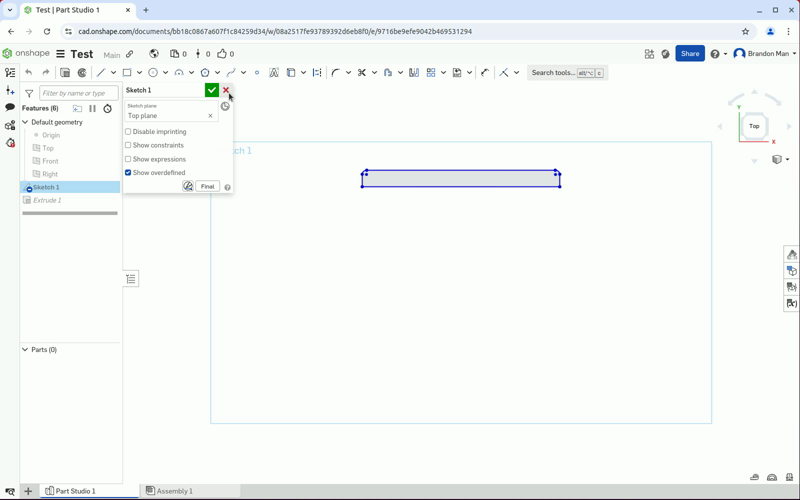
key(shift+s)
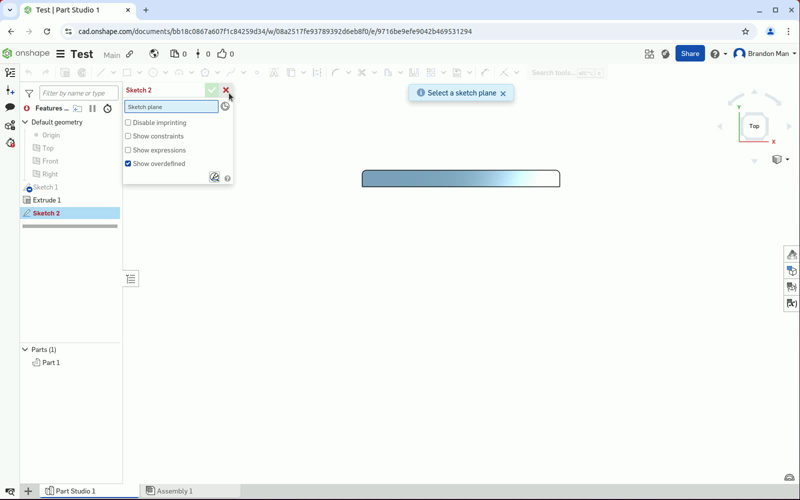
mouse_move(73, 150)
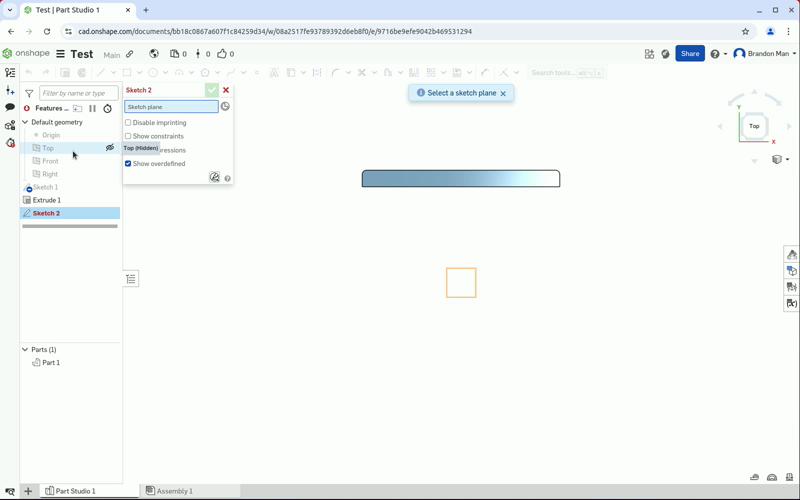
click(73, 150)
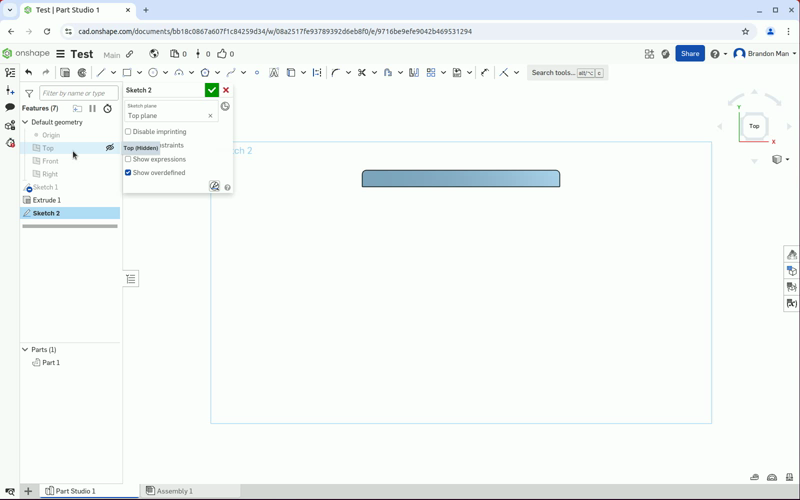
mouse_move(73, 352)
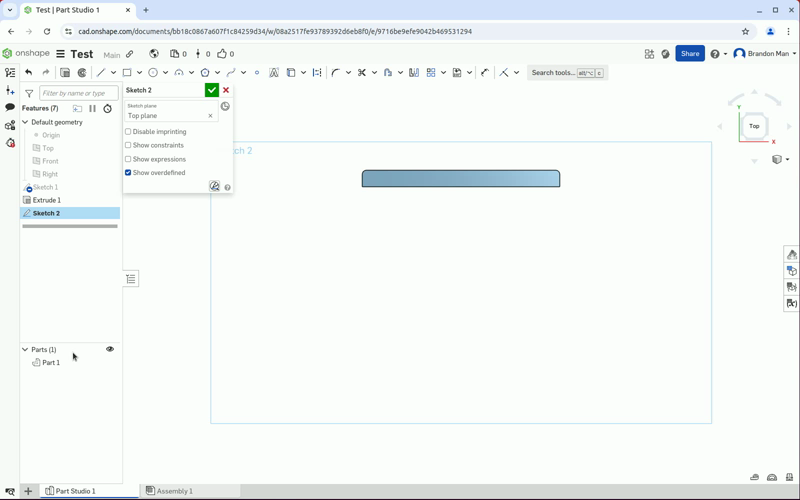
key(y)
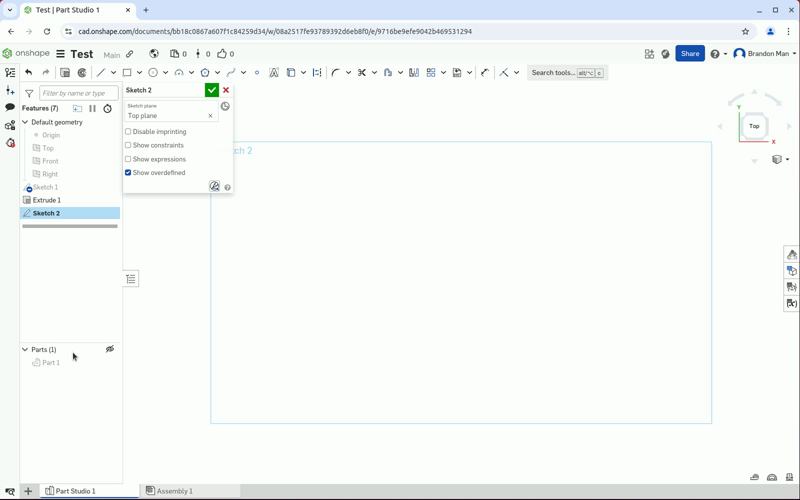
key(l)
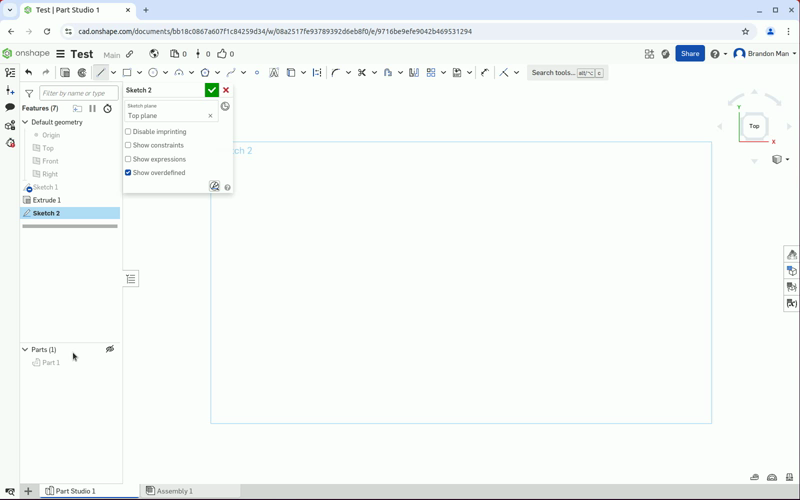
key_down(shift)
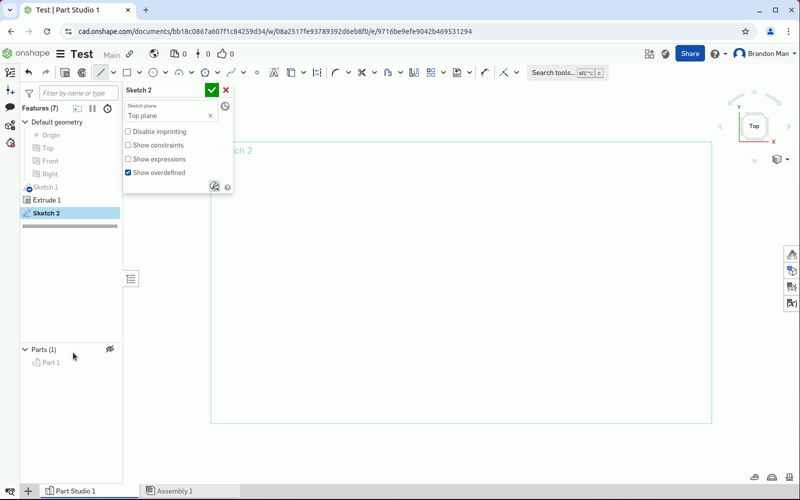
mouse_move(362, 204)
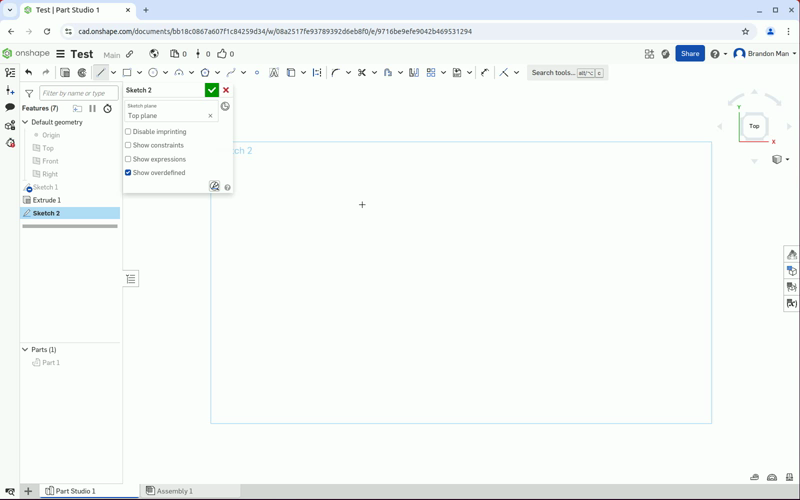
click(362, 204)
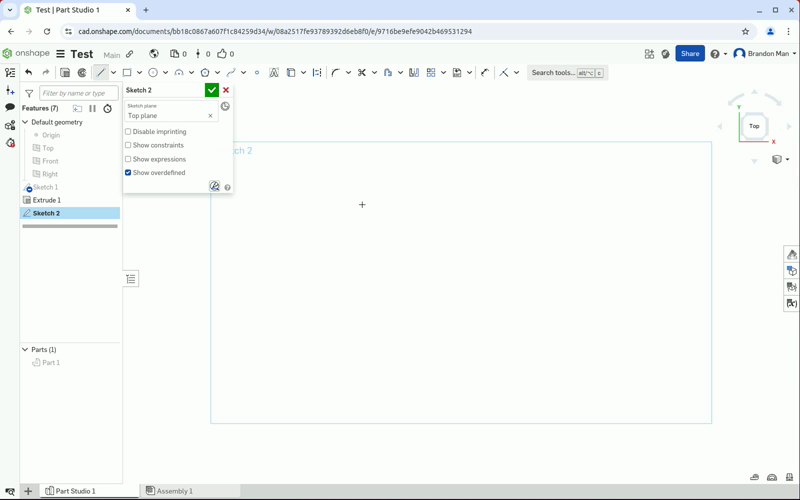
key_up(shift)
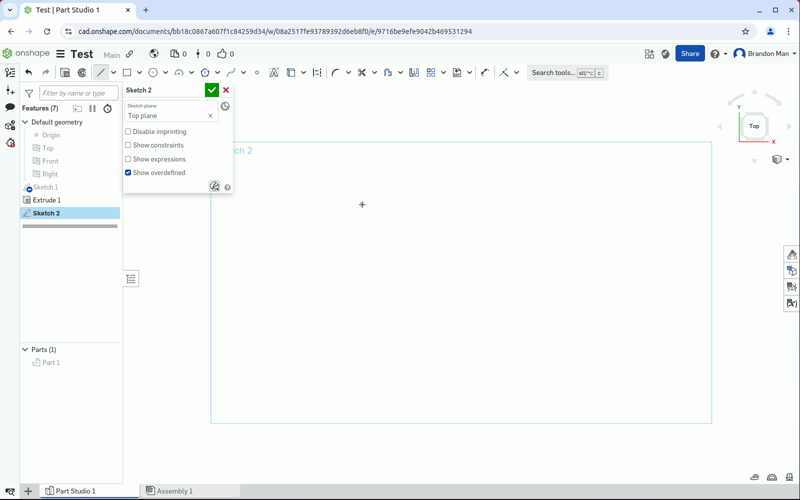
key_down(shift)
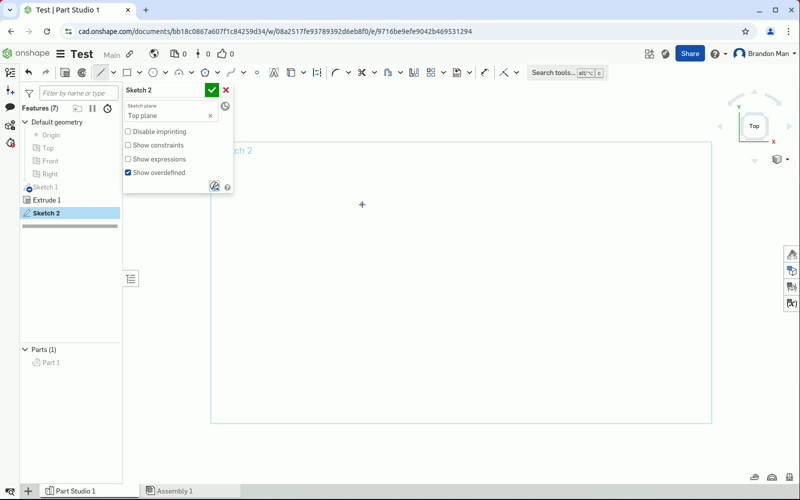
mouse_move(559, 204)
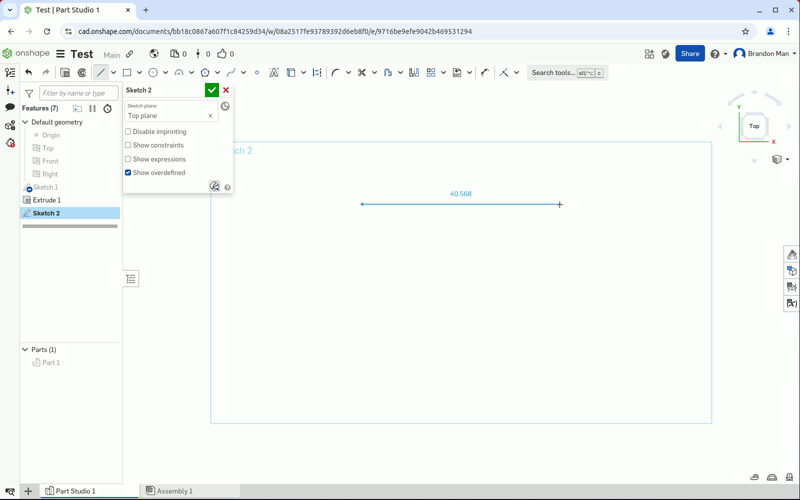
click(559, 204)
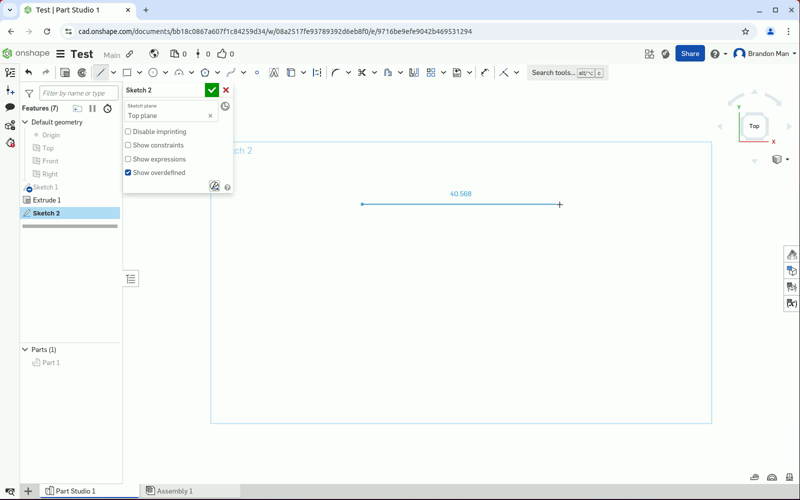
key_up(shift)
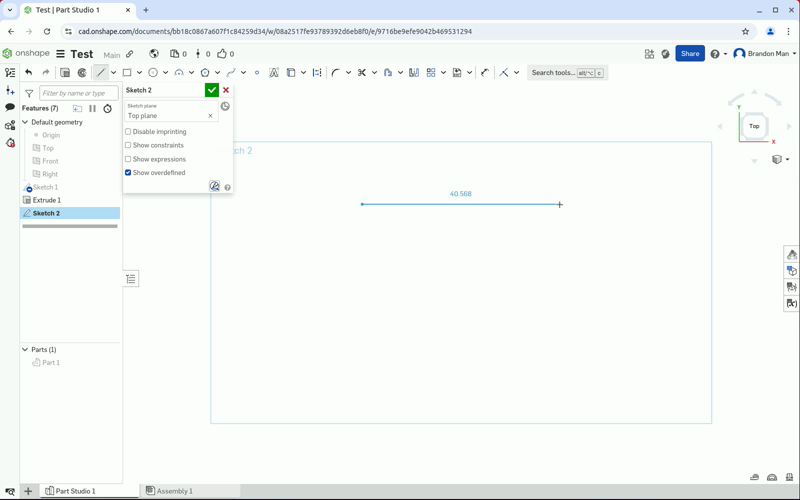
key_down(shift)
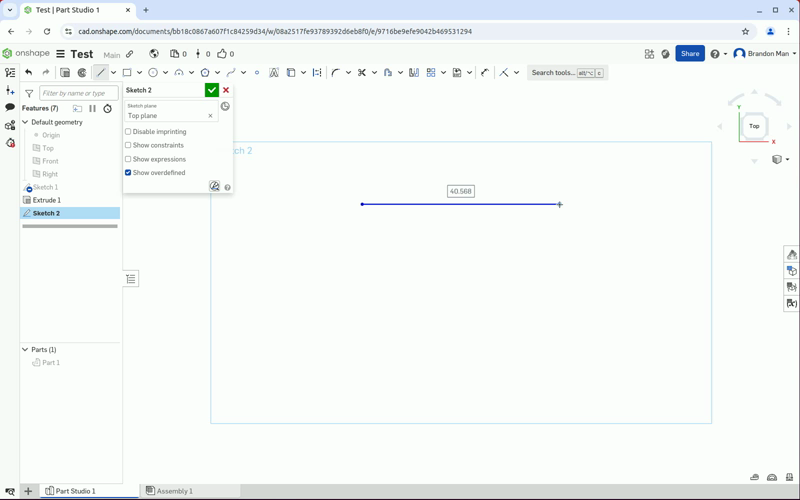
mouse_move(589, 204)
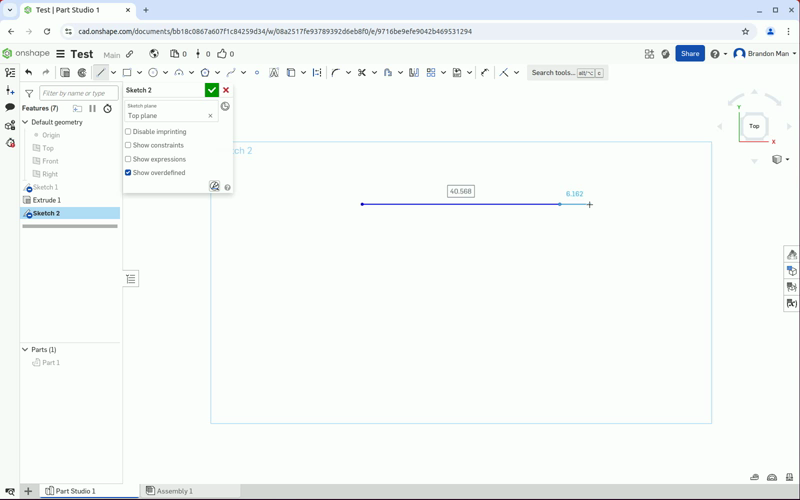
mouse_move(559, 187)
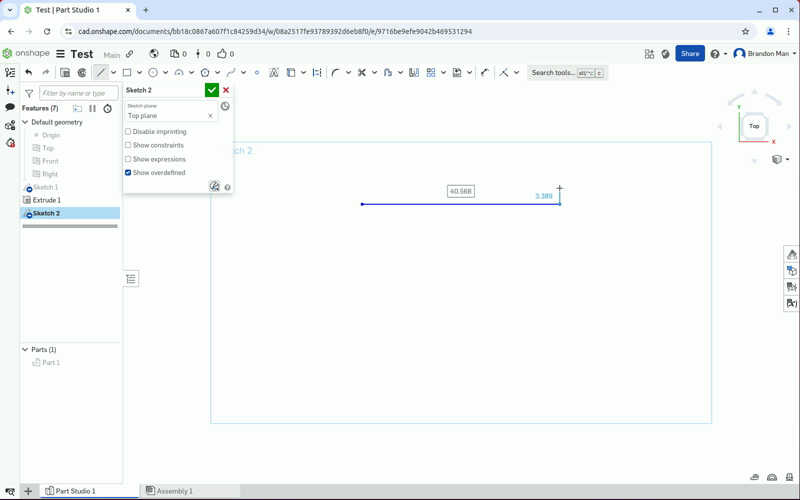
click(559, 187)
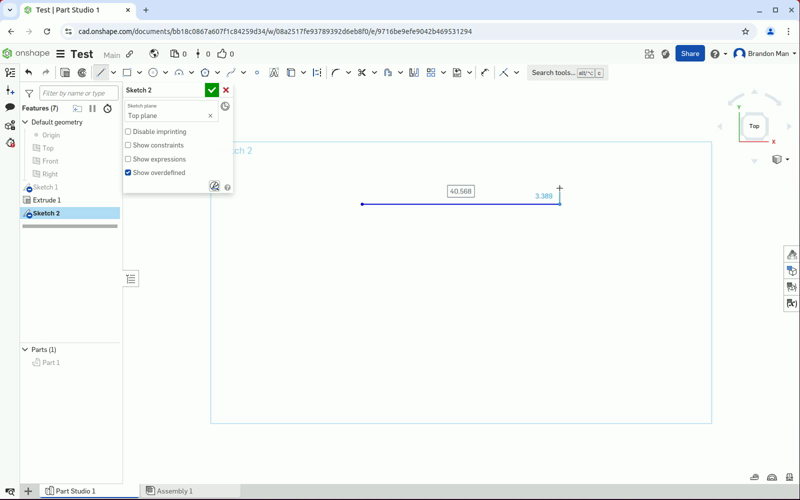
key_up(shift)
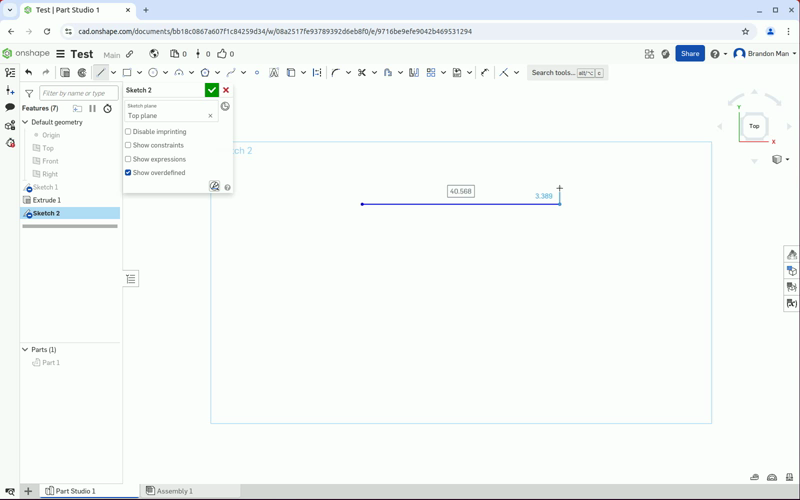
key_down(shift)
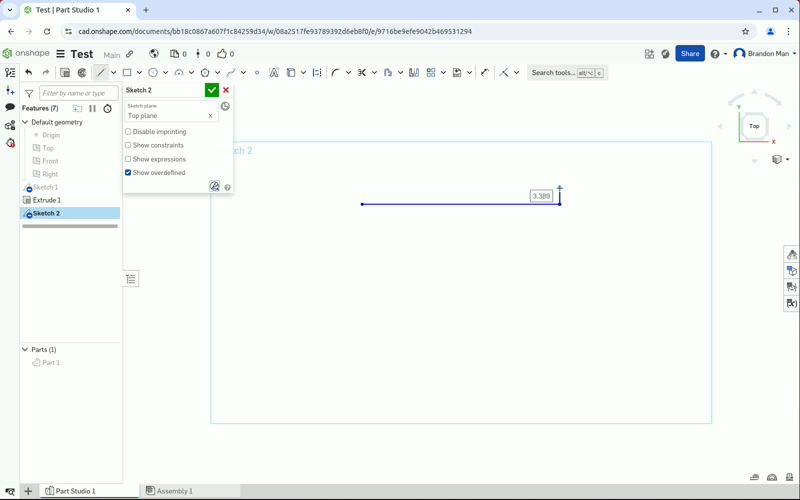
mouse_move(362, 187)
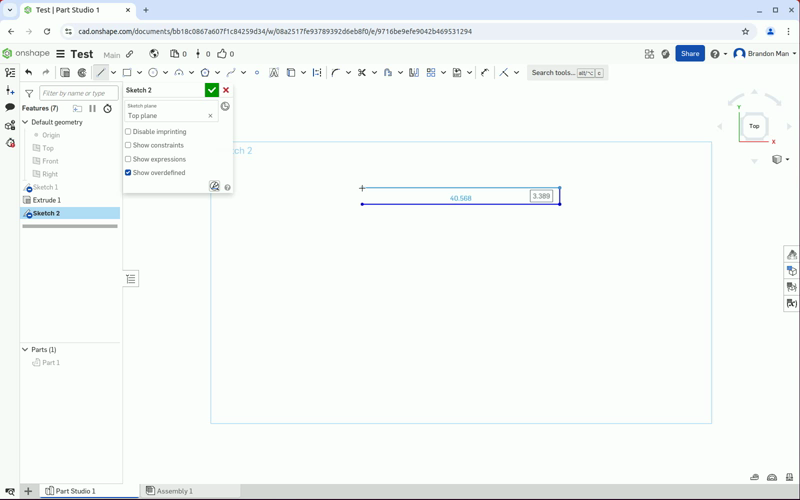
click(362, 187)
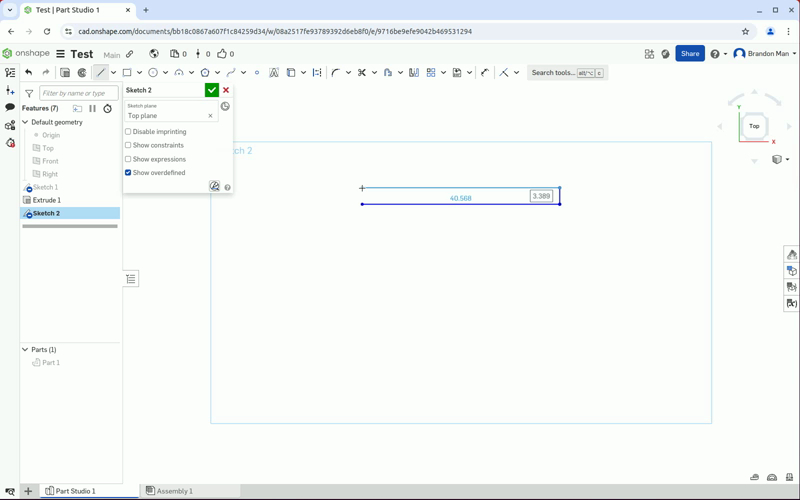
key_up(shift)
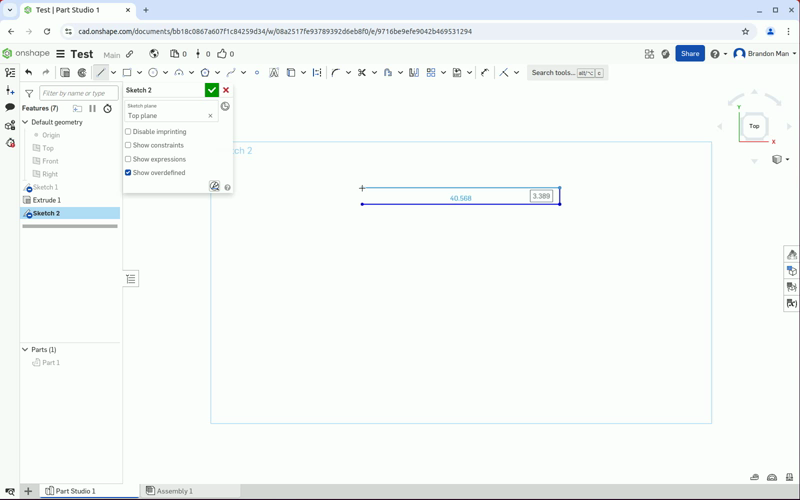
mouse_move(392, 187)
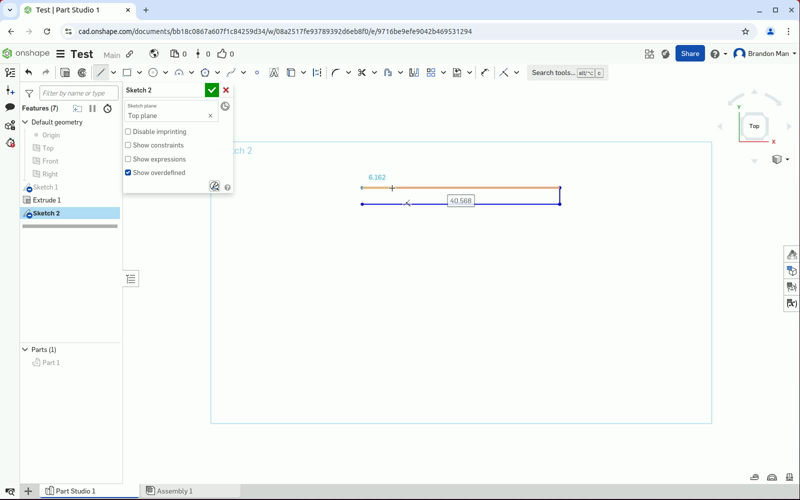
key_down(shift)
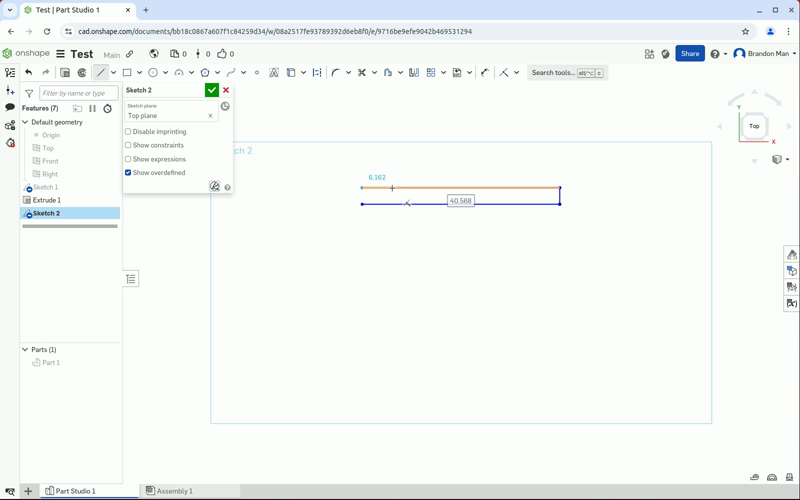
mouse_move(362, 204)
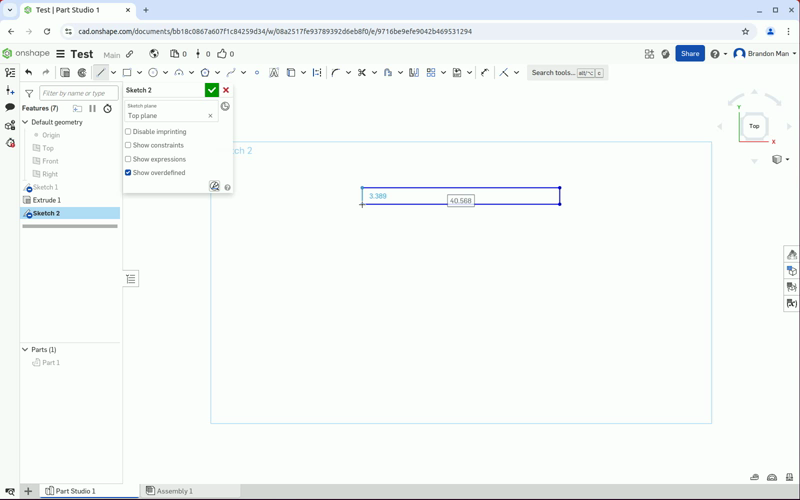
key_up(shift)
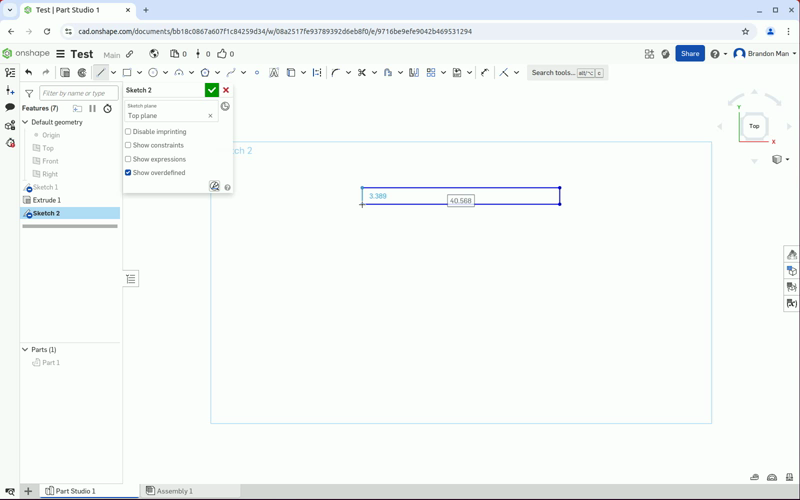
click(362, 204)
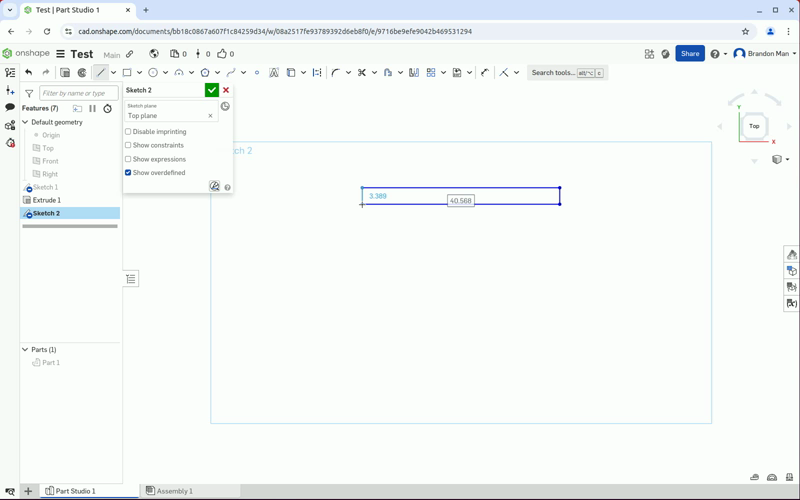
key(esc)
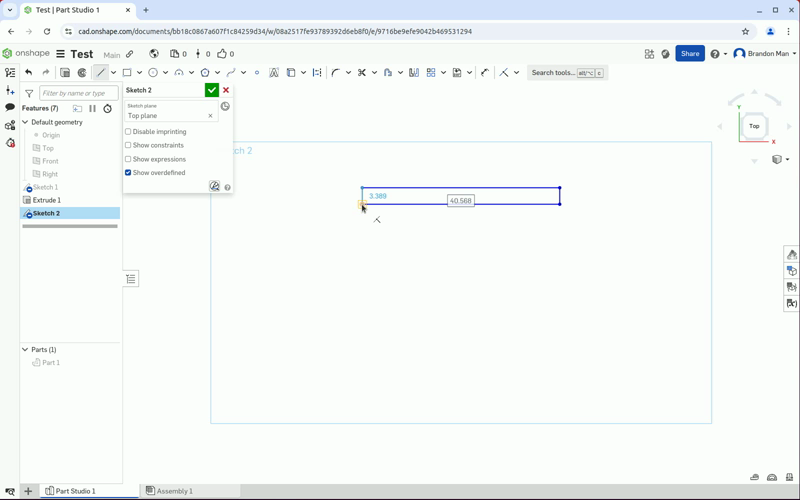
mouse_move(502, 194)
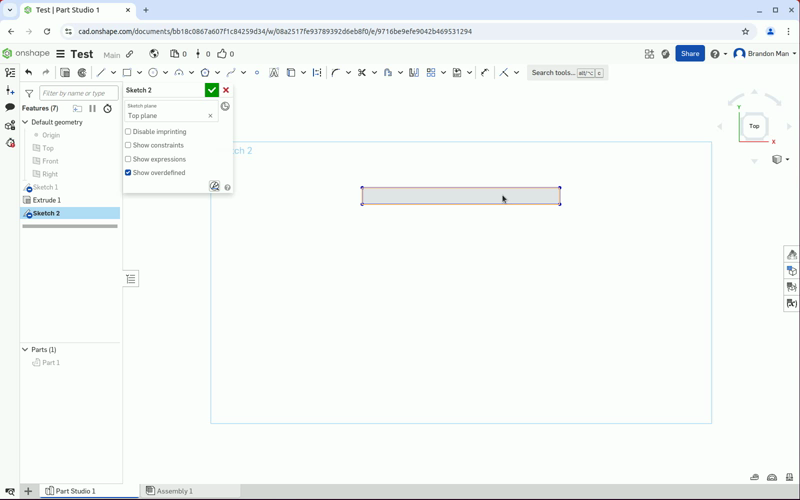
click(502, 194)
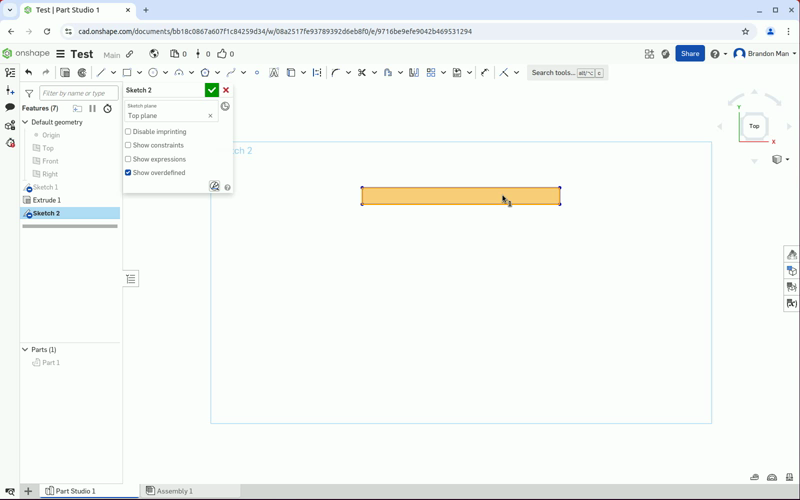
mouse_move(73, 352)
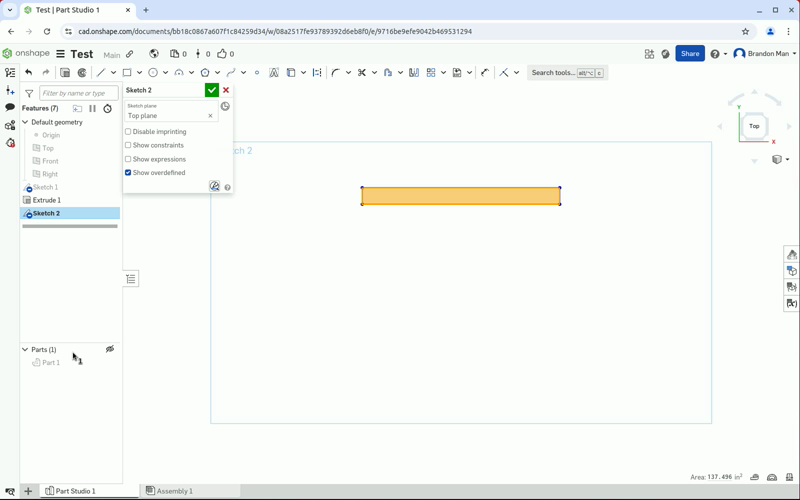
key(shift+y)
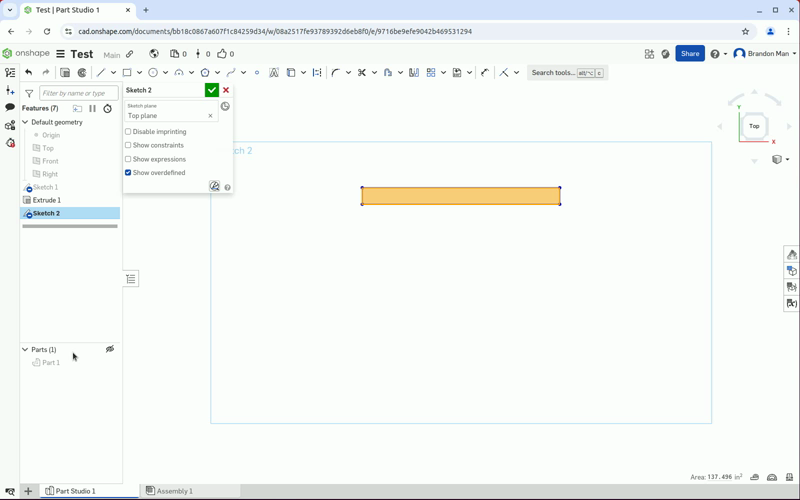
key(shift+e)
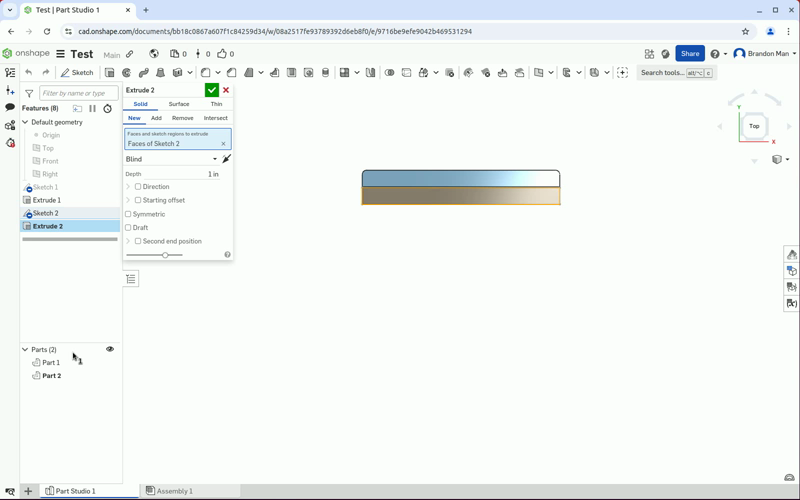
mouse_move(143, 106)
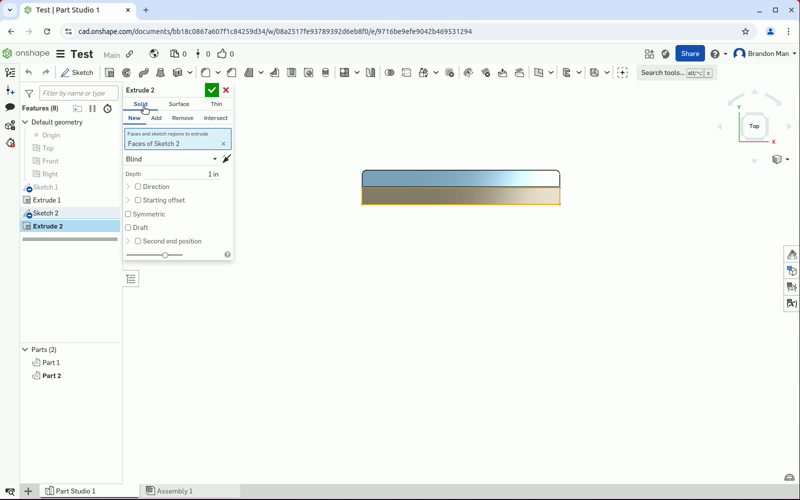
click(143, 106)
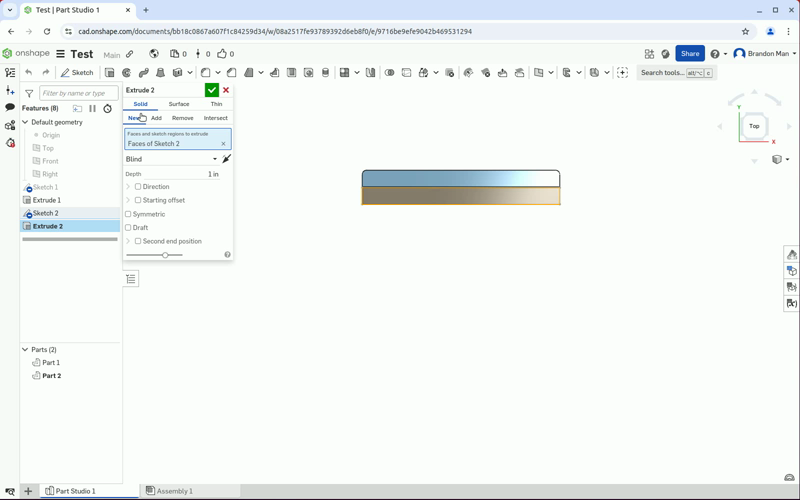
mouse_move(137, 120)
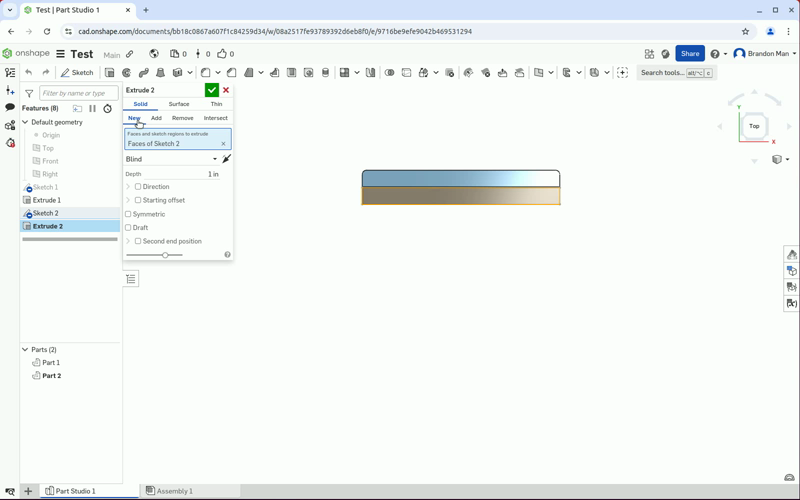
click(137, 120)
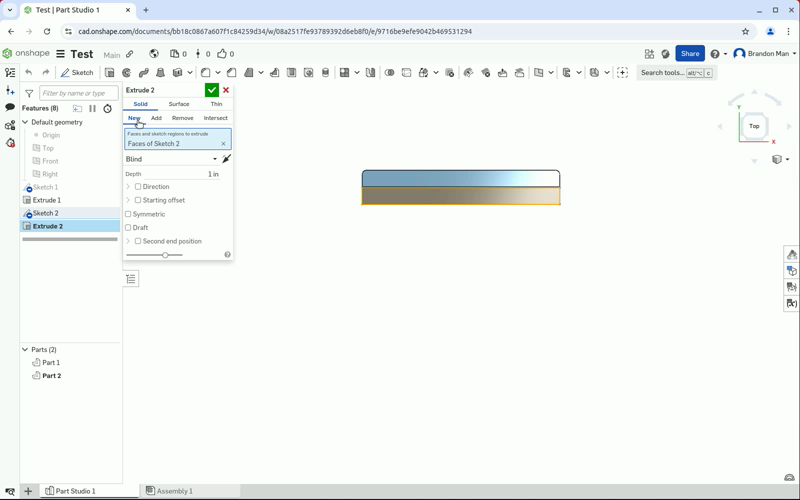
key(tab, 4)
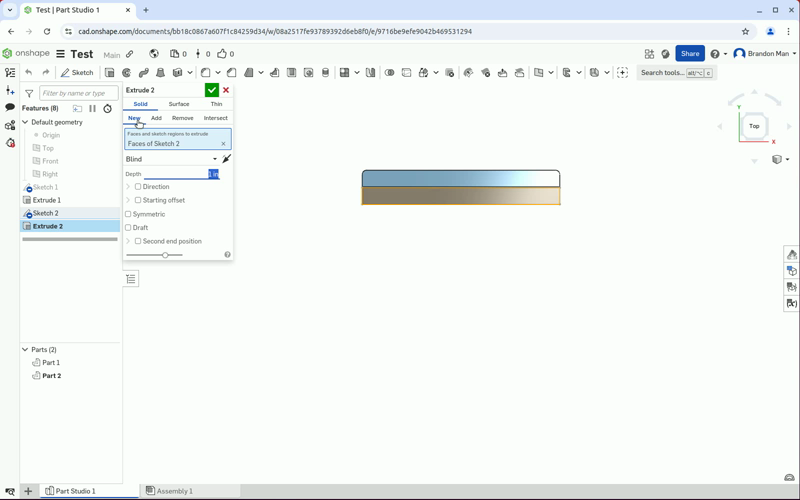
text(0.481)
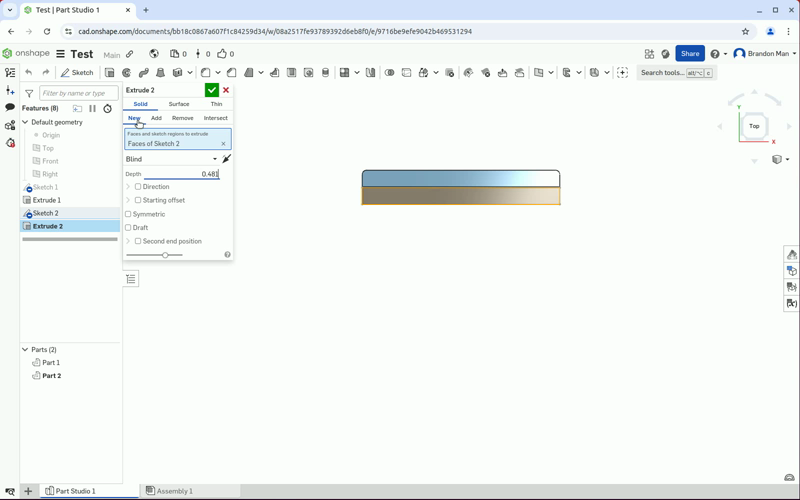
key(enter)
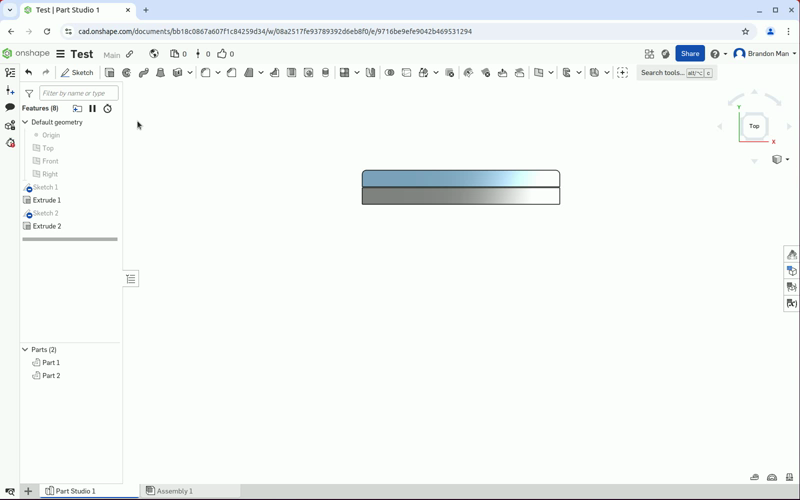
key(shift+h)
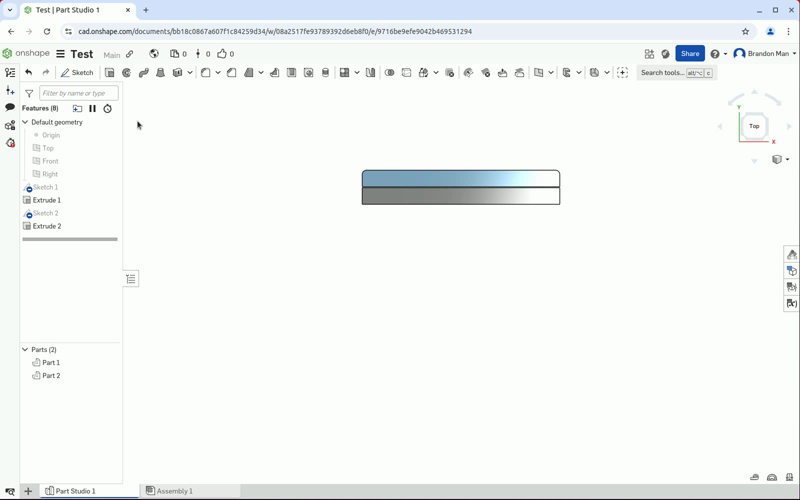
key(shift+h)
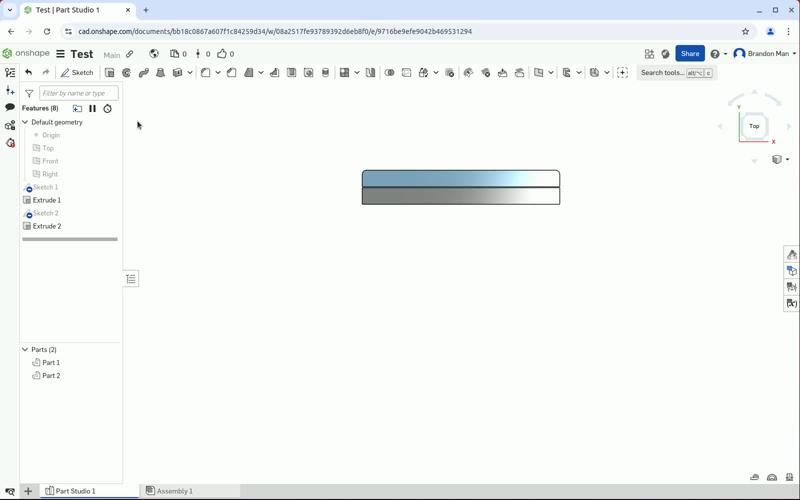
mouse_move(73, 189)
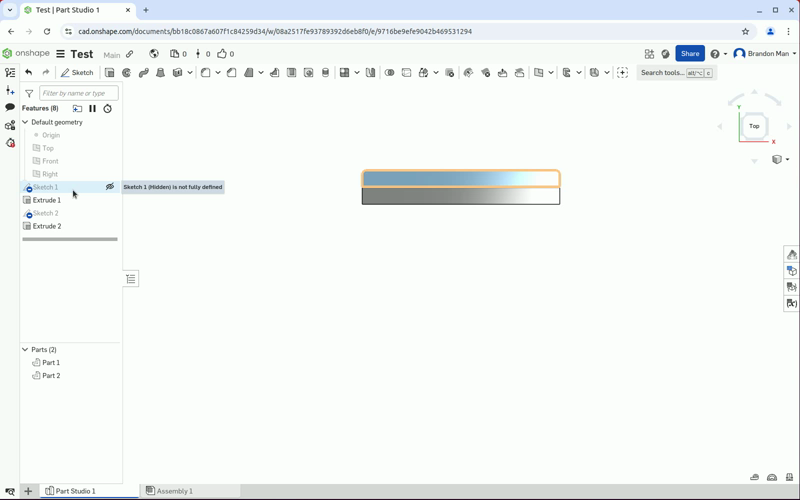
click(73, 189)
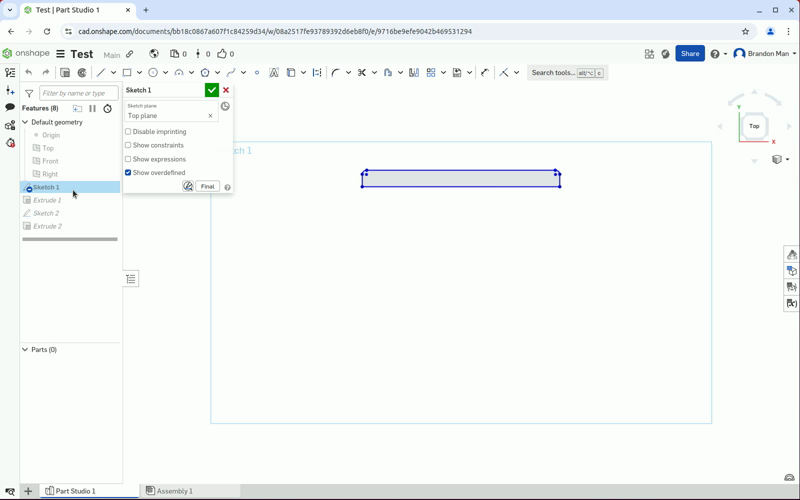
mouse_move(229, 92)
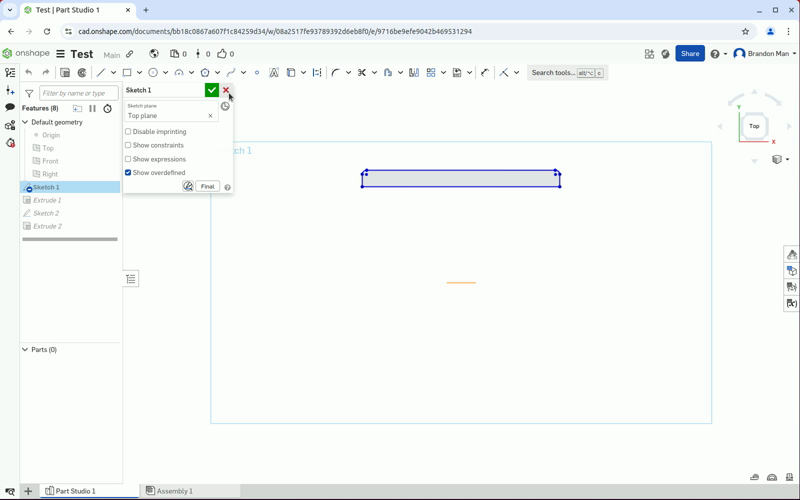
click(229, 92)
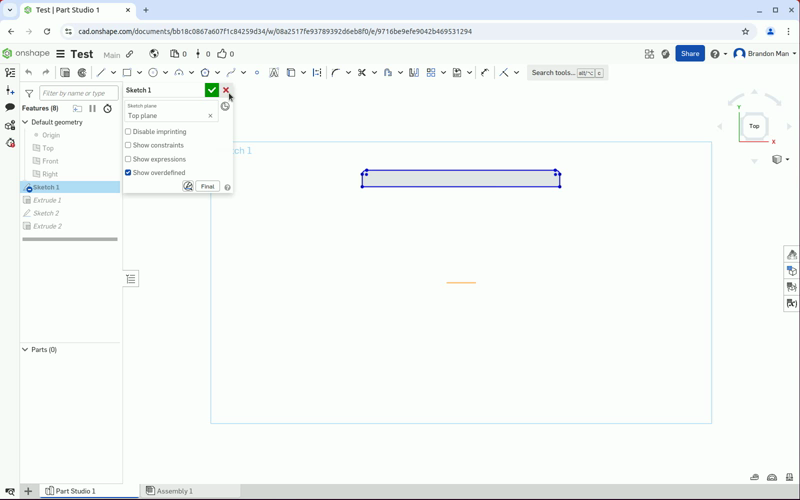
key(shift+s)
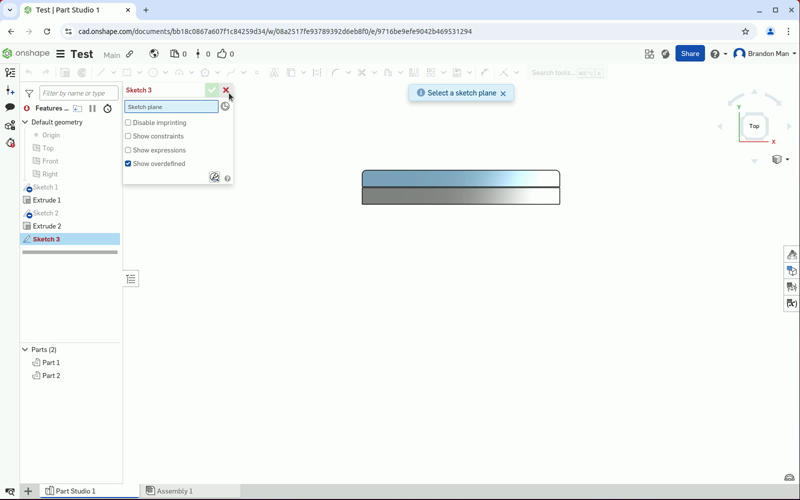
mouse_move(73, 150)
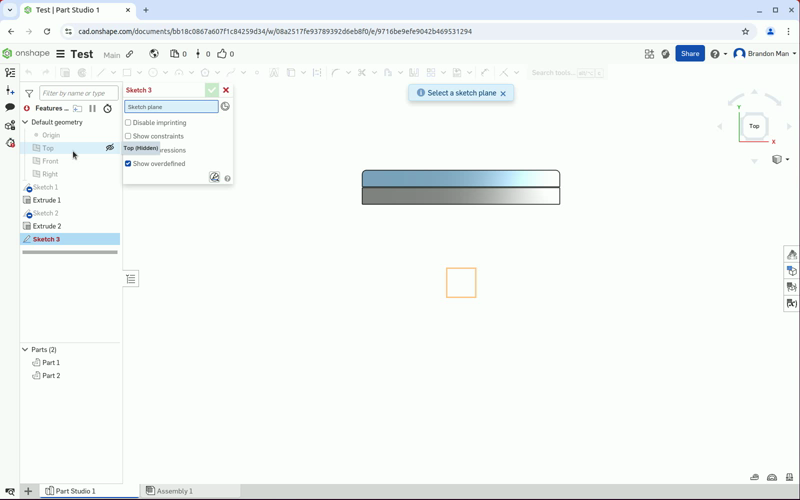
click(73, 150)
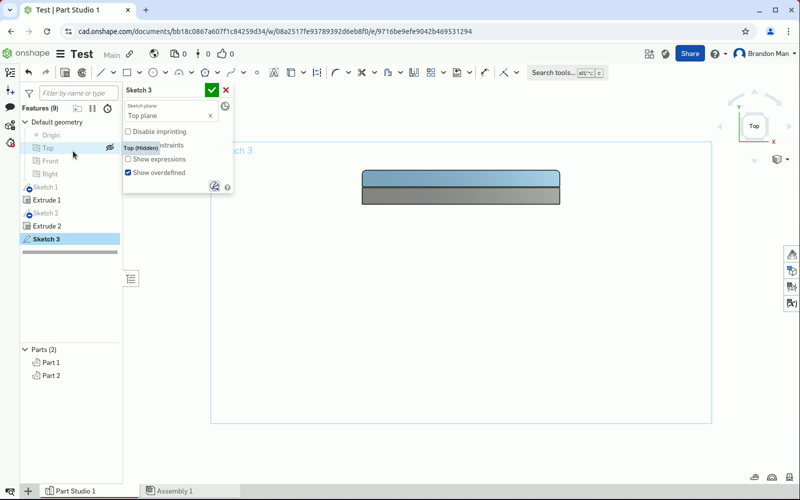
mouse_move(73, 352)
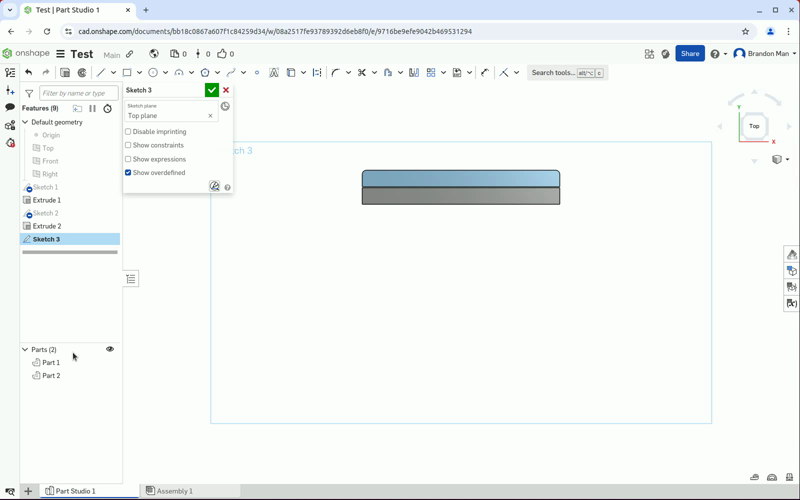
key(y)
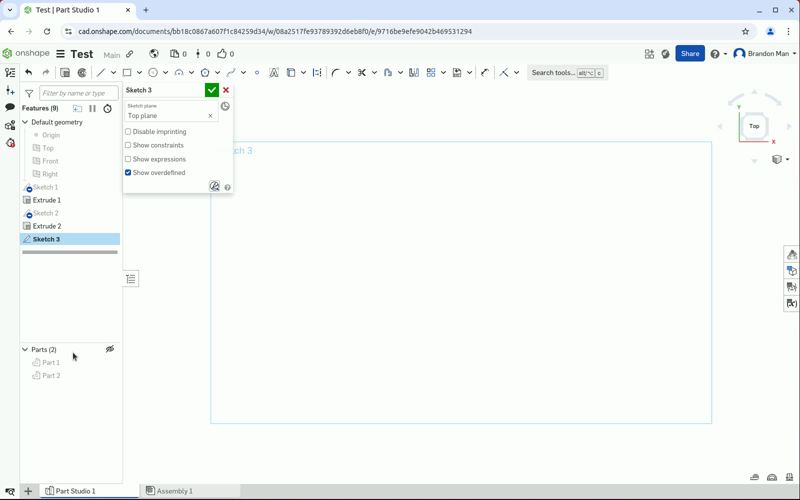
key(l)
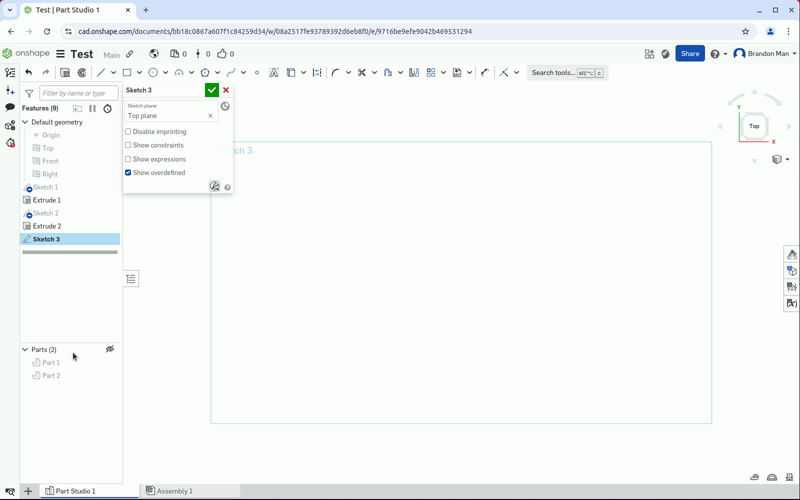
key_down(shift)
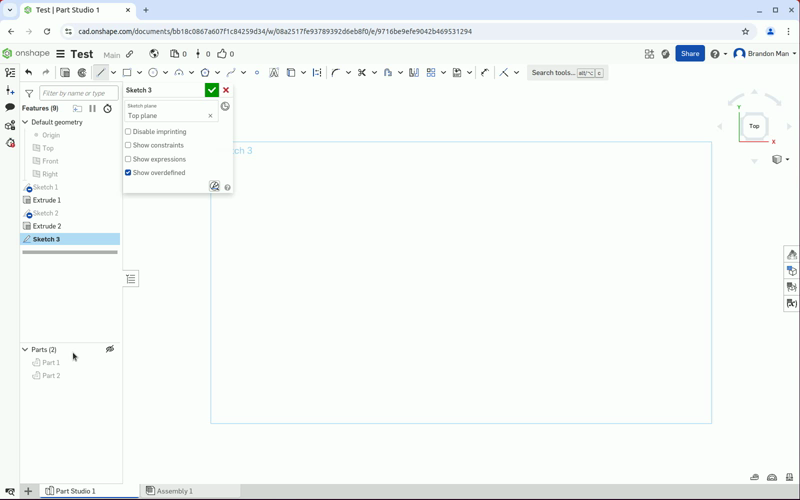
mouse_move(362, 220)
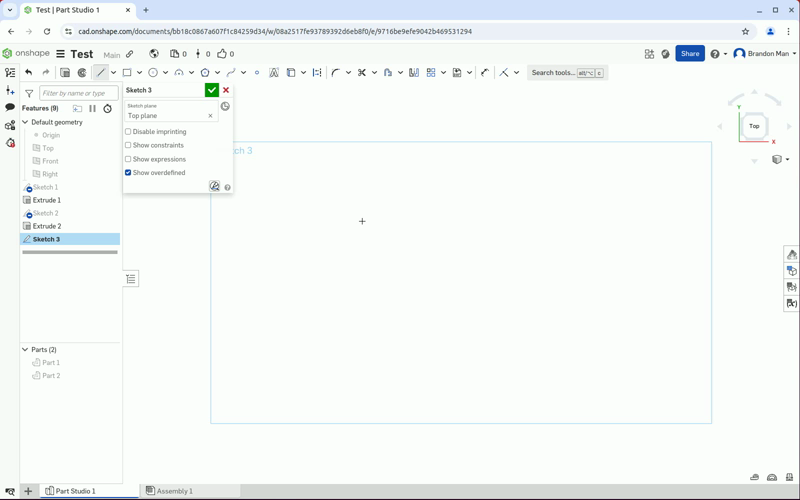
click(362, 220)
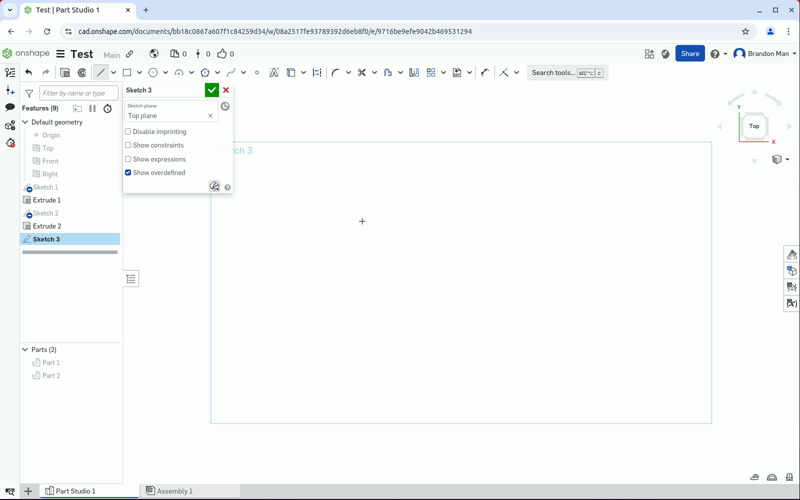
key_up(shift)
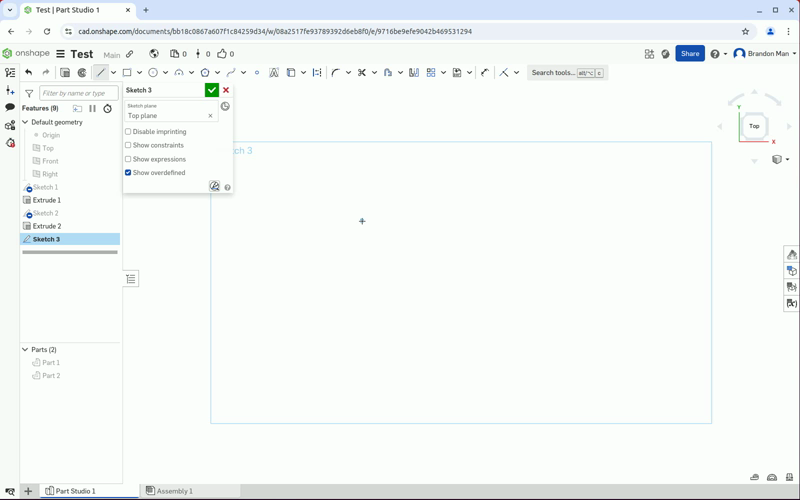
key_down(shift)
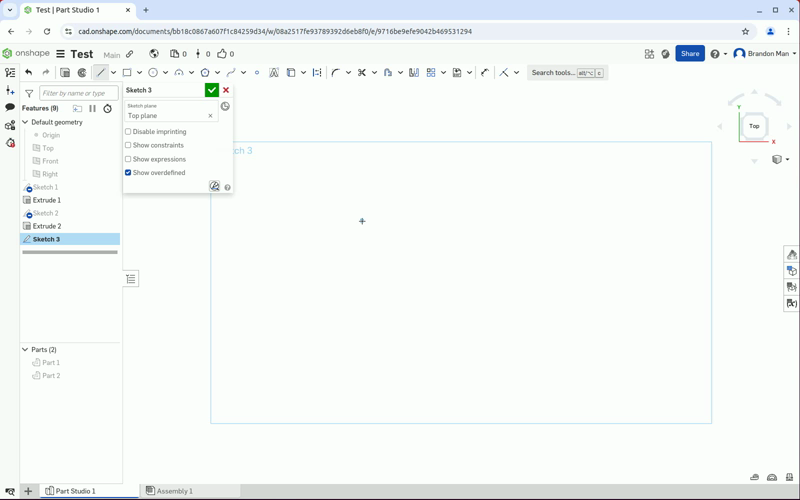
mouse_move(559, 220)
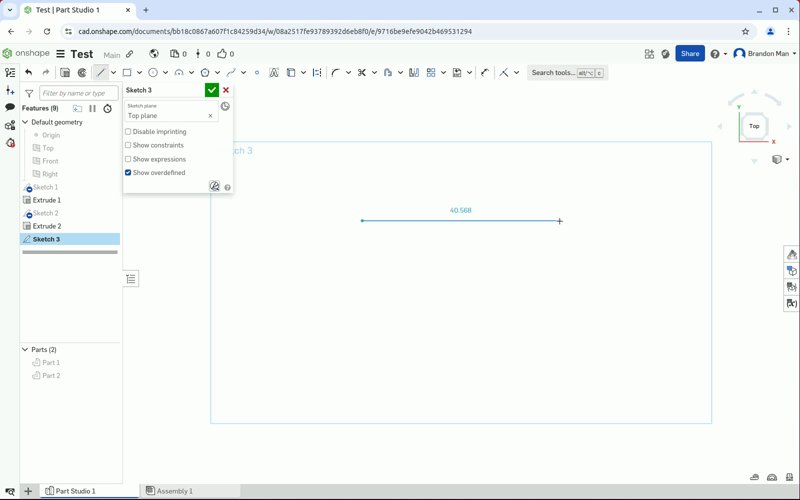
click(559, 220)
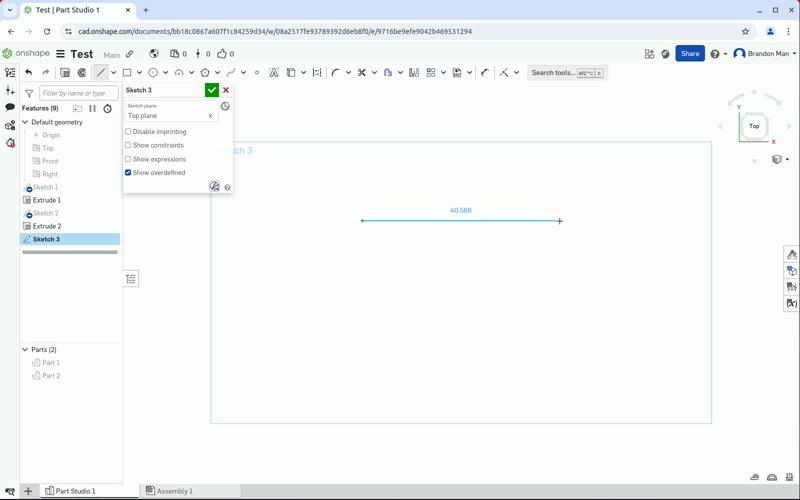
key_up(shift)
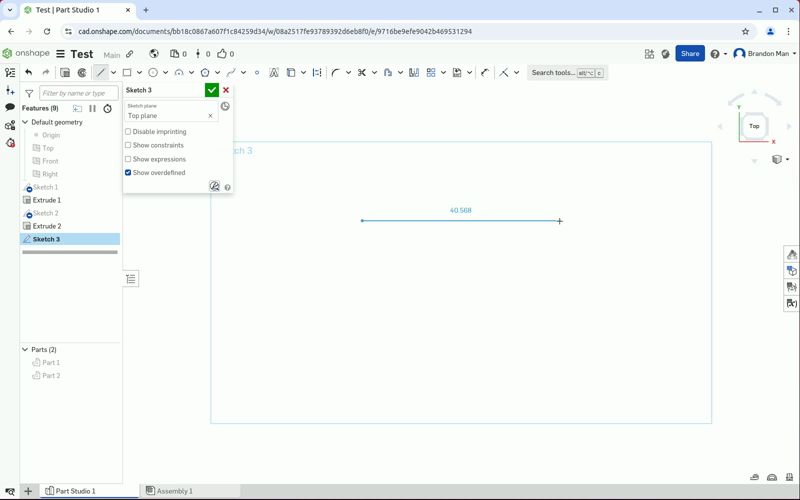
key_down(shift)
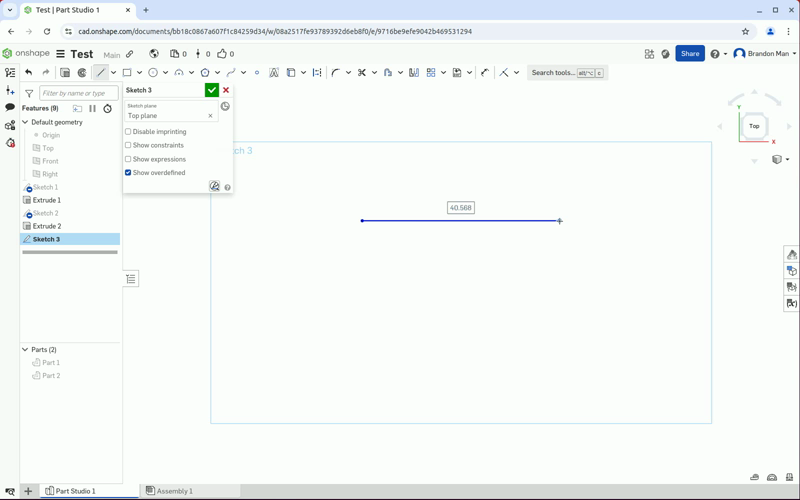
mouse_move(589, 220)
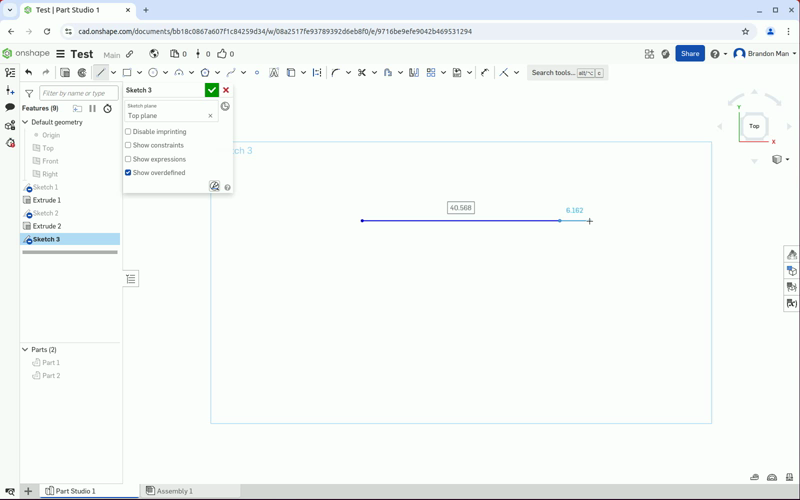
mouse_move(559, 204)
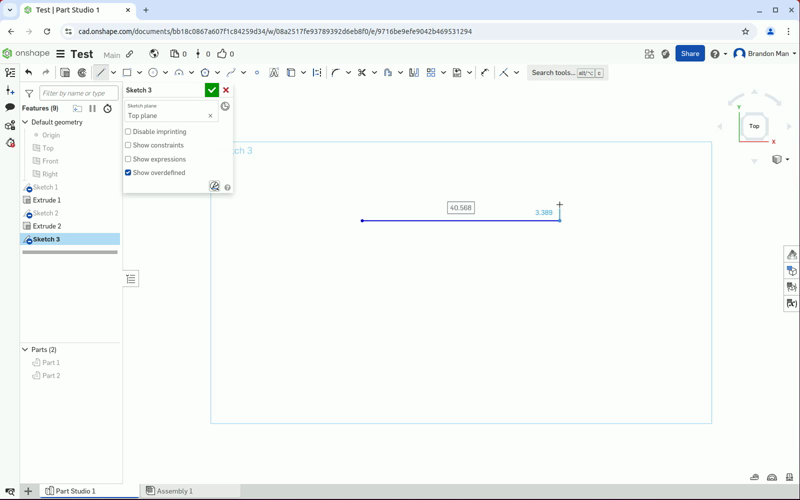
click(559, 204)
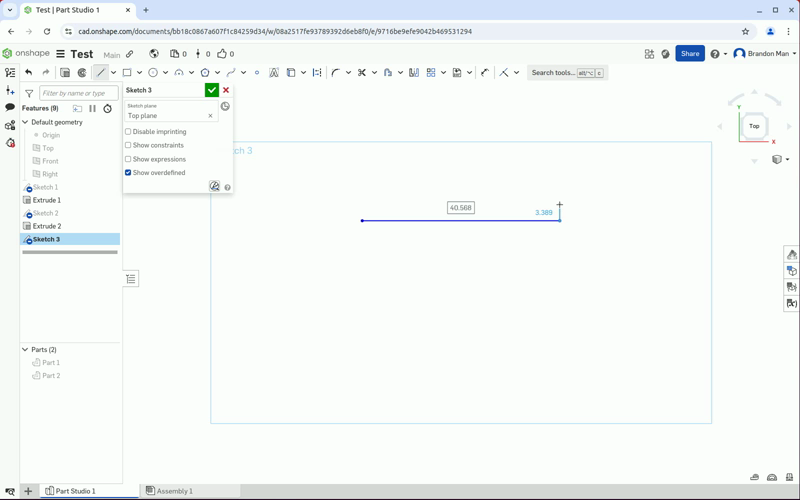
key_up(shift)
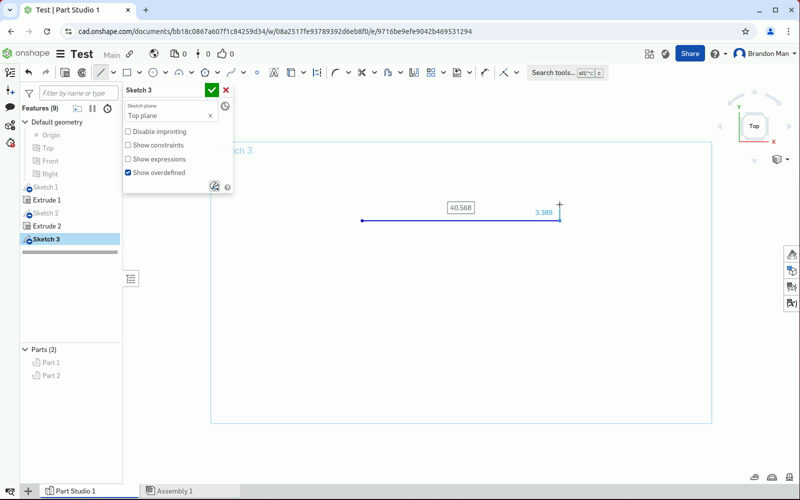
key_down(shift)
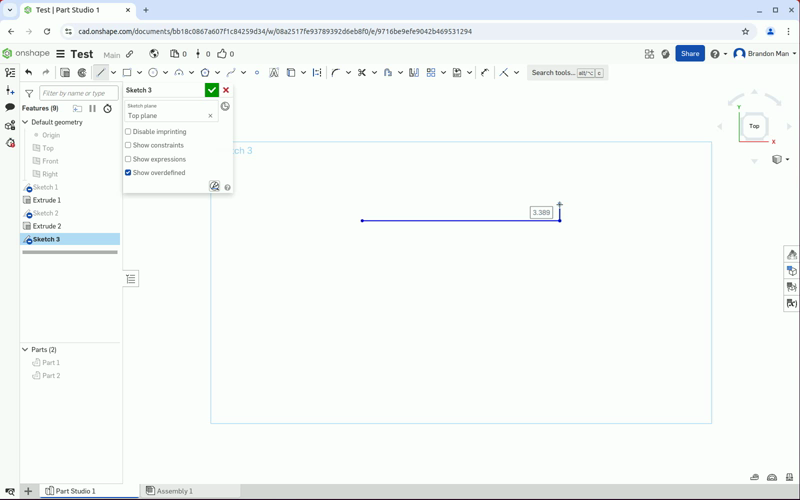
mouse_move(362, 204)
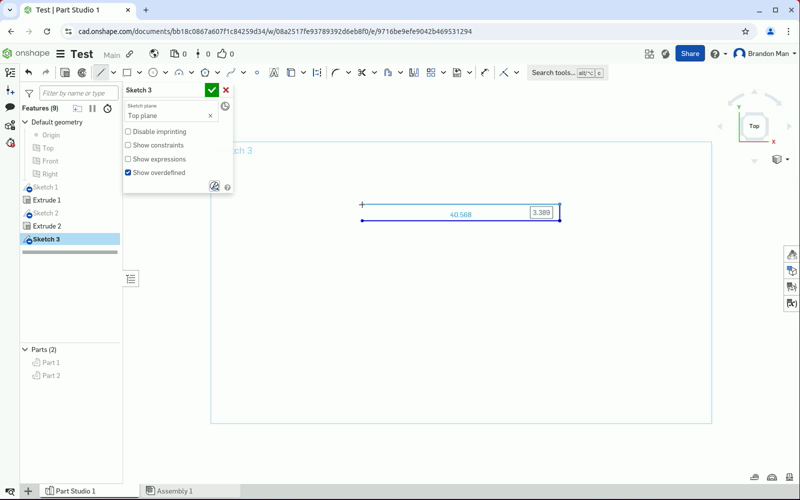
click(362, 204)
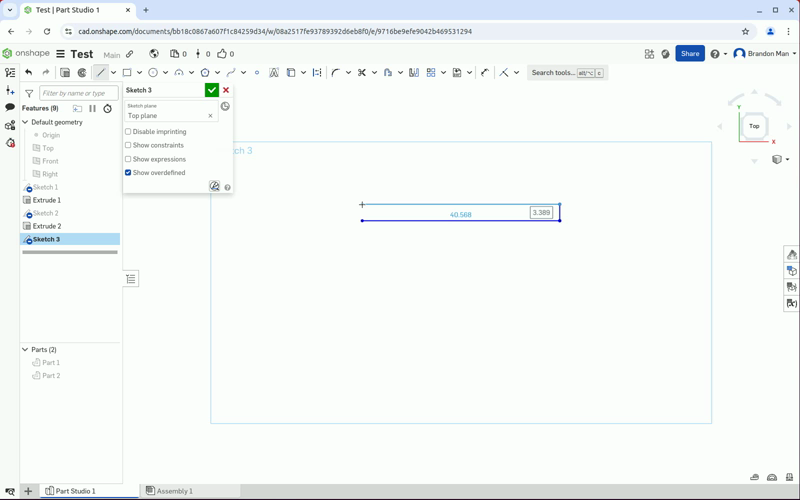
key_up(shift)
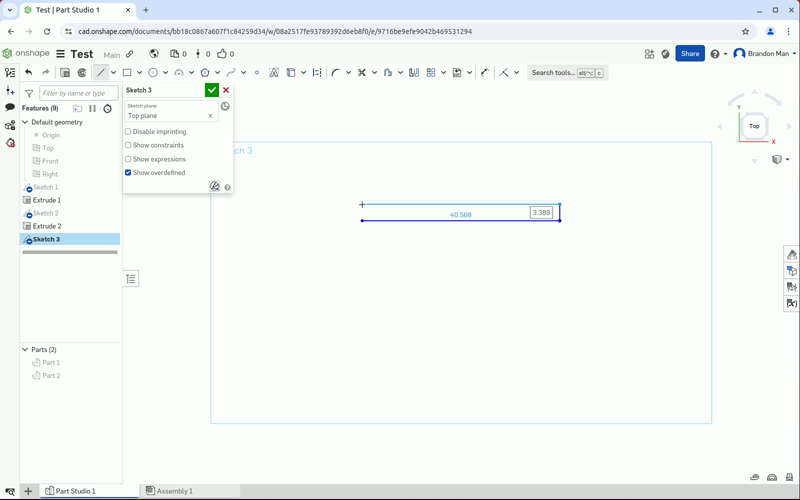
mouse_move(392, 204)
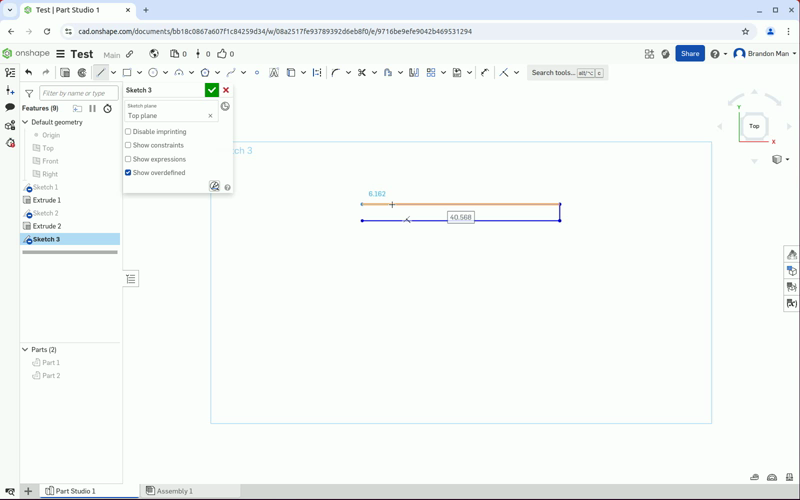
key_down(shift)
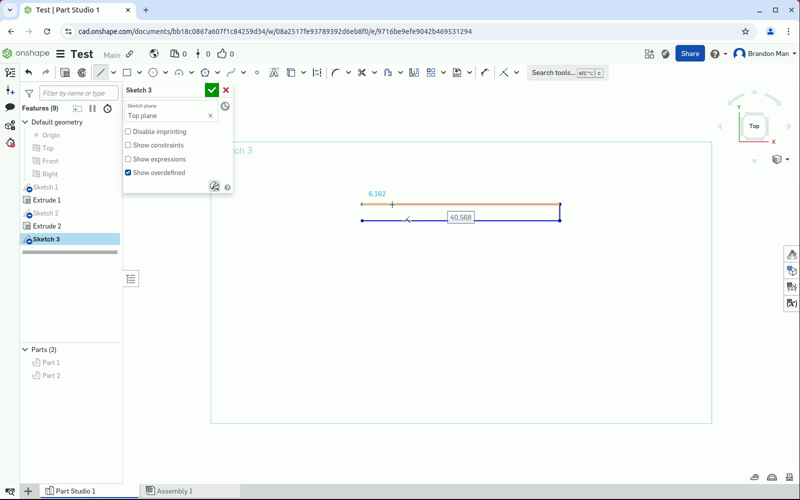
mouse_move(362, 220)
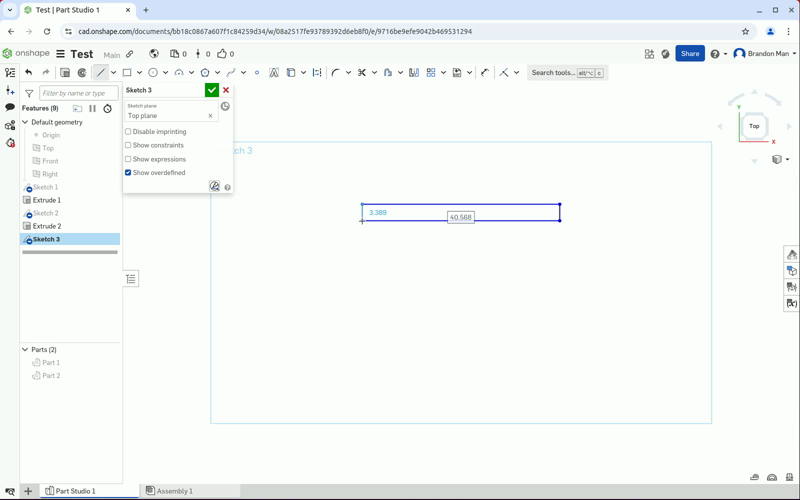
key_up(shift)
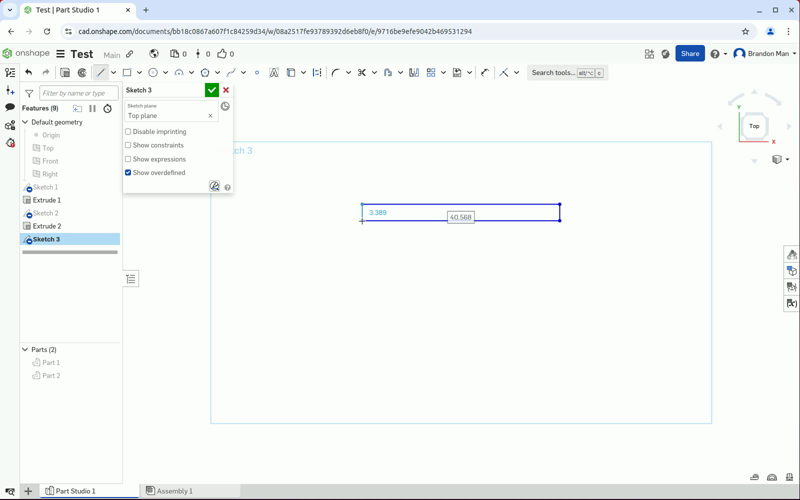
click(362, 220)
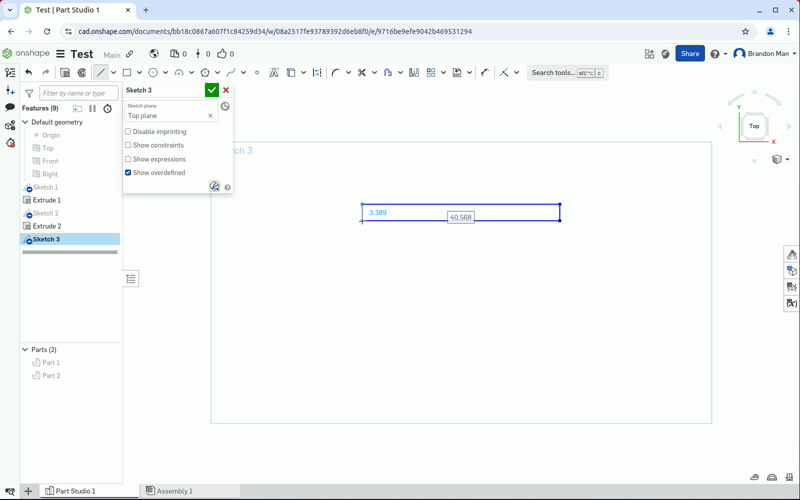
key(esc)
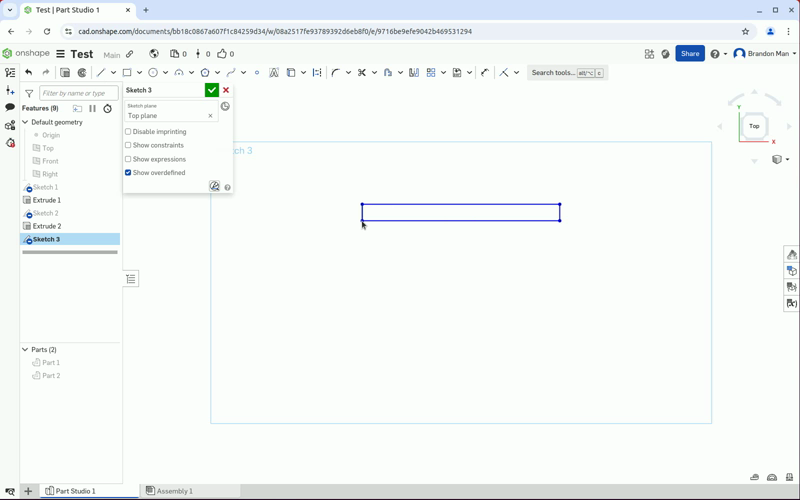
mouse_move(385, 213)
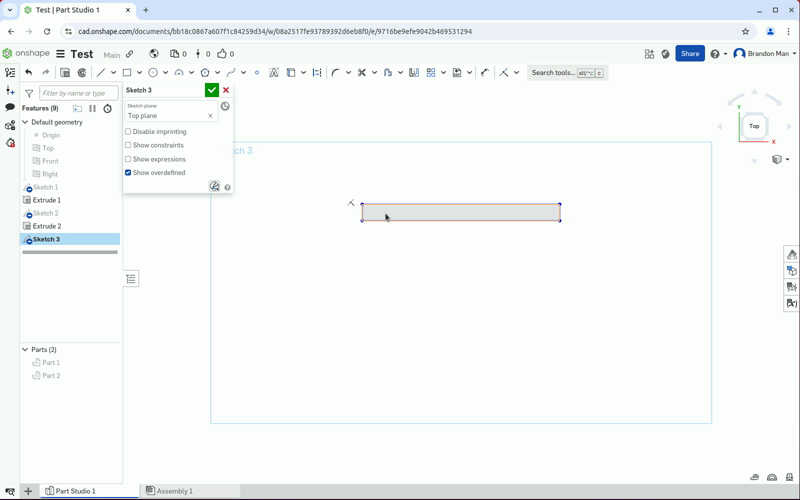
click(385, 213)
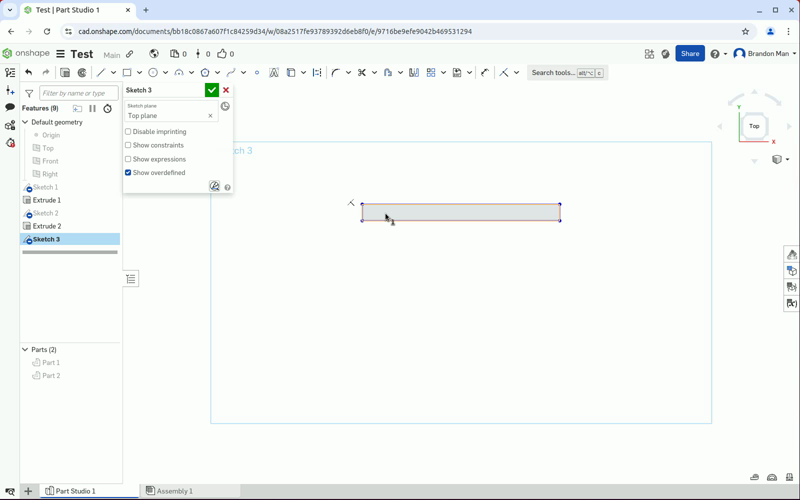
mouse_move(73, 352)
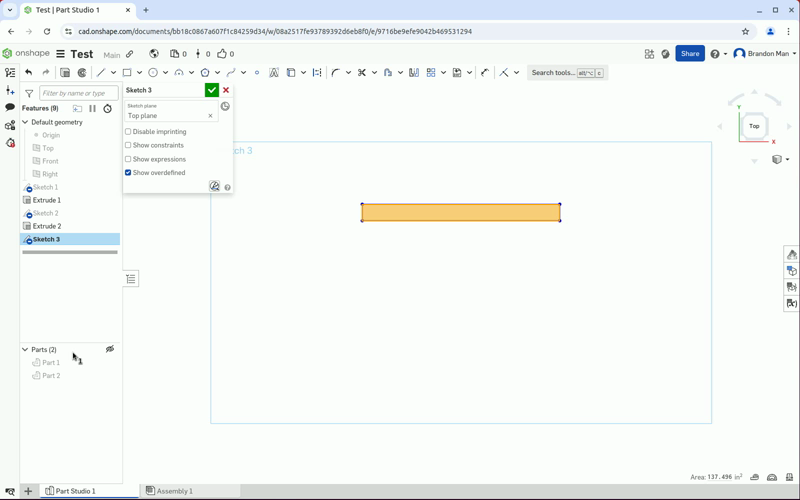
key(shift+y)
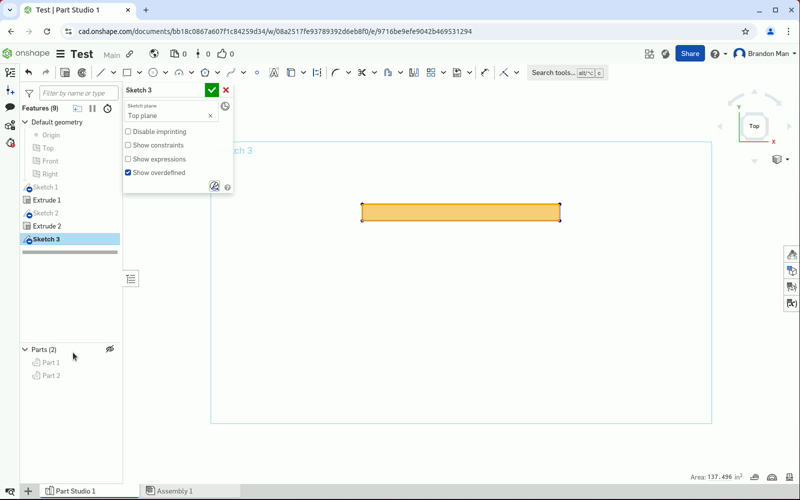
key(shift+e)
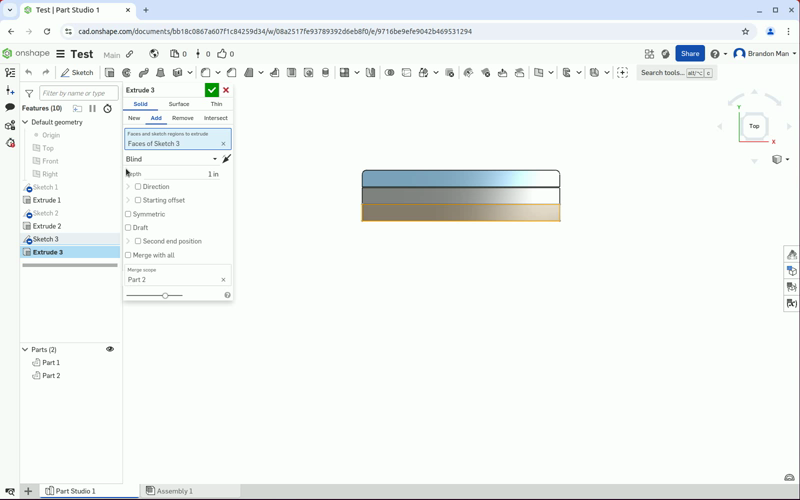
mouse_move(143, 106)
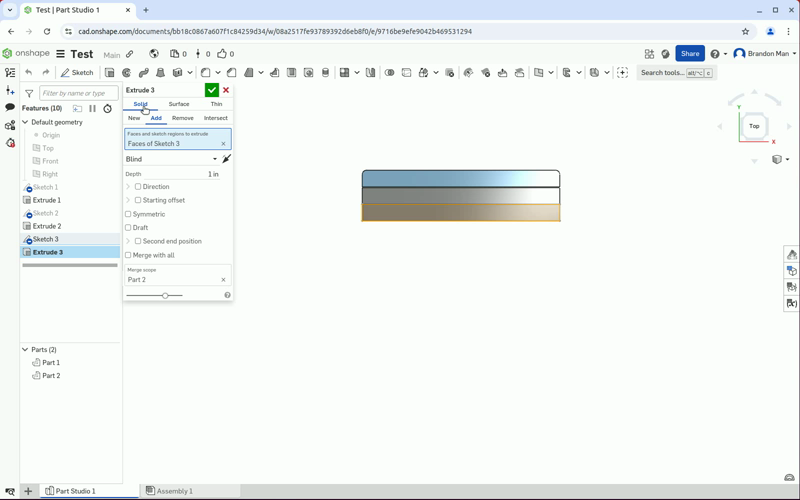
click(143, 106)
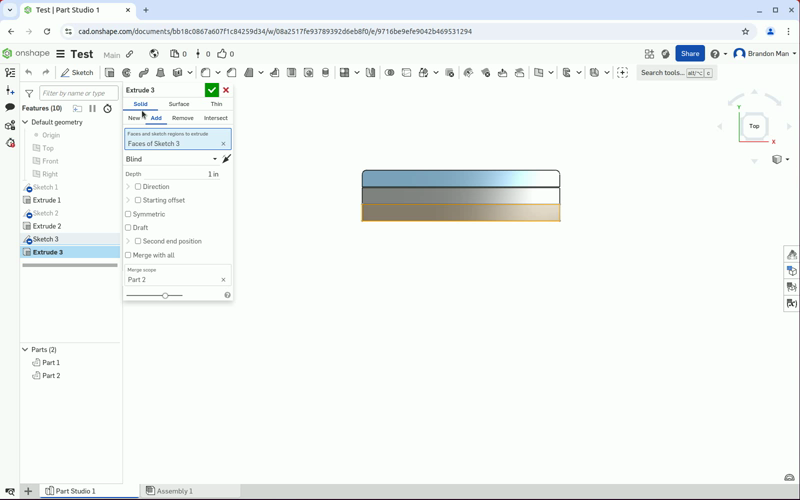
mouse_move(137, 120)
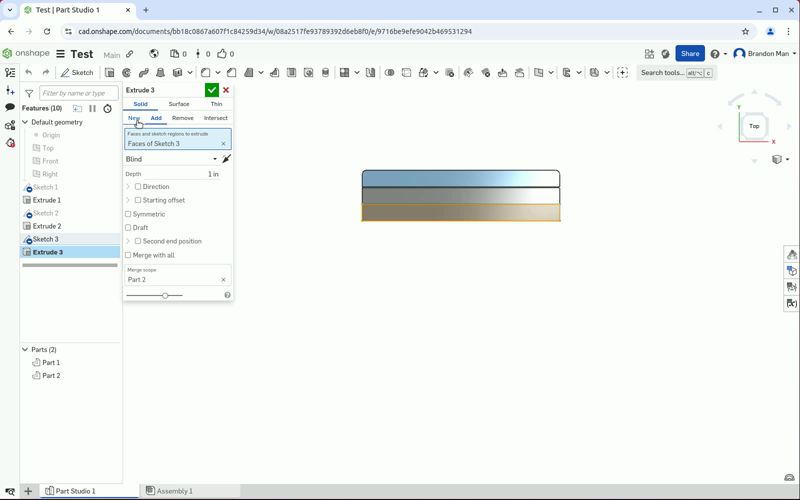
click(137, 120)
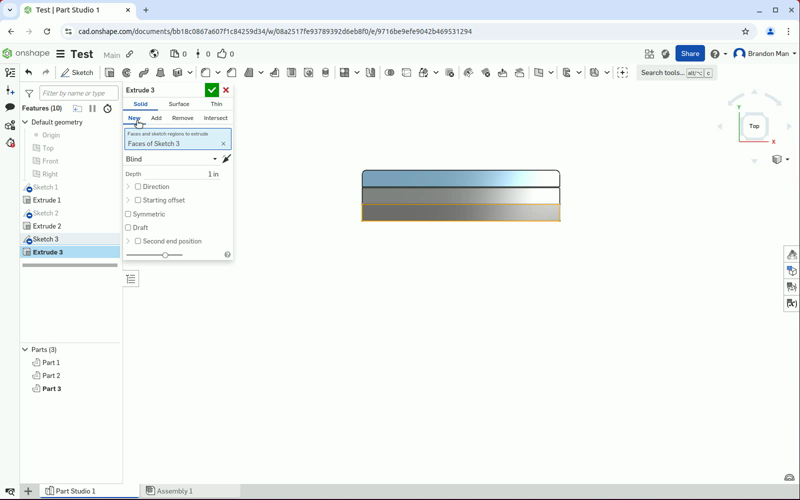
key(tab, 4)
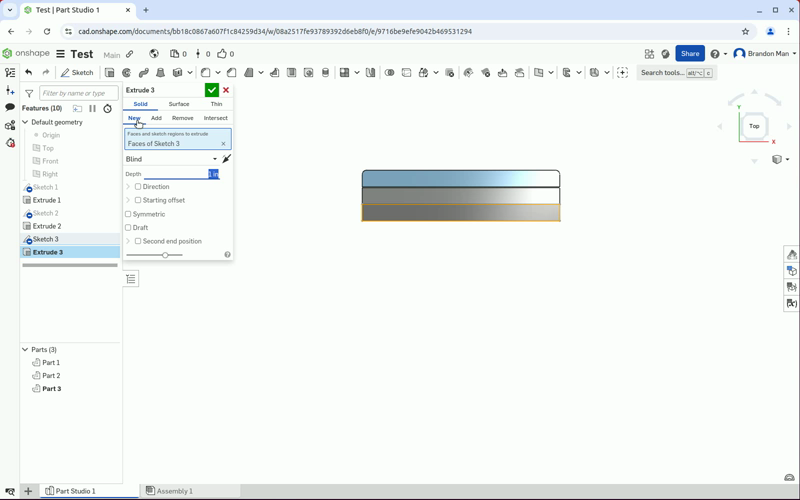
text(0.481)
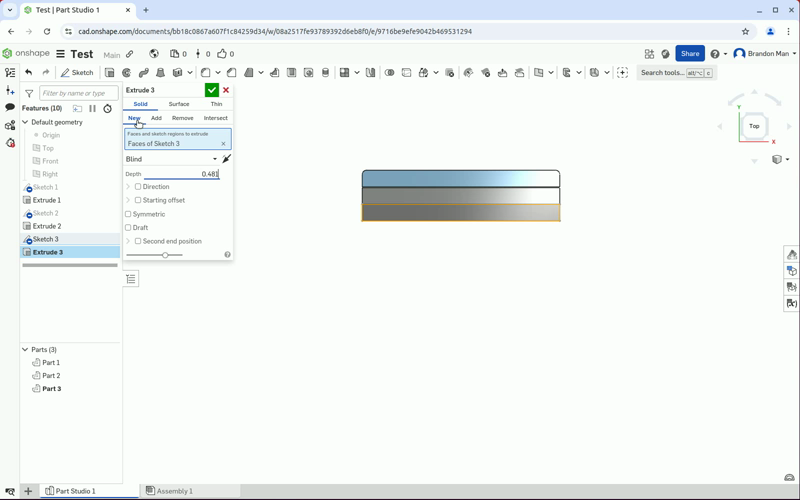
key(enter)
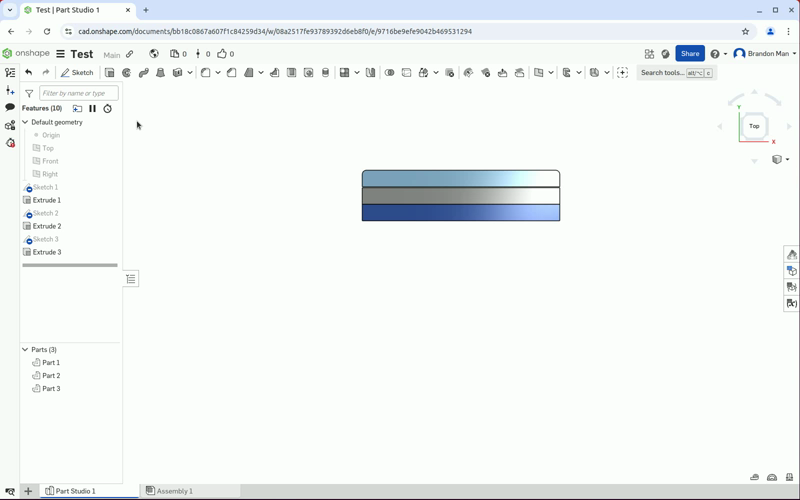
key(shift+h)
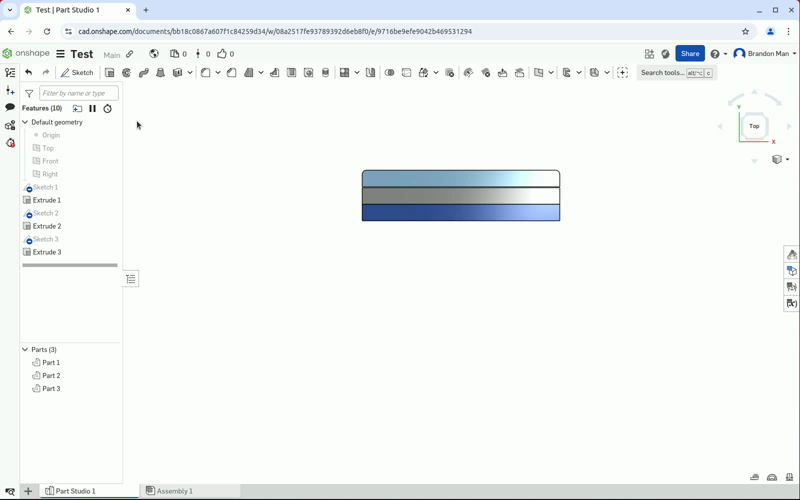
key(shift+h)
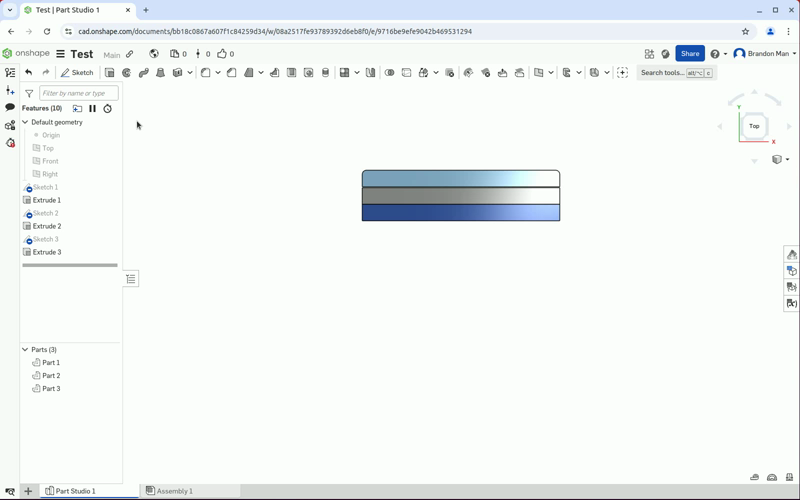
mouse_move(73, 189)
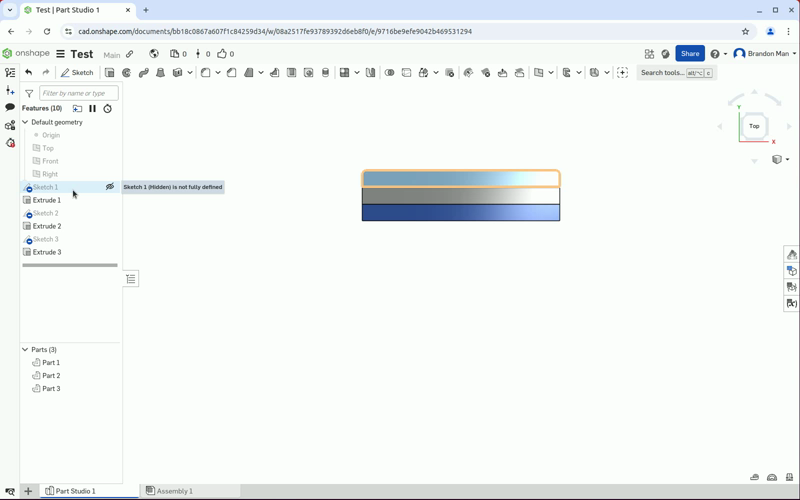
click(73, 189)
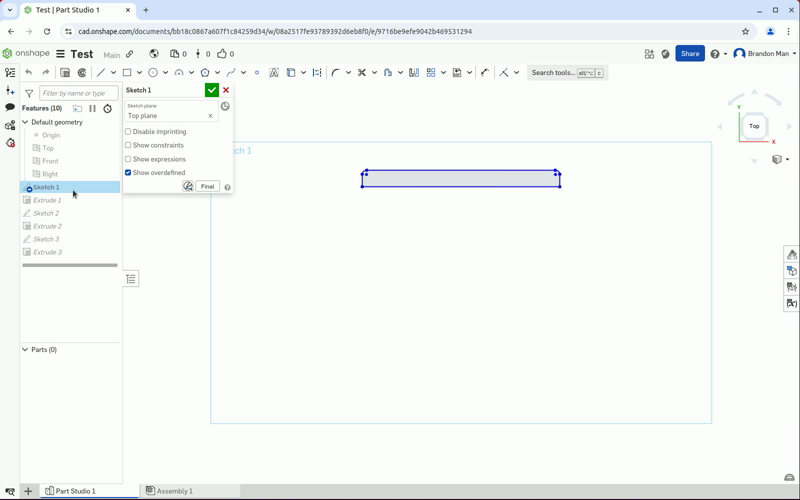
mouse_move(229, 92)
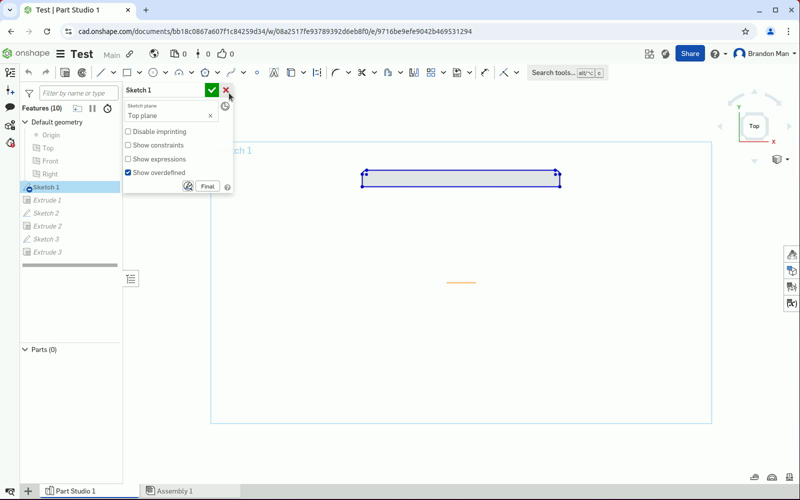
click(229, 92)
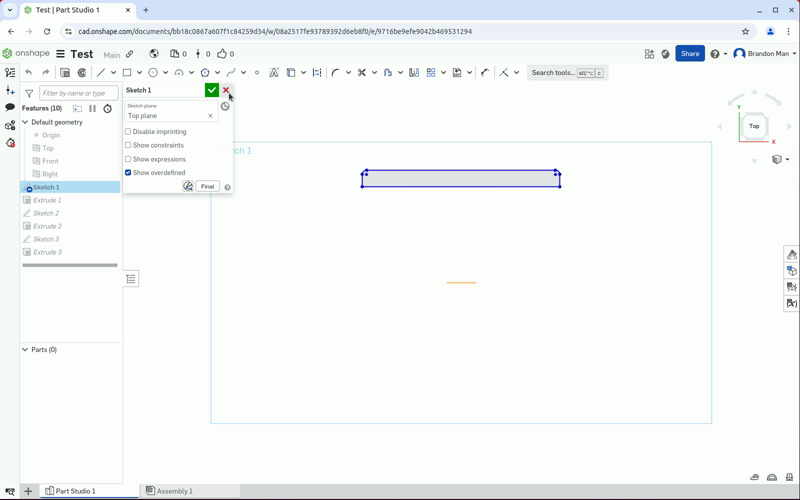
key(shift+s)
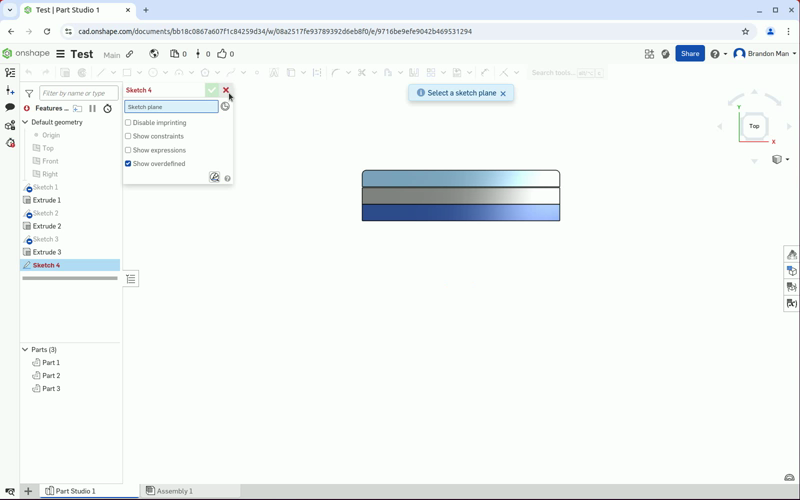
mouse_move(73, 150)
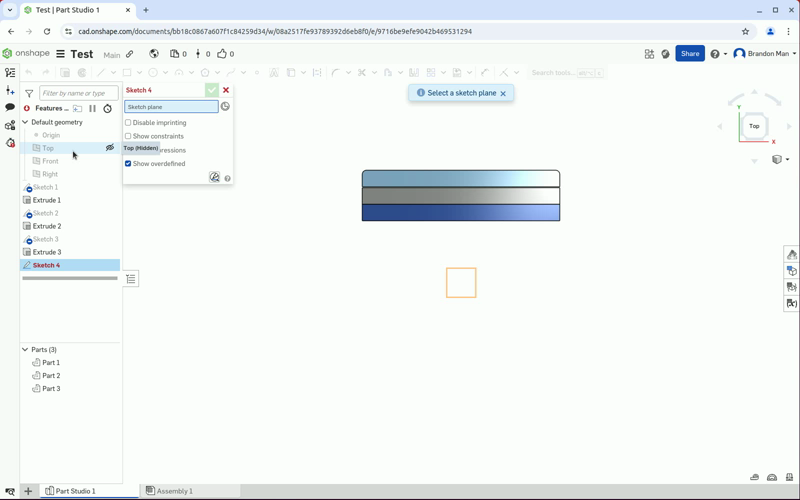
click(73, 150)
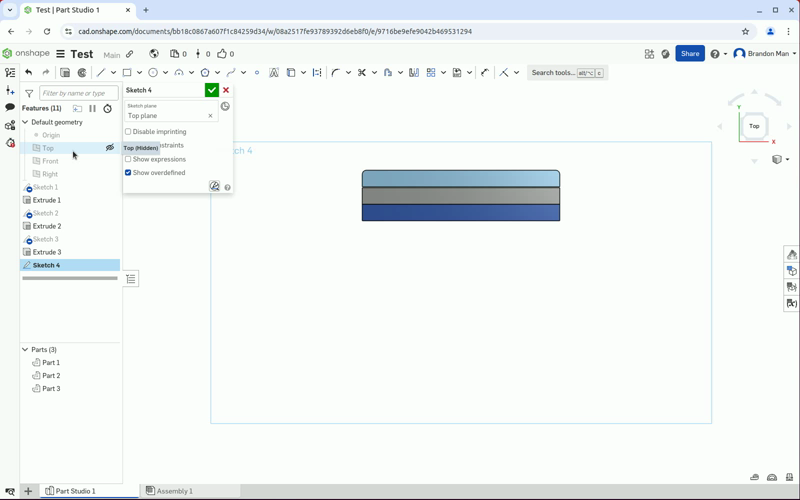
mouse_move(73, 352)
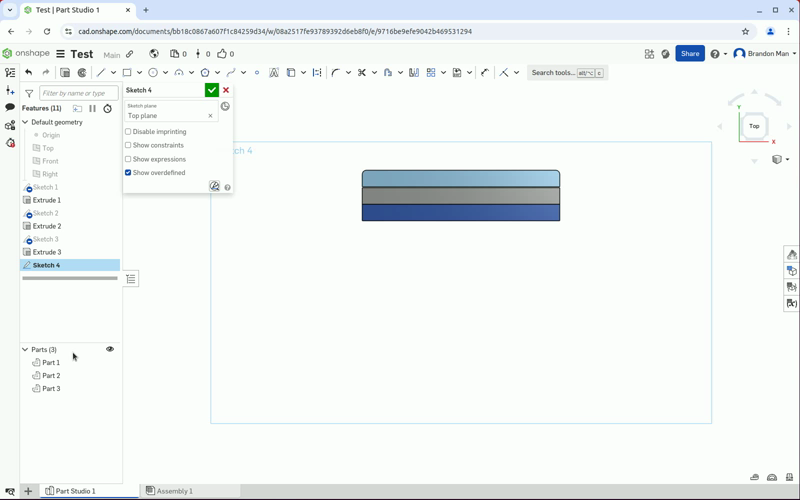
key(y)
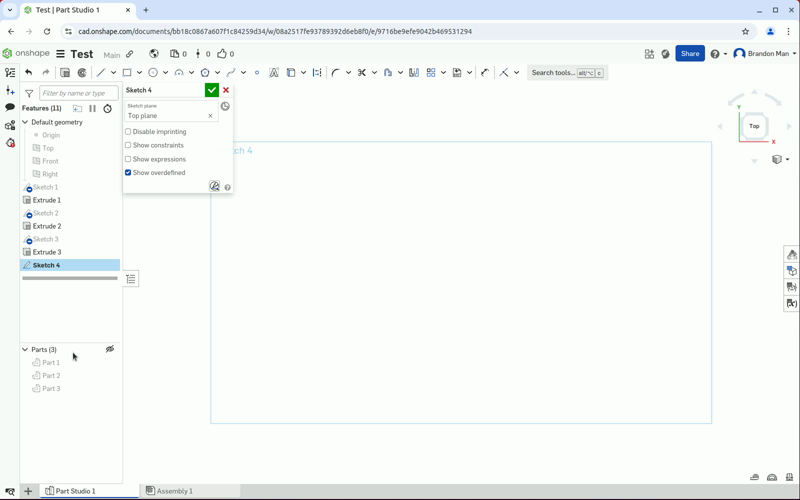
key(l)
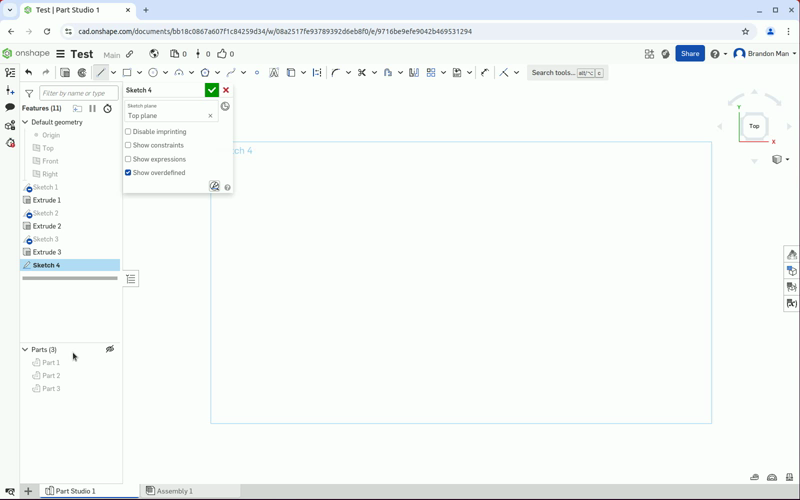
key_down(shift)
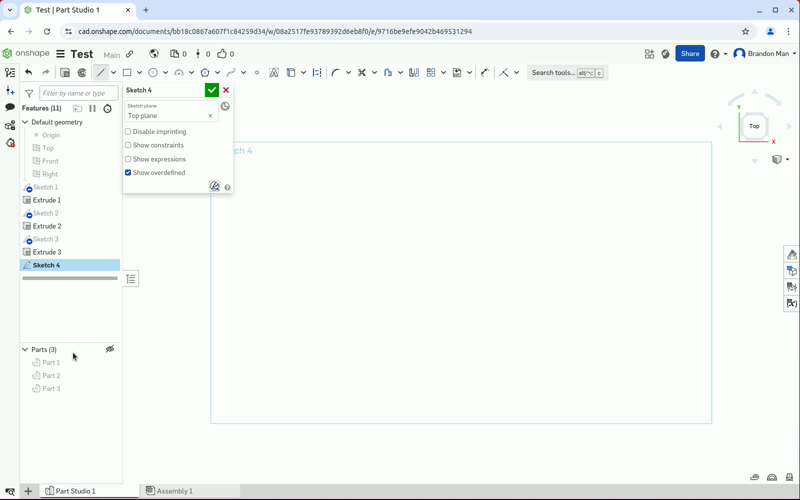
mouse_move(362, 238)
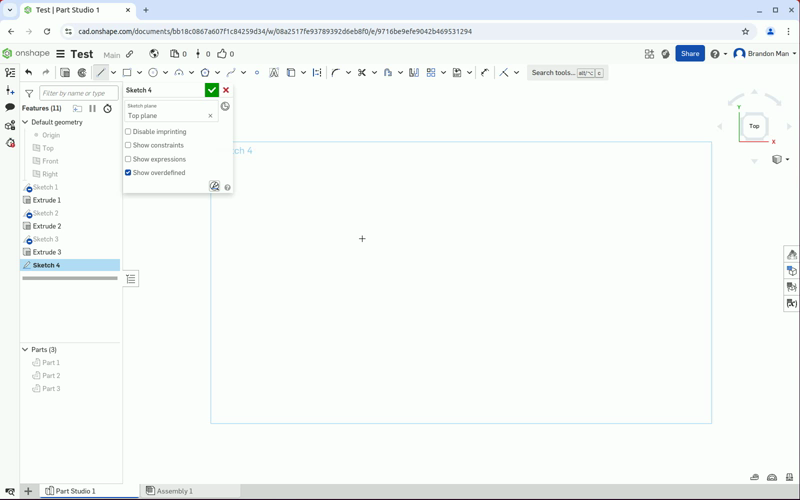
click(362, 238)
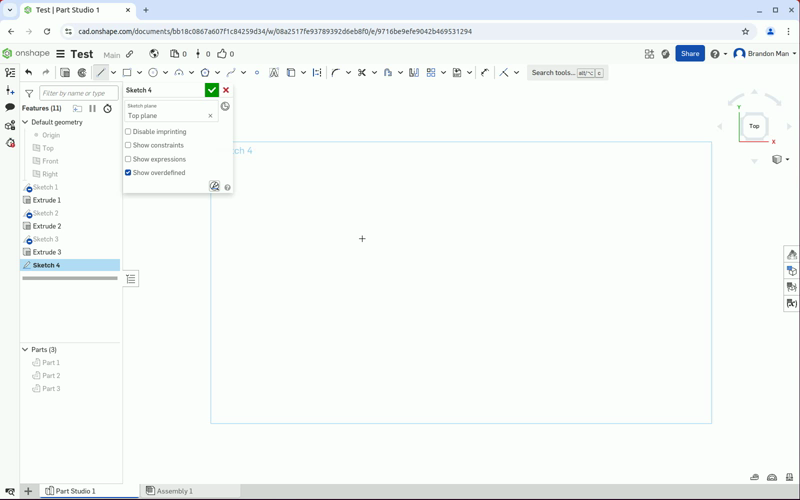
key_up(shift)
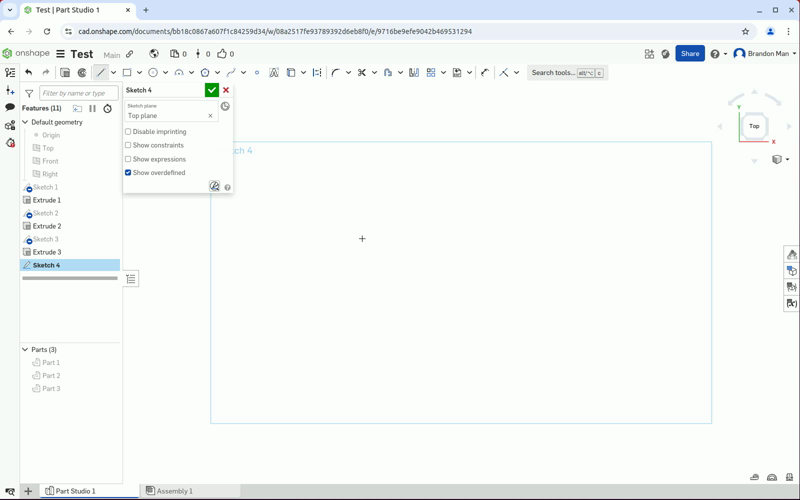
key_down(shift)
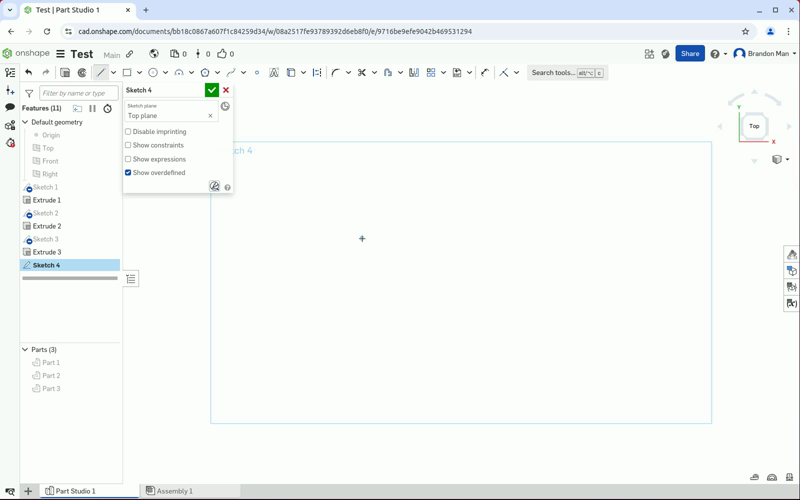
mouse_move(559, 238)
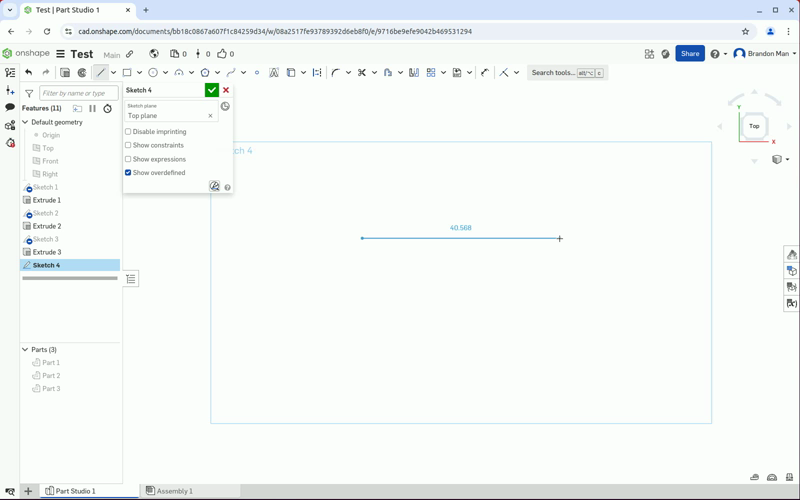
click(559, 238)
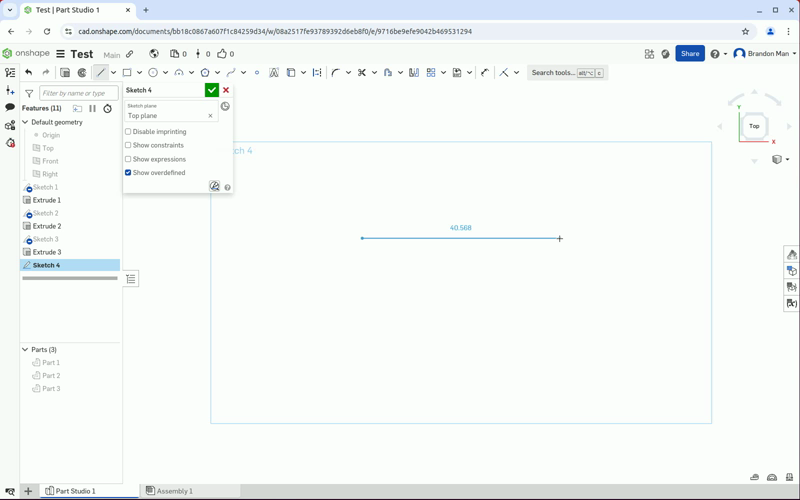
key_up(shift)
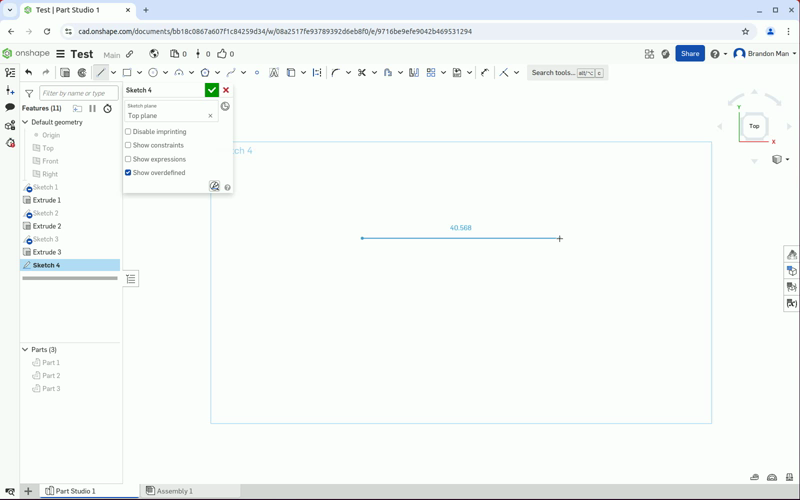
key_down(shift)
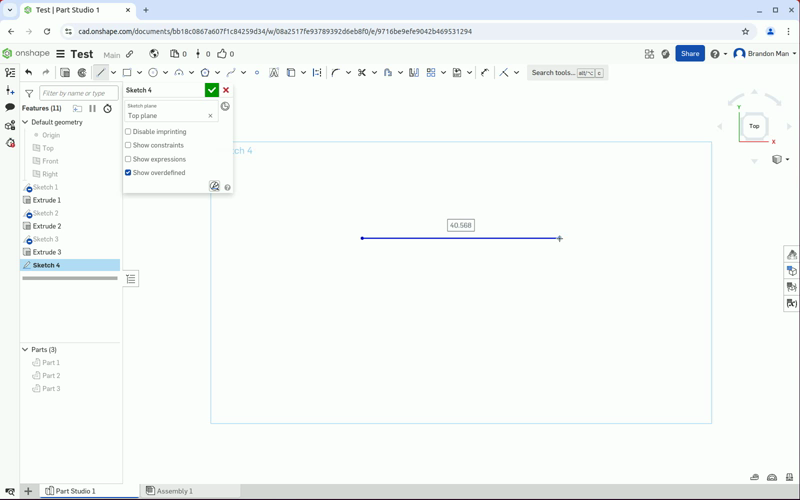
mouse_move(589, 238)
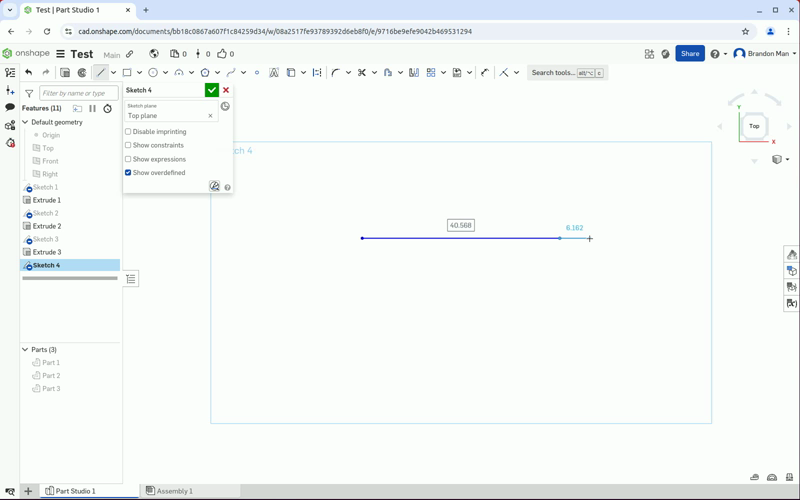
mouse_move(559, 221)
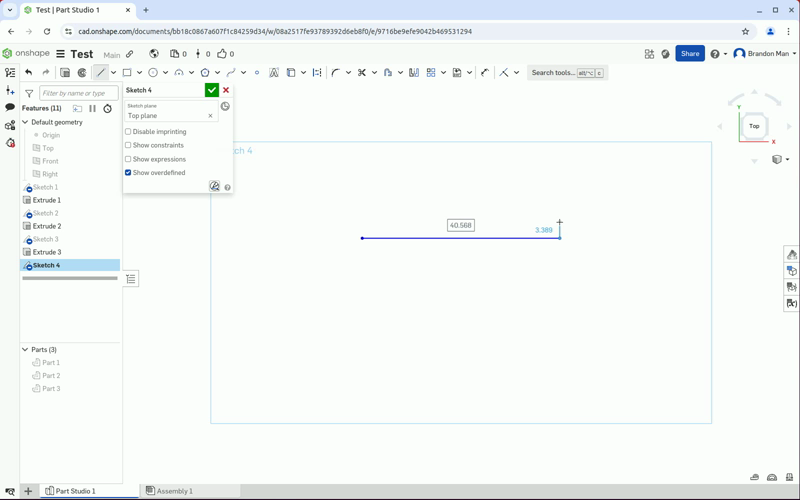
click(559, 221)
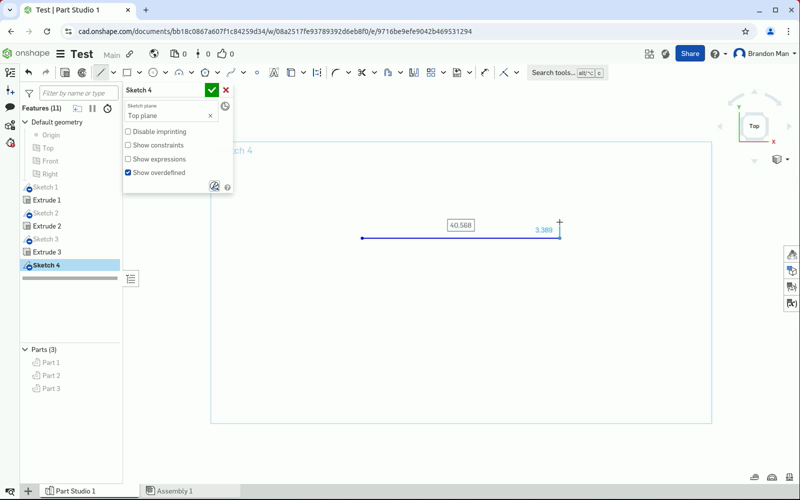
key_up(shift)
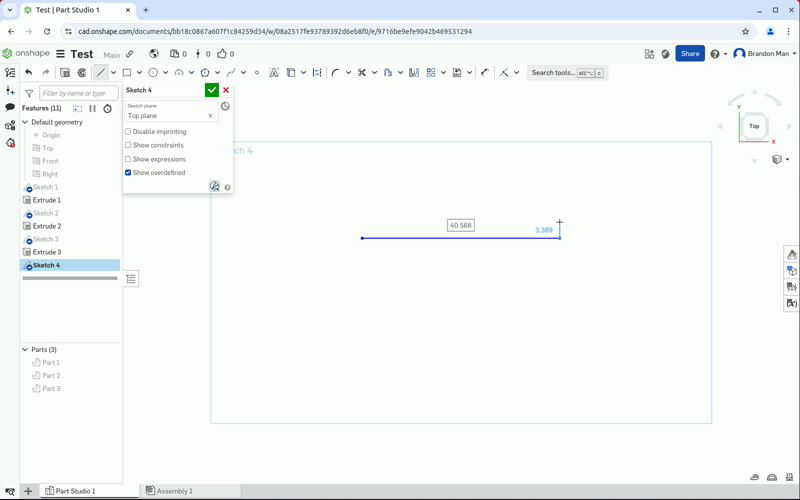
key_down(shift)
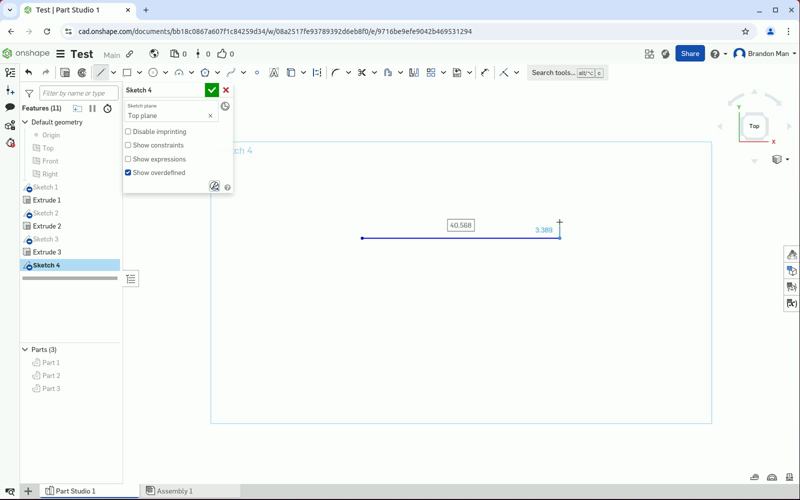
mouse_move(362, 221)
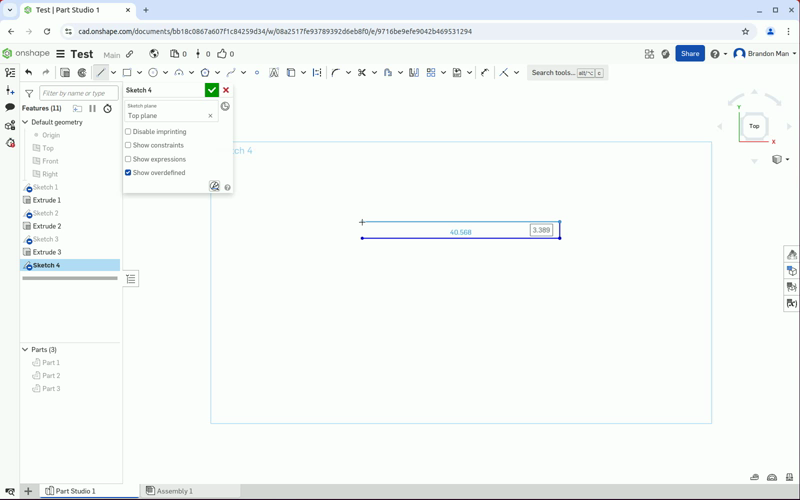
click(362, 221)
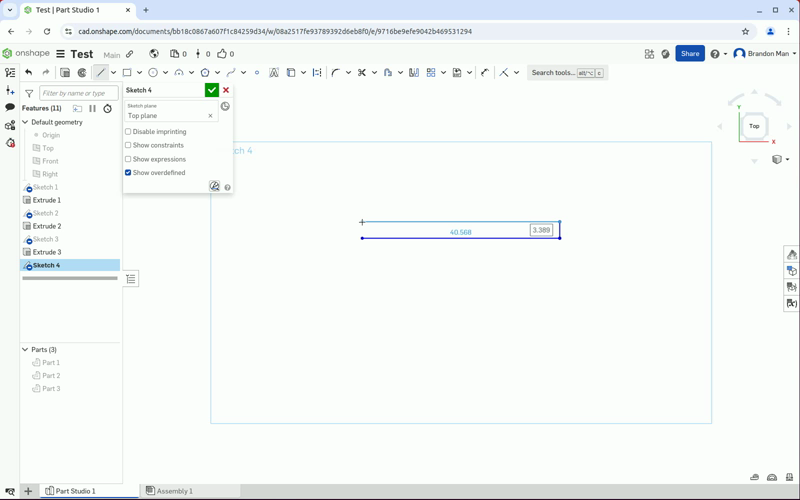
key_up(shift)
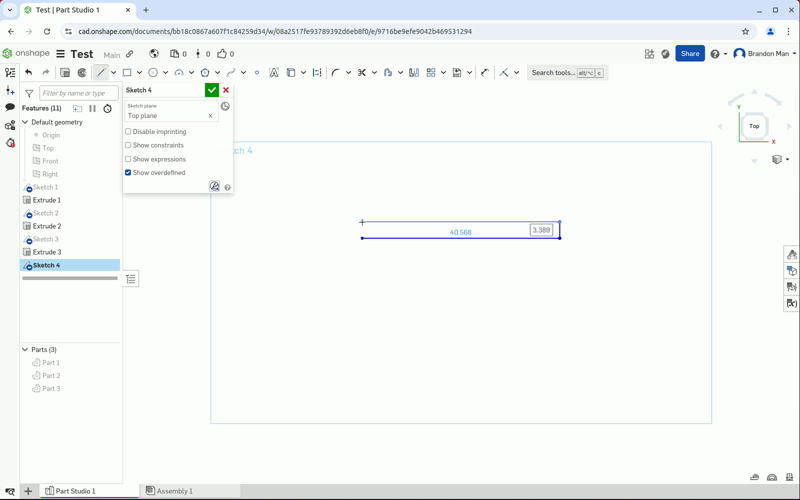
mouse_move(392, 221)
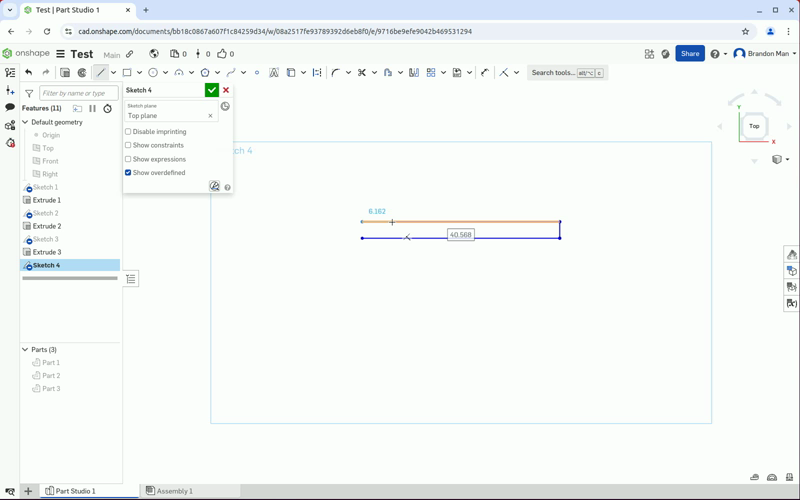
key_down(shift)
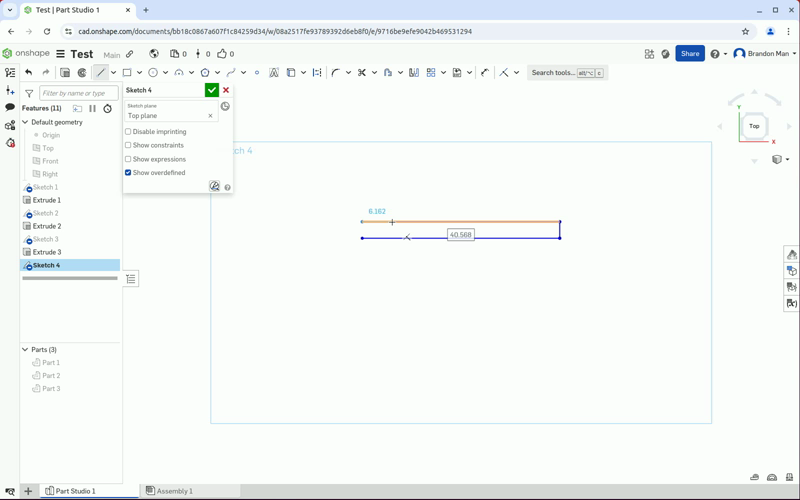
mouse_move(362, 238)
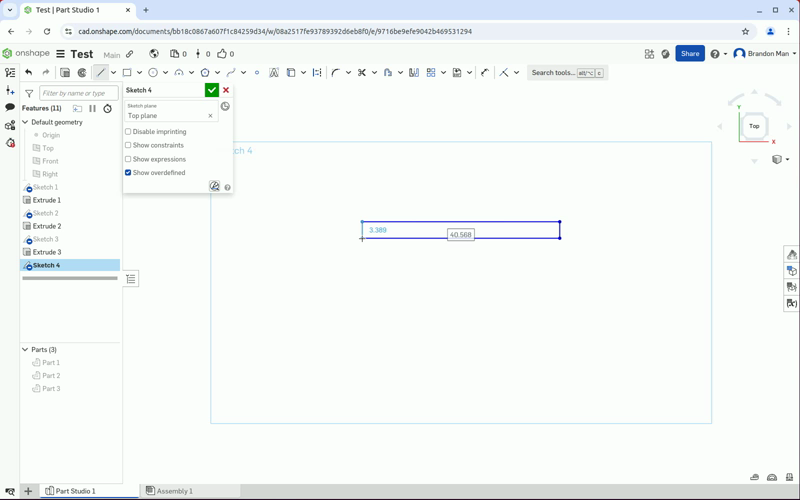
key_up(shift)
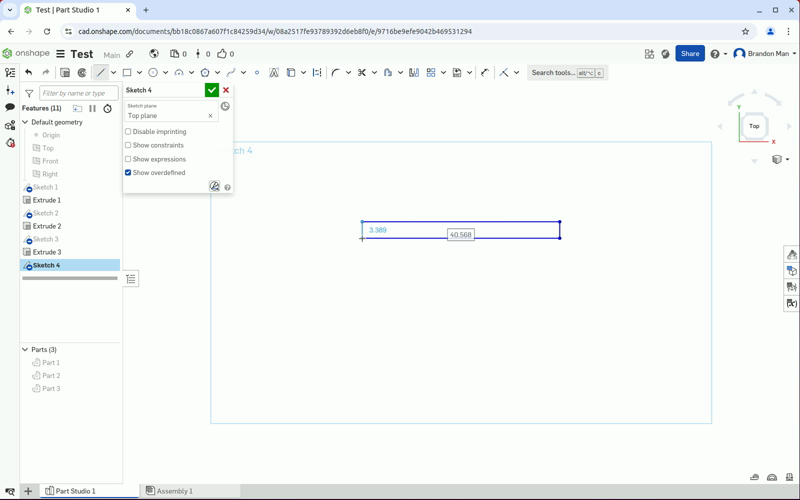
click(362, 238)
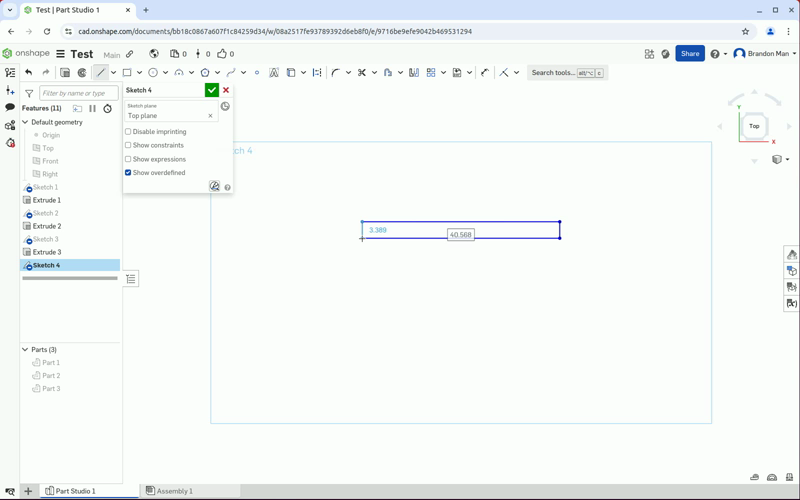
key(esc)
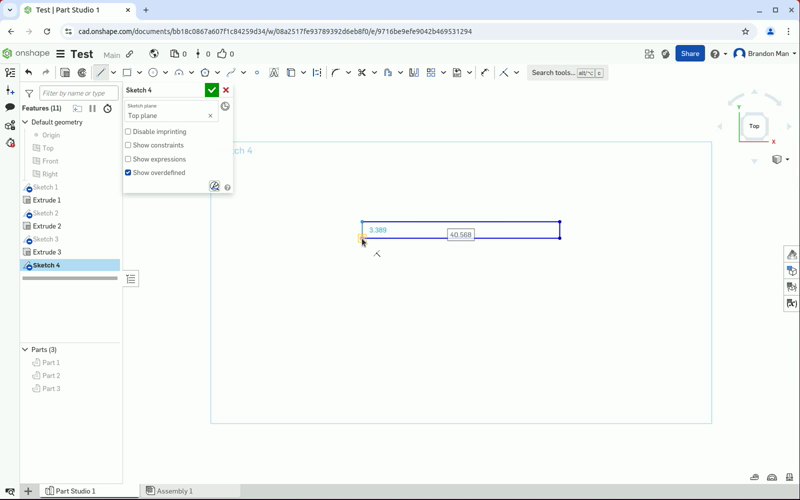
mouse_move(507, 233)
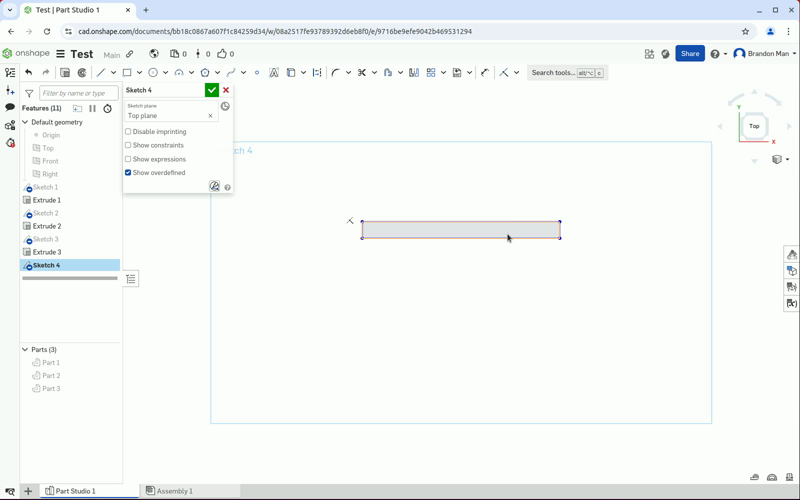
click(507, 233)
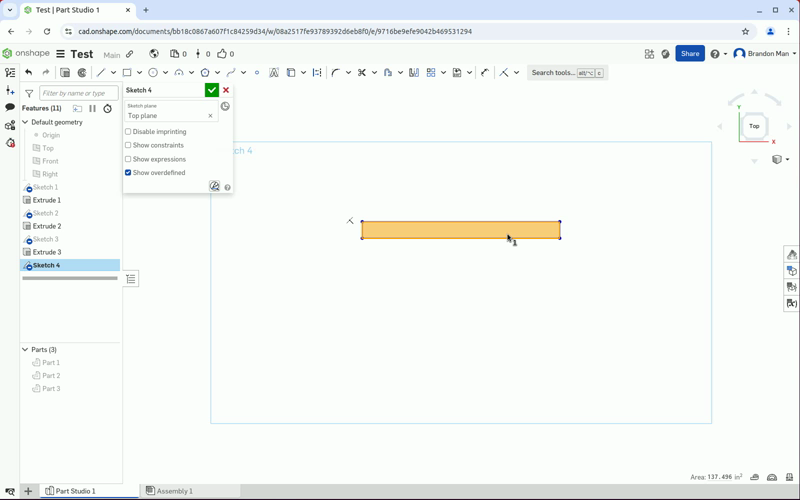
mouse_move(73, 352)
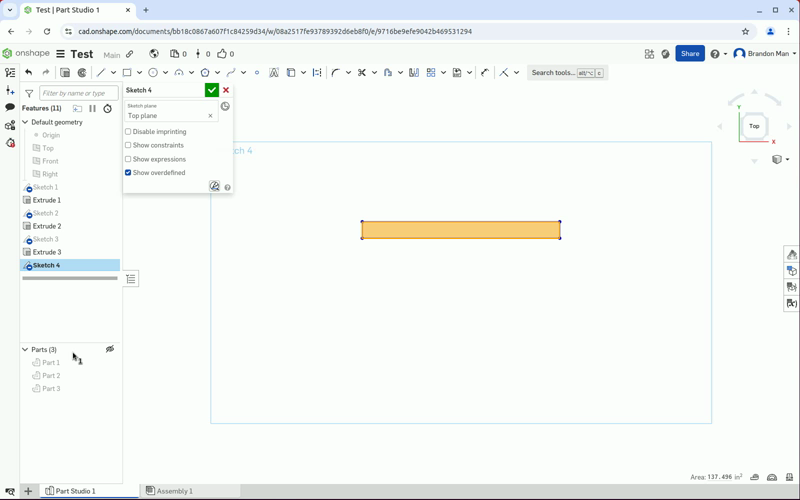
key(shift+y)
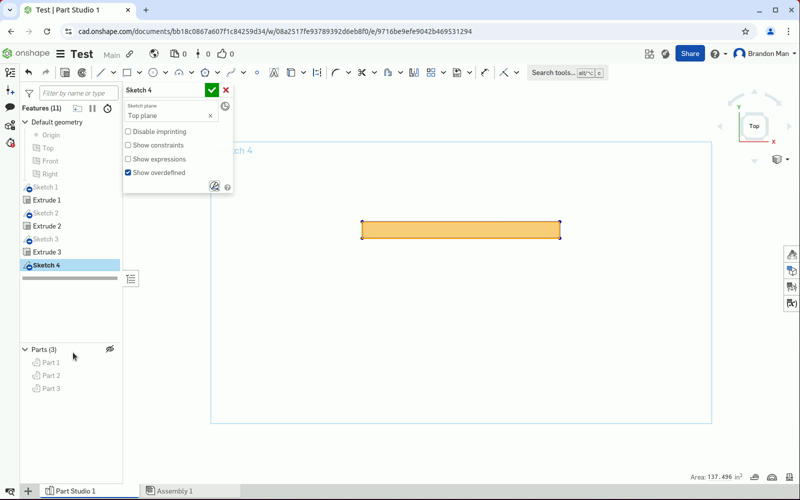
key(shift+e)
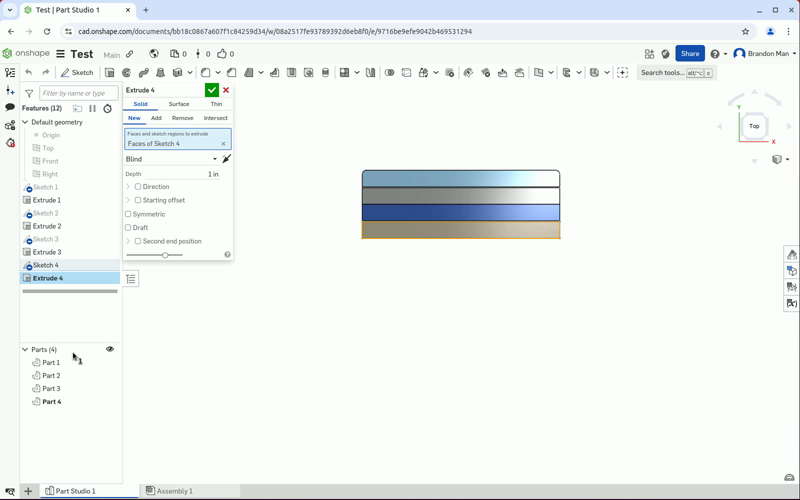
mouse_move(143, 106)
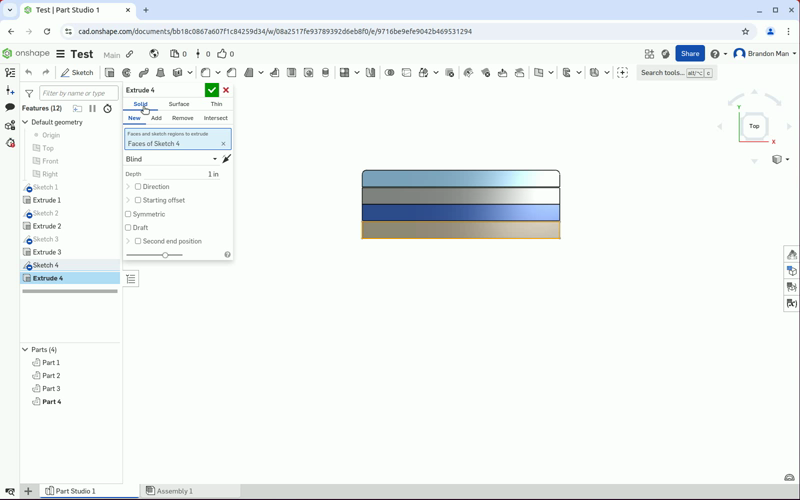
click(143, 106)
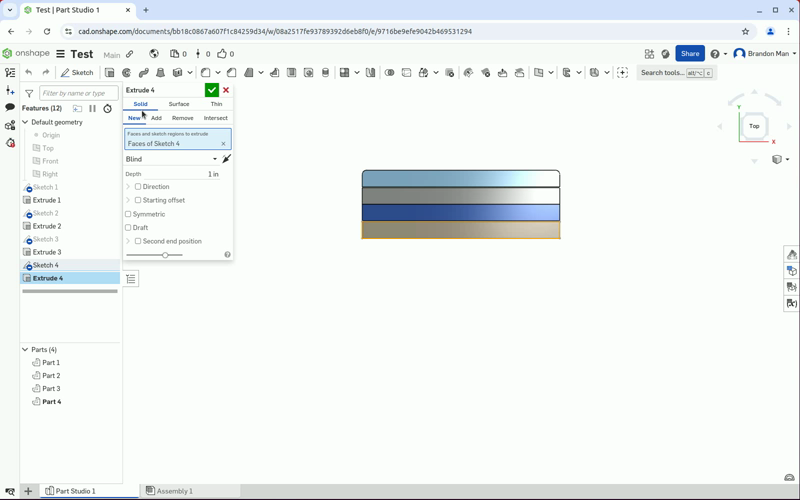
mouse_move(137, 120)
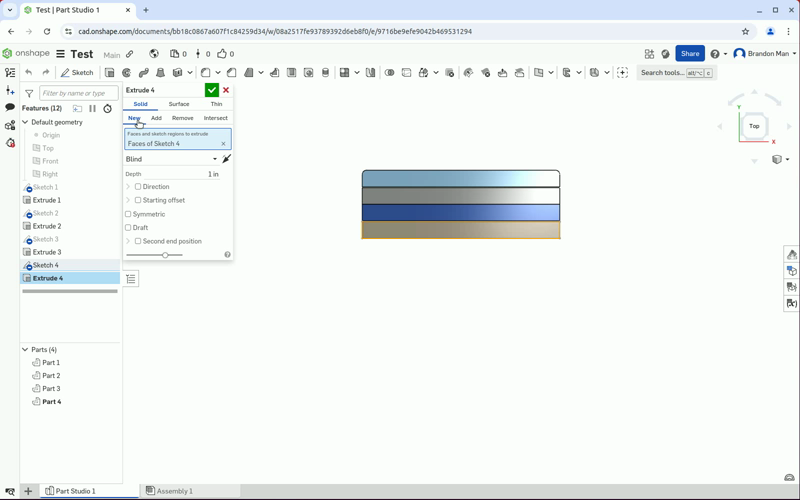
click(137, 120)
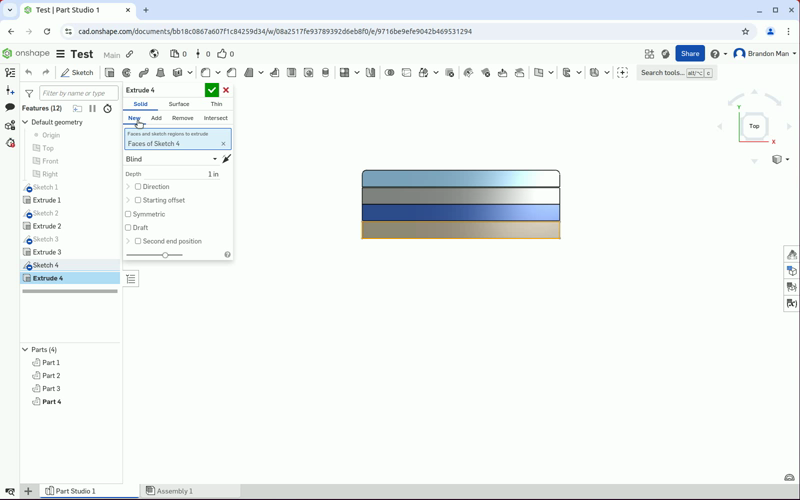
key(tab, 4)
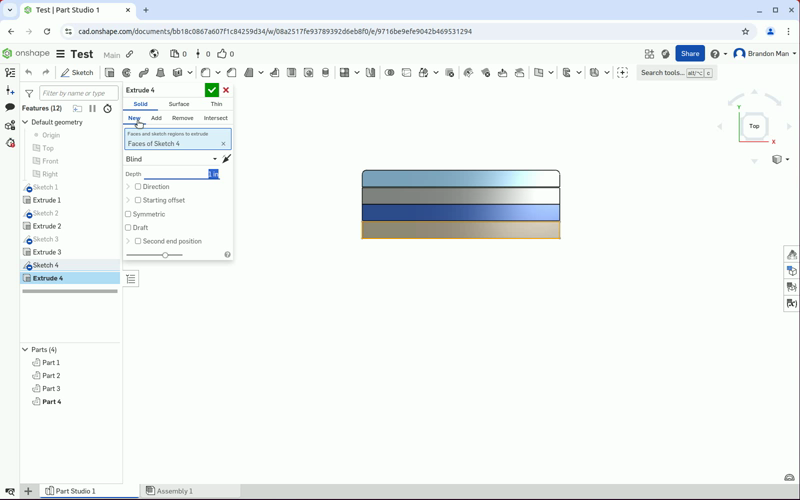
text(0.481)
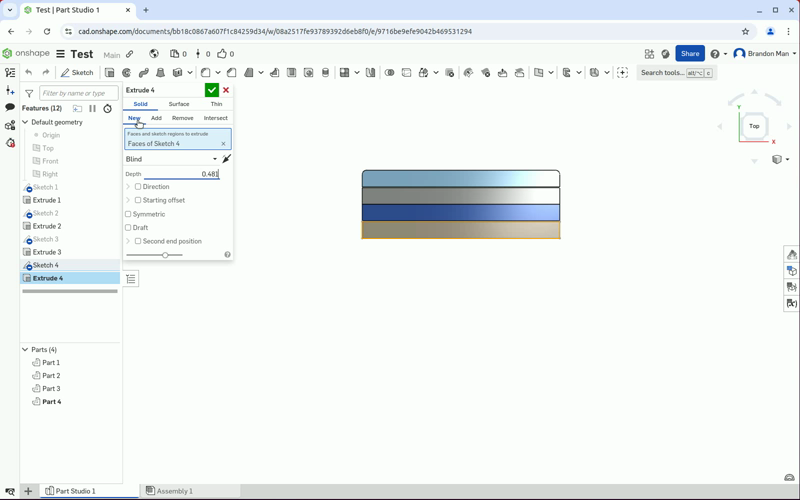
key(enter)
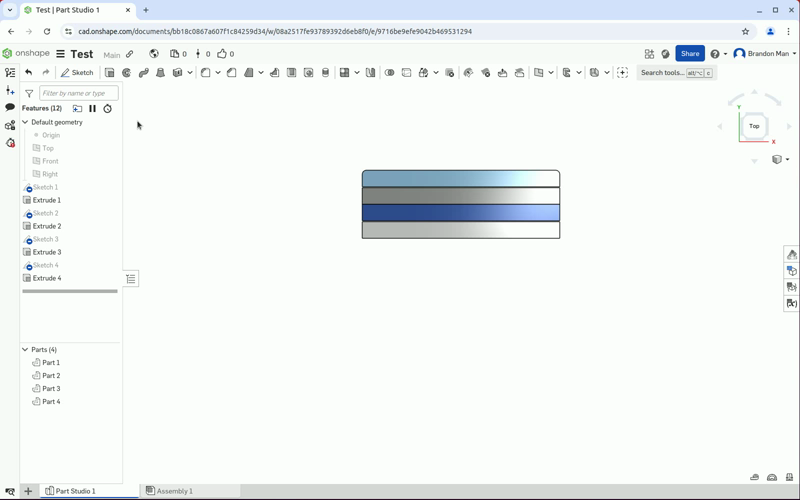
key(shift+h)
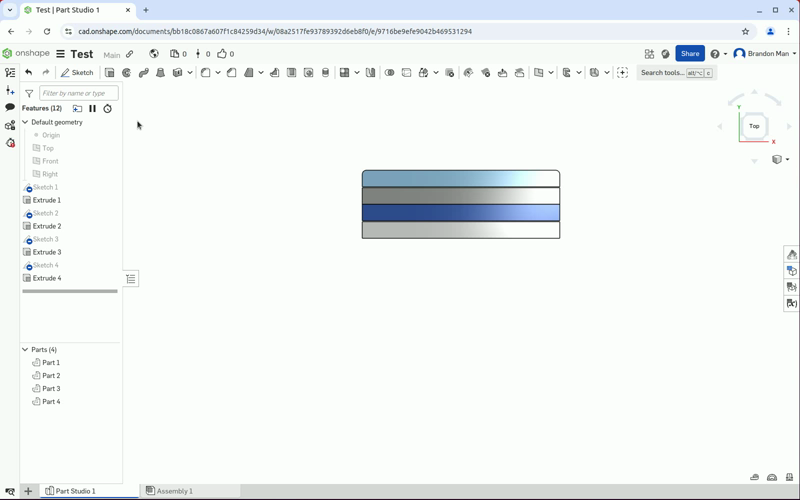
key(shift+h)
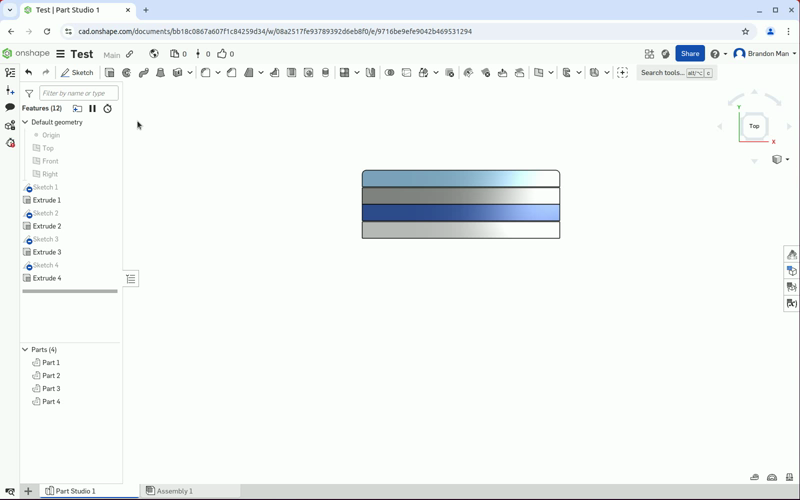
mouse_move(73, 189)
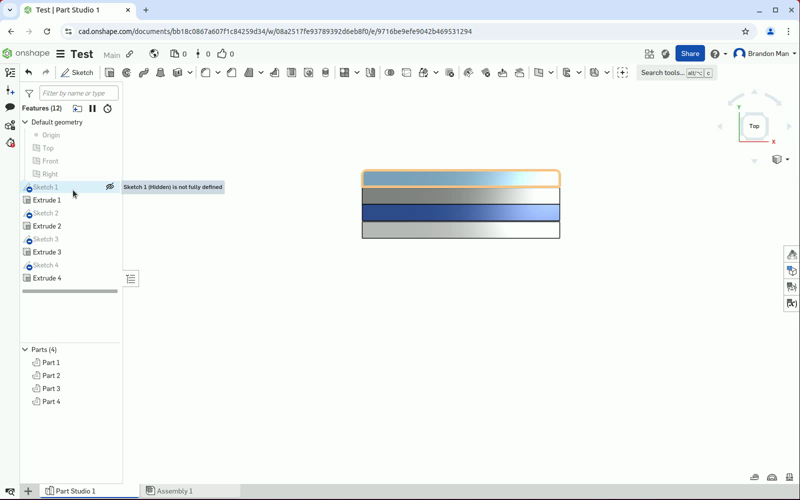
click(73, 189)
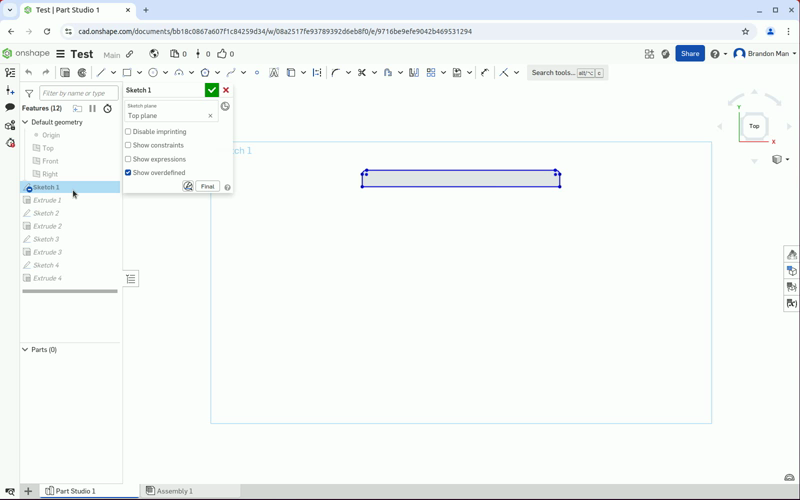
mouse_move(229, 92)
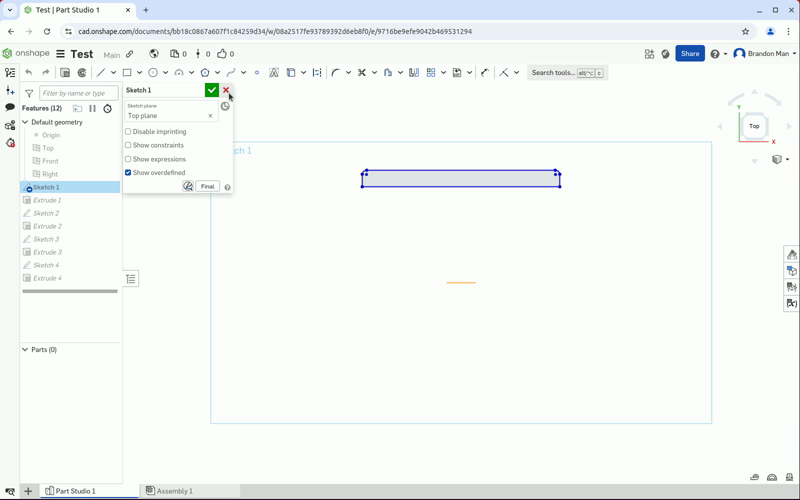
click(229, 92)
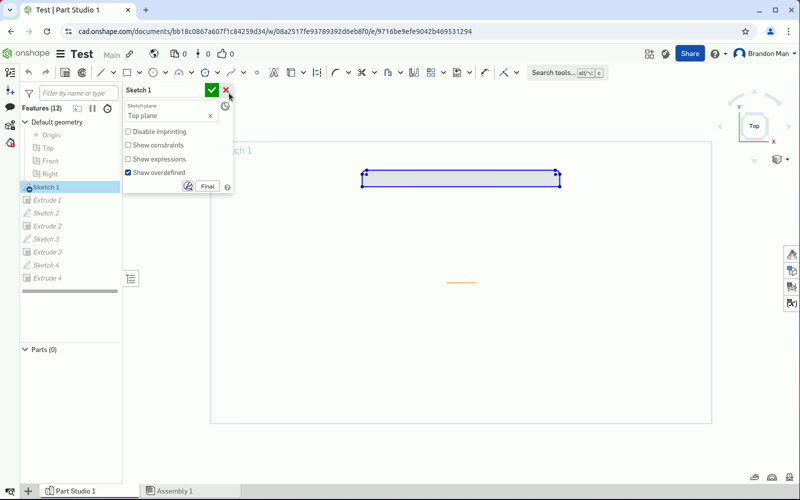
key(shift+s)
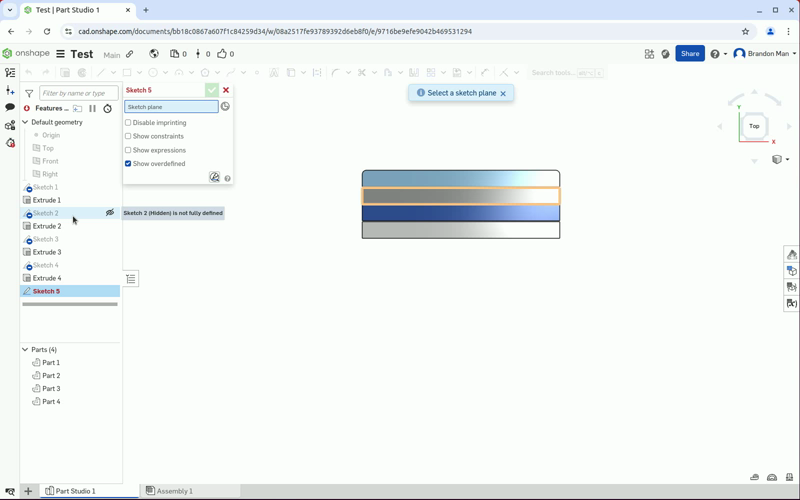
scroll(3)
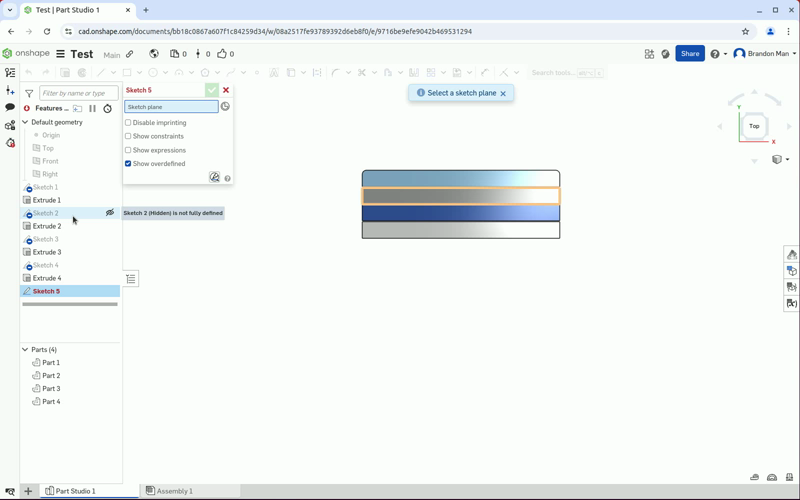
mouse_move(73, 150)
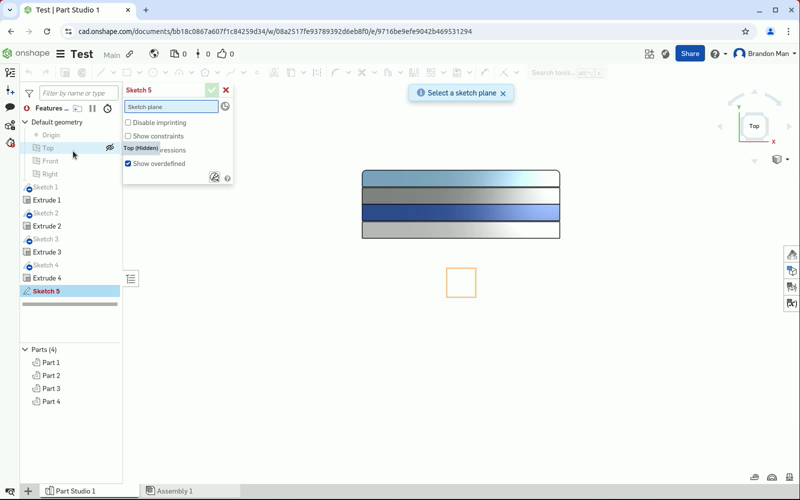
click(73, 150)
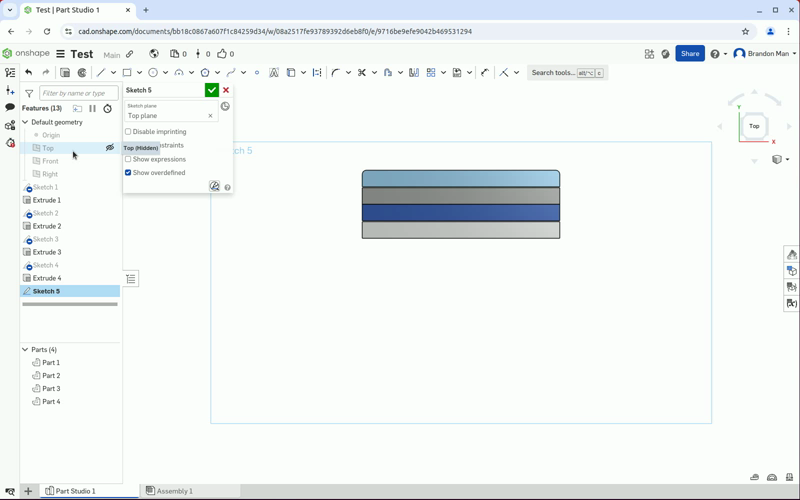
mouse_move(73, 352)
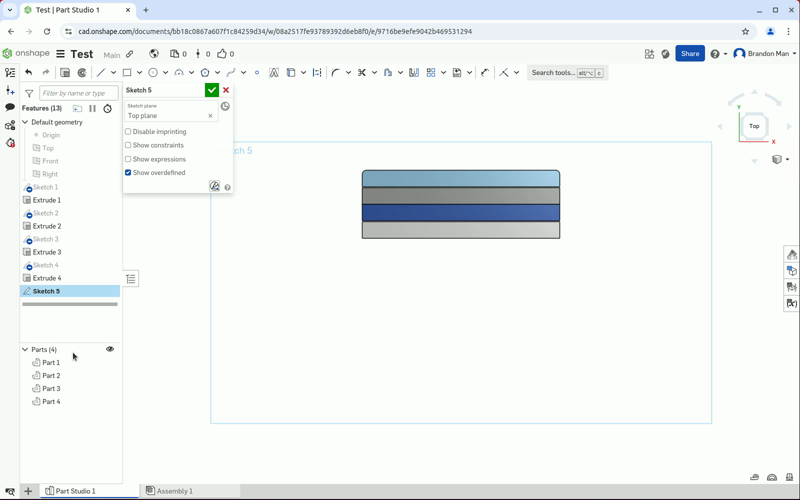
key(y)
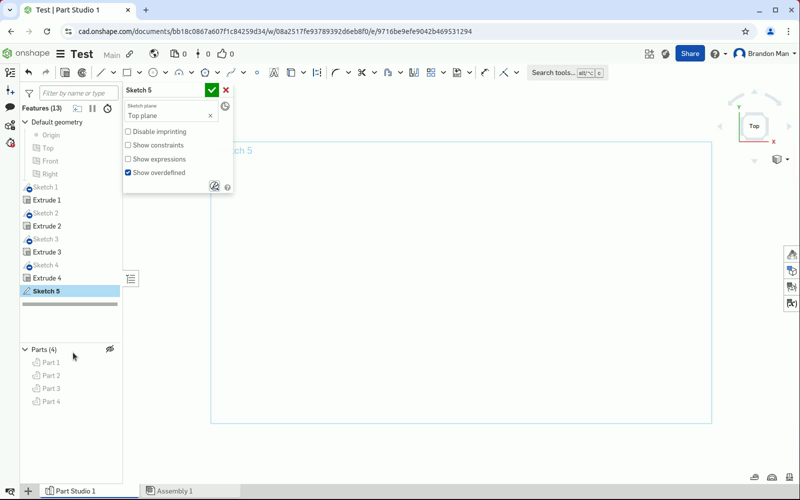
key(l)
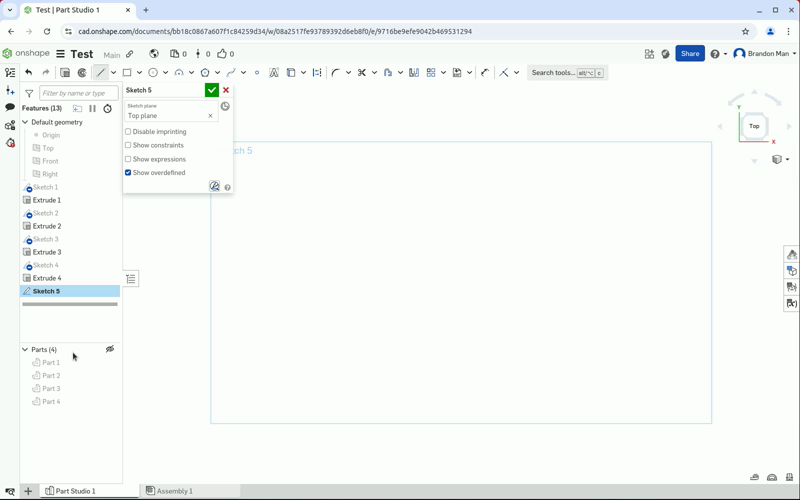
key_down(shift)
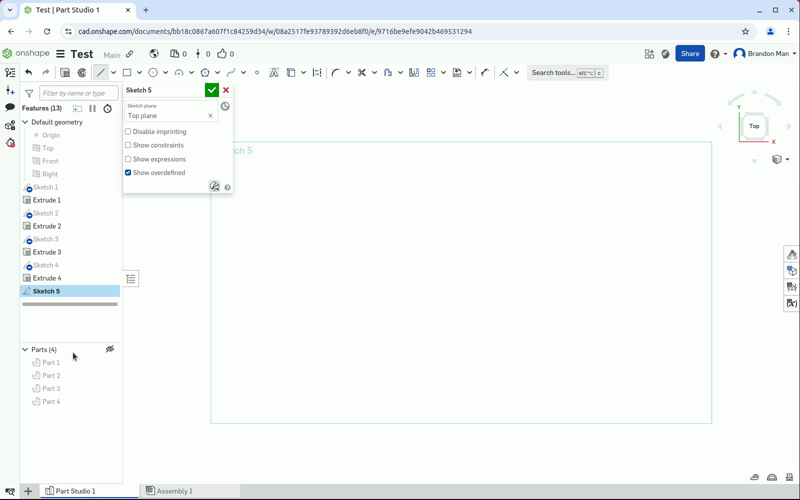
mouse_move(362, 254)
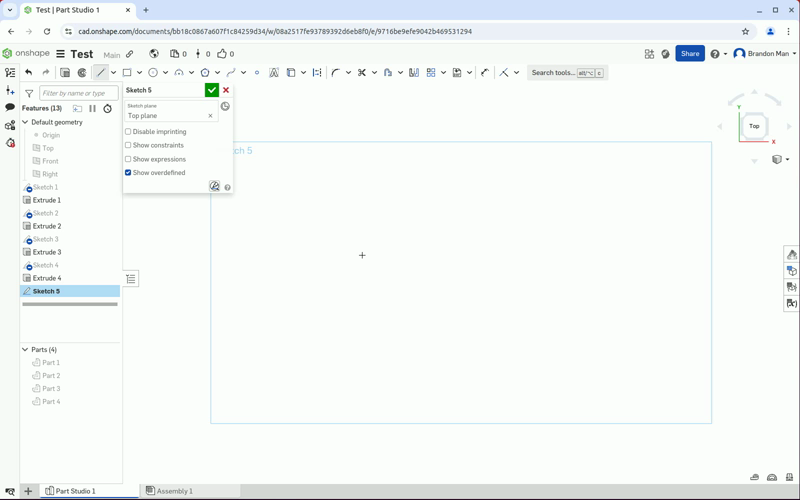
click(362, 254)
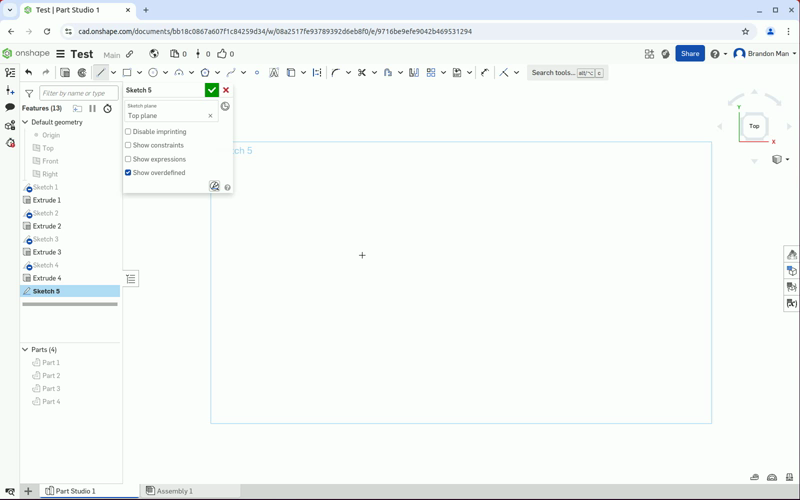
key_up(shift)
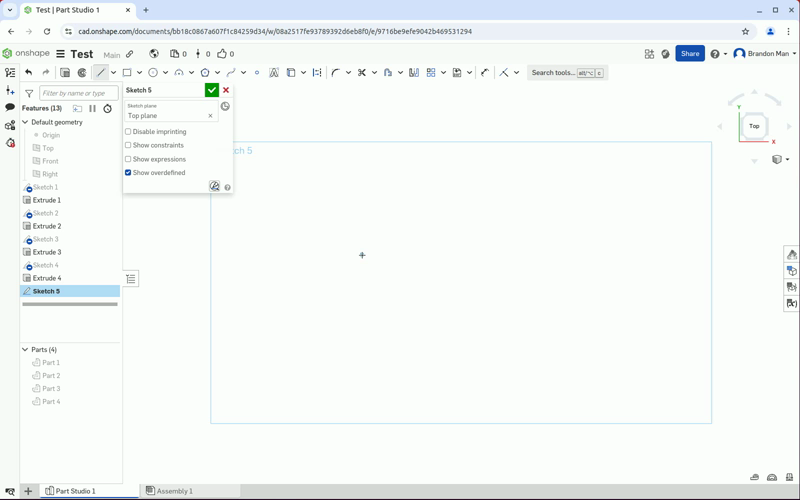
key_down(shift)
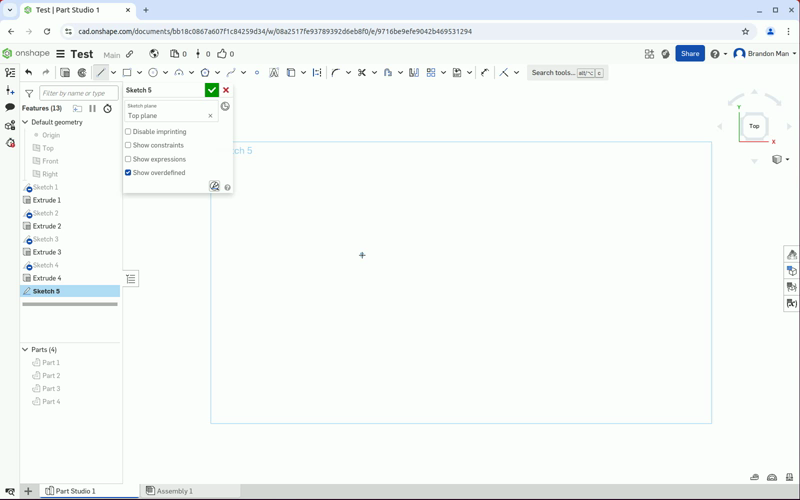
mouse_move(559, 254)
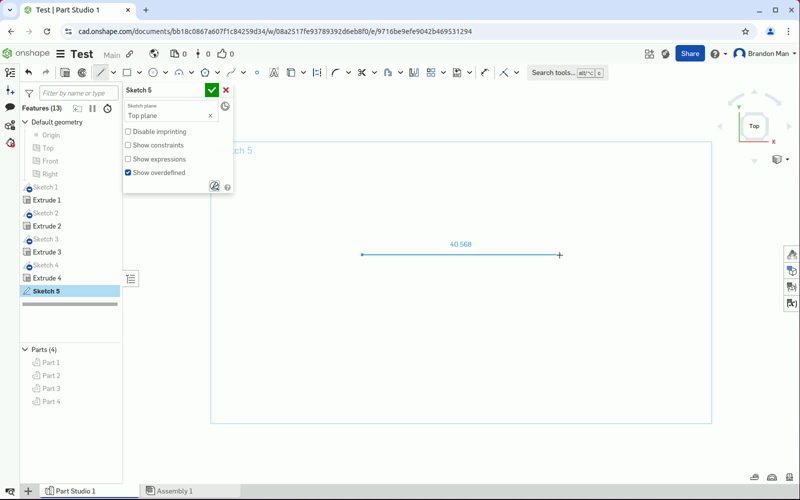
click(559, 254)
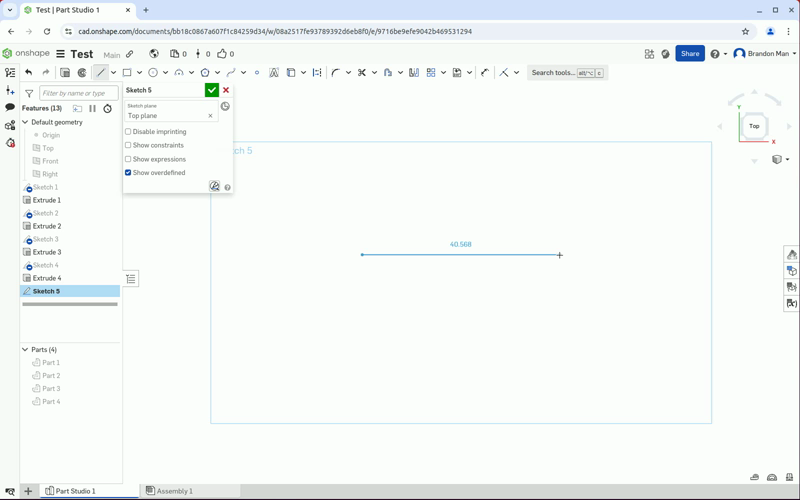
key_up(shift)
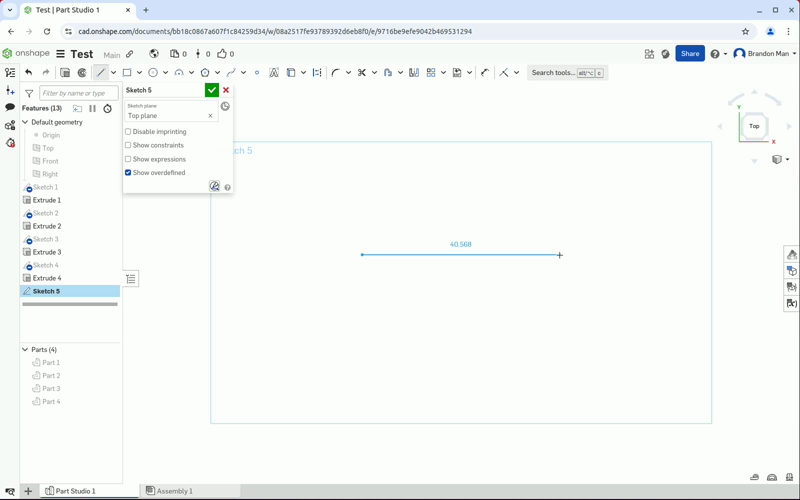
key_down(shift)
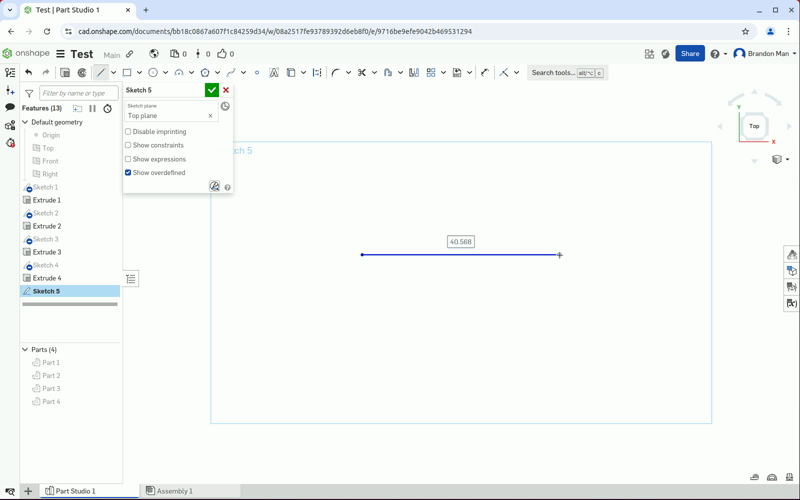
mouse_move(589, 254)
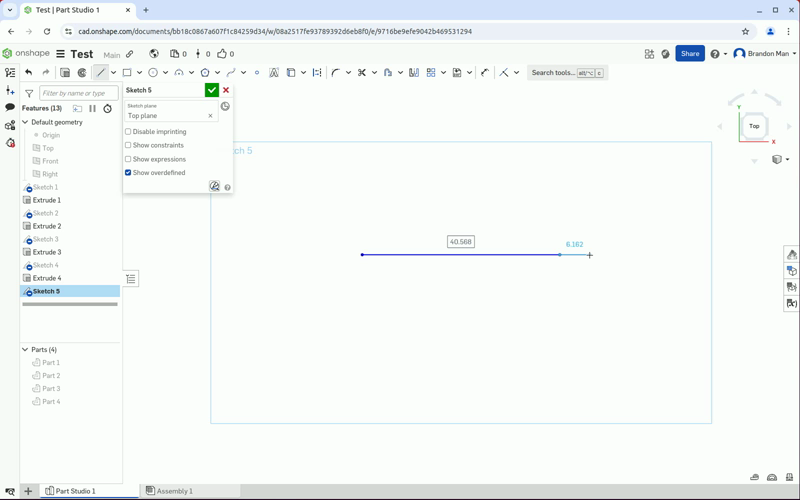
mouse_move(559, 238)
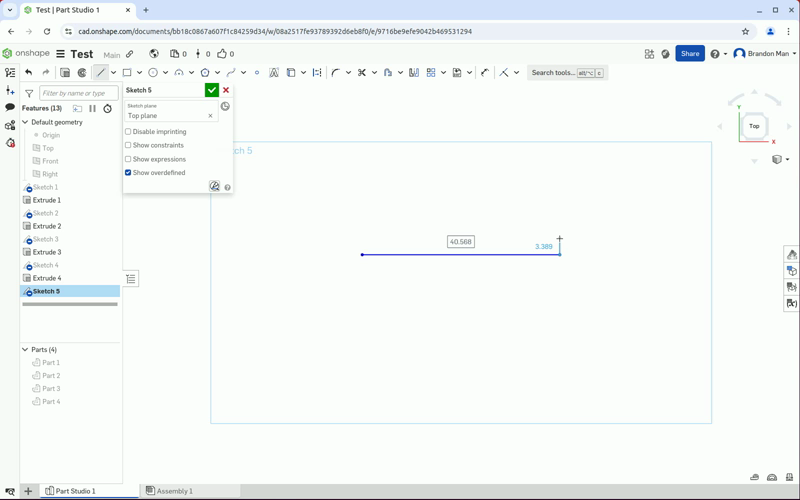
click(559, 238)
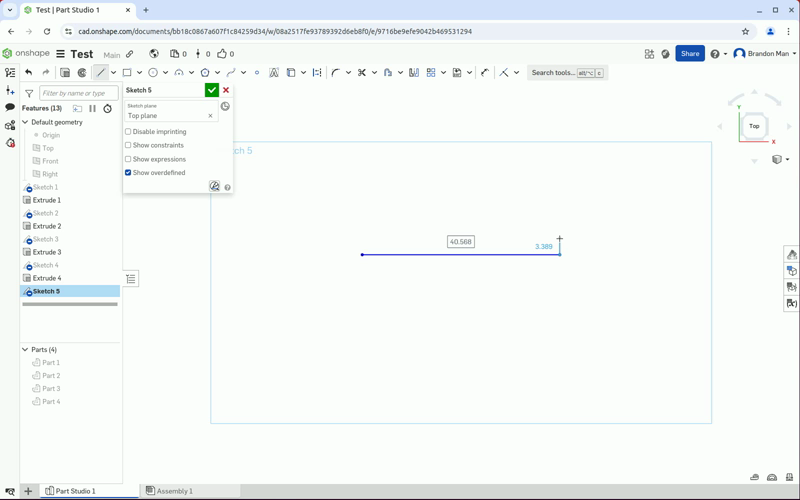
key_up(shift)
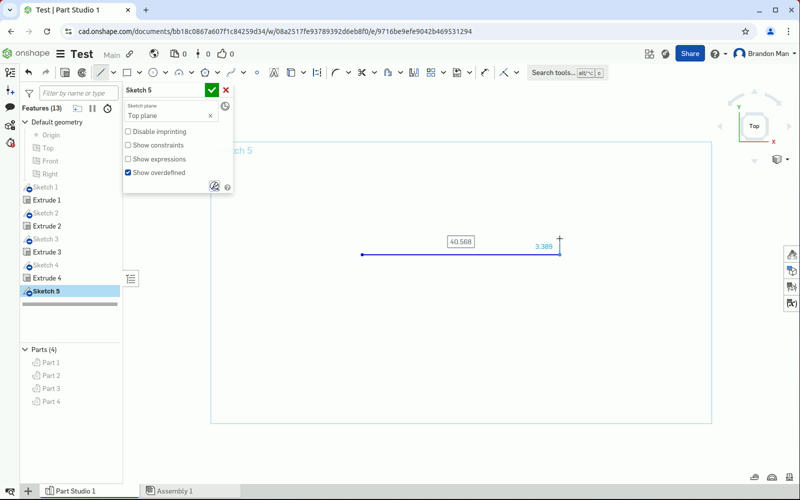
key_down(shift)
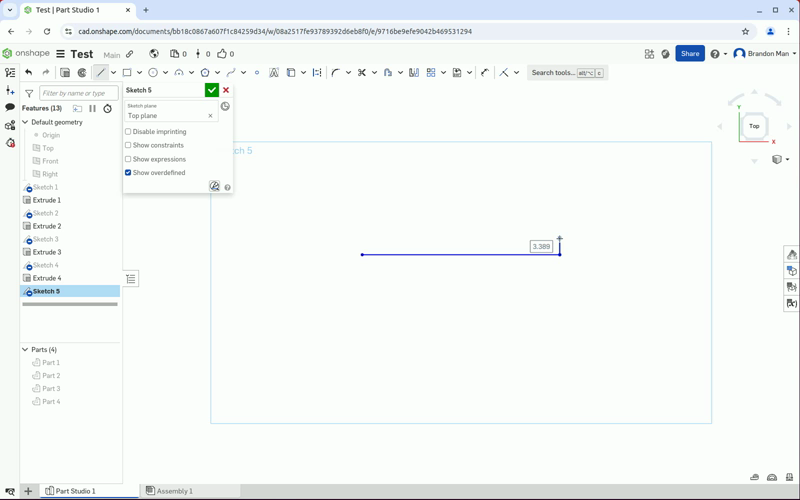
mouse_move(362, 238)
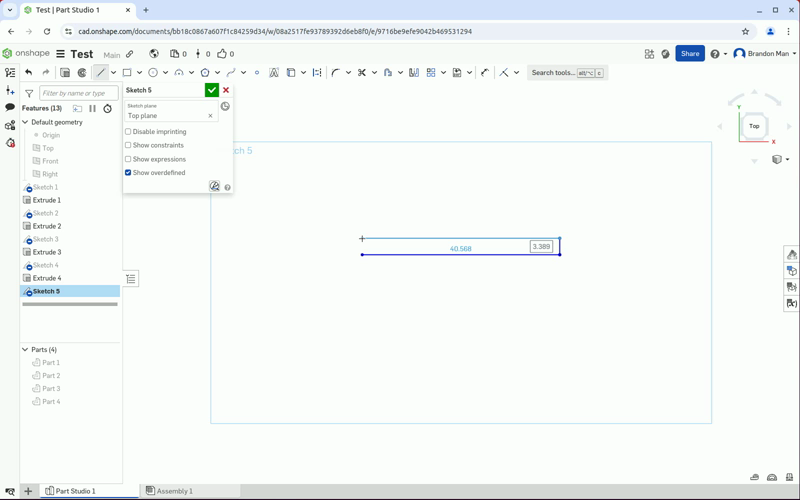
click(362, 238)
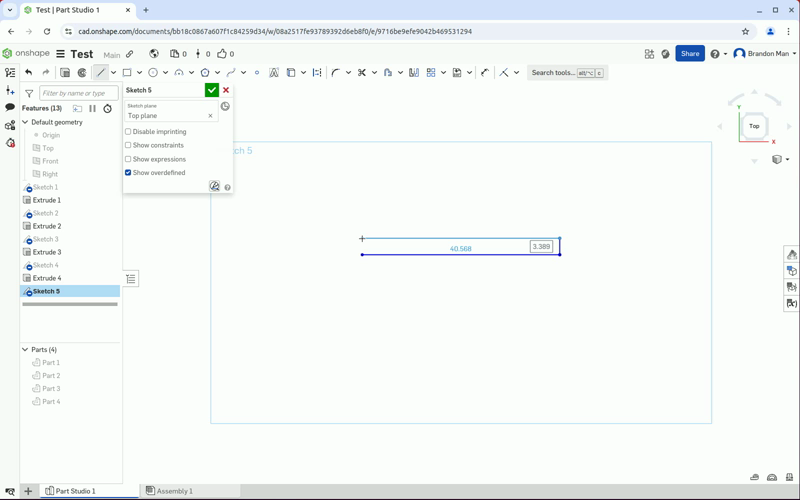
key_up(shift)
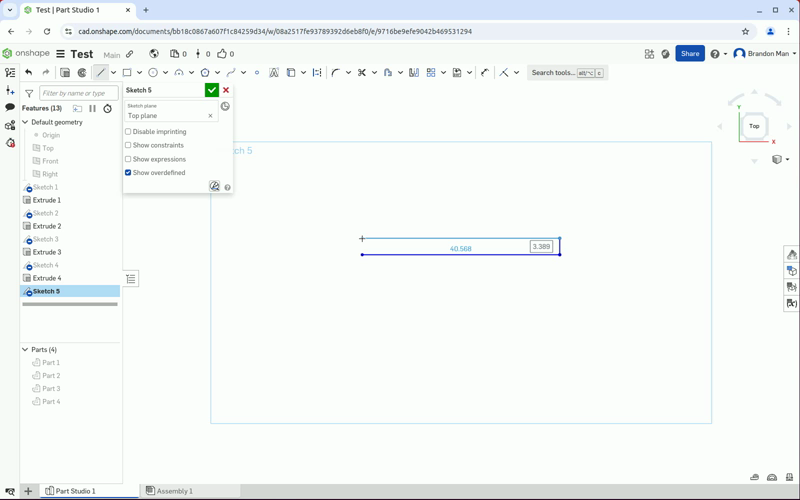
mouse_move(392, 238)
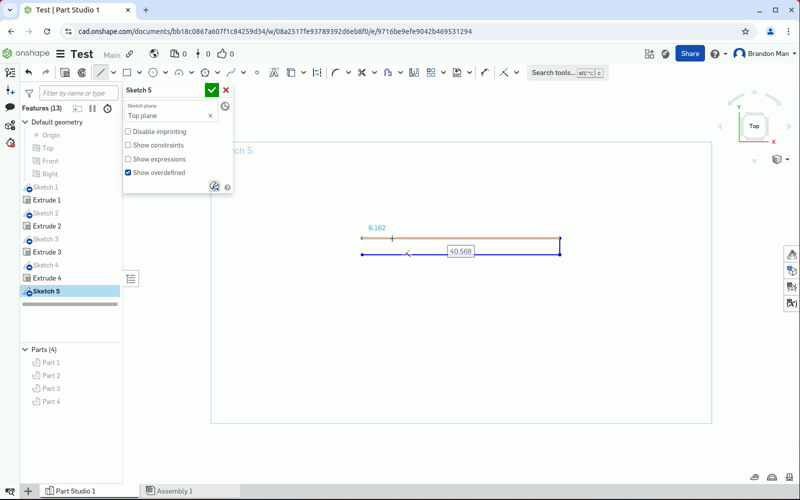
key_down(shift)
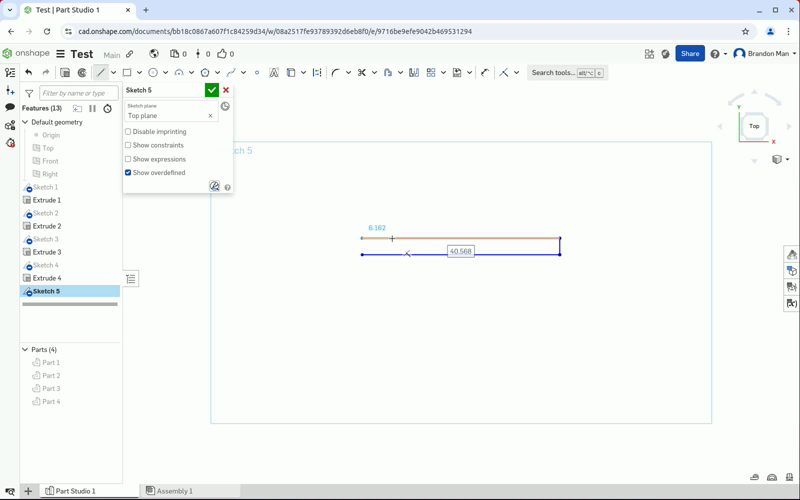
mouse_move(362, 254)
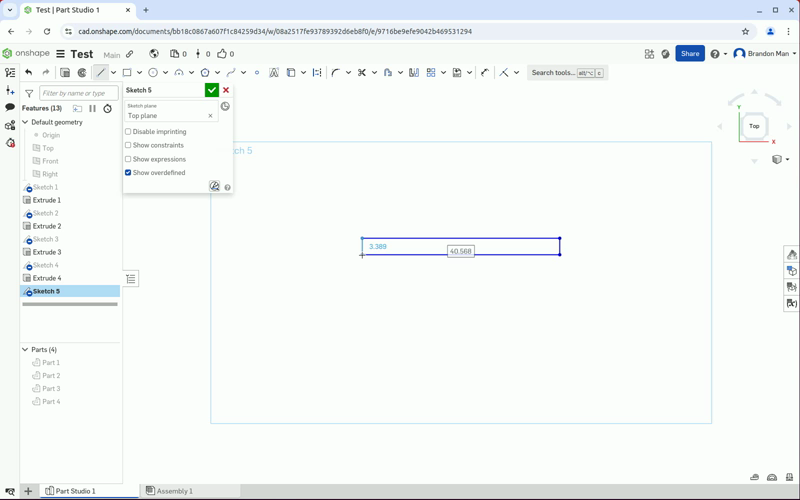
key_up(shift)
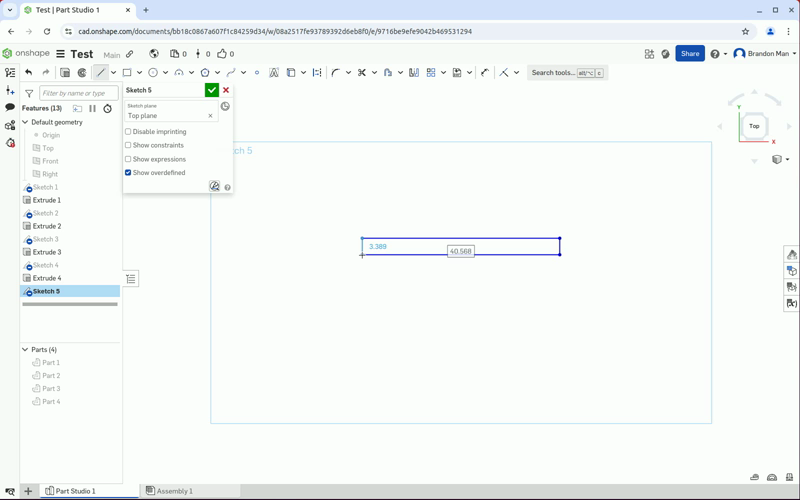
click(362, 254)
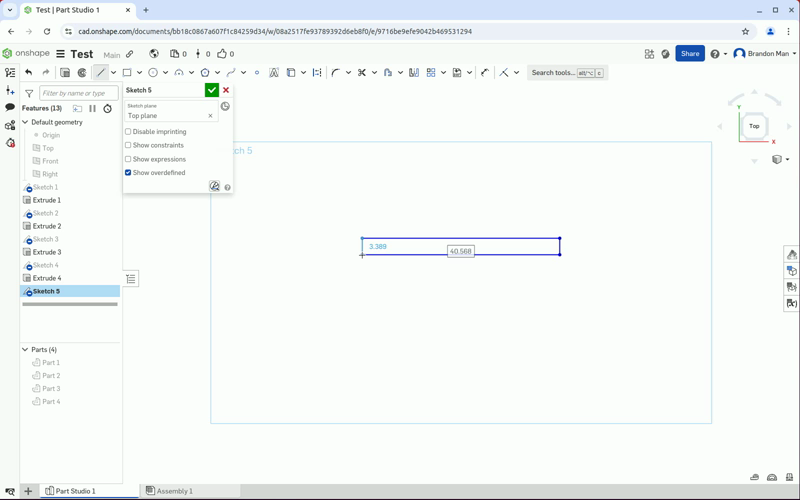
key(esc)
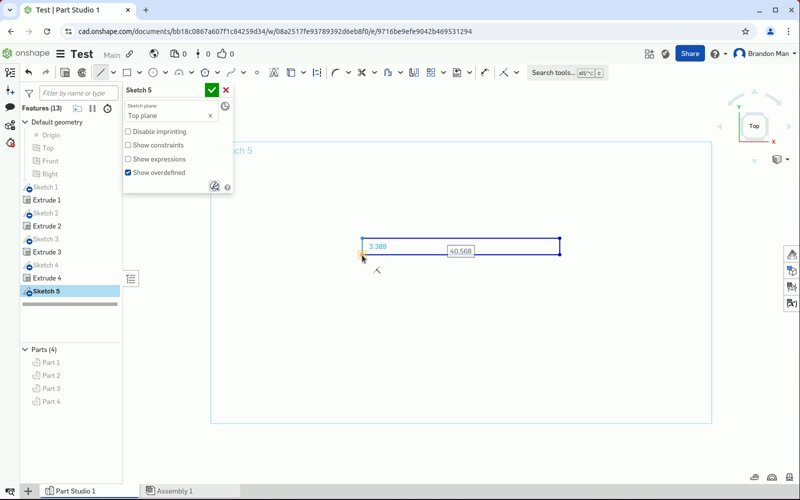
mouse_move(385, 251)
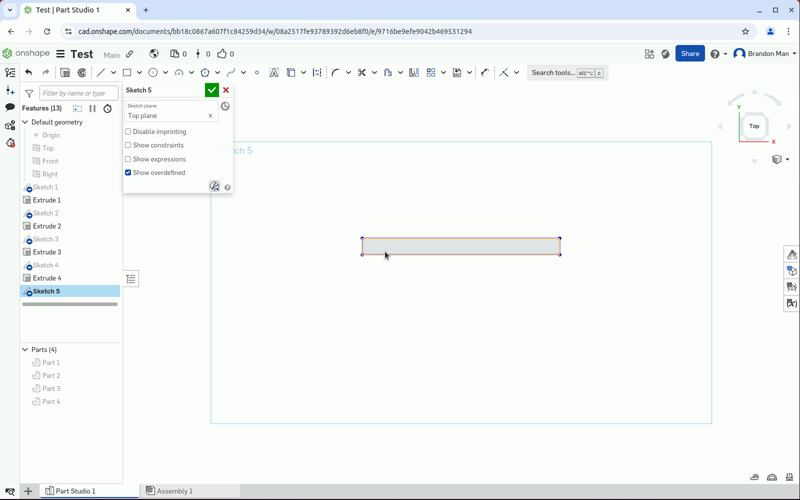
click(385, 251)
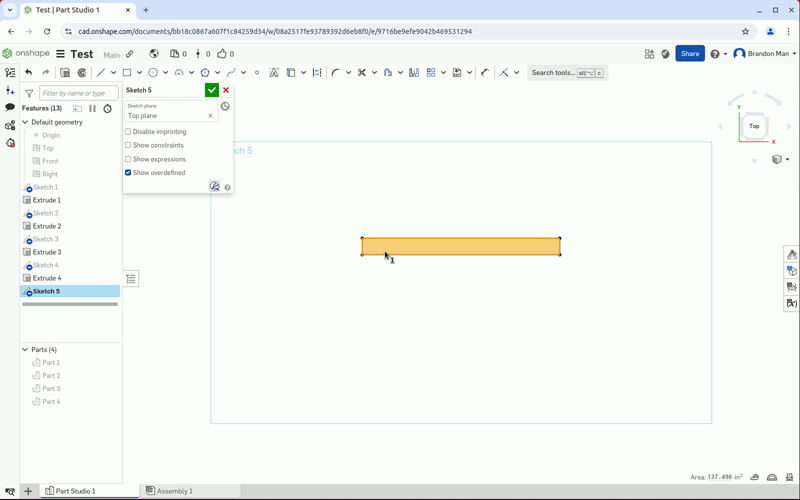
mouse_move(73, 352)
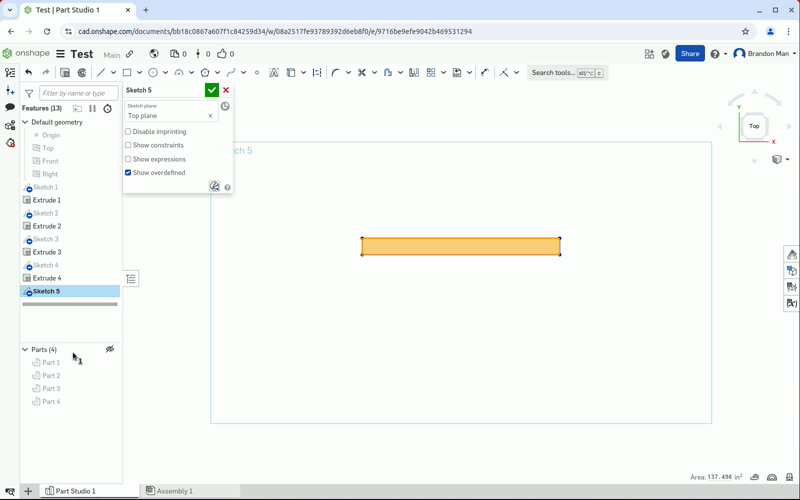
key(shift+y)
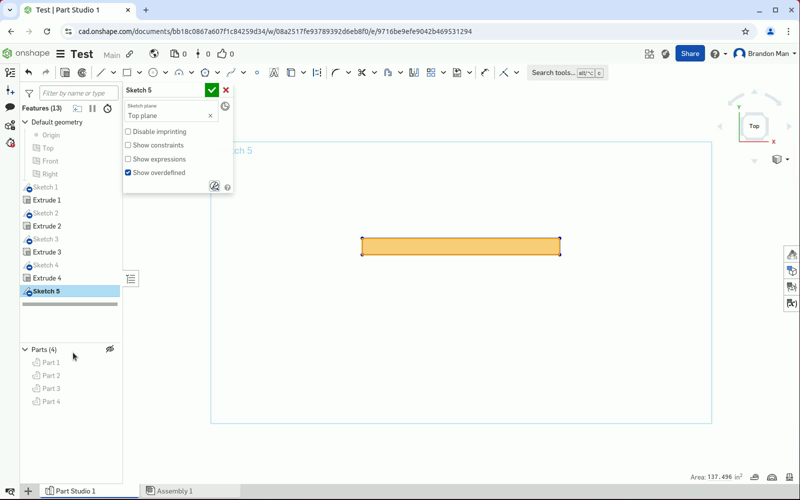
key(shift+e)
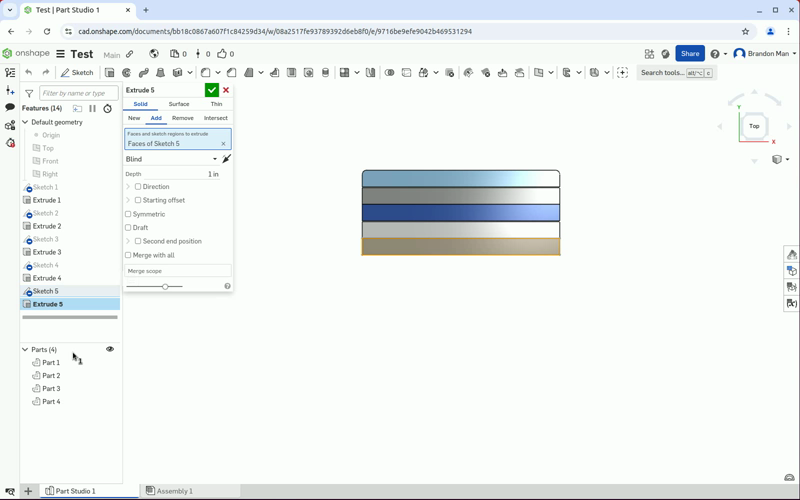
mouse_move(143, 106)
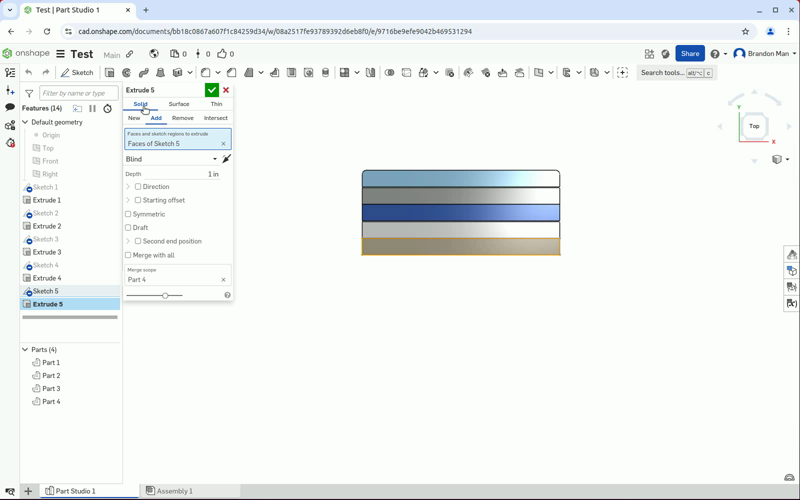
click(143, 106)
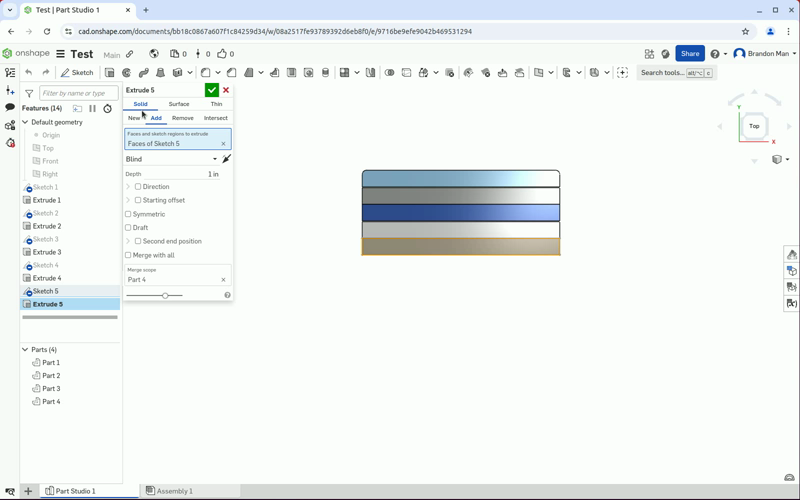
mouse_move(137, 120)
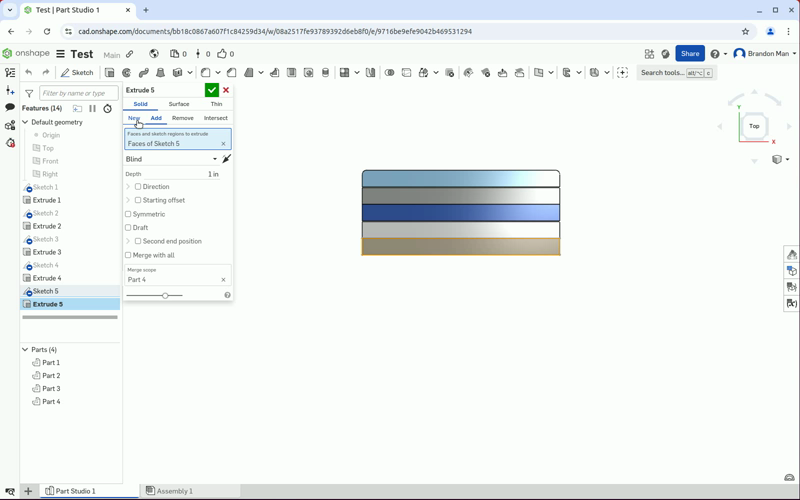
click(137, 120)
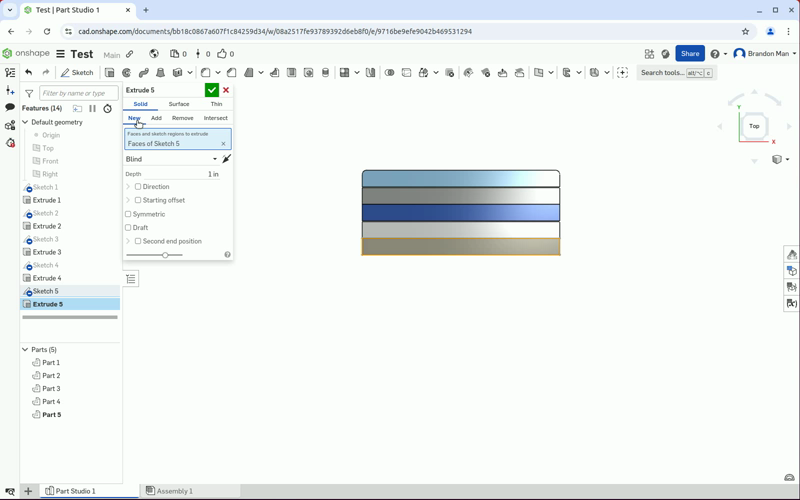
key(tab, 4)
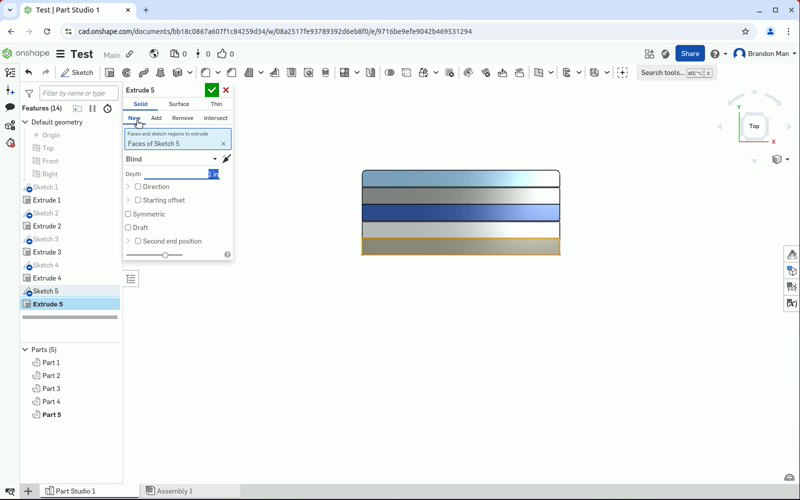
text(0.481)
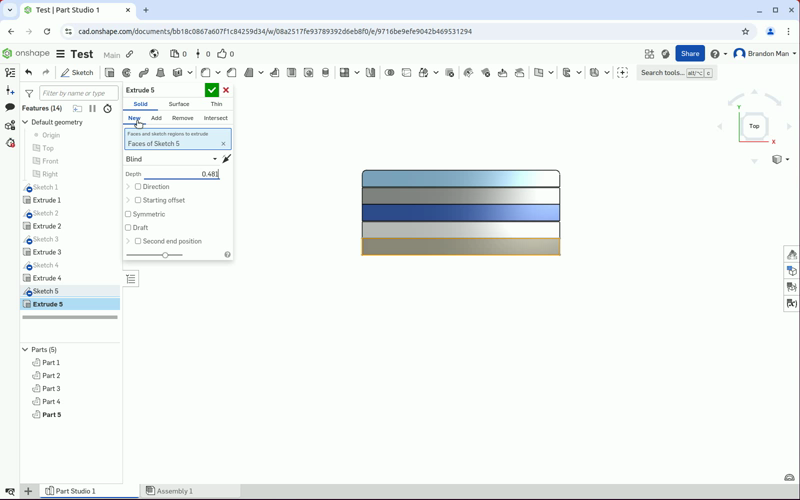
key(enter)
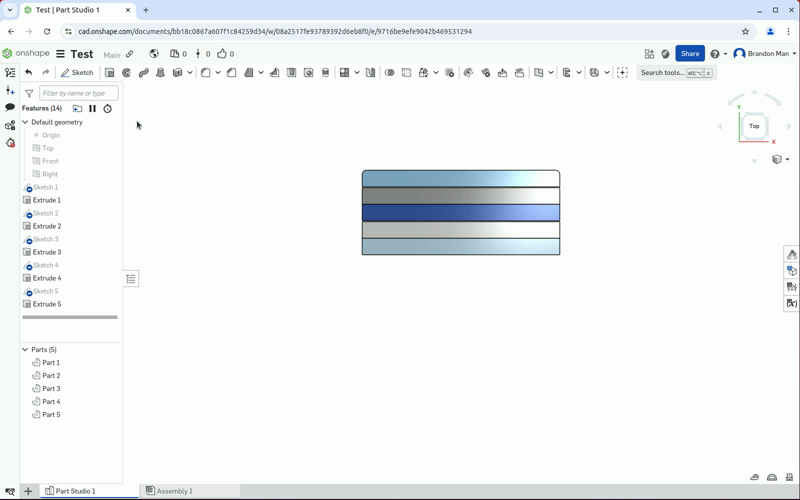
key(shift+h)
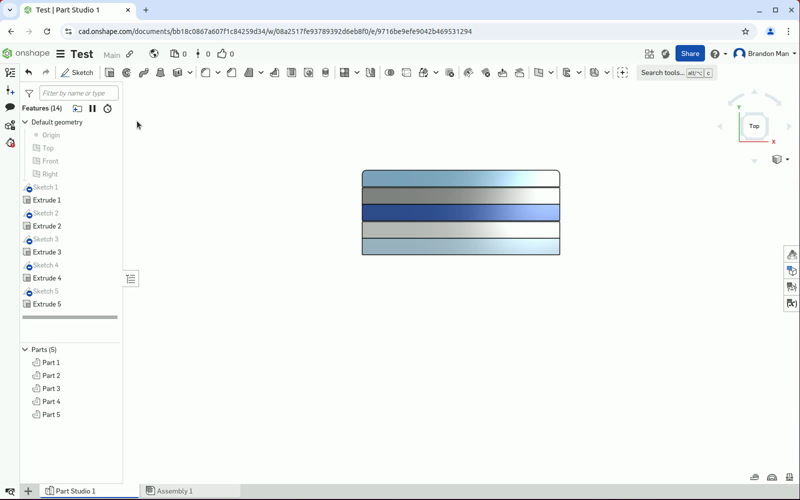
key(shift+h)
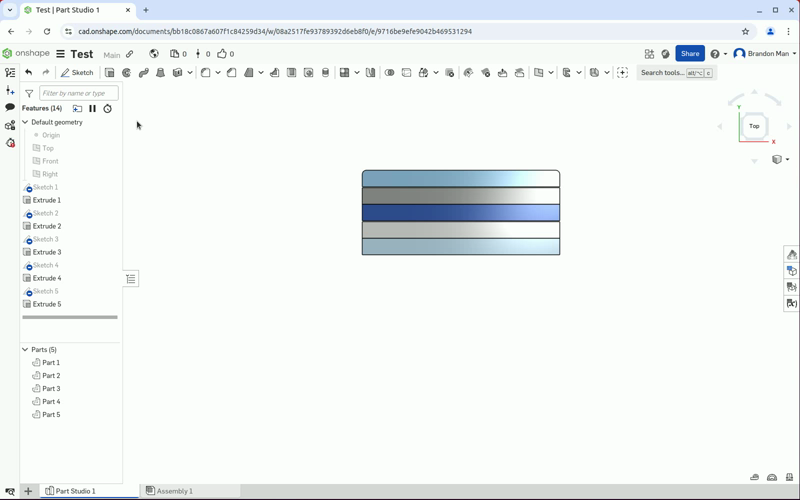
mouse_move(73, 189)
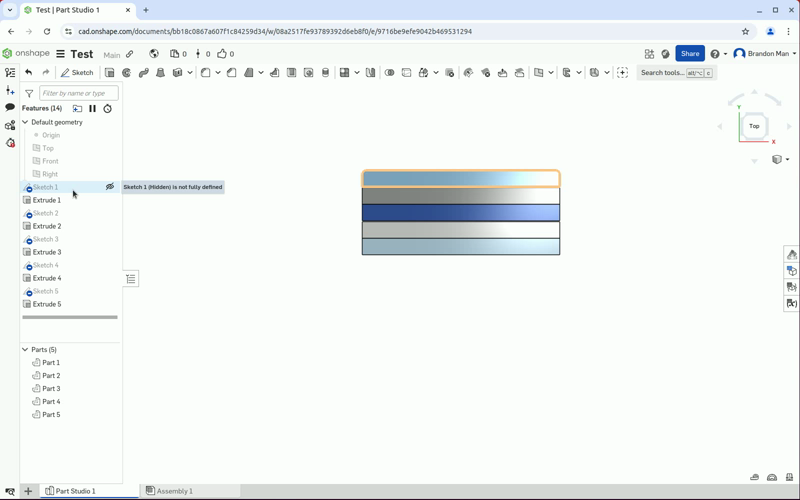
click(73, 189)
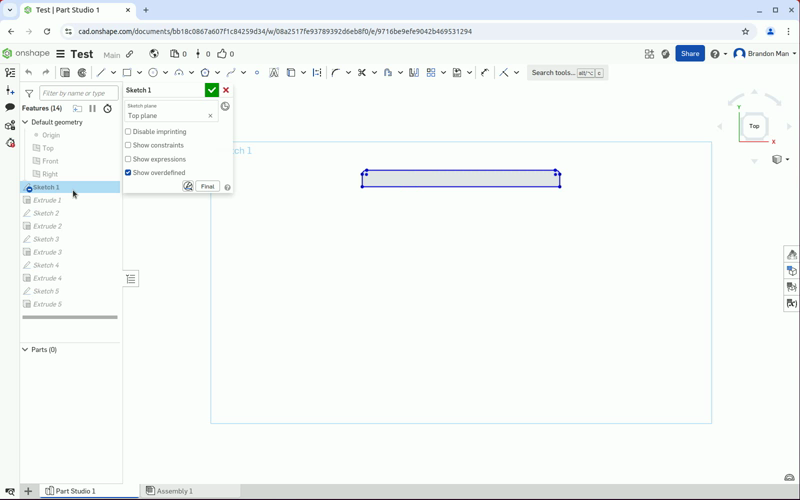
mouse_move(229, 92)
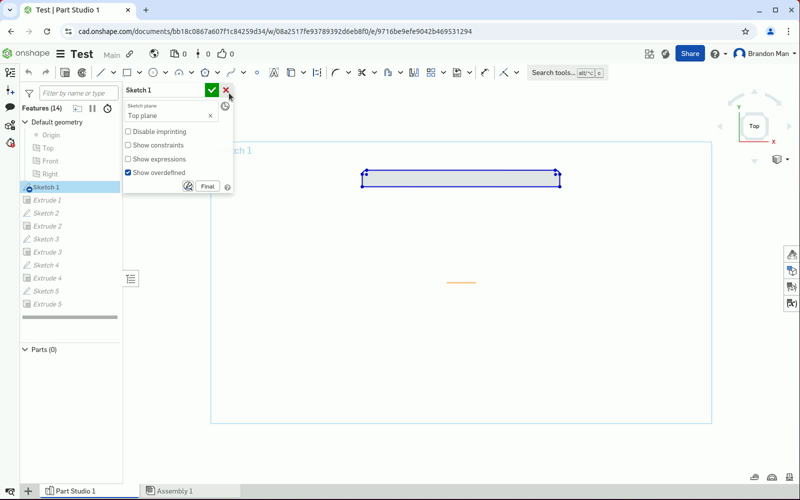
click(229, 92)
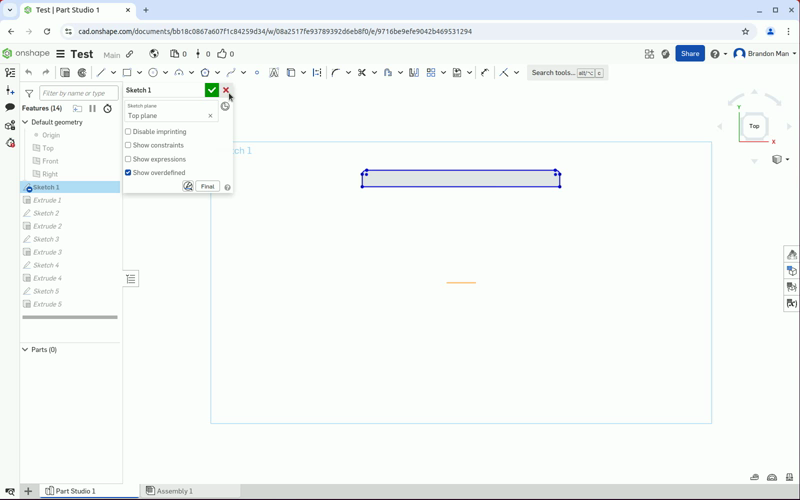
key(shift+s)
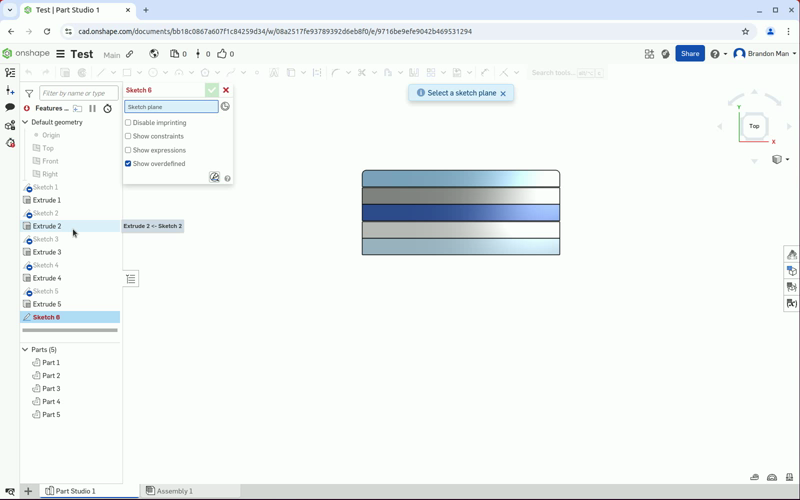
scroll(3)
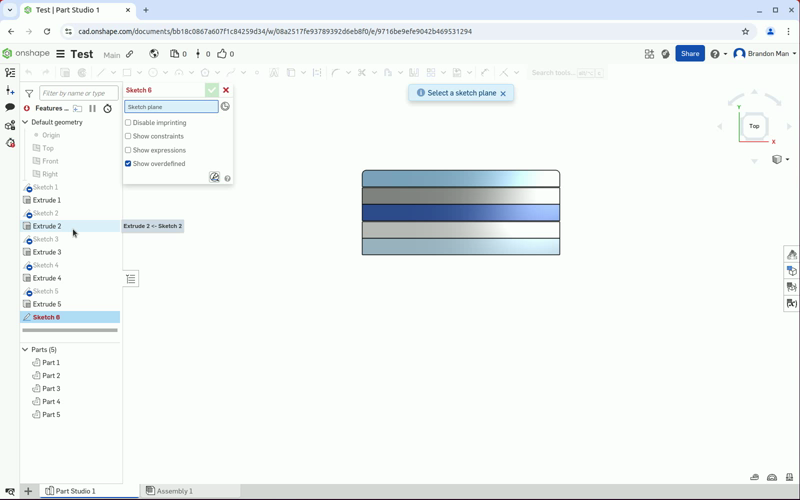
mouse_move(73, 150)
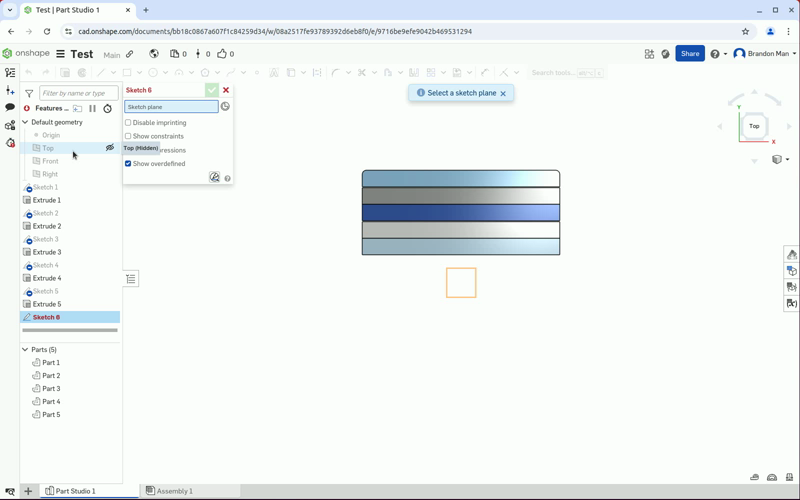
click(73, 150)
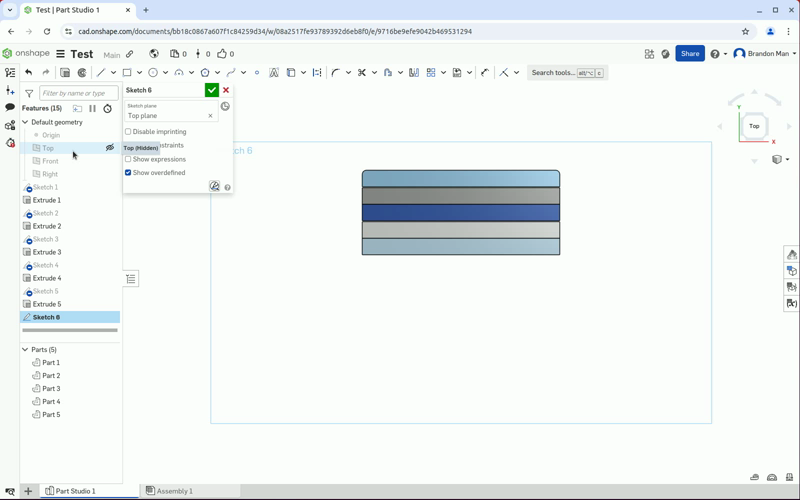
mouse_move(73, 352)
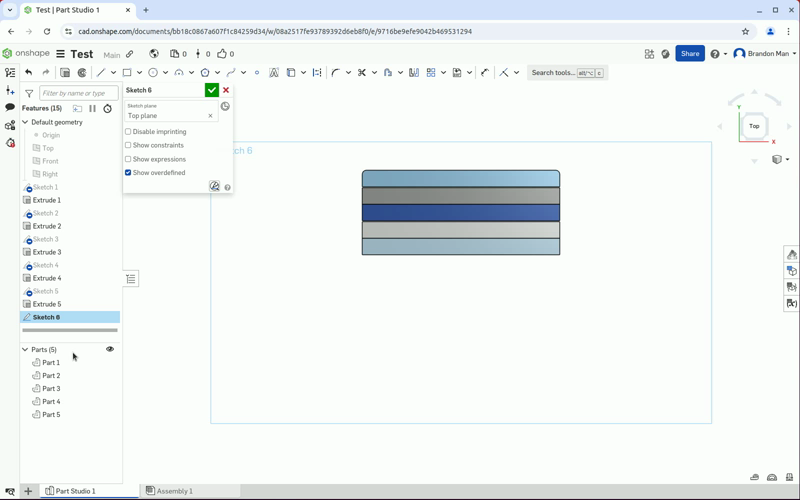
key(y)
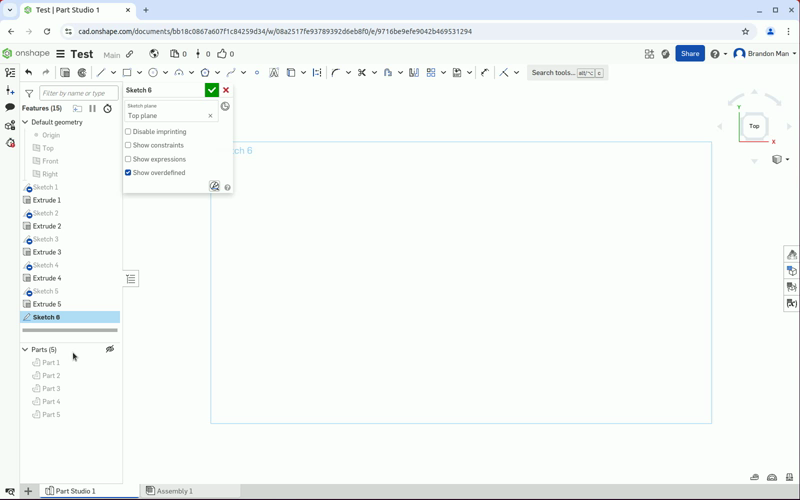
key(l)
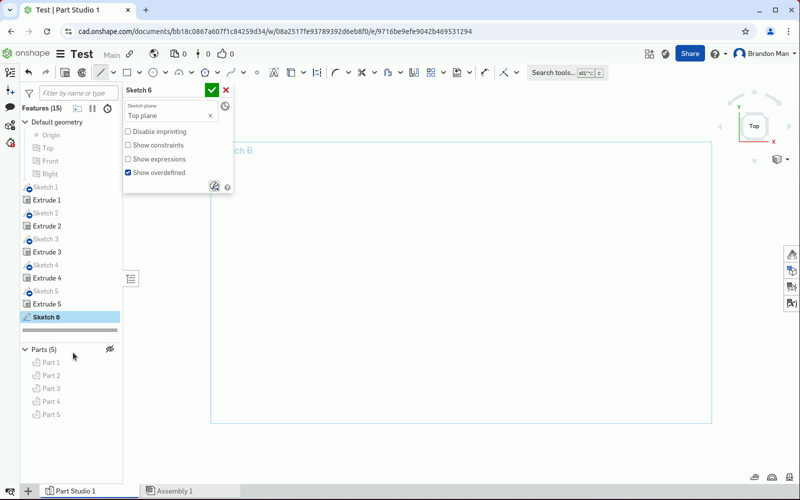
key_down(shift)
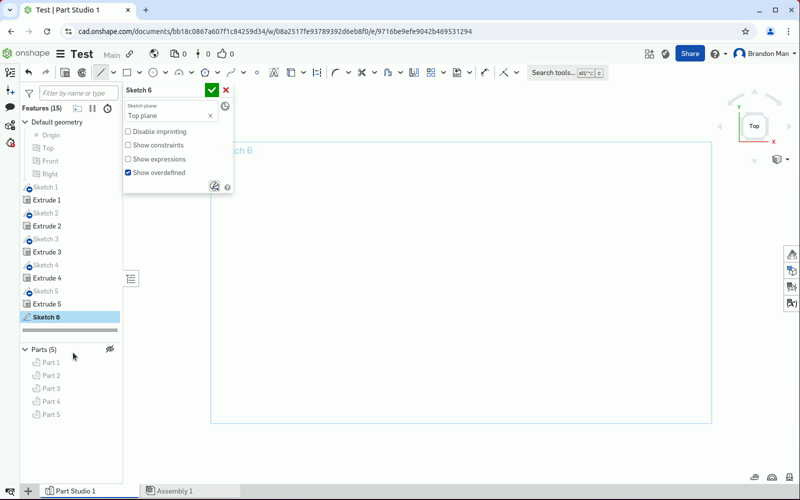
mouse_move(362, 272)
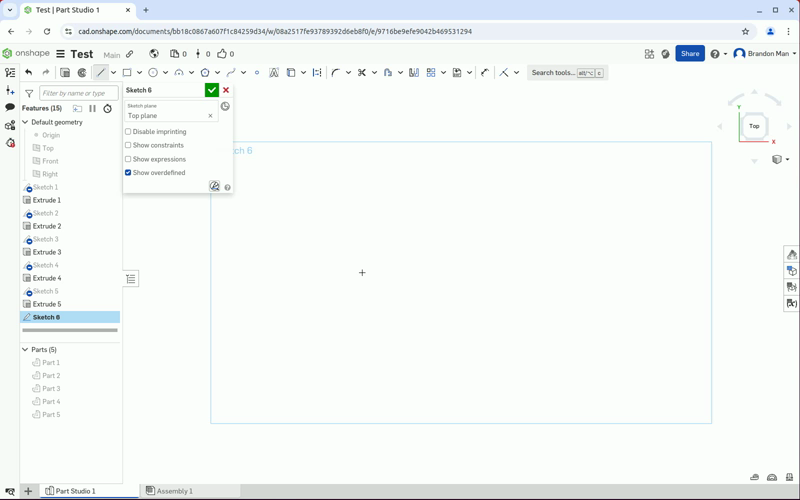
click(362, 272)
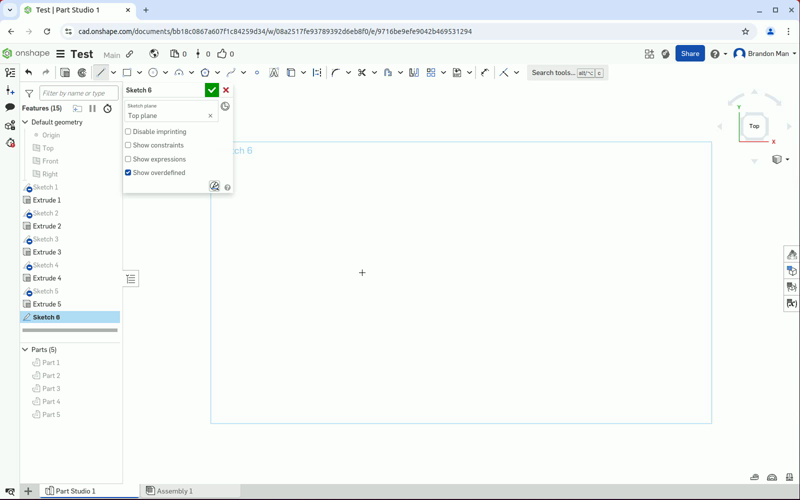
key_up(shift)
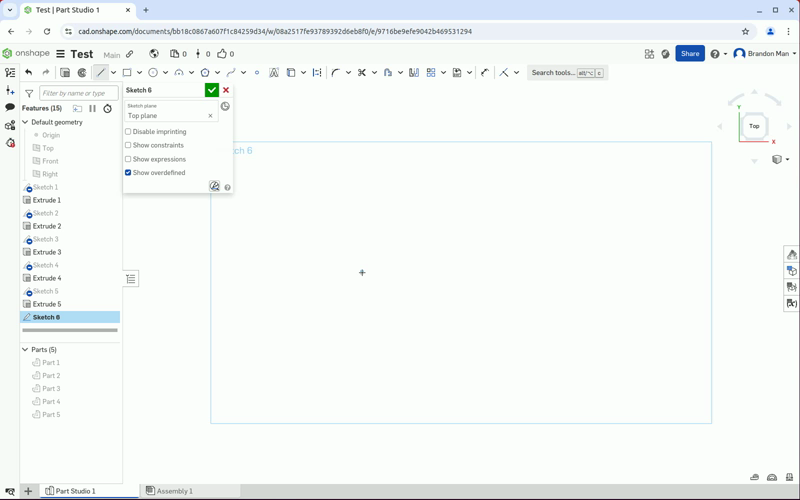
key_down(shift)
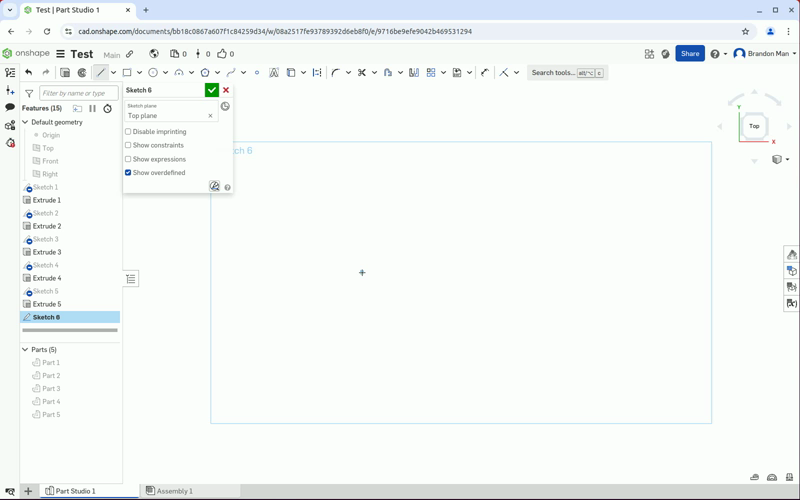
mouse_move(559, 272)
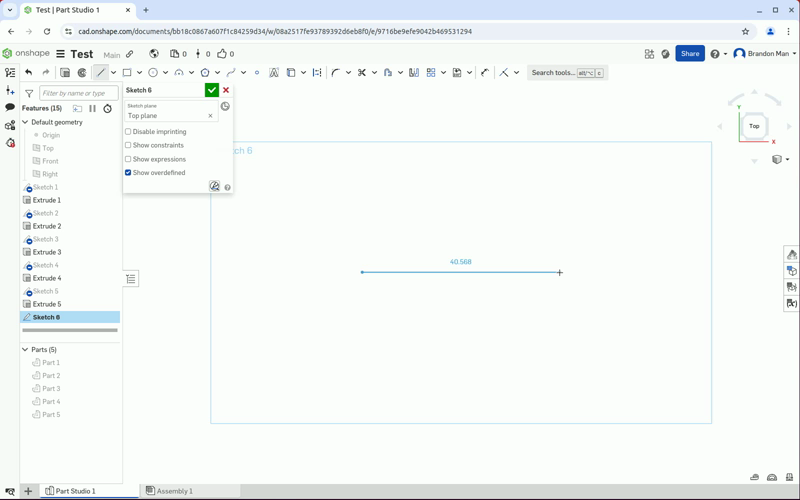
click(559, 272)
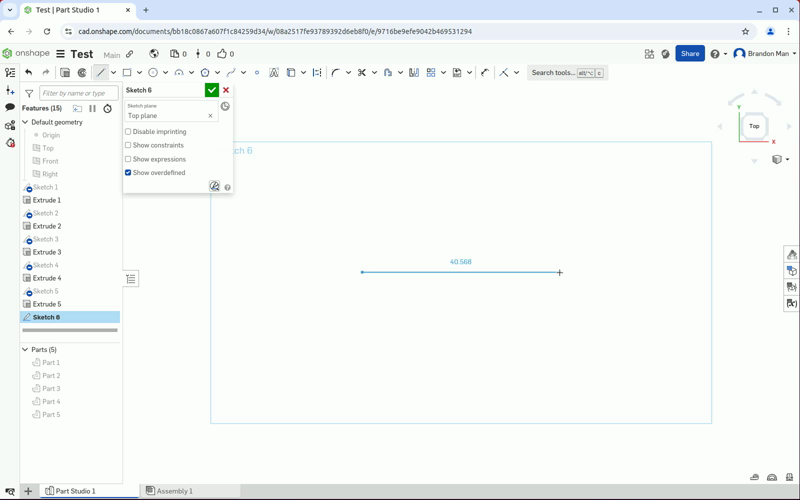
key_up(shift)
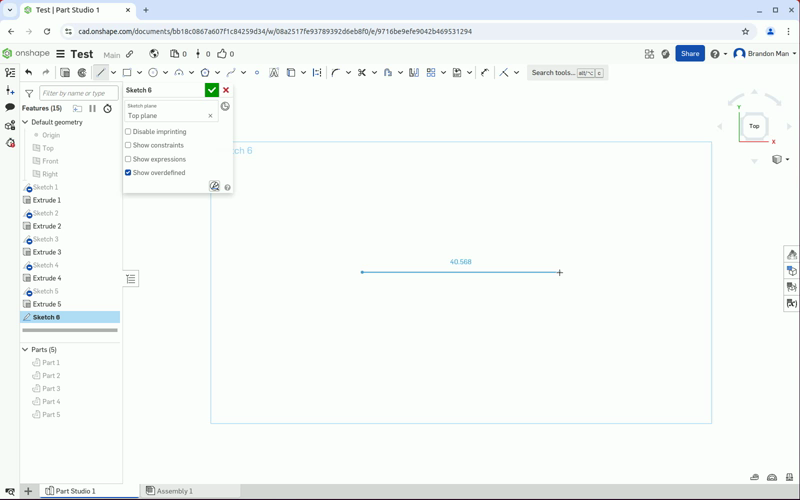
key_down(shift)
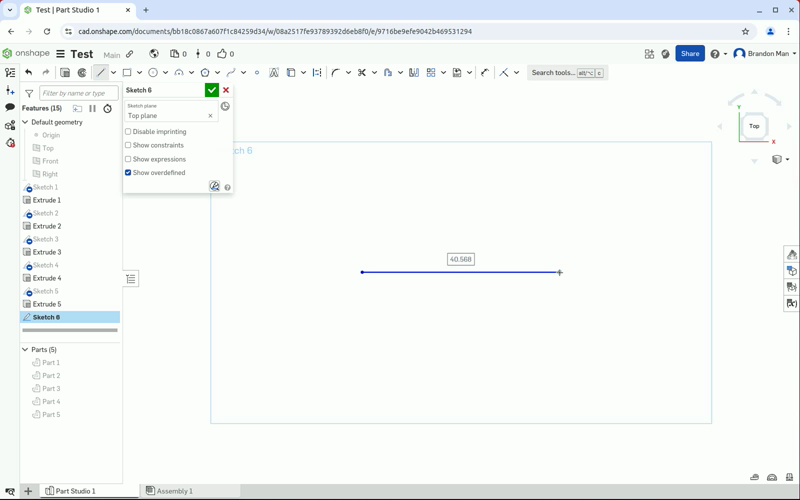
mouse_move(589, 272)
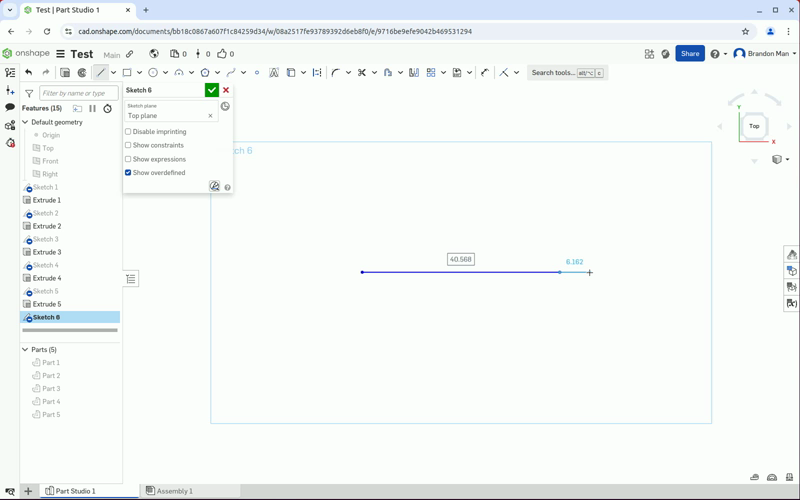
mouse_move(559, 255)
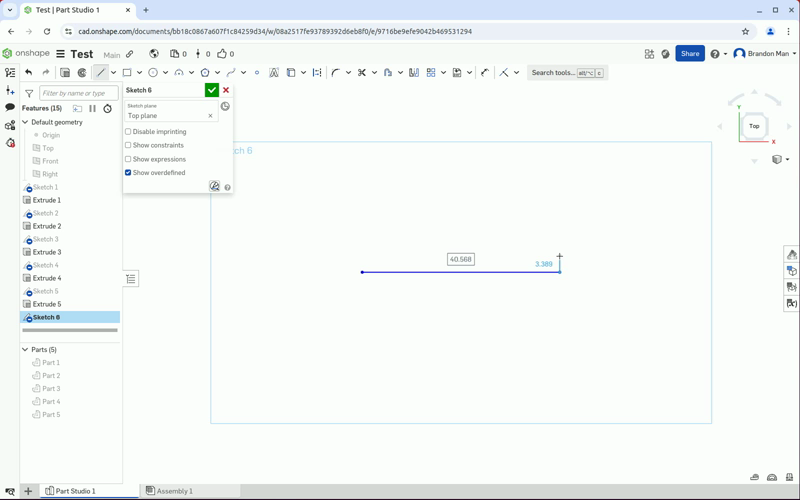
click(559, 255)
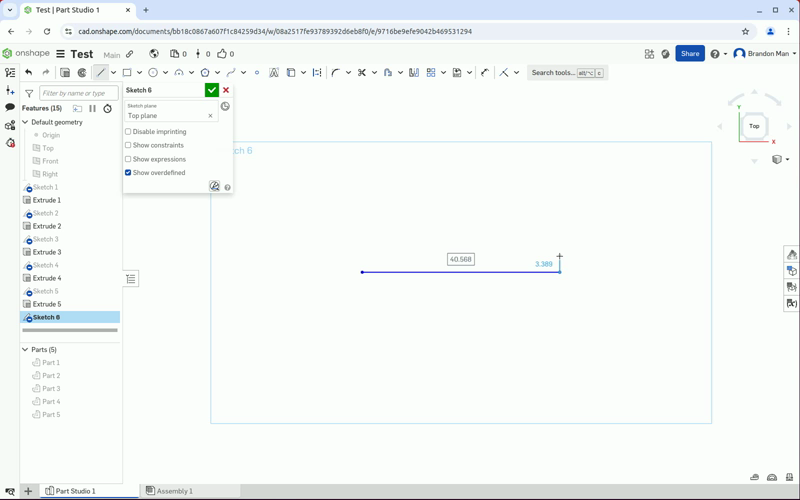
key_up(shift)
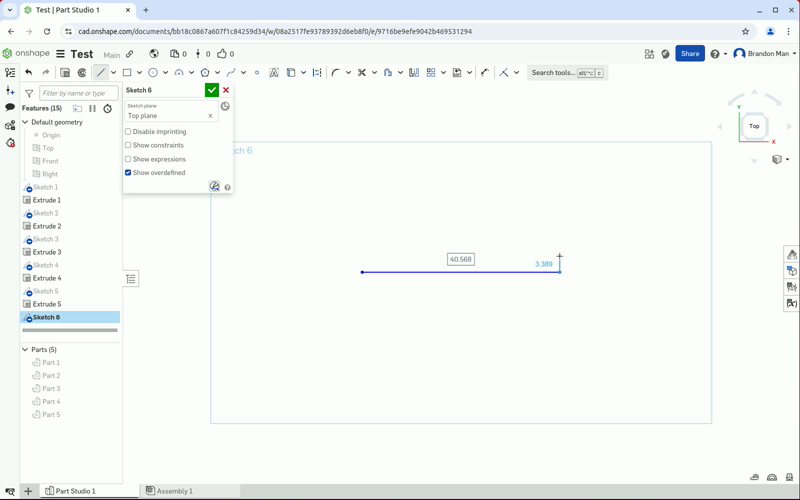
key_down(shift)
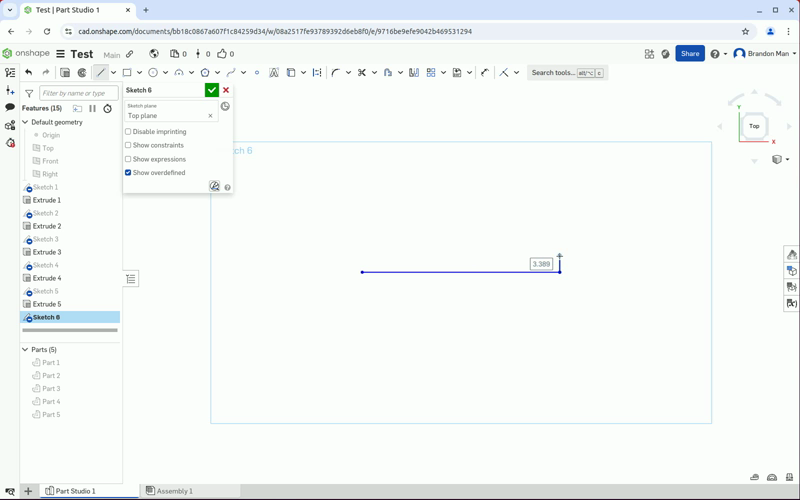
mouse_move(362, 255)
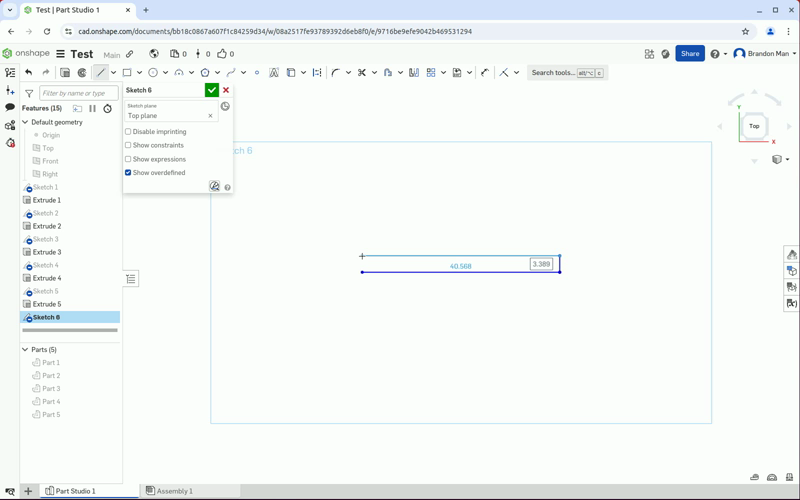
click(362, 255)
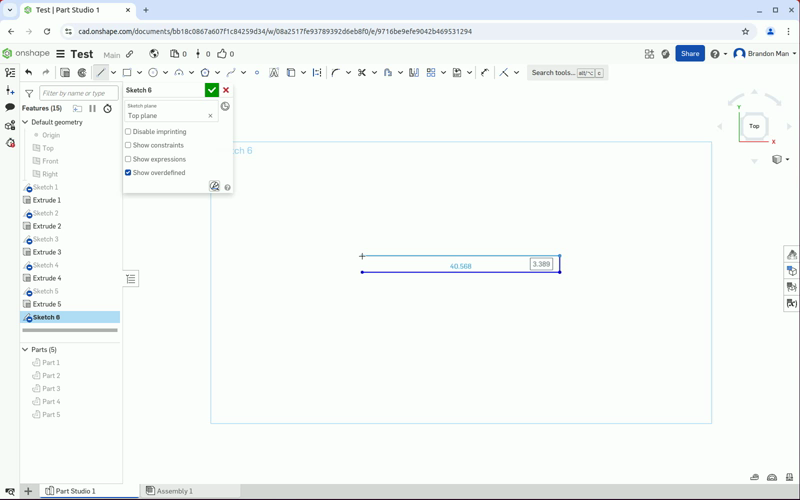
key_up(shift)
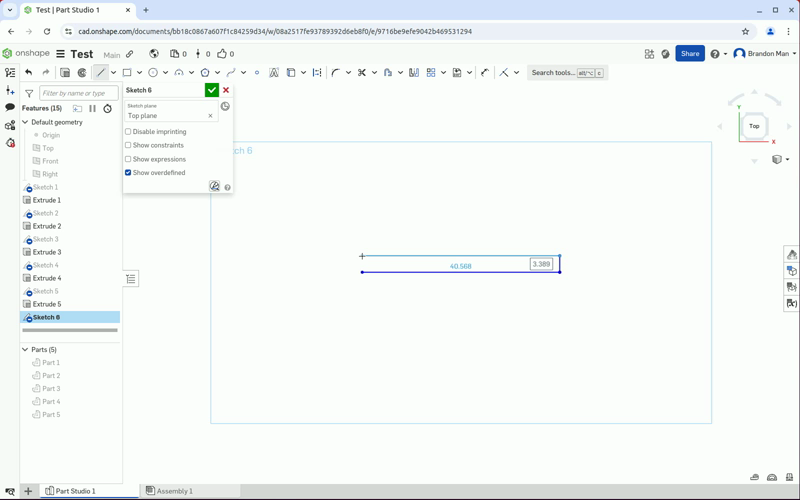
mouse_move(392, 255)
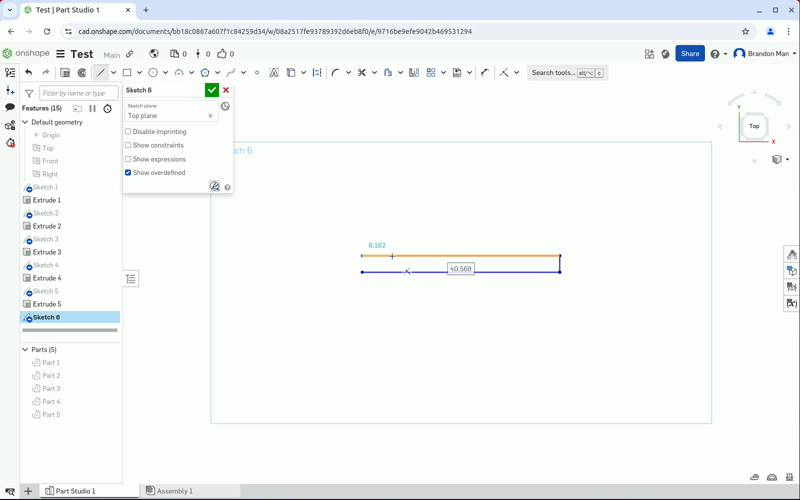
key_down(shift)
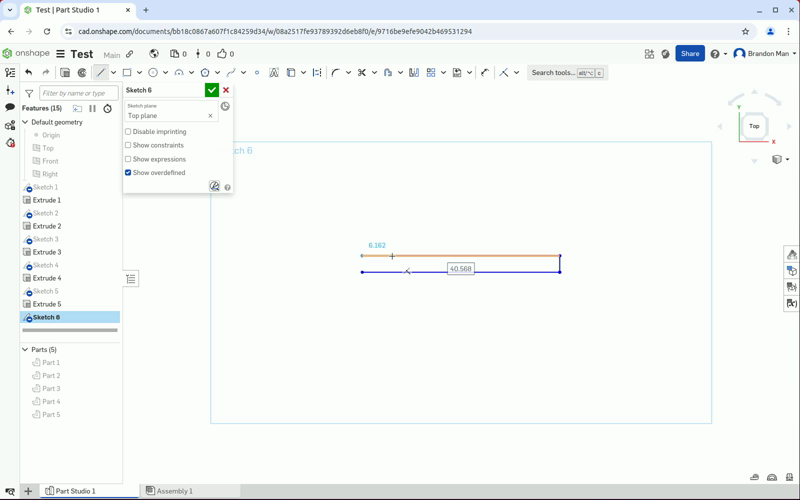
mouse_move(362, 272)
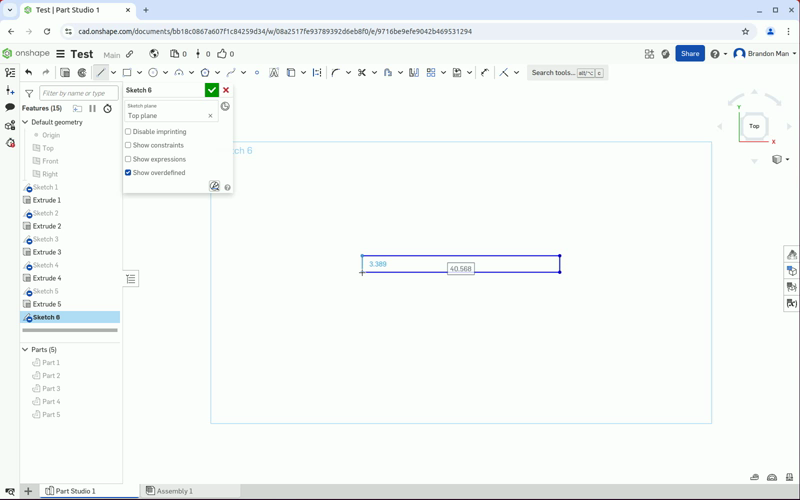
key_up(shift)
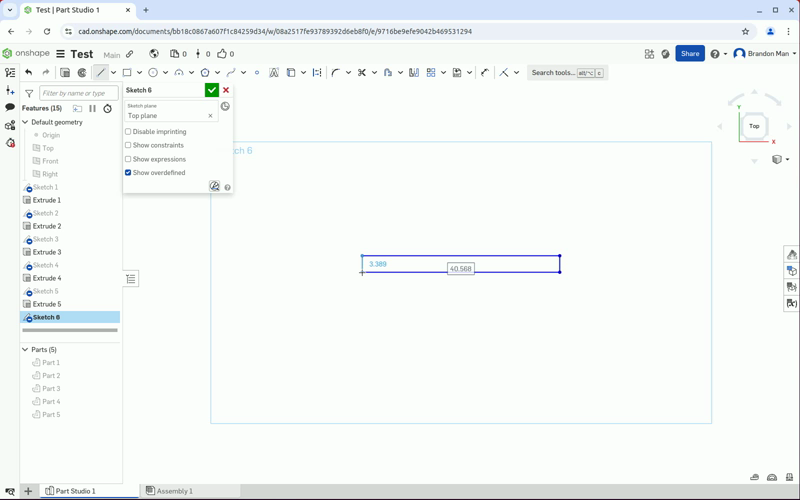
click(362, 272)
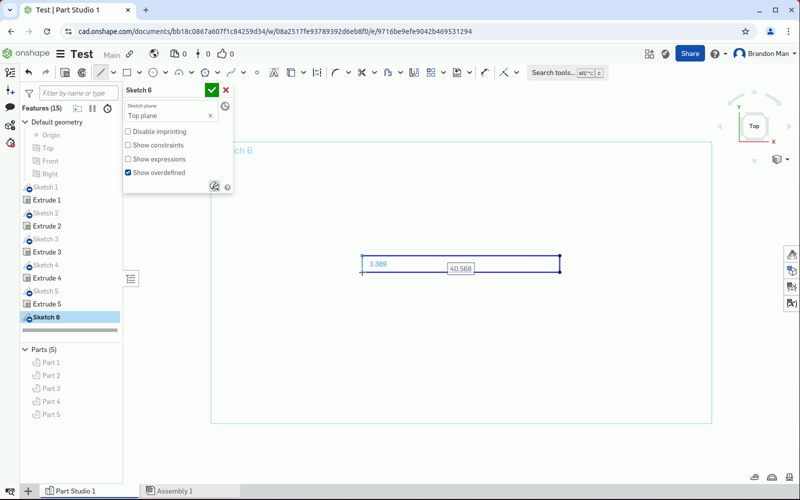
key(esc)
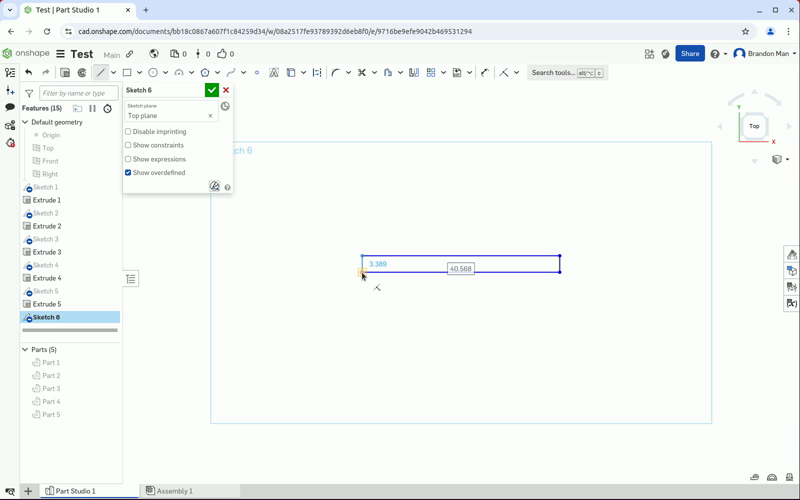
mouse_move(497, 264)
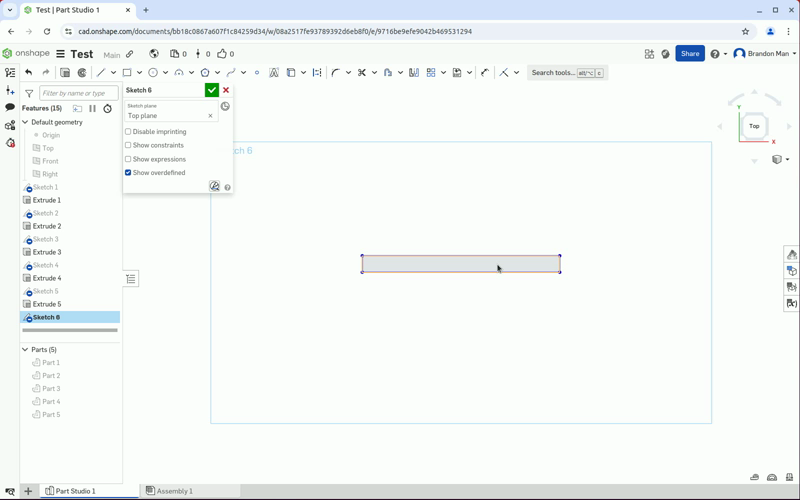
click(497, 264)
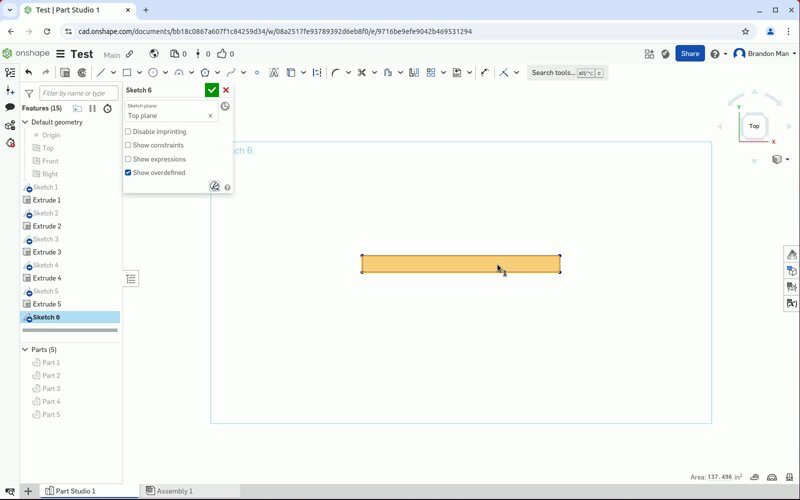
mouse_move(73, 352)
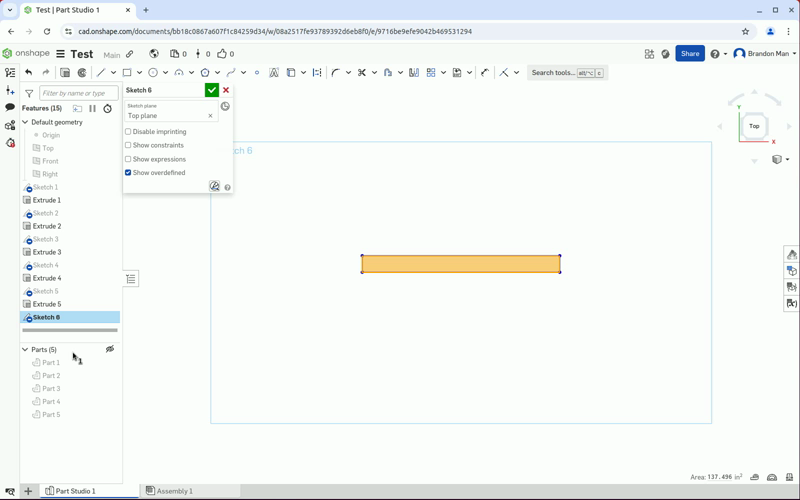
key(shift+y)
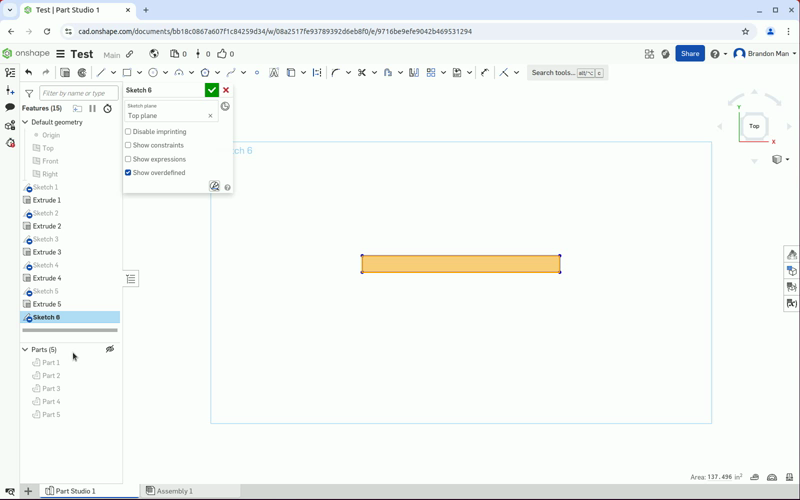
key(shift+e)
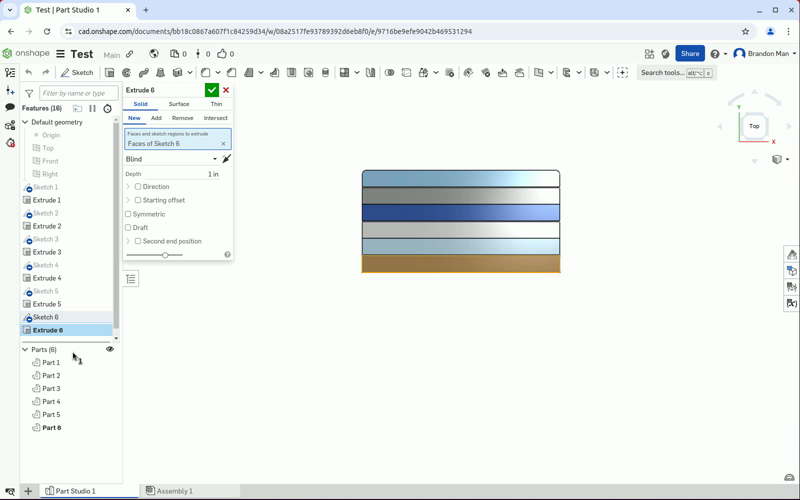
mouse_move(143, 106)
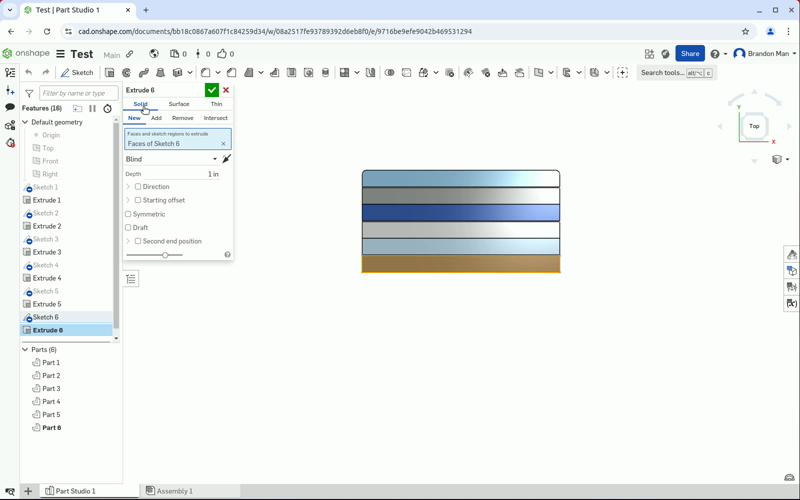
click(143, 106)
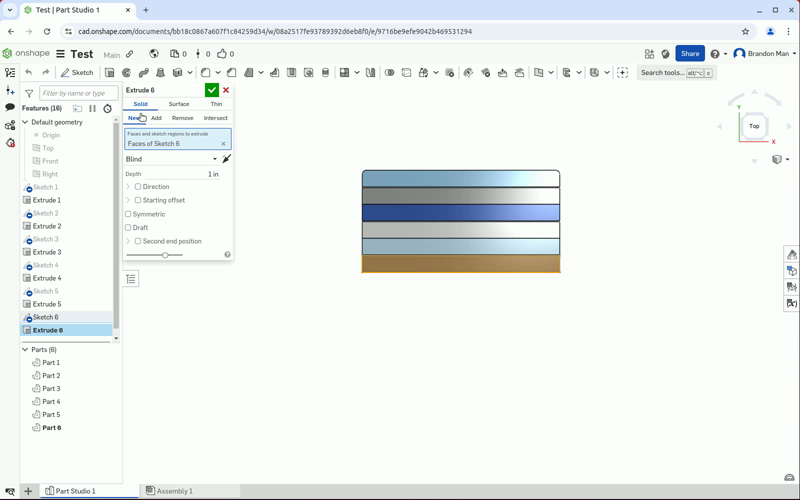
mouse_move(137, 120)
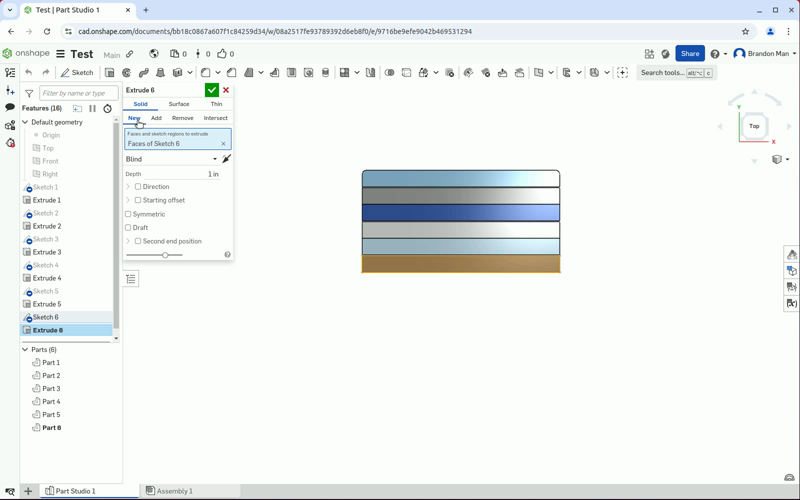
click(137, 120)
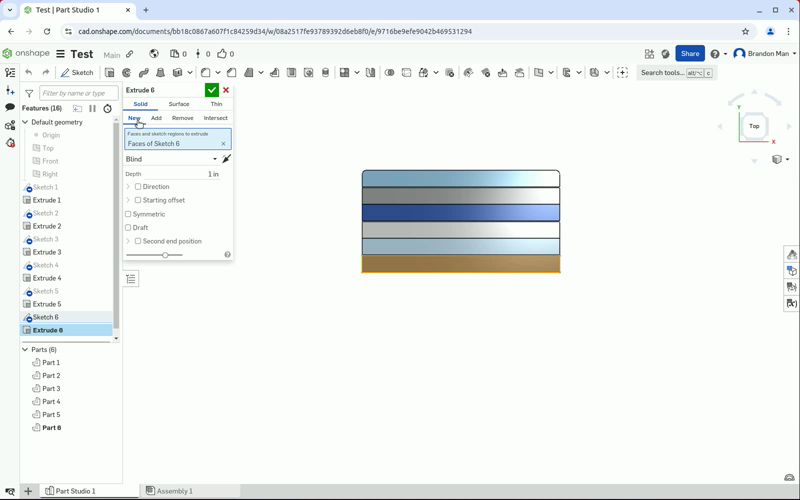
key(tab, 4)
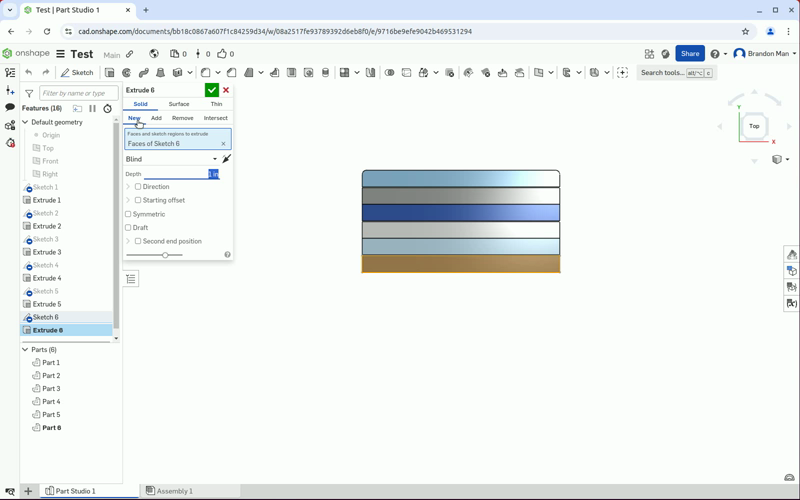
text(0.481)
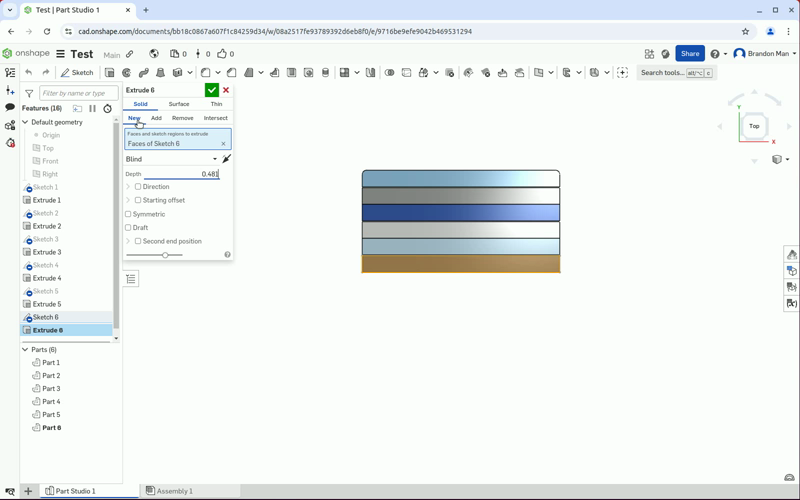
key(enter)
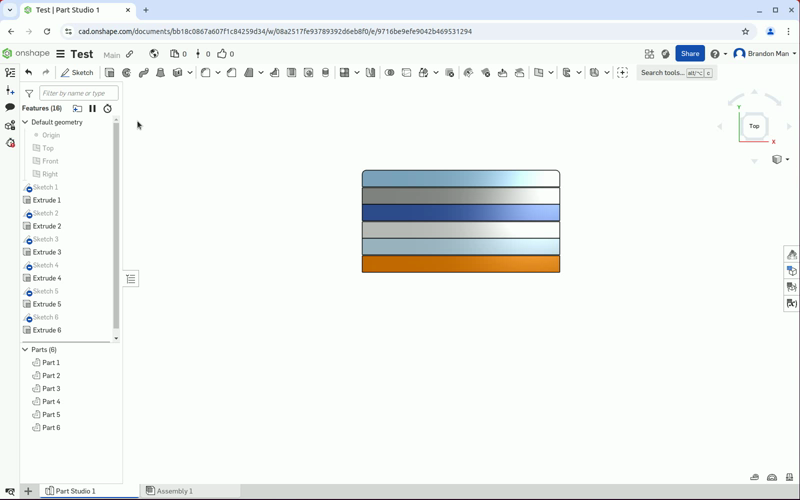
key(shift+h)
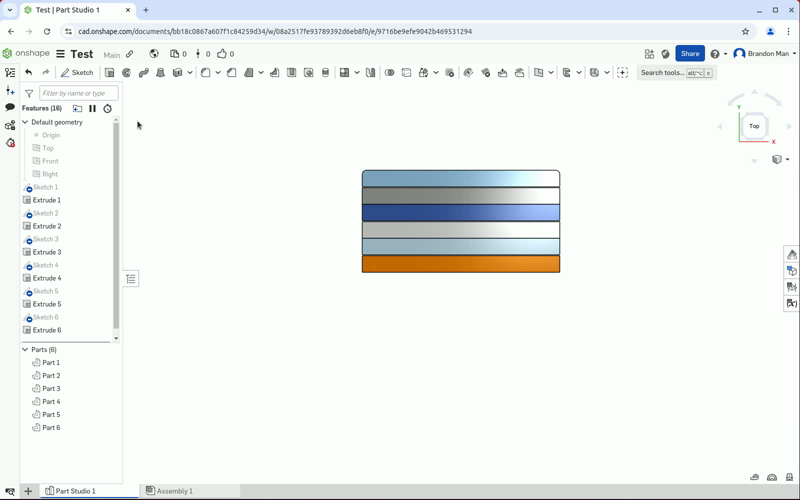
key(shift+h)
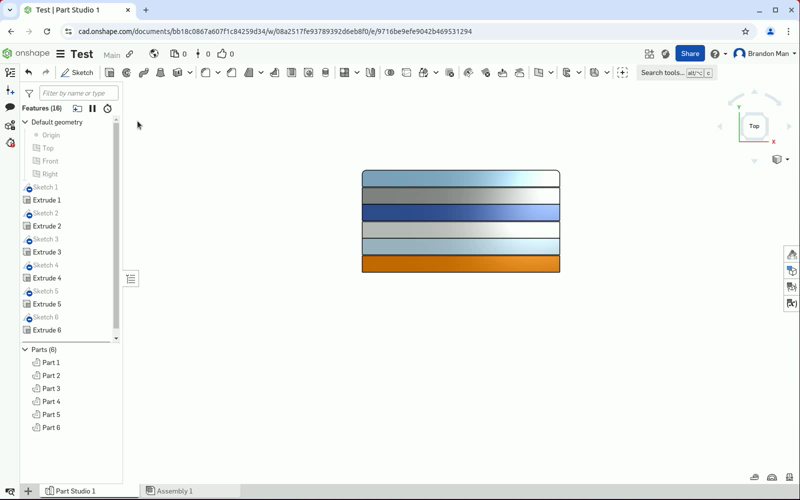
mouse_move(69, 189)
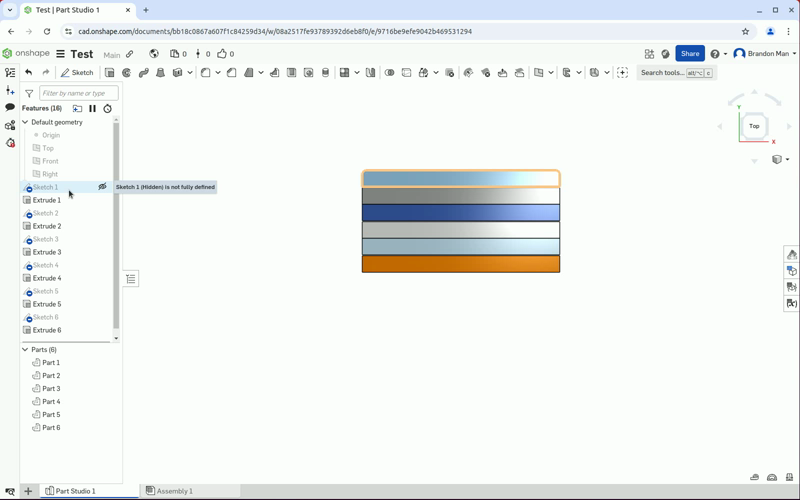
click(69, 189)
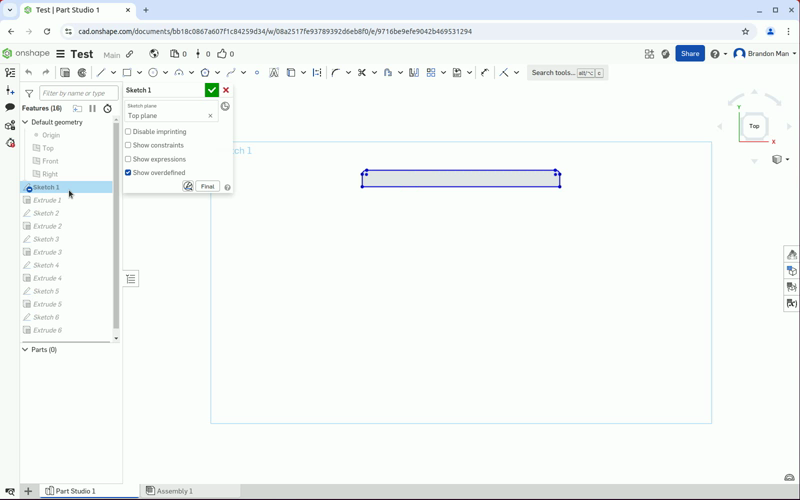
mouse_move(229, 92)
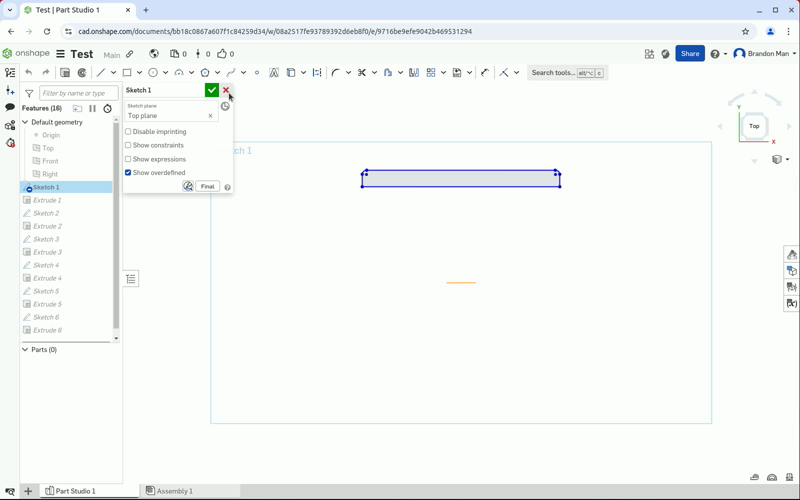
click(229, 92)
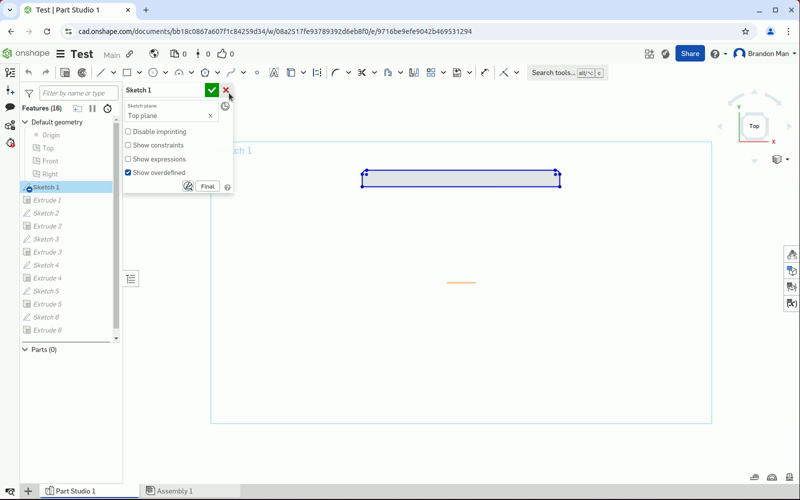
key(shift+s)
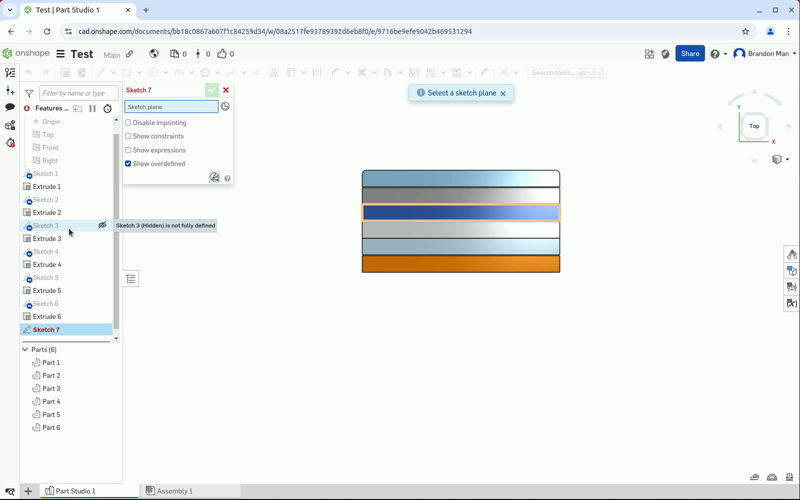
scroll(3)
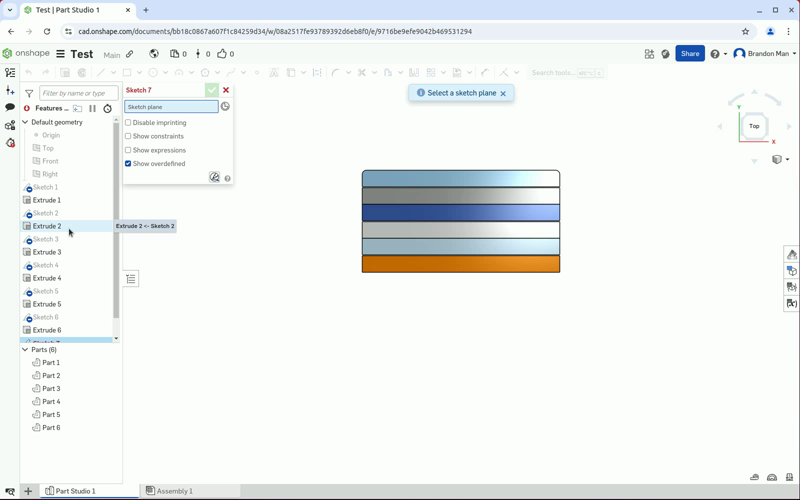
mouse_move(69, 150)
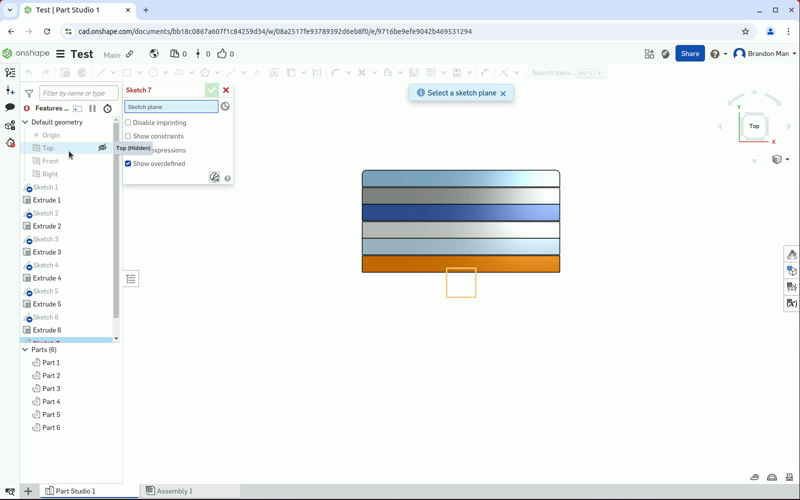
click(69, 150)
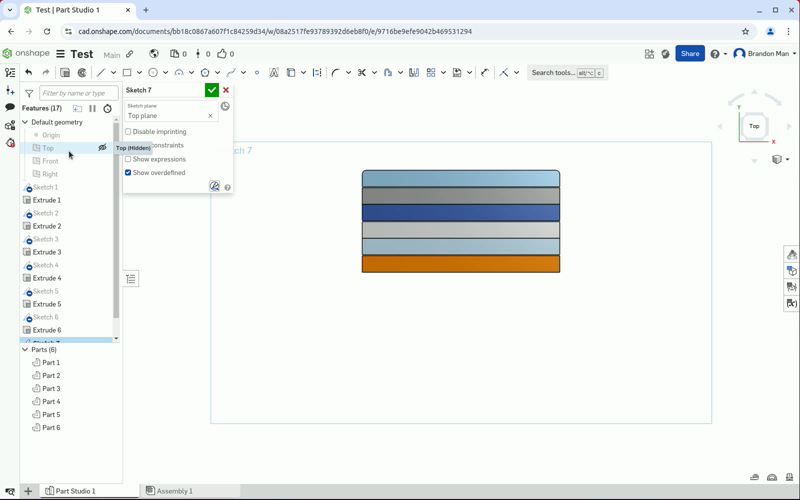
mouse_move(73, 352)
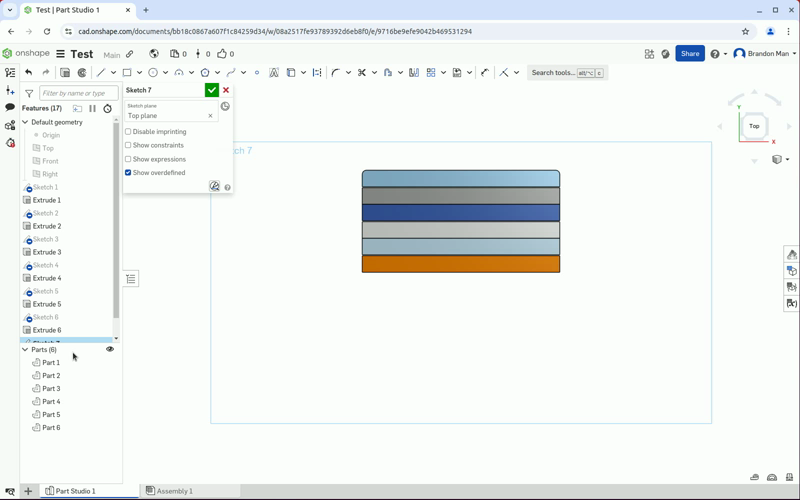
key(y)
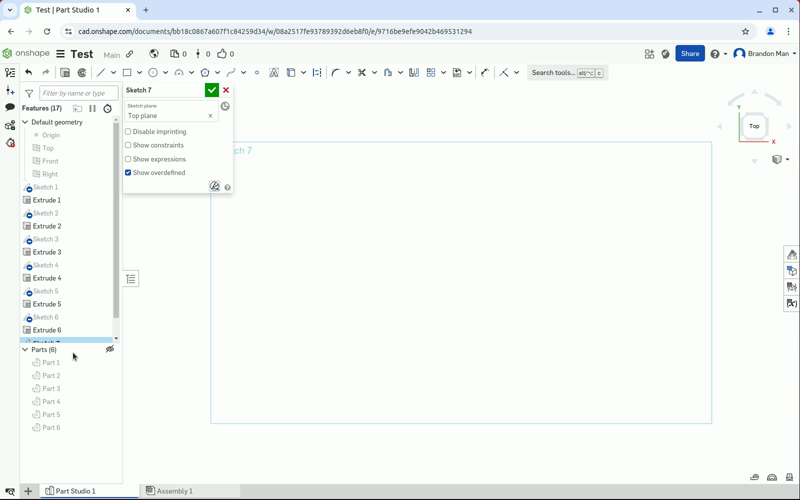
key(l)
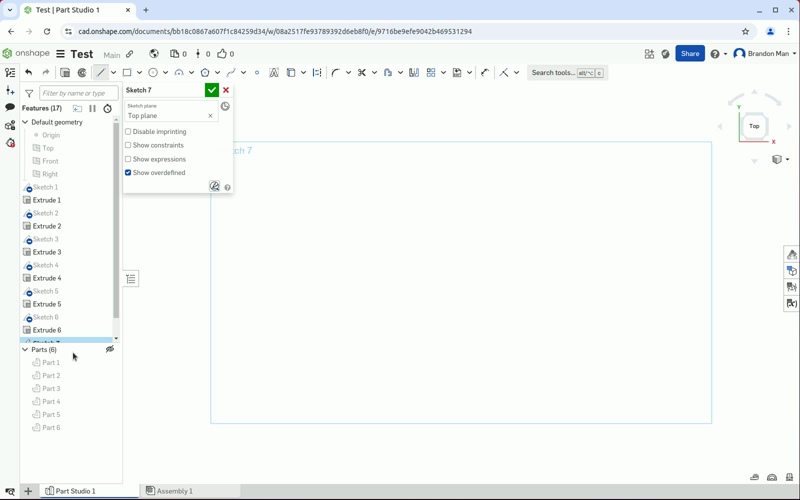
key_down(shift)
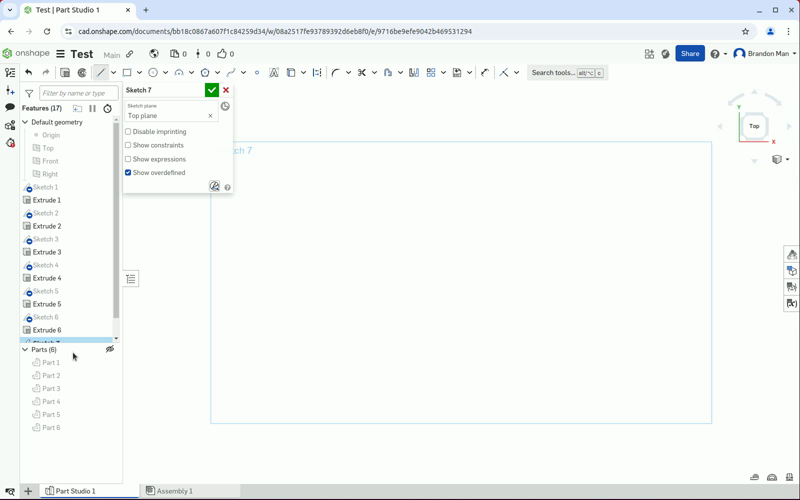
mouse_move(362, 281)
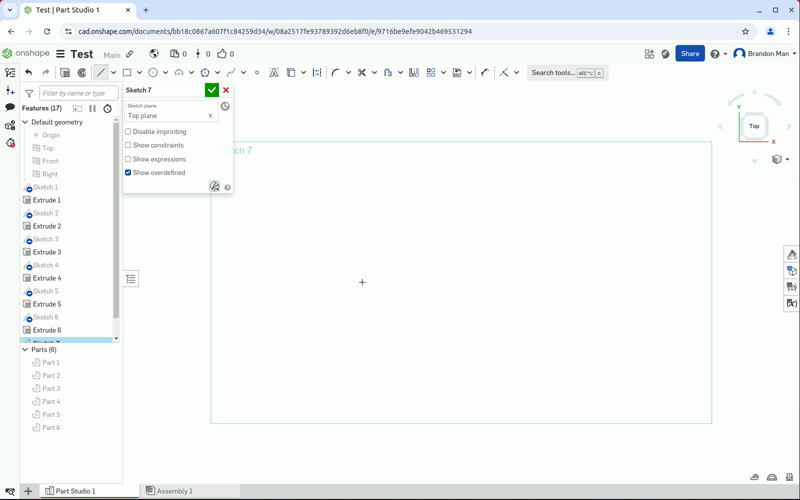
click(362, 281)
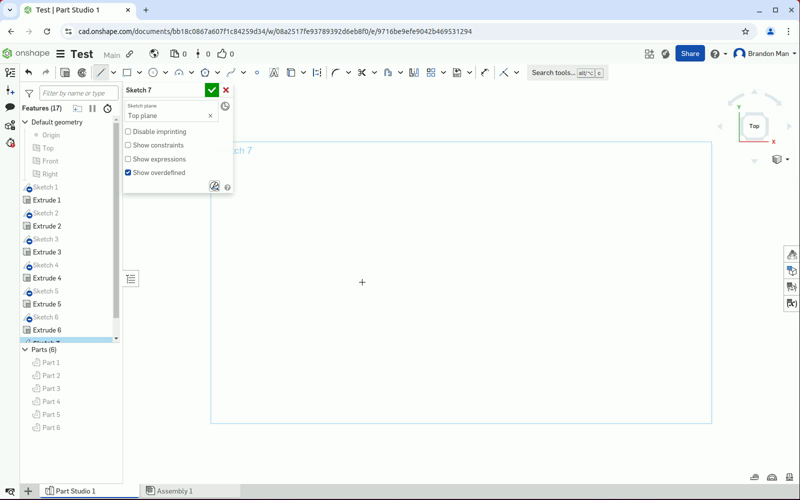
key_up(shift)
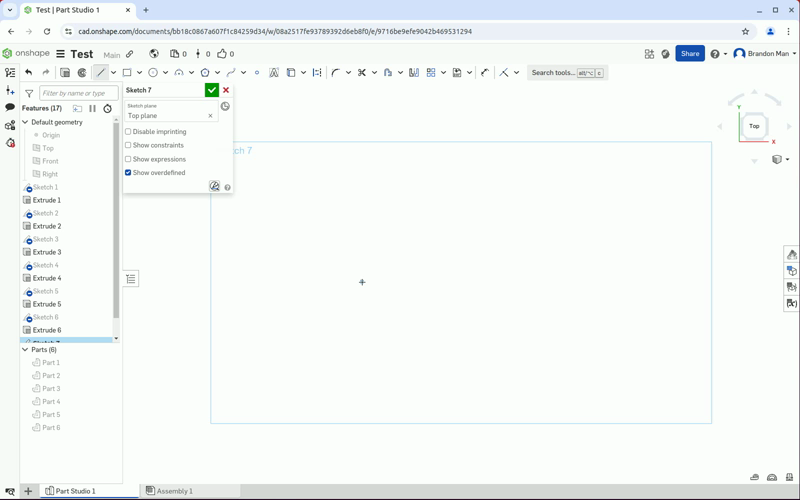
key_down(shift)
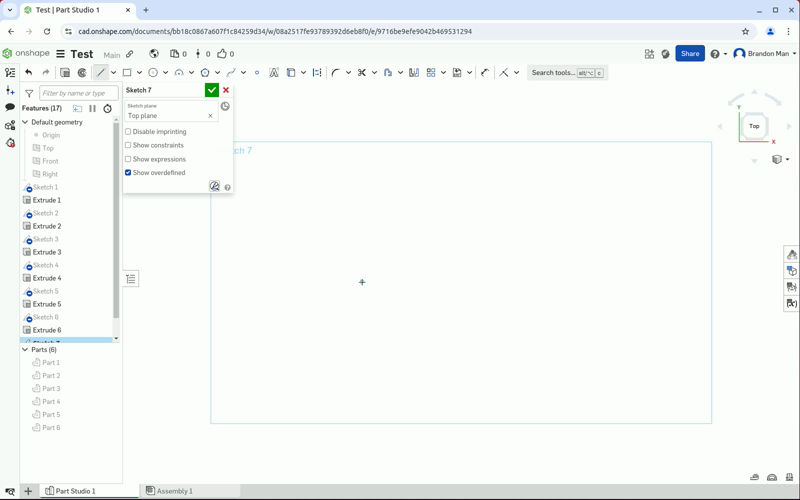
mouse_move(559, 281)
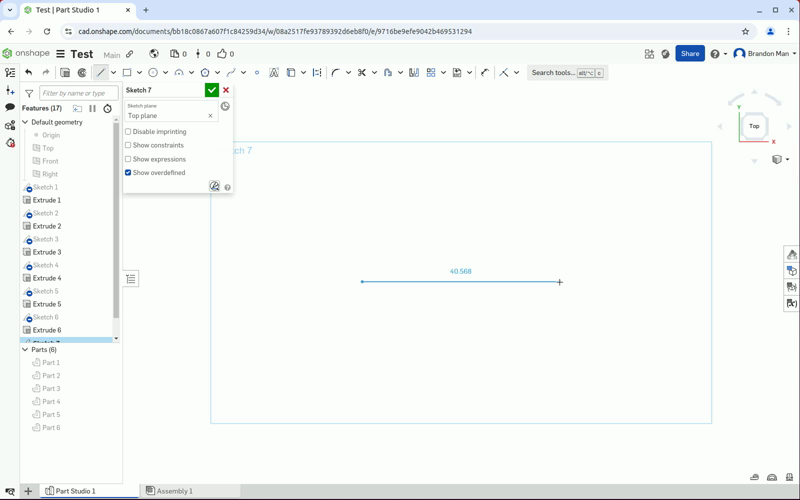
click(559, 281)
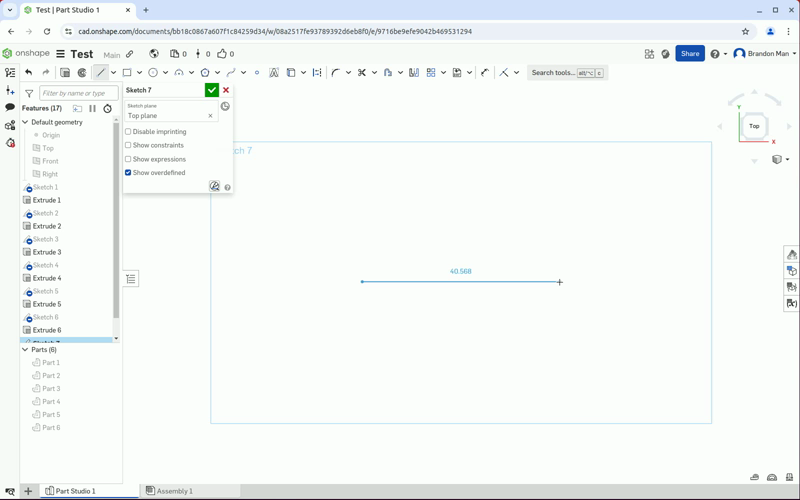
key_up(shift)
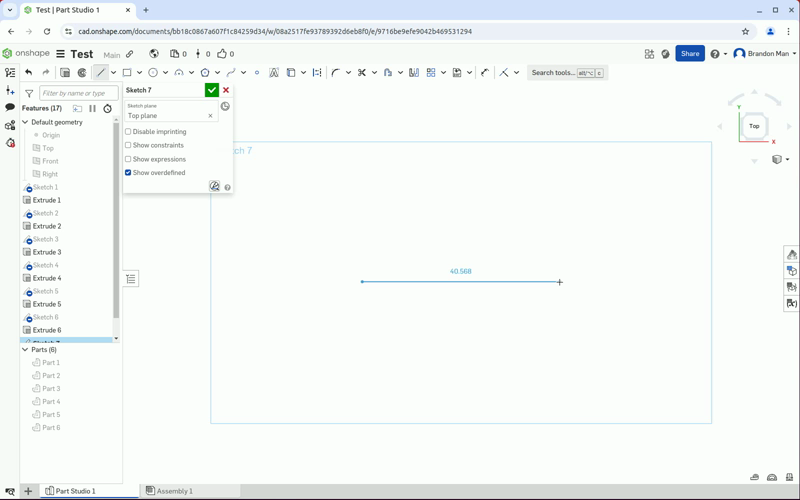
key_down(shift)
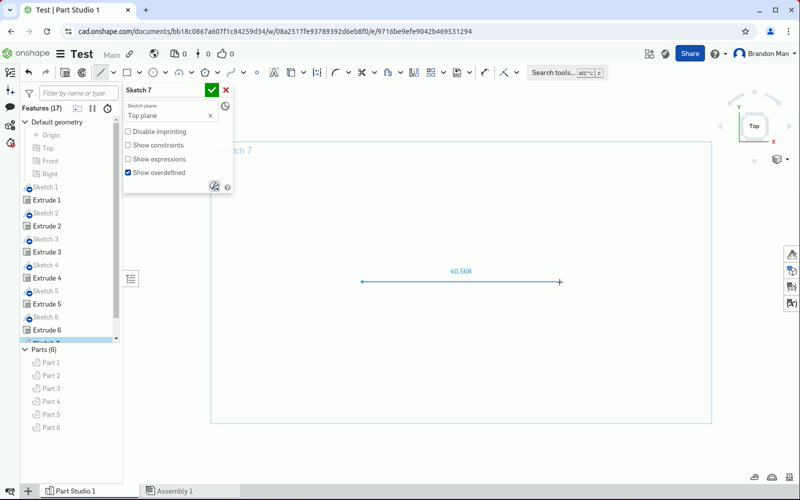
mouse_move(589, 281)
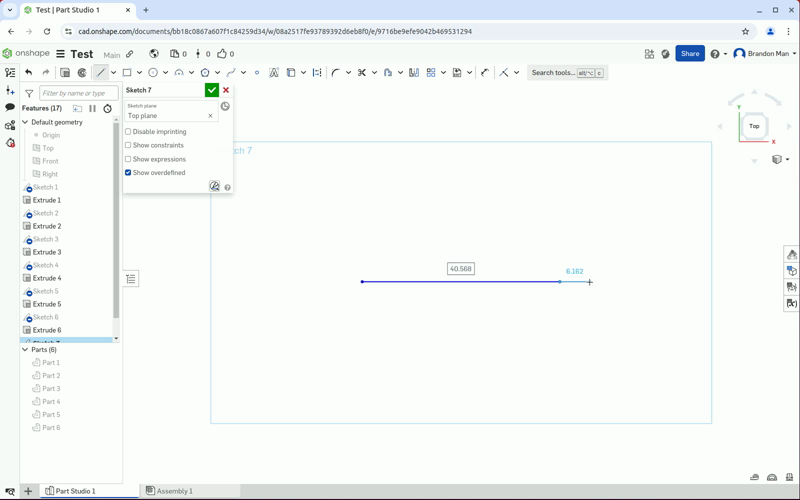
mouse_move(559, 271)
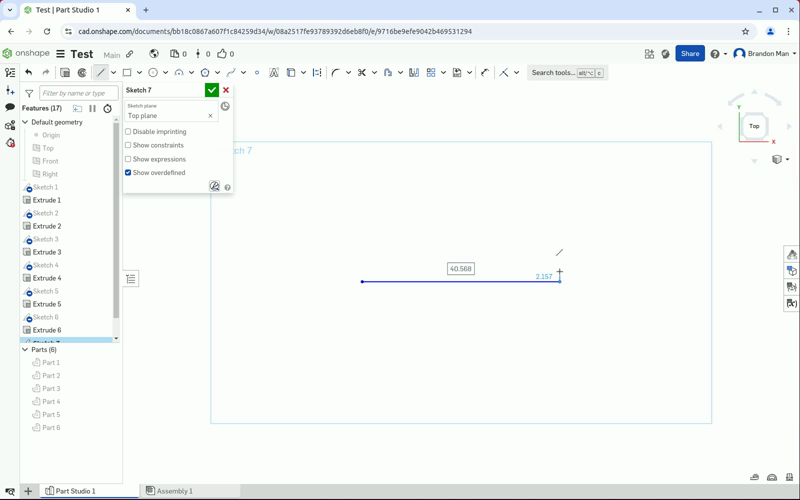
click(559, 271)
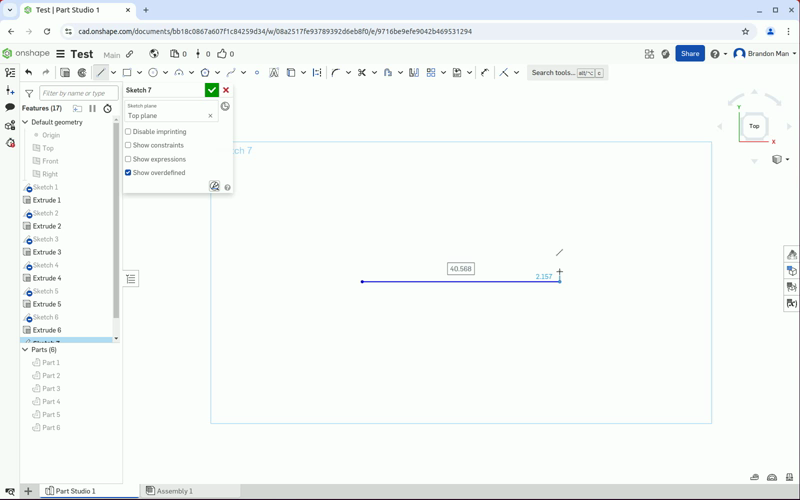
key_up(shift)
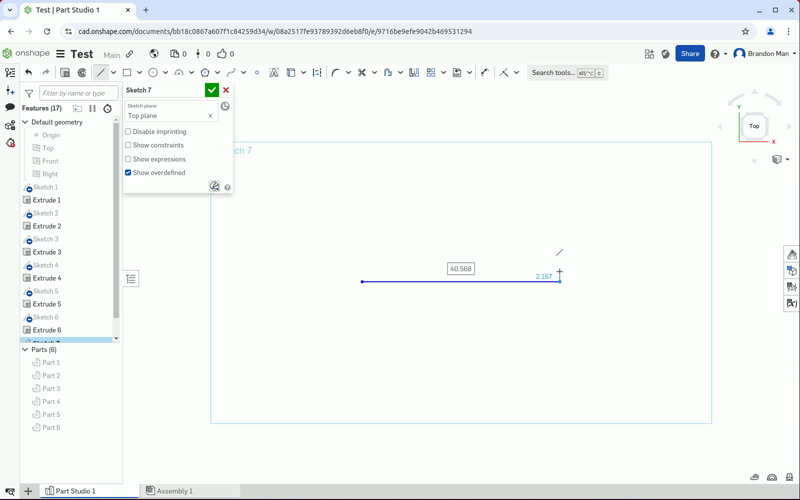
key_down(shift)
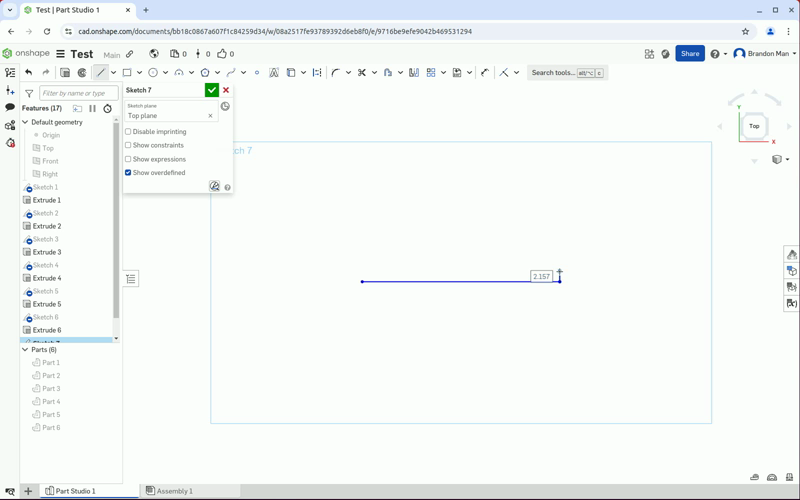
mouse_move(362, 271)
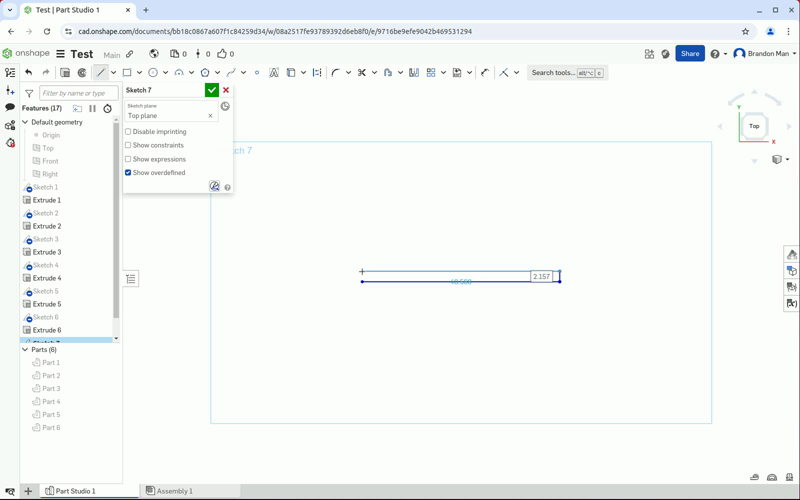
click(362, 271)
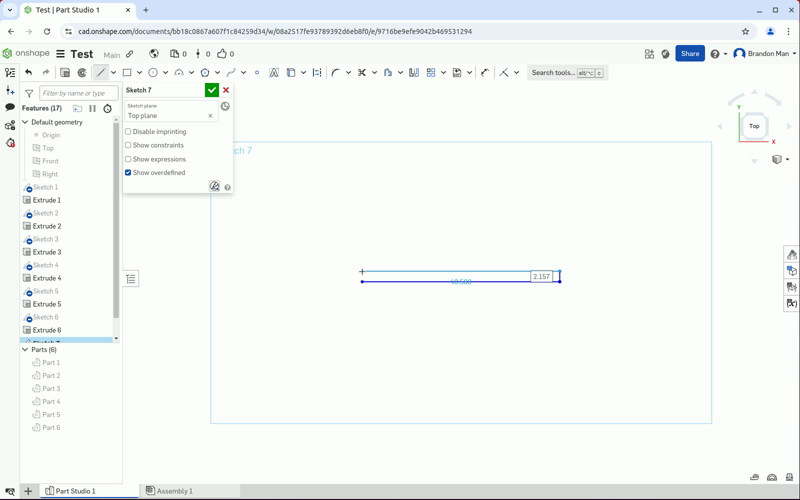
key_up(shift)
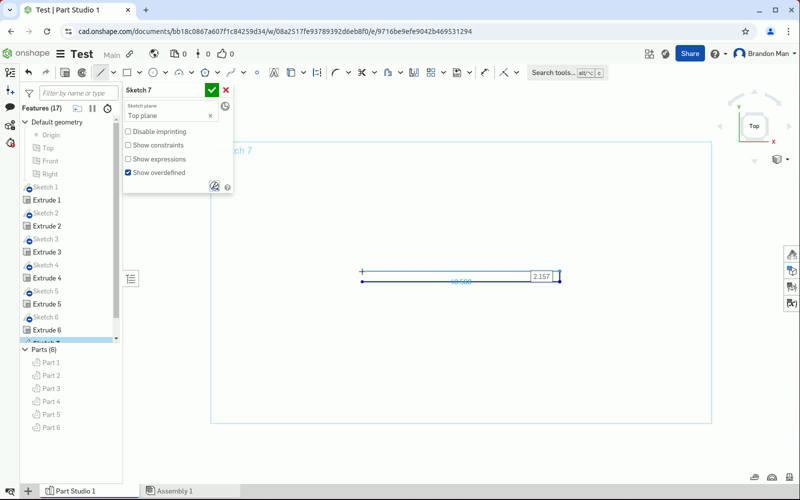
mouse_move(392, 271)
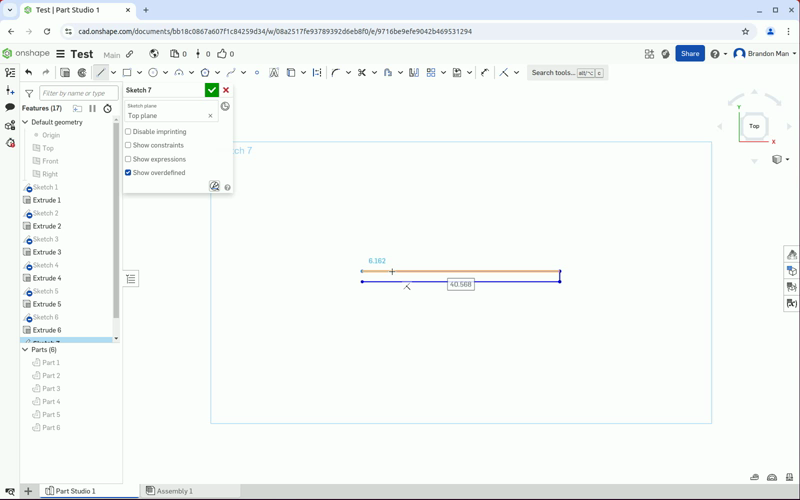
key_down(shift)
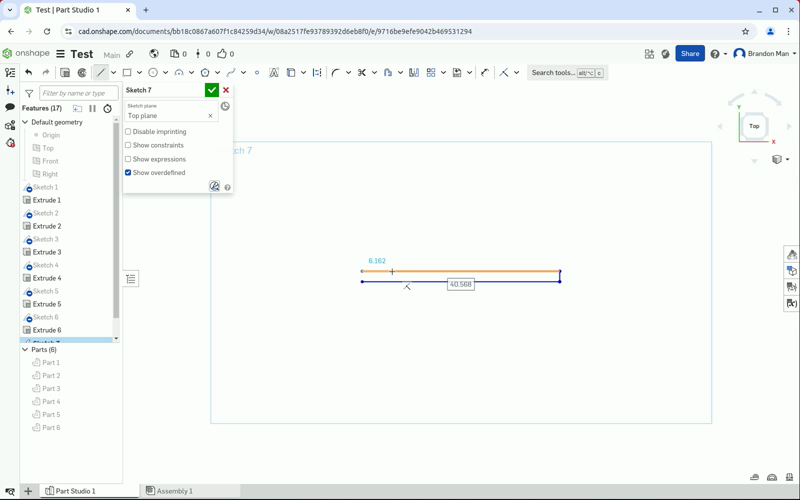
mouse_move(362, 281)
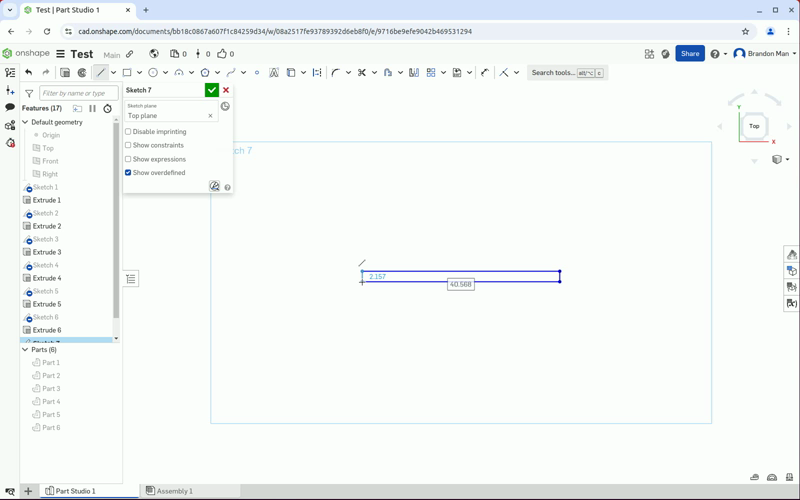
key_up(shift)
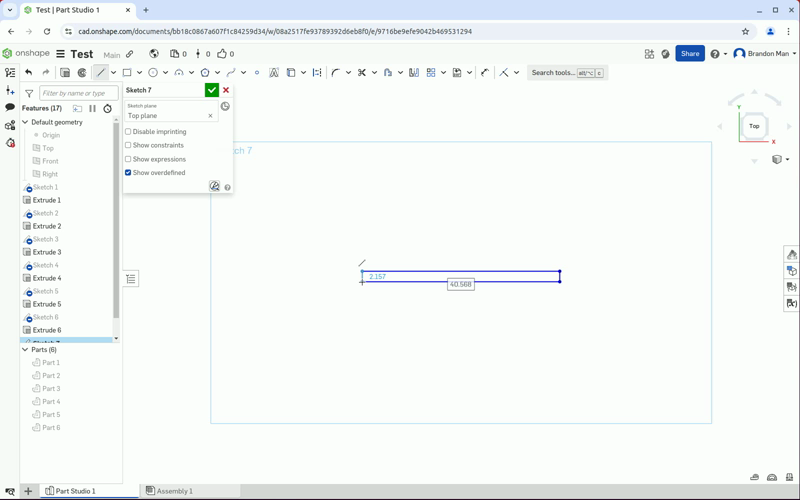
click(362, 281)
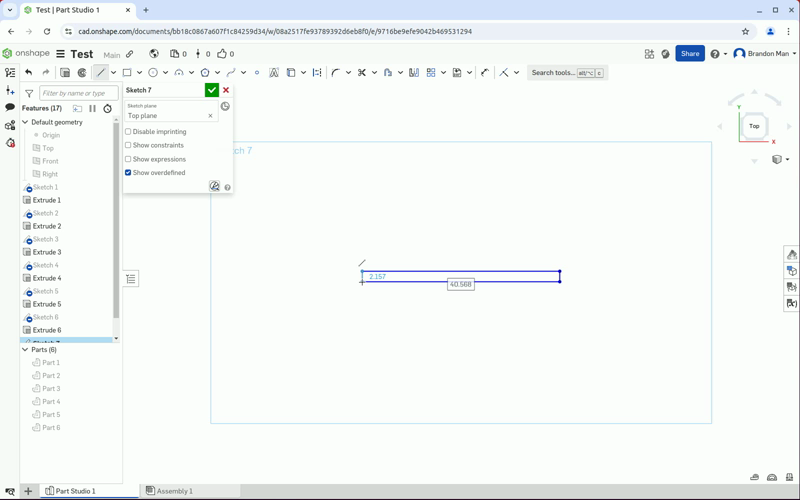
key(esc)
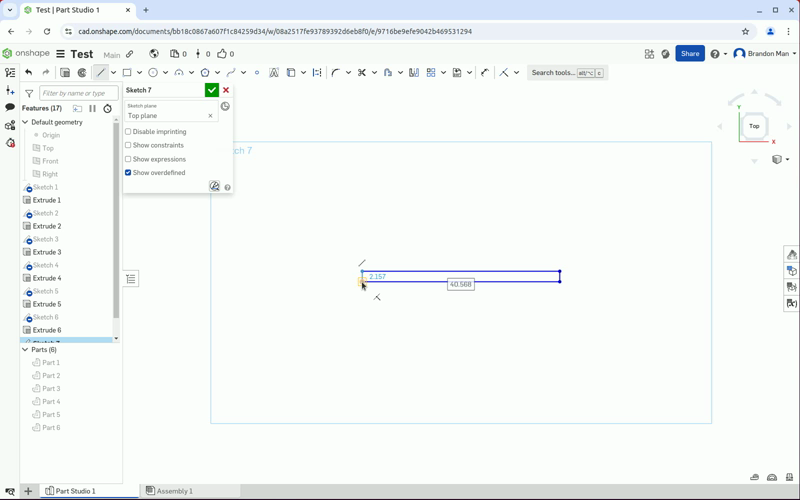
mouse_move(467, 275)
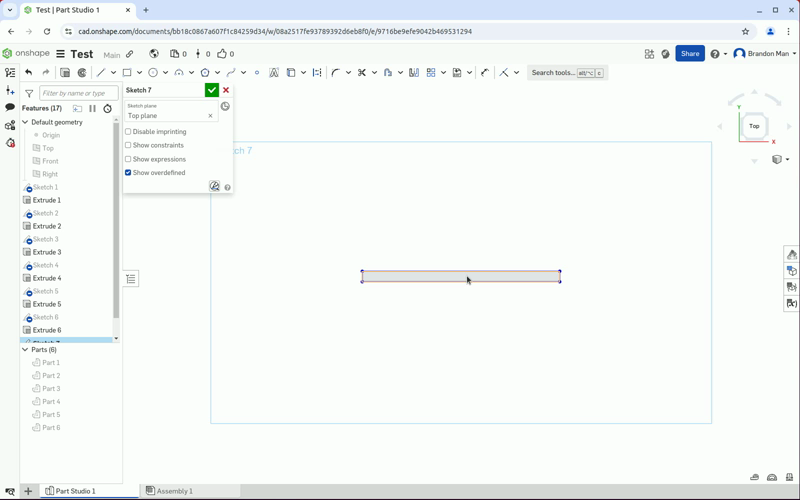
click(467, 275)
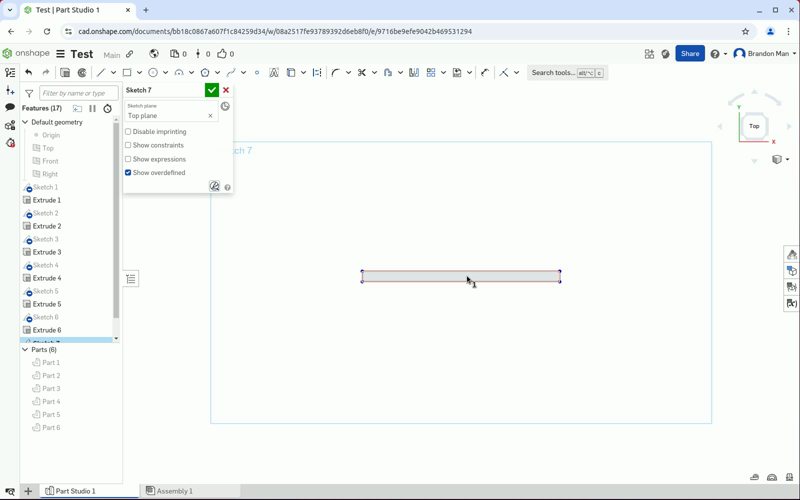
mouse_move(73, 352)
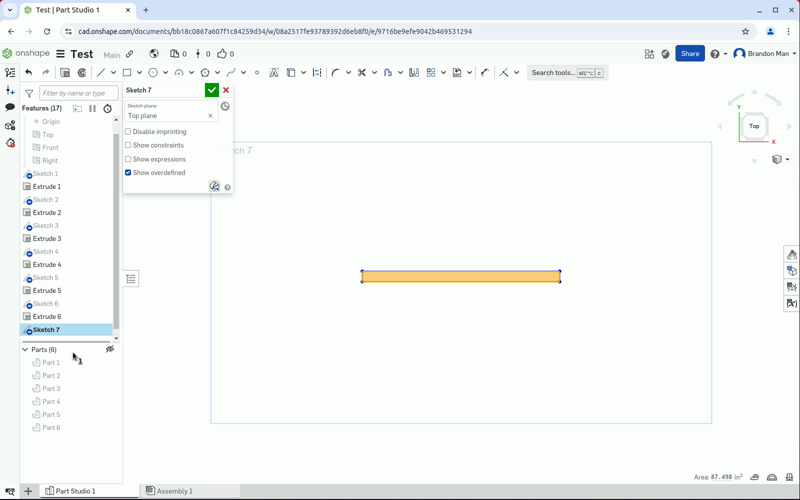
key(shift+y)
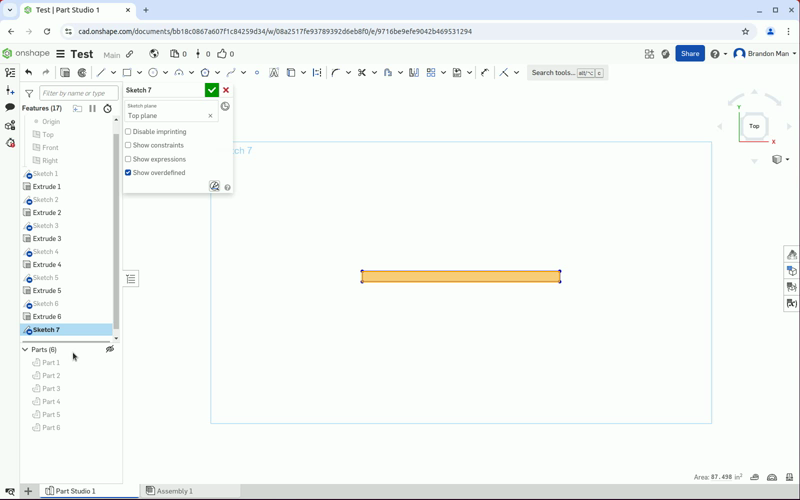
key(shift+e)
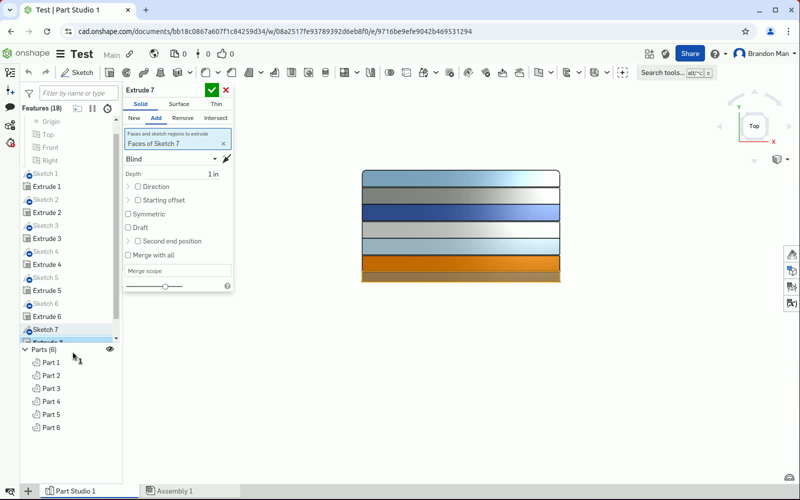
mouse_move(143, 106)
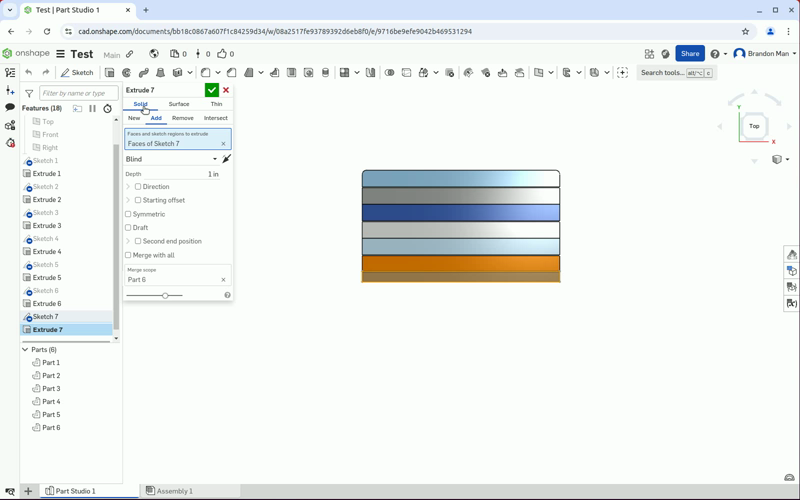
click(143, 106)
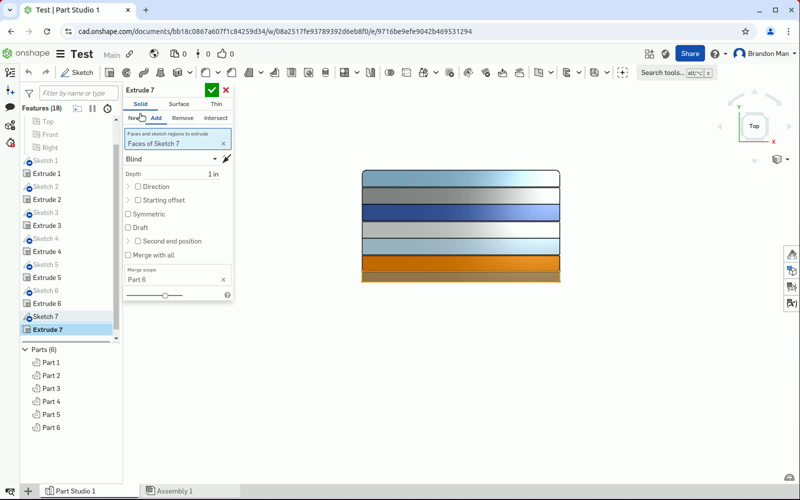
mouse_move(137, 120)
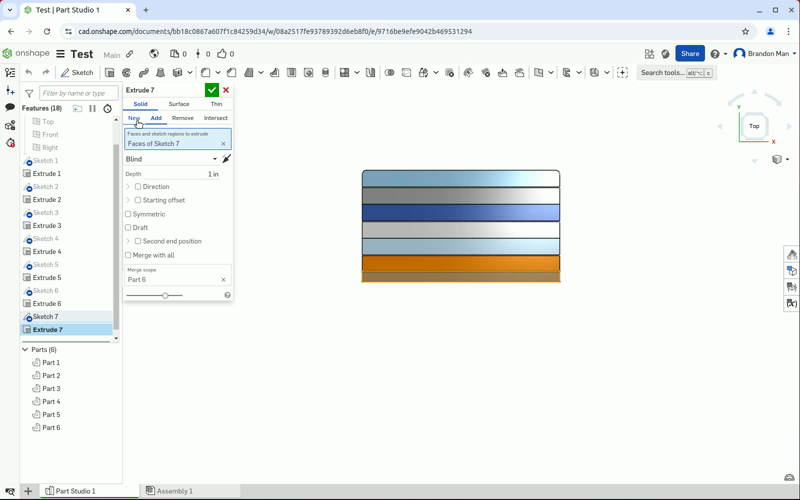
click(137, 120)
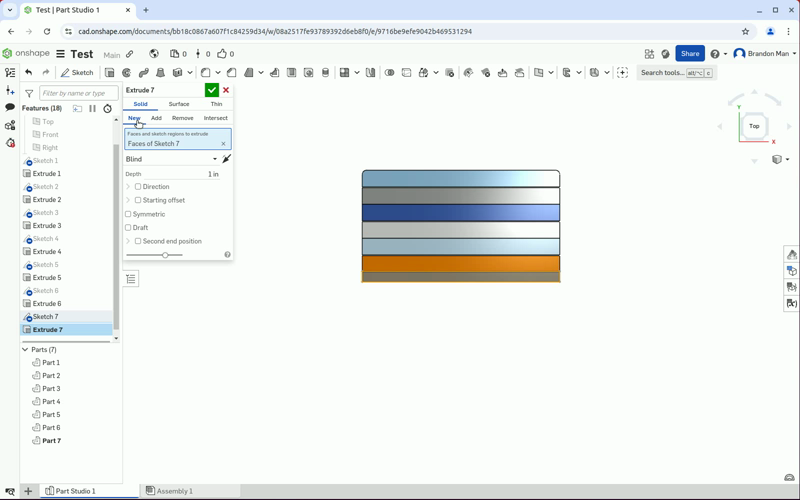
key(tab, 4)
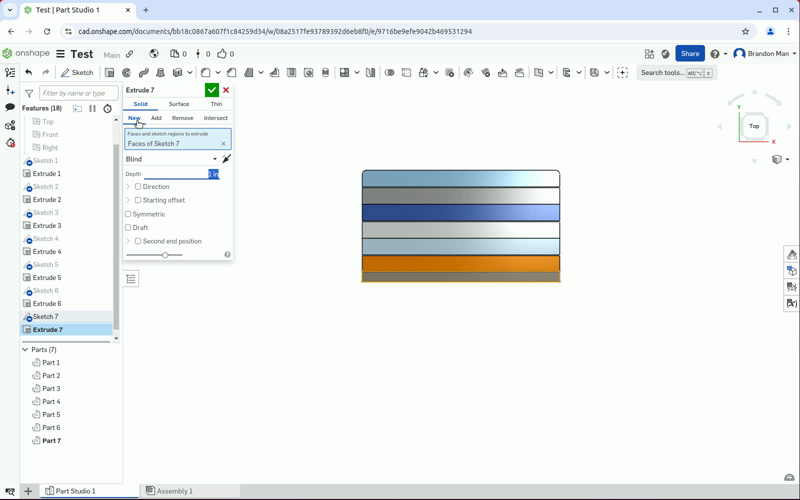
text(0.481)
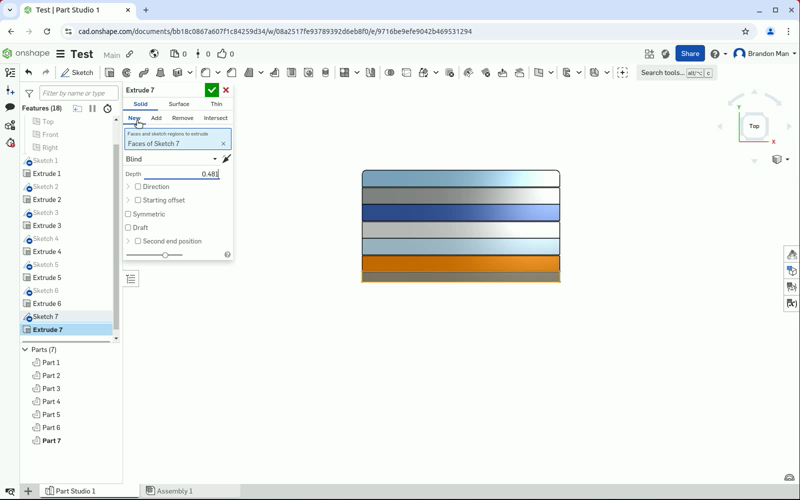
key(enter)
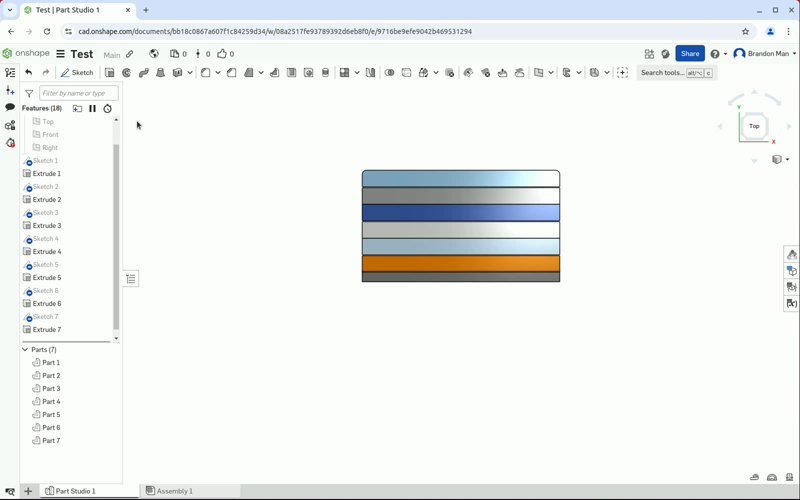
key(shift+h)
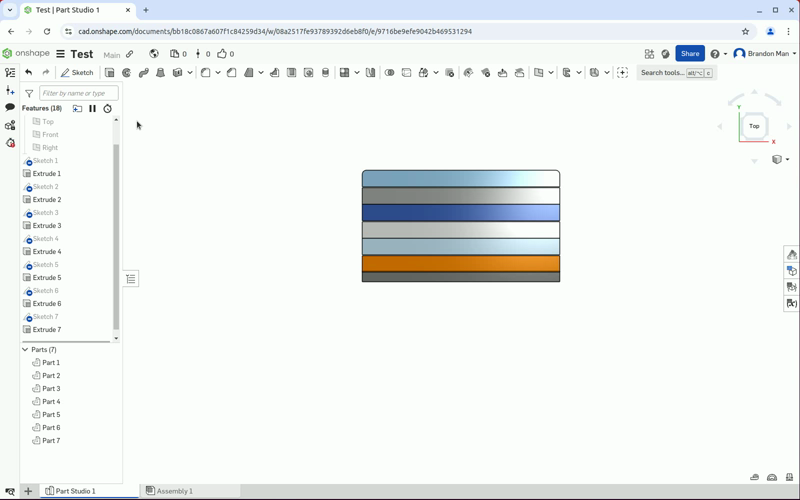
key(shift+h)
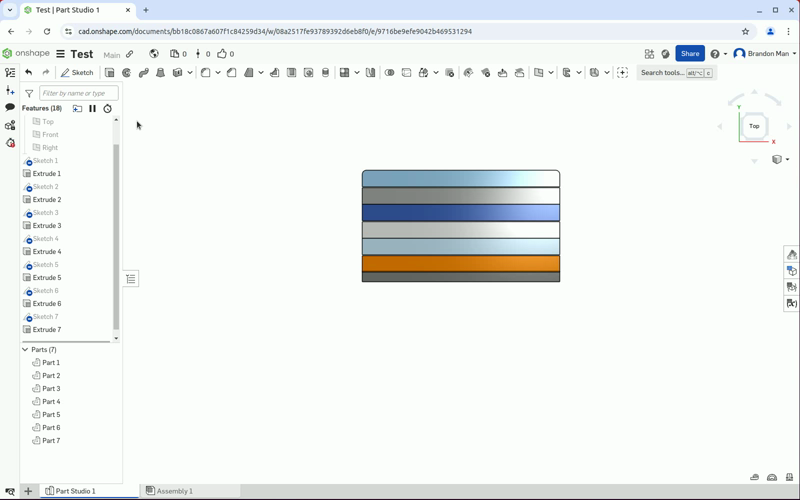
mouse_move(69, 163)
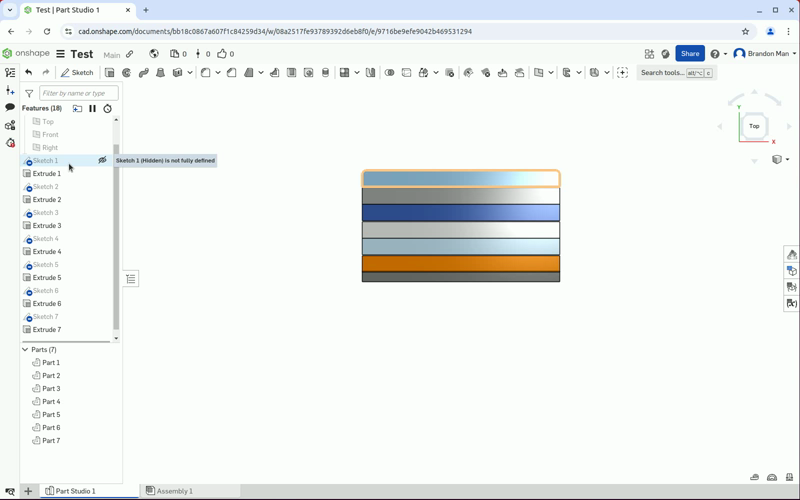
click(69, 163)
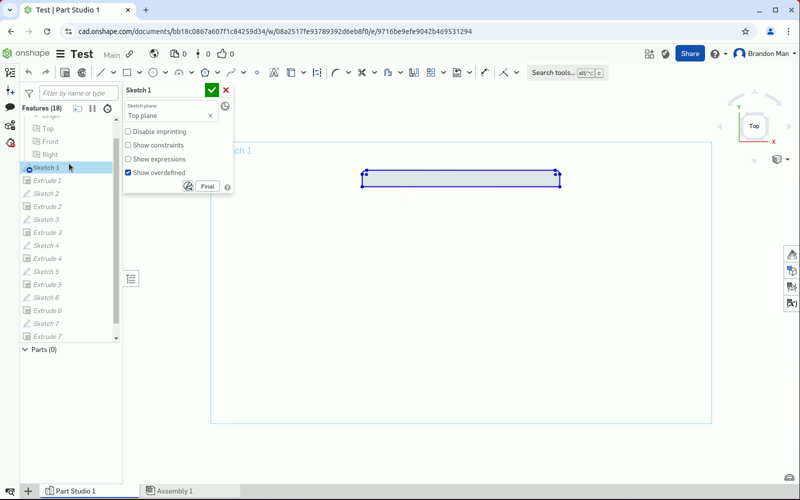
mouse_move(229, 92)
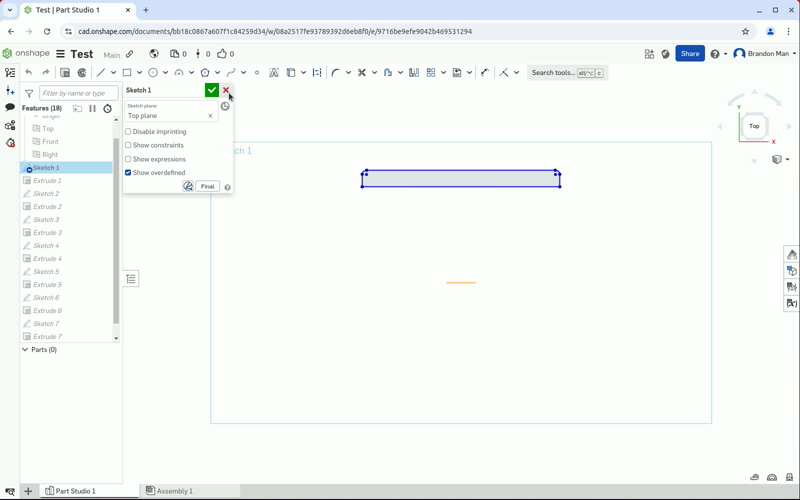
click(229, 92)
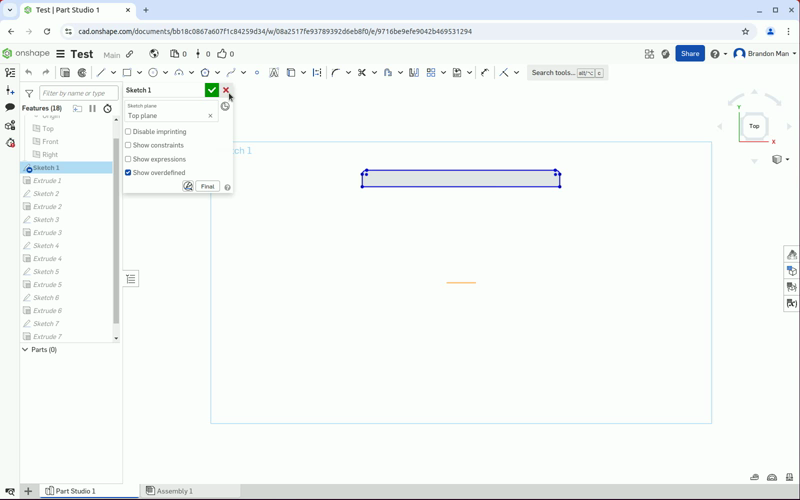
key(shift+s)
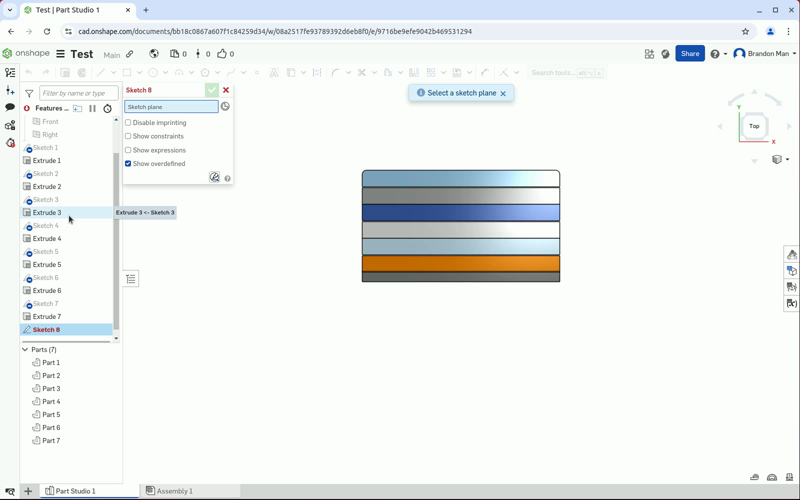
scroll(3)
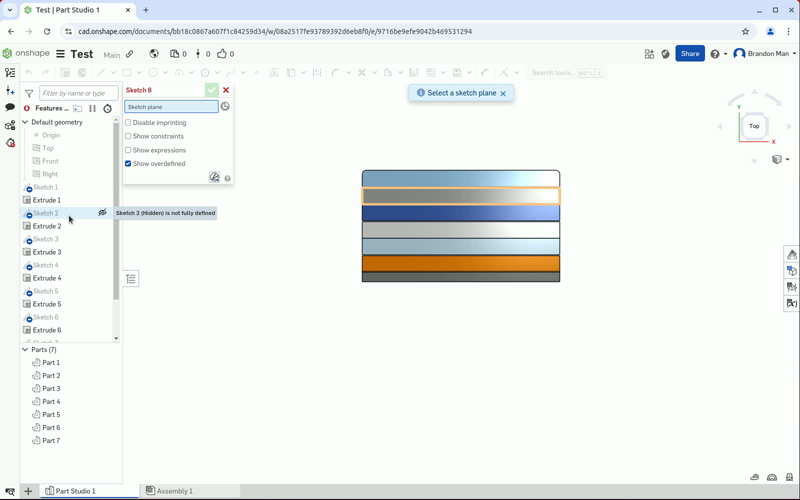
mouse_move(69, 150)
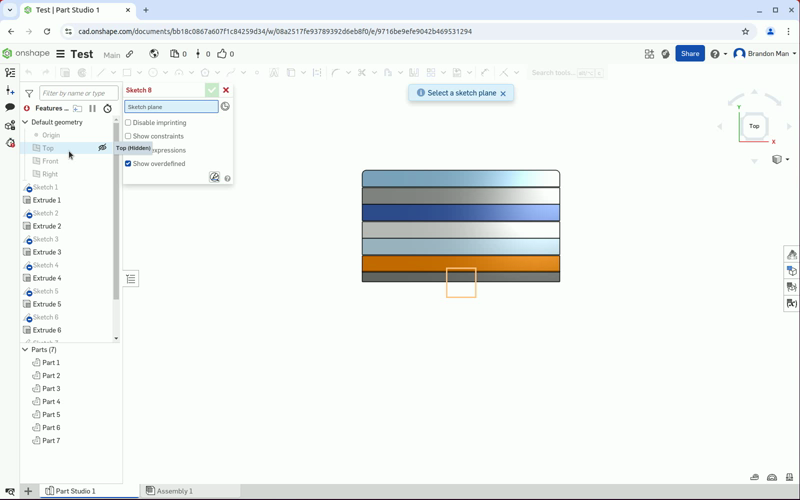
click(69, 150)
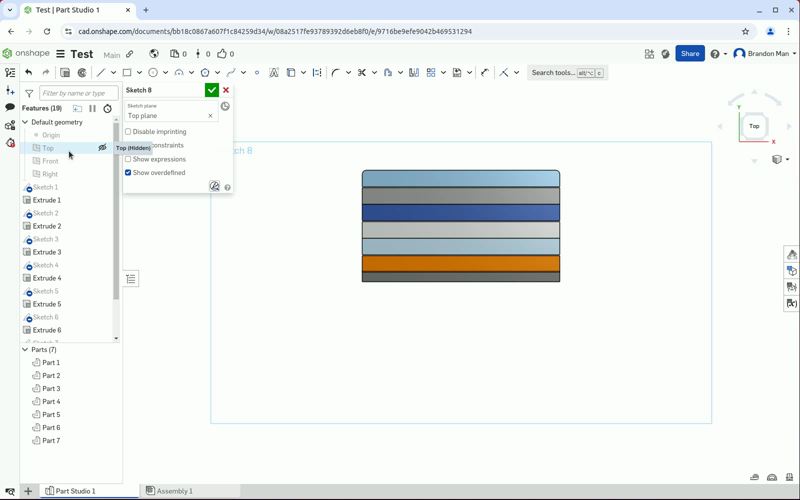
mouse_move(73, 352)
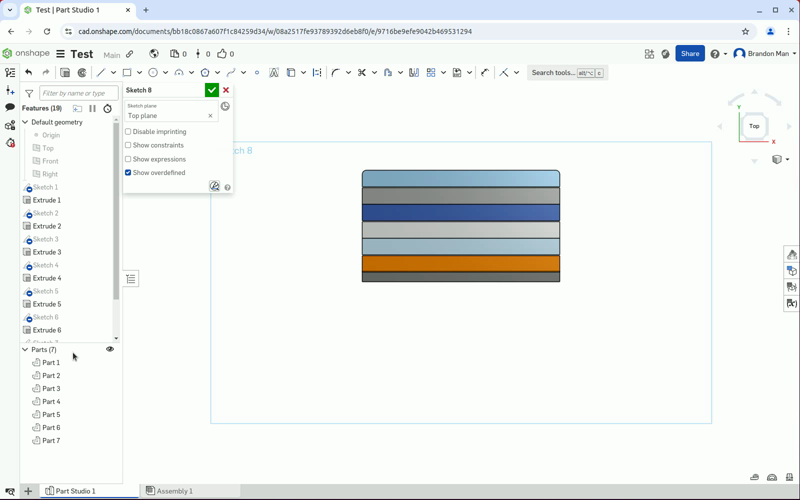
key(y)
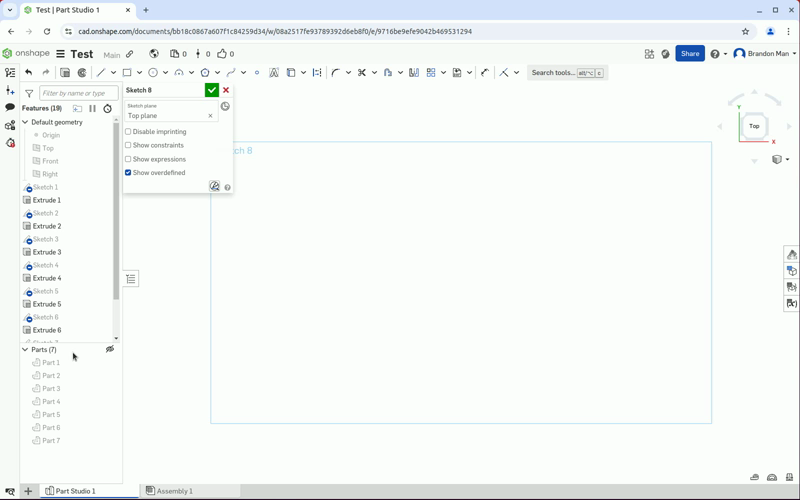
key(a)
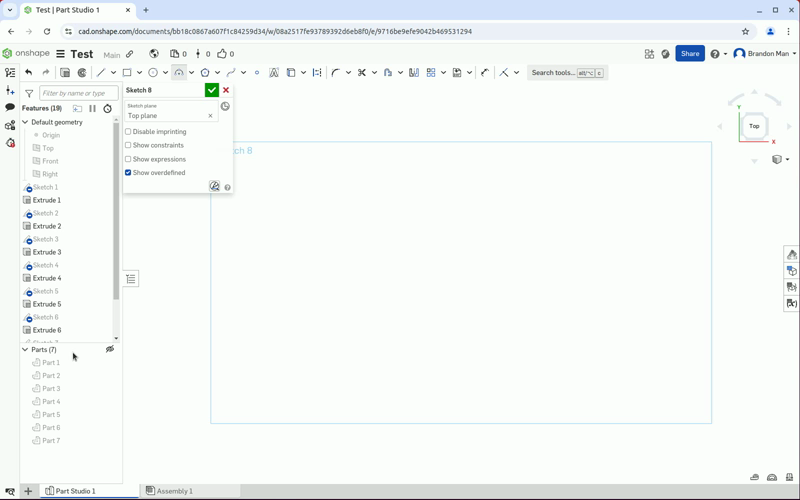
key_down(shift)
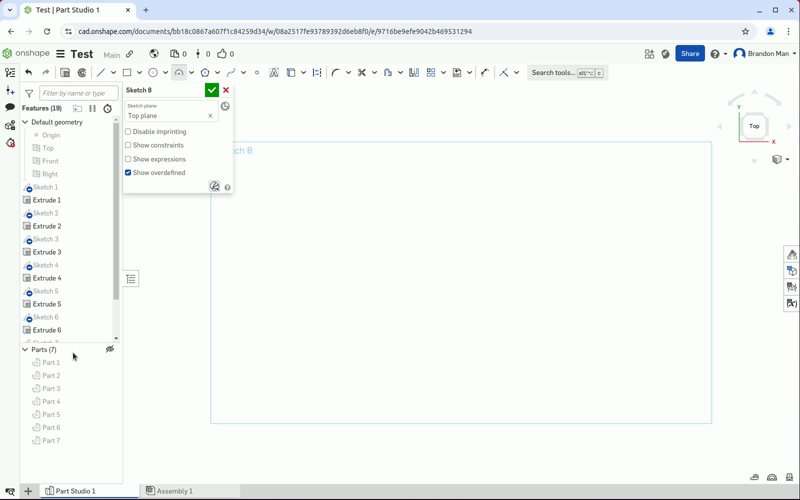
mouse_move(362, 287)
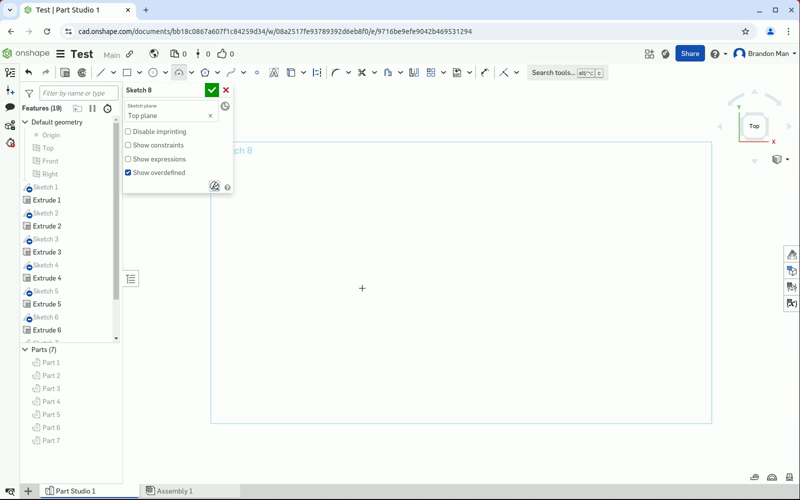
click(362, 287)
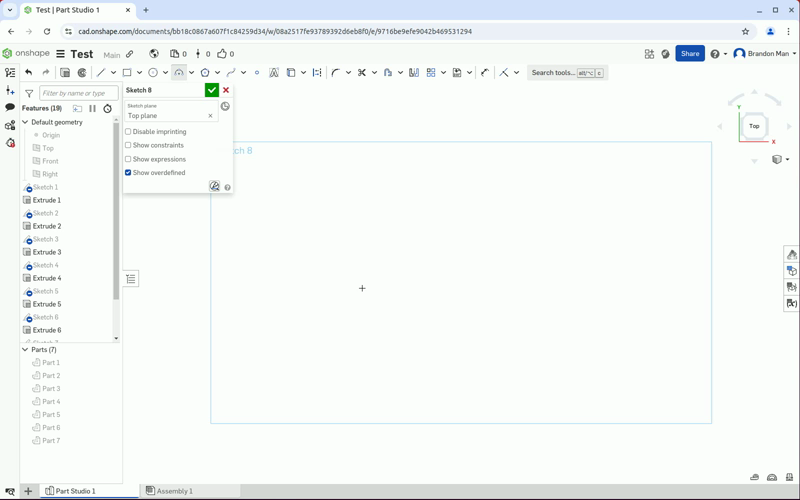
key_up(shift)
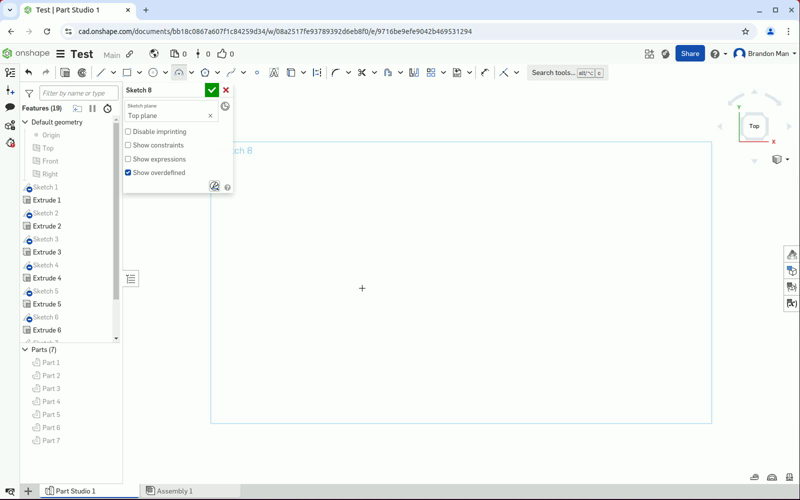
key_down(shift)
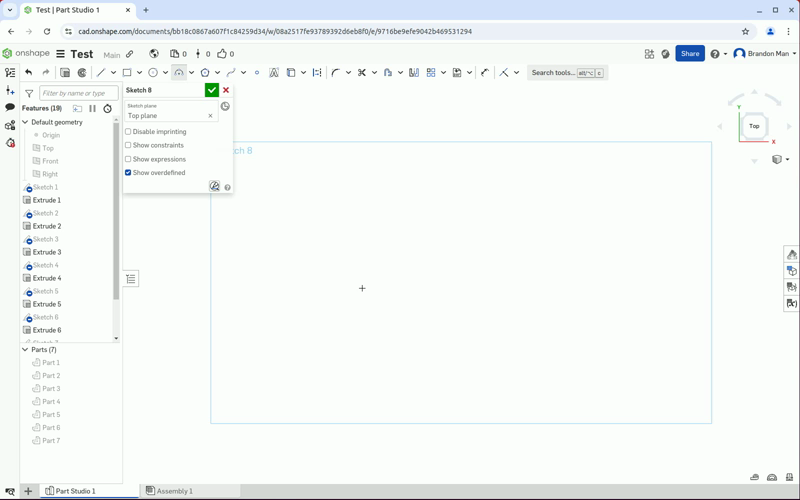
mouse_move(366, 291)
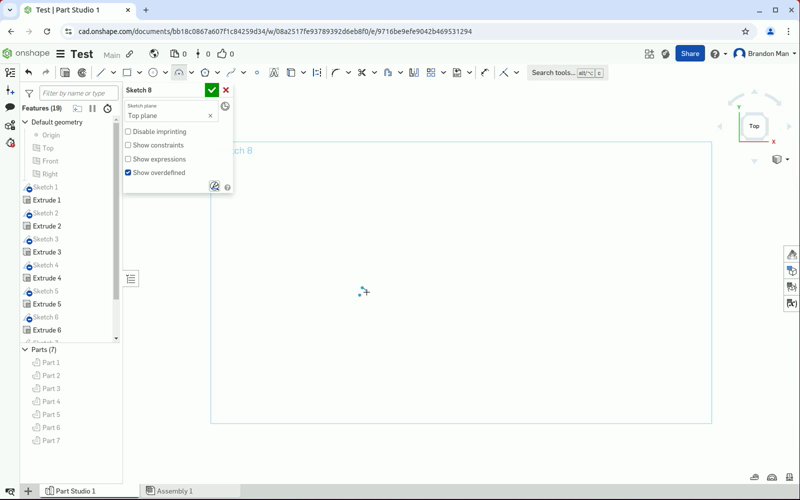
scroll(6)
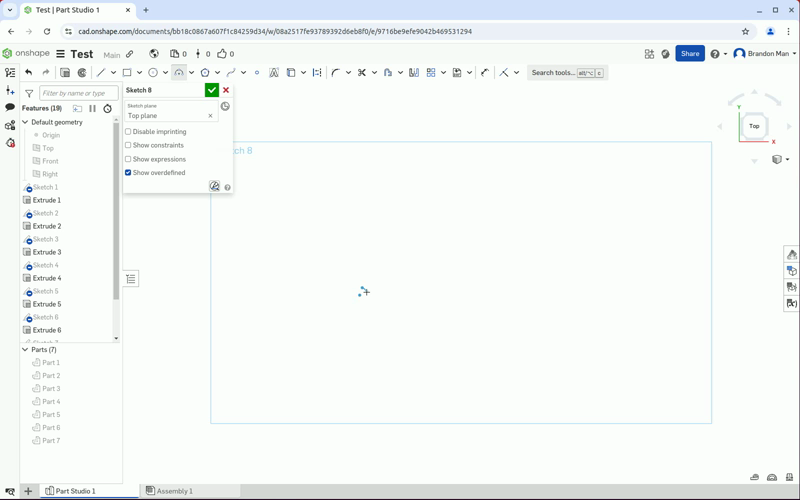
scroll(6)
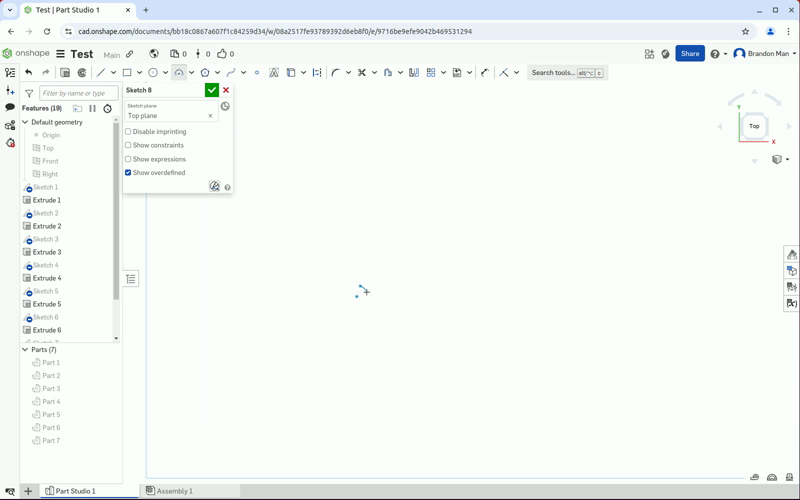
scroll(6)
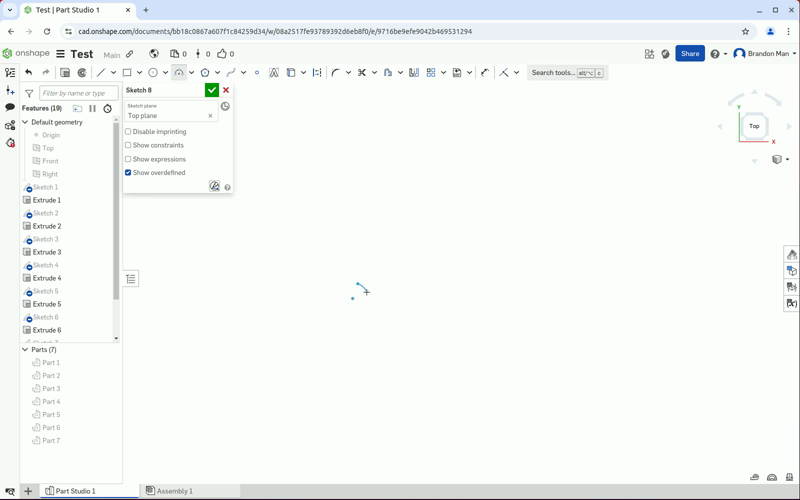
scroll(6)
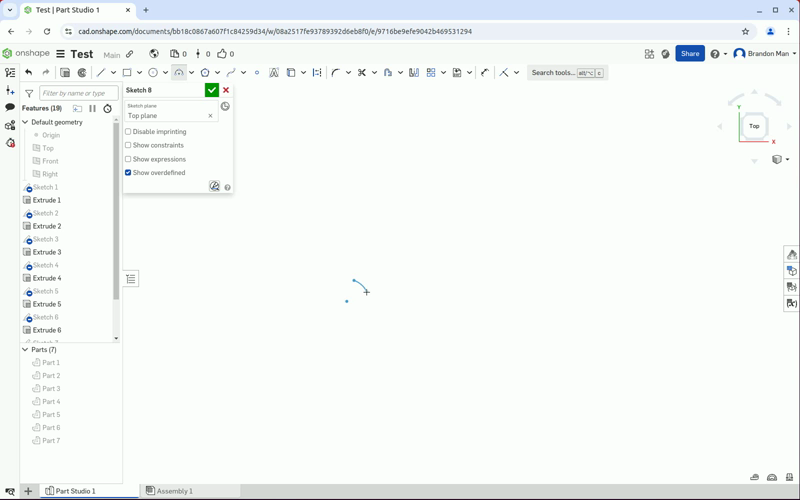
scroll(6)
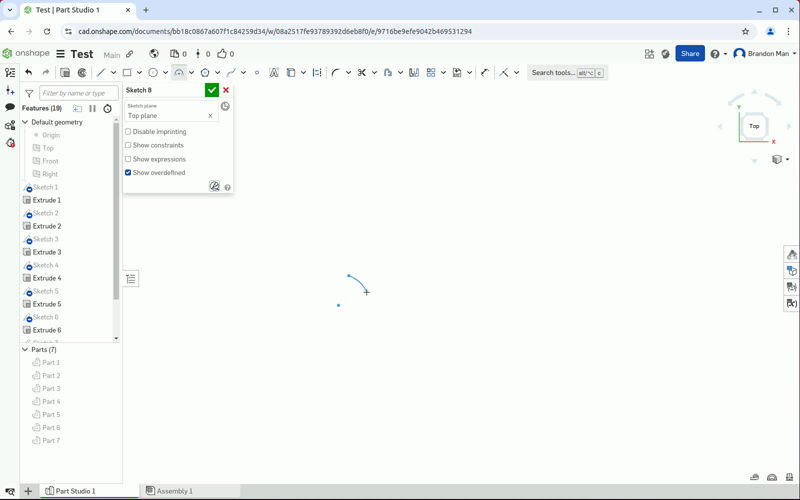
scroll(6)
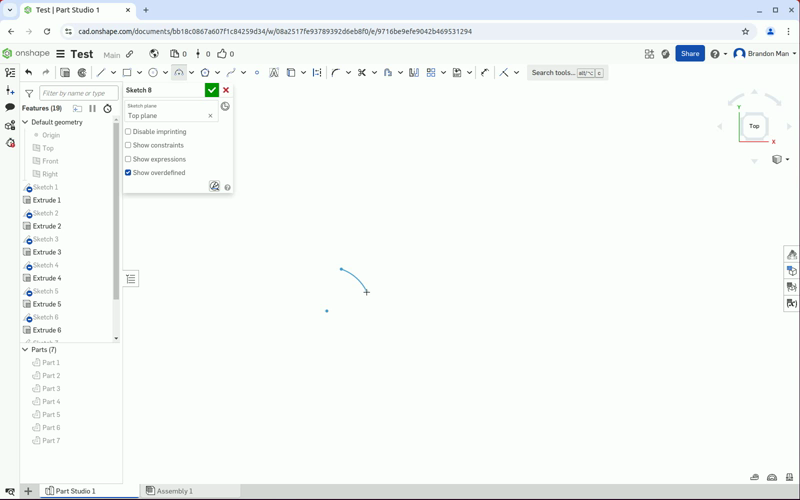
scroll(6)
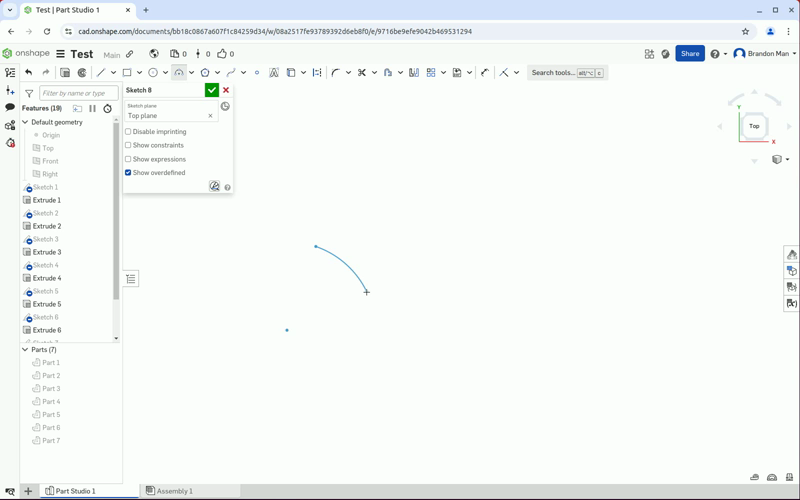
click(366, 291)
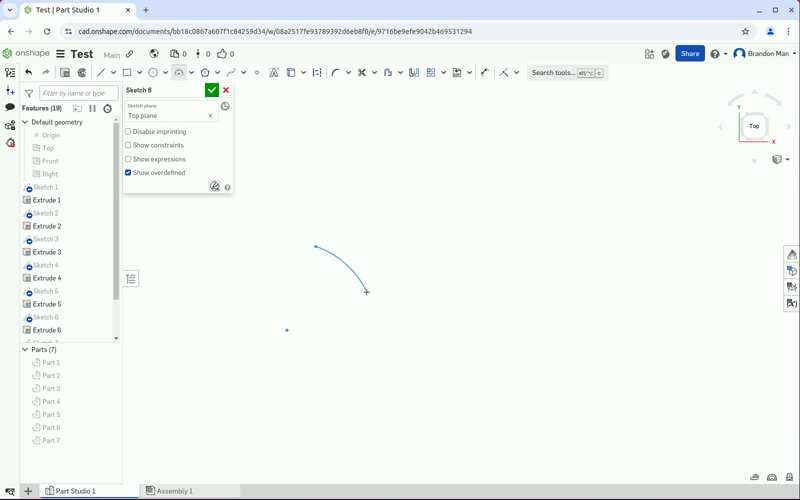
scroll(-6)
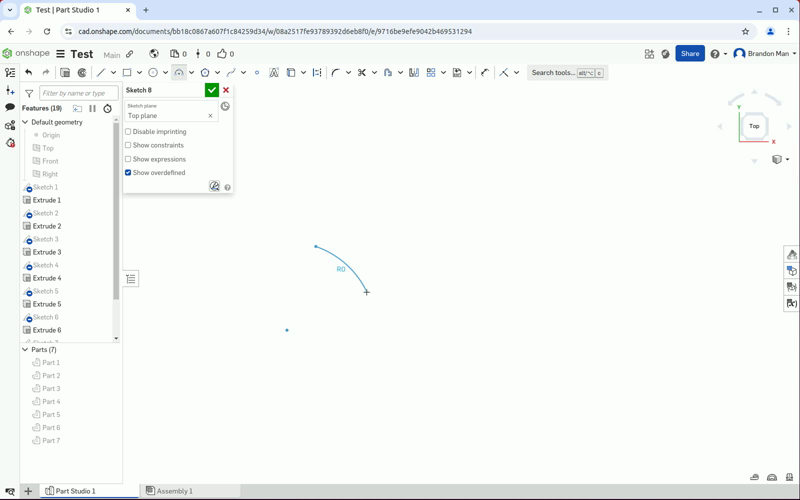
scroll(-6)
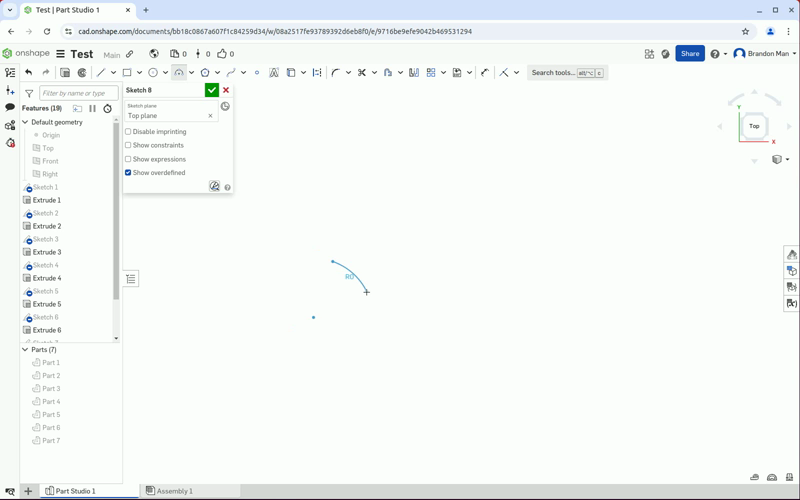
scroll(-6)
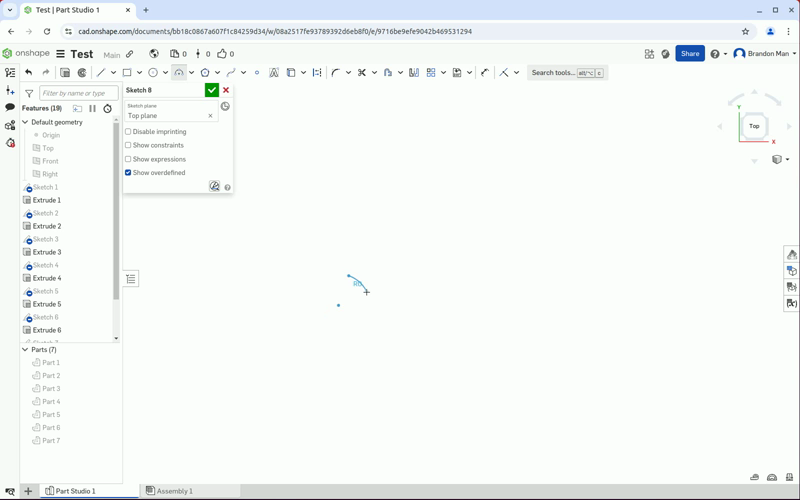
scroll(-6)
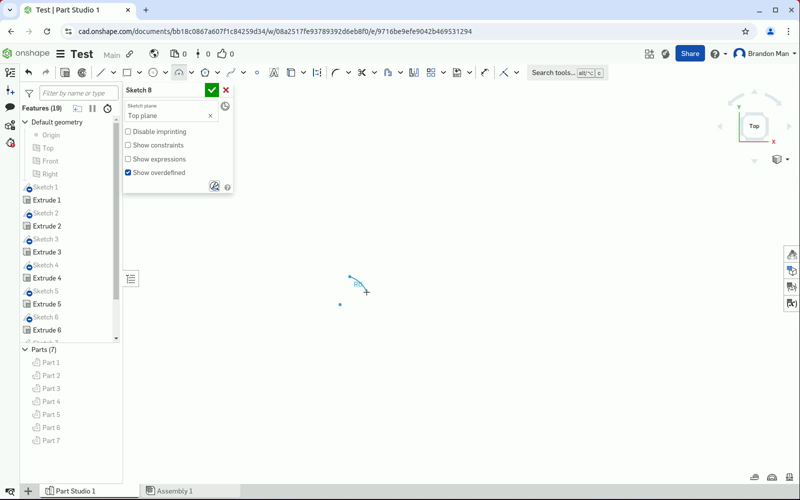
scroll(-6)
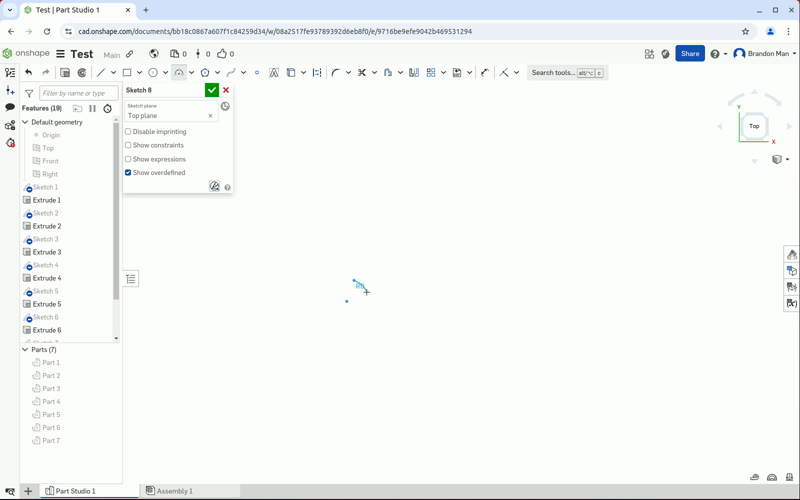
scroll(-6)
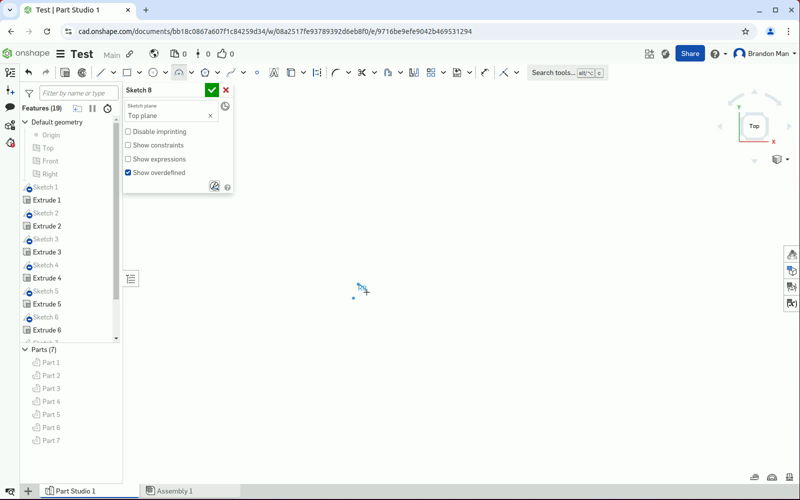
scroll(-6)
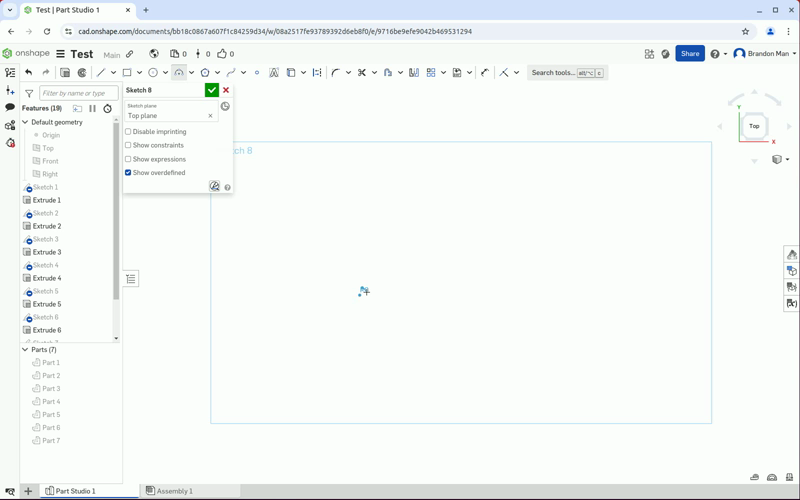
mouse_move(363, 290)
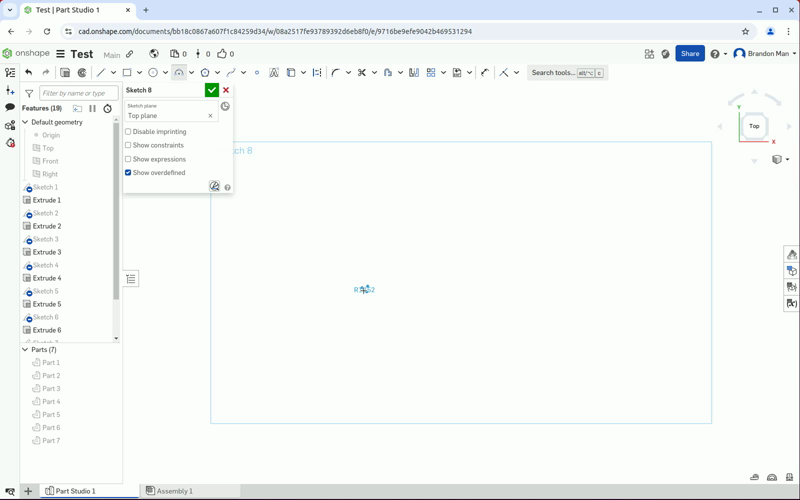
scroll(6)
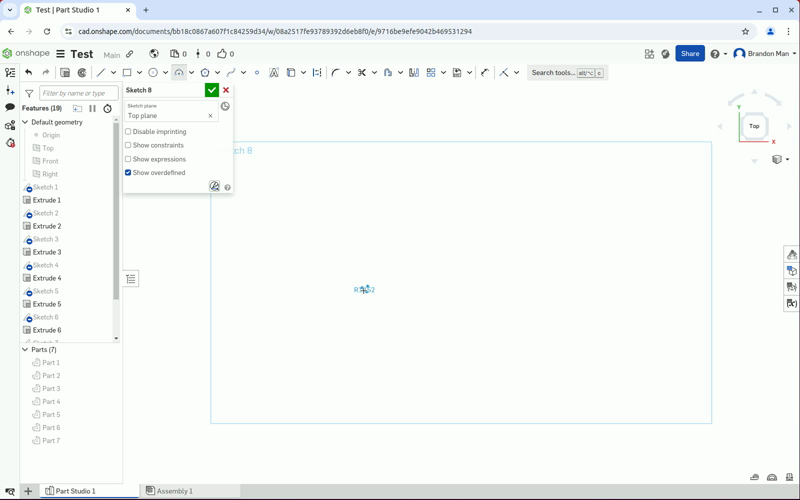
scroll(6)
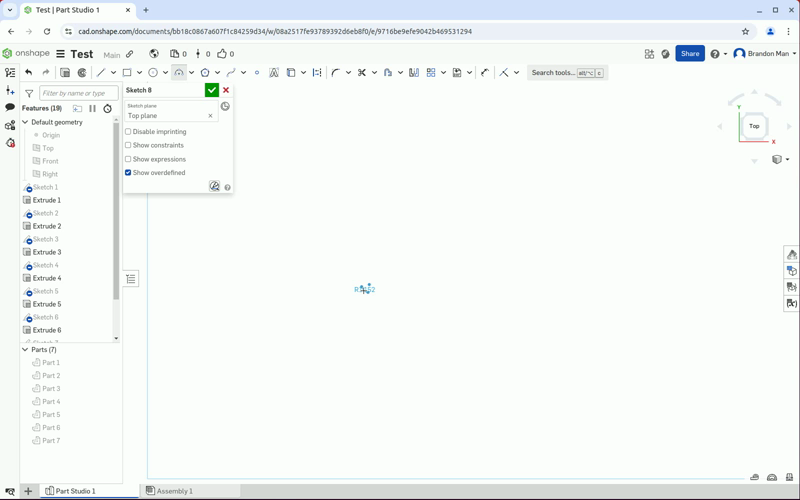
scroll(6)
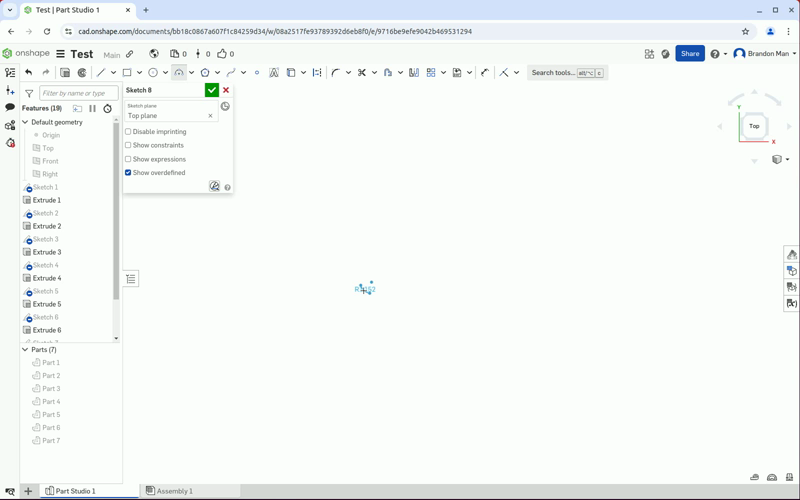
scroll(6)
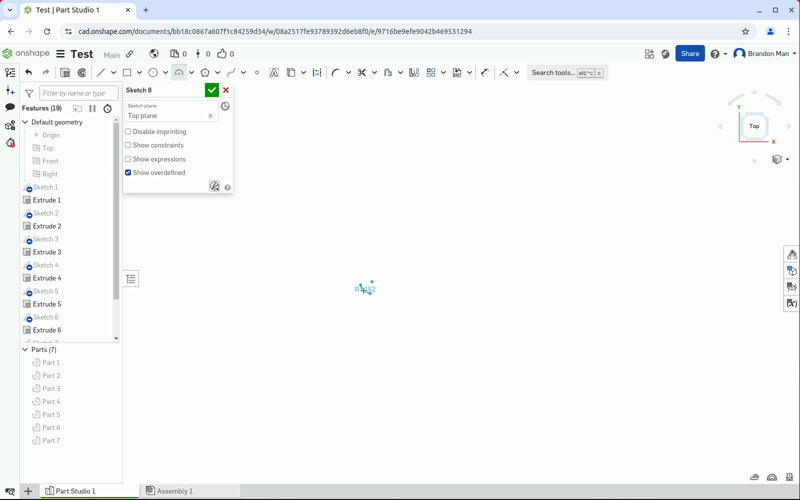
scroll(6)
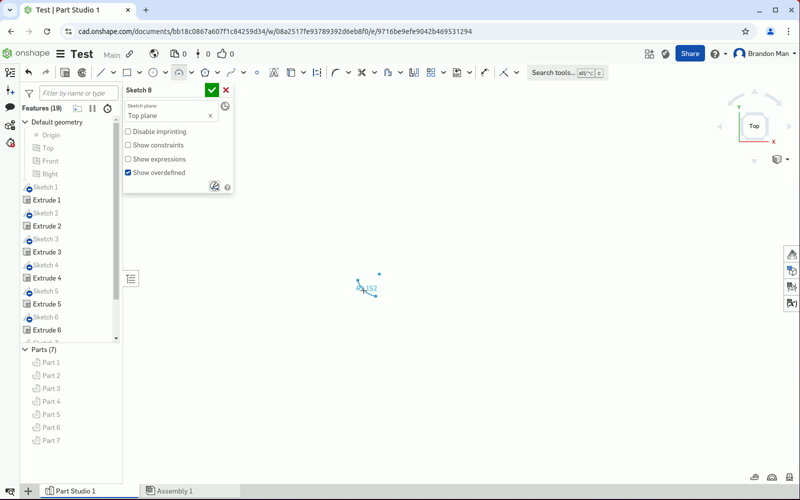
scroll(6)
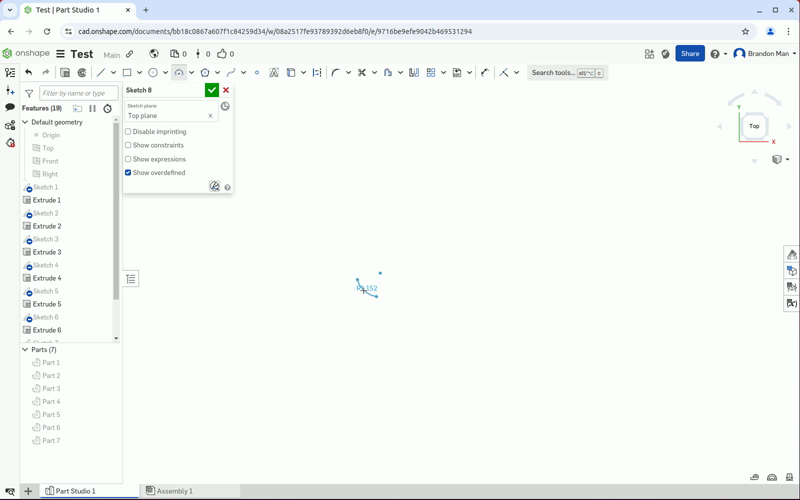
scroll(6)
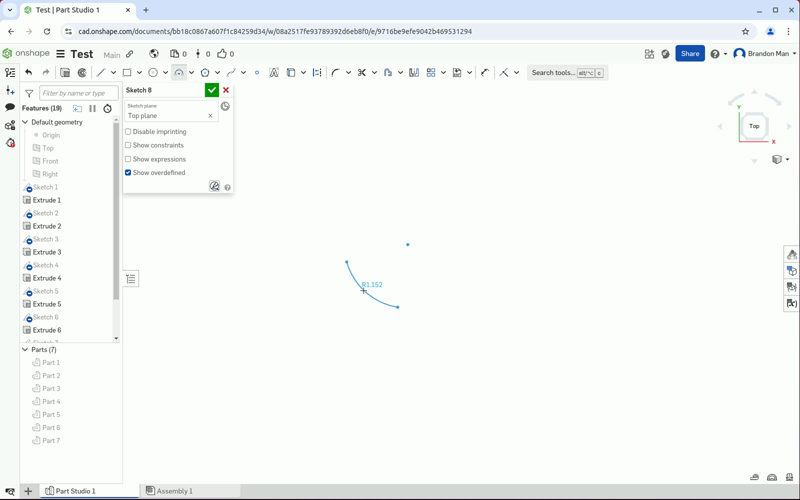
click(363, 290)
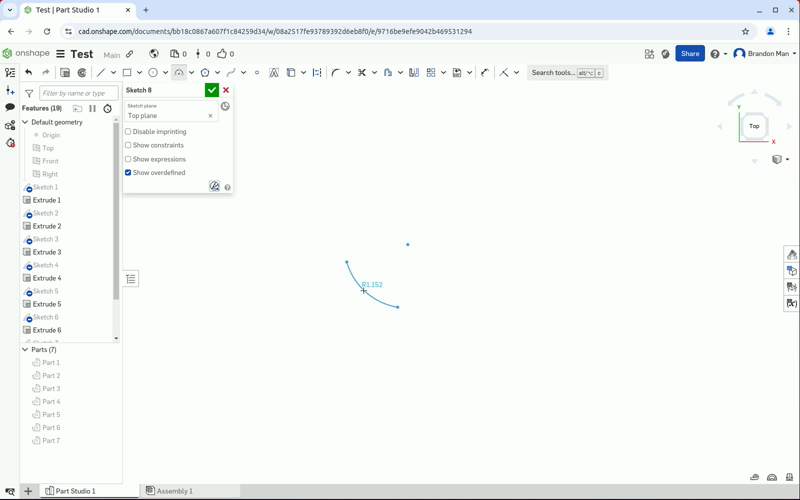
scroll(-6)
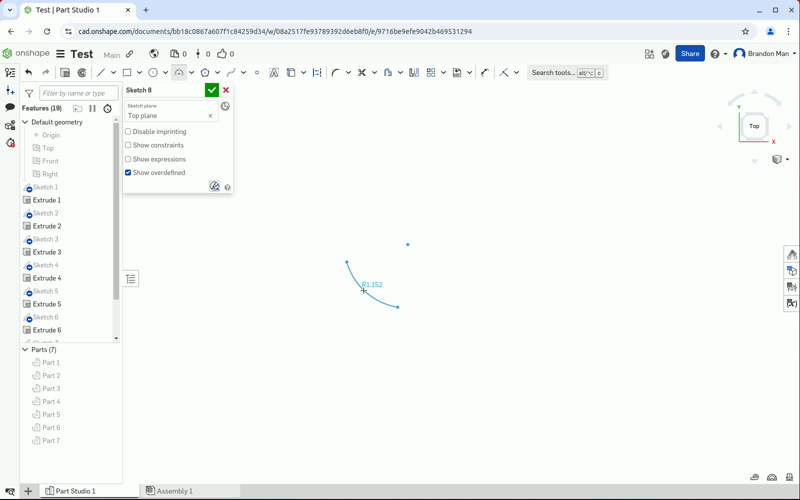
scroll(-6)
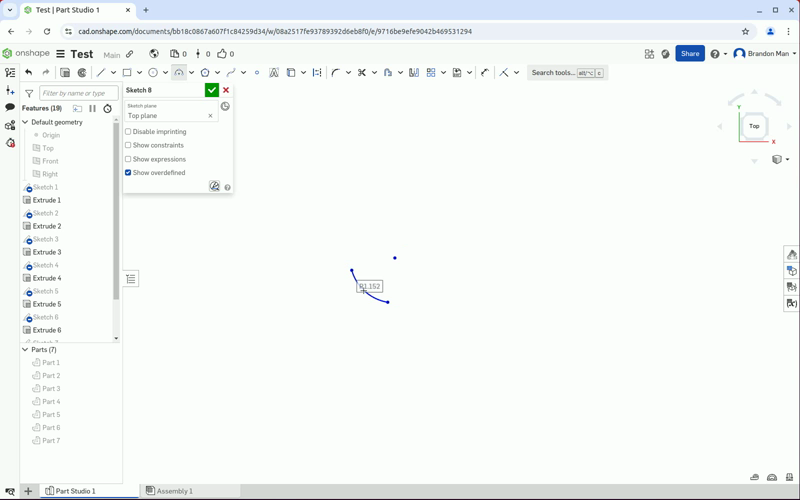
scroll(-6)
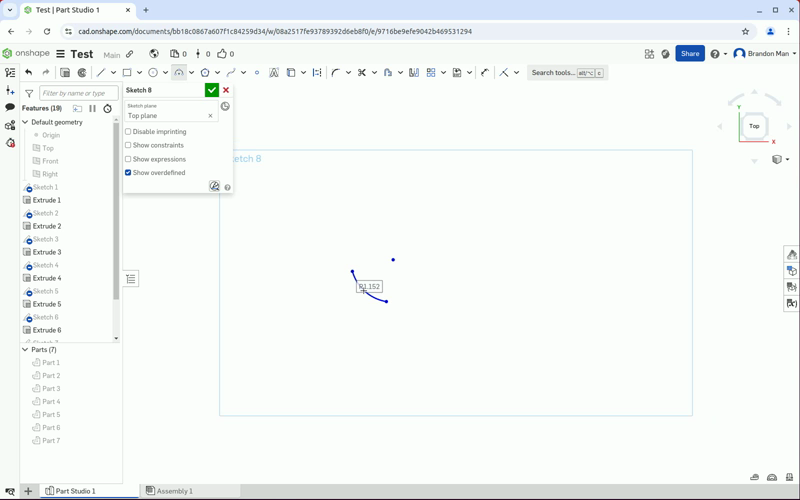
scroll(-6)
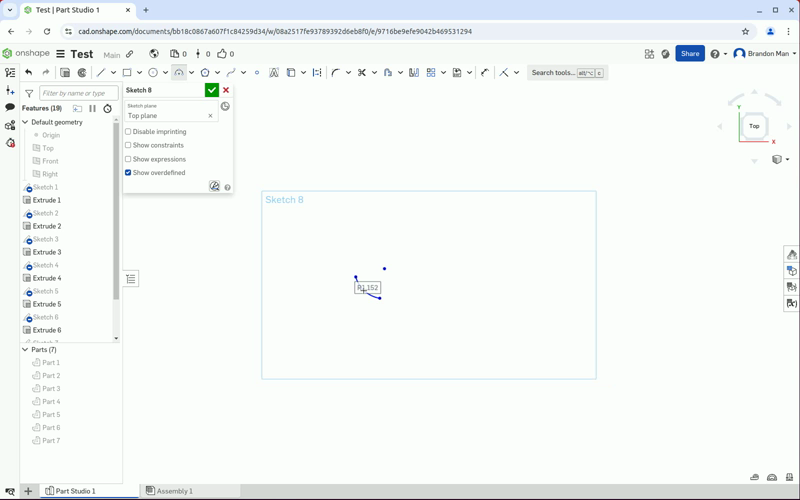
scroll(-6)
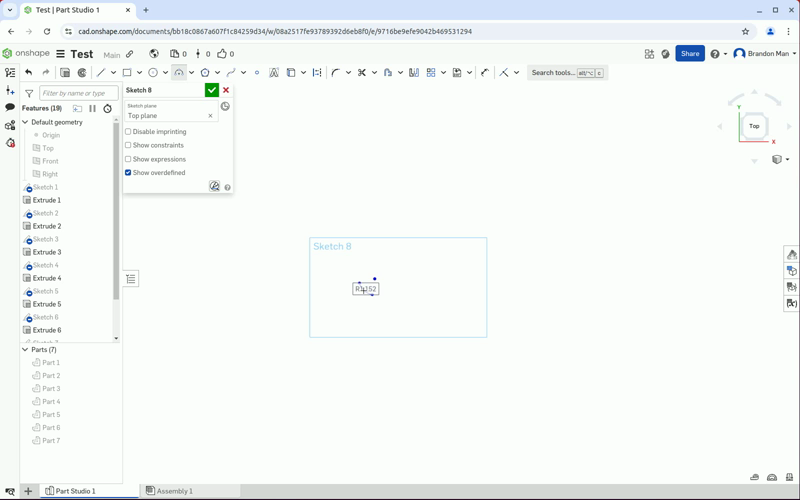
scroll(-6)
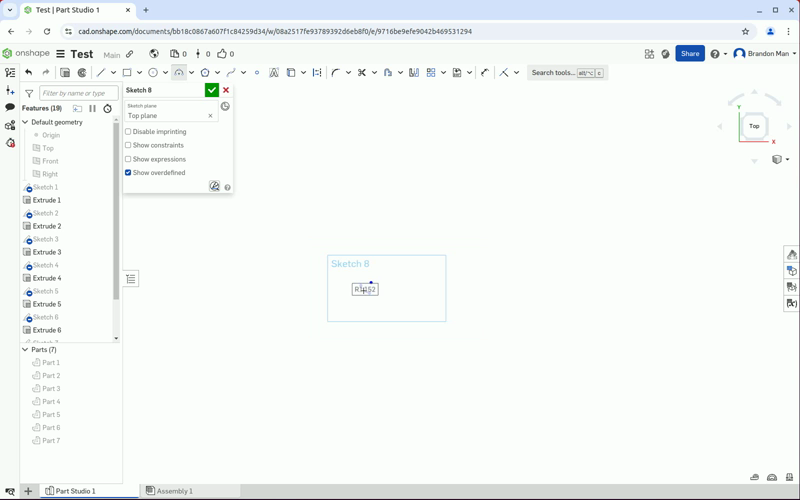
scroll(-6)
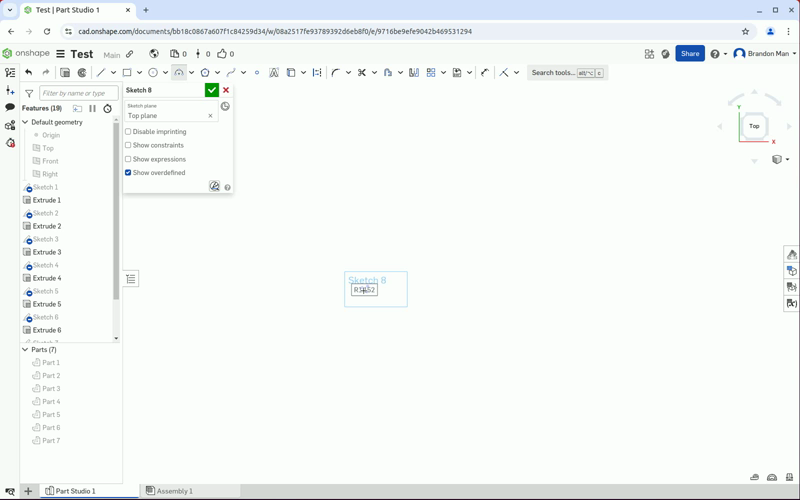
key_up(shift)
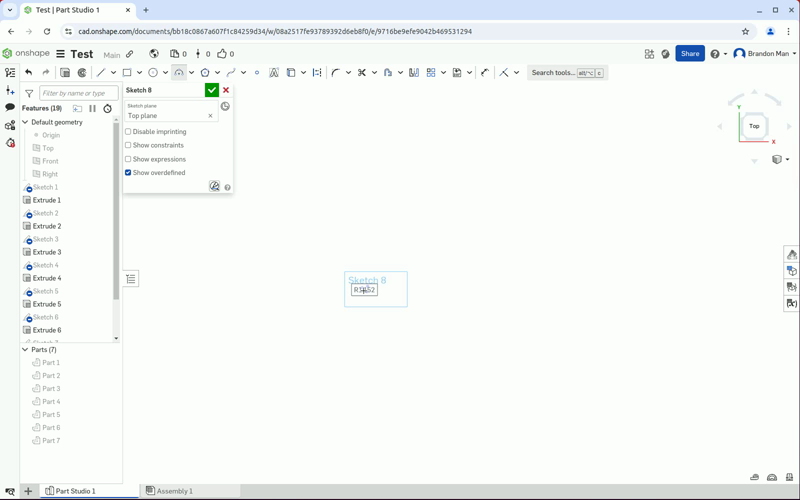
key(esc)
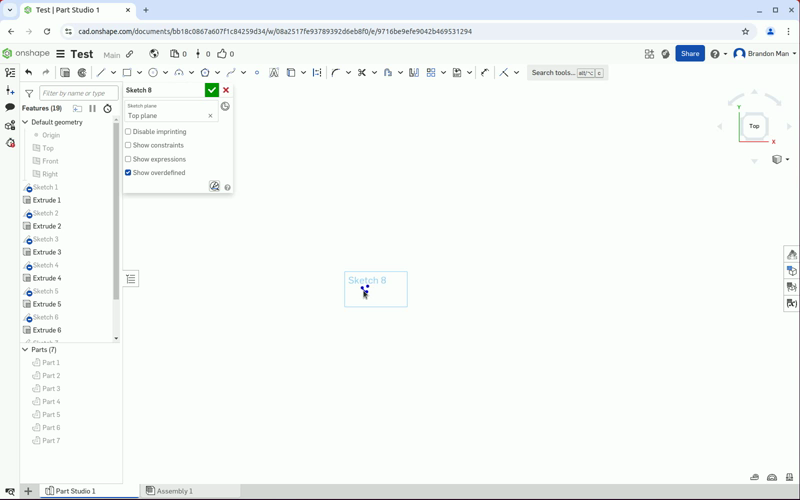
key(l)
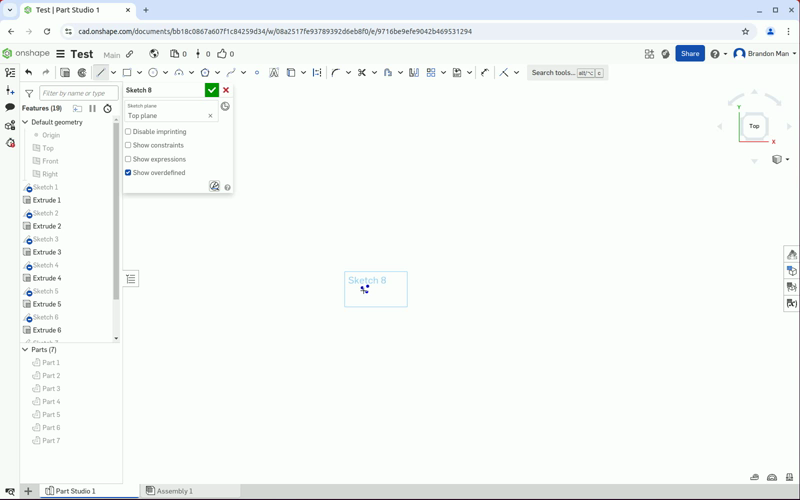
mouse_move(366, 291)
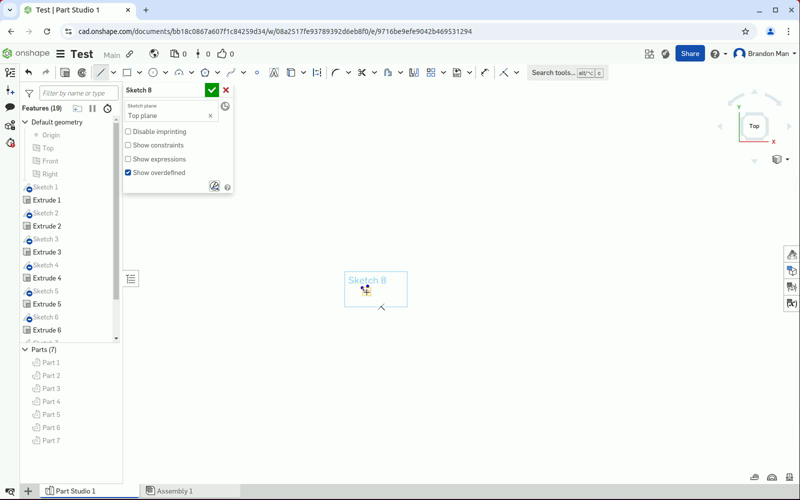
scroll(6)
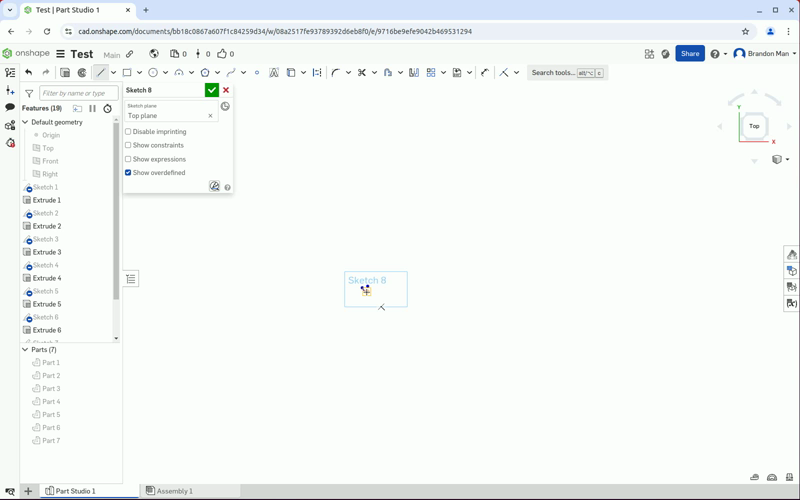
scroll(6)
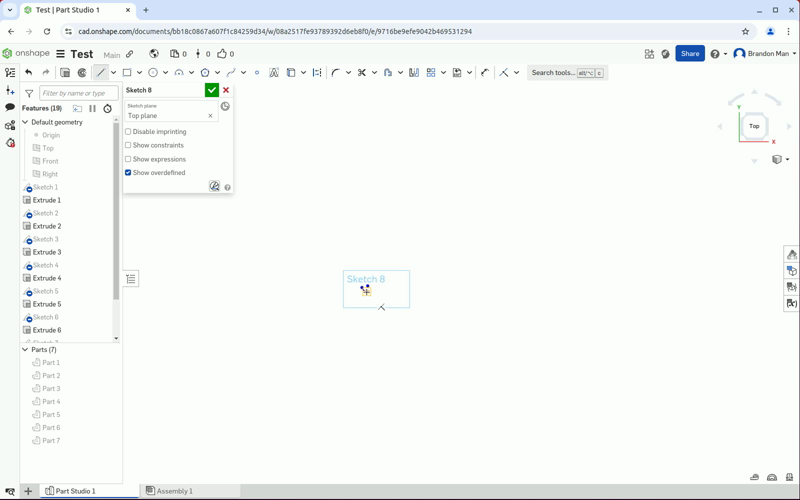
scroll(6)
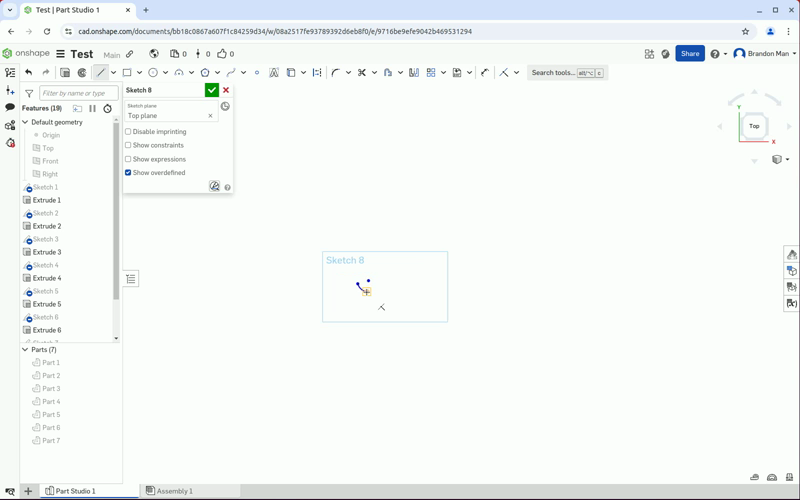
scroll(6)
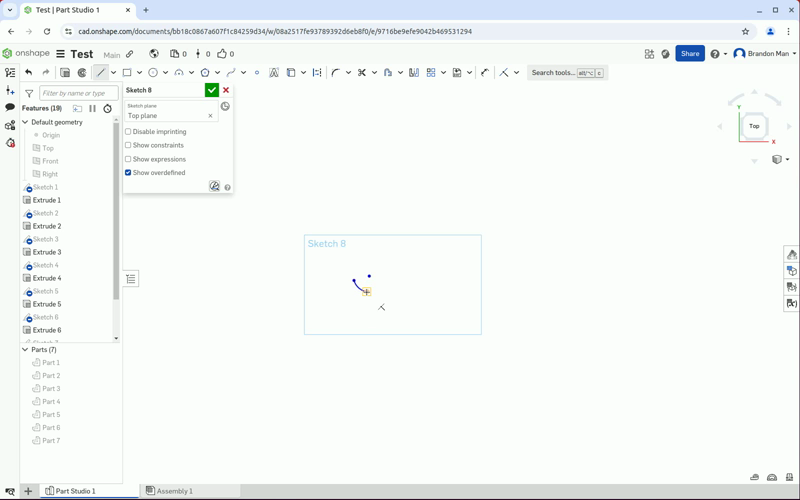
scroll(6)
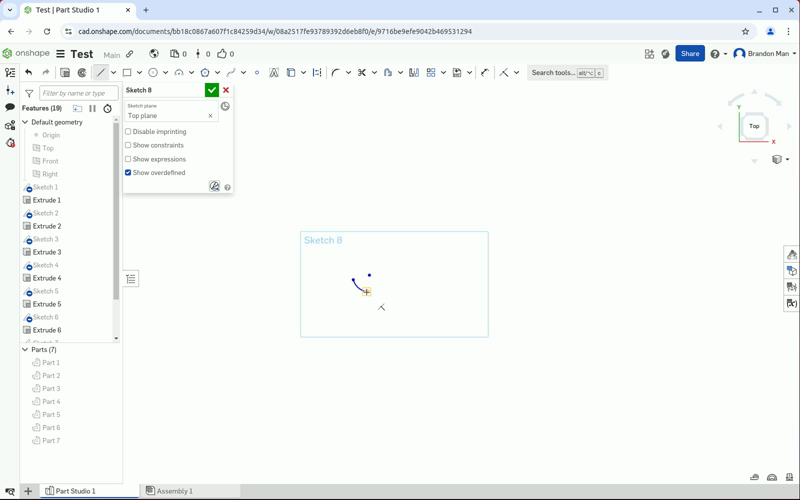
scroll(6)
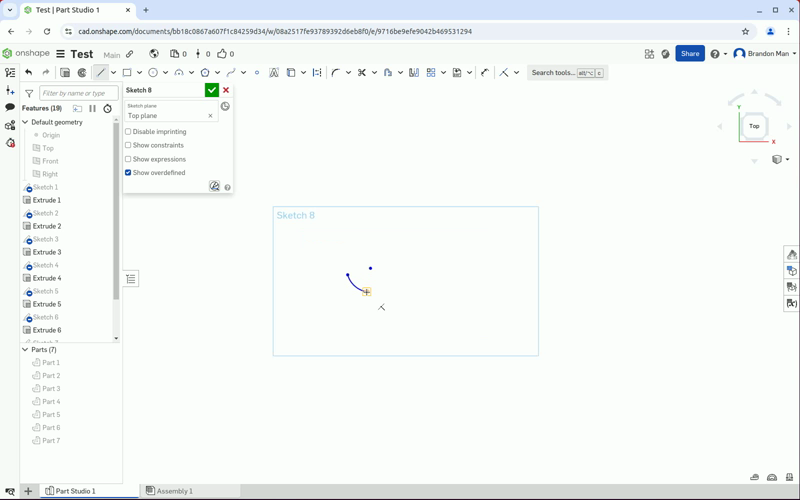
scroll(6)
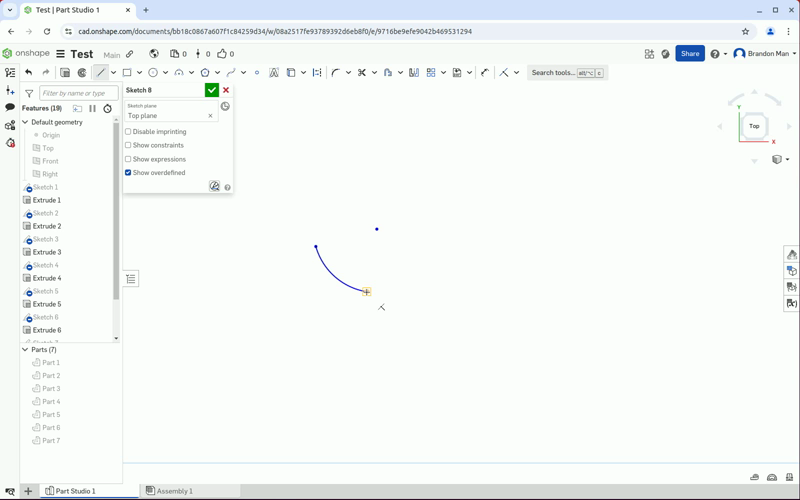
click(366, 291)
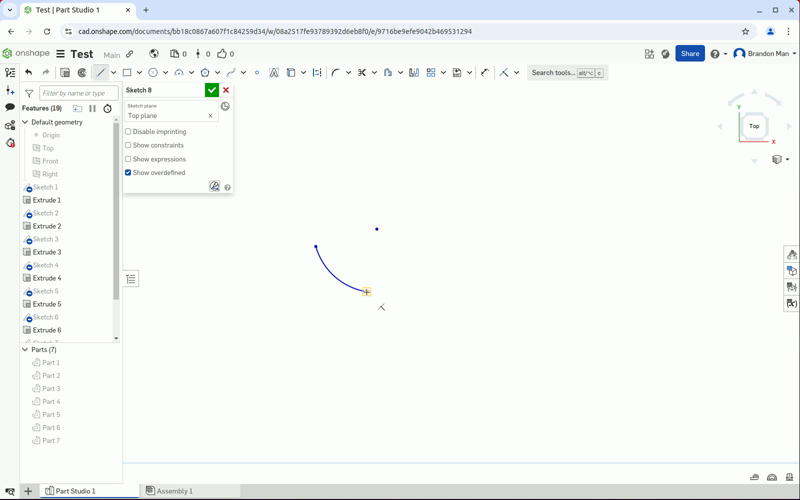
scroll(-6)
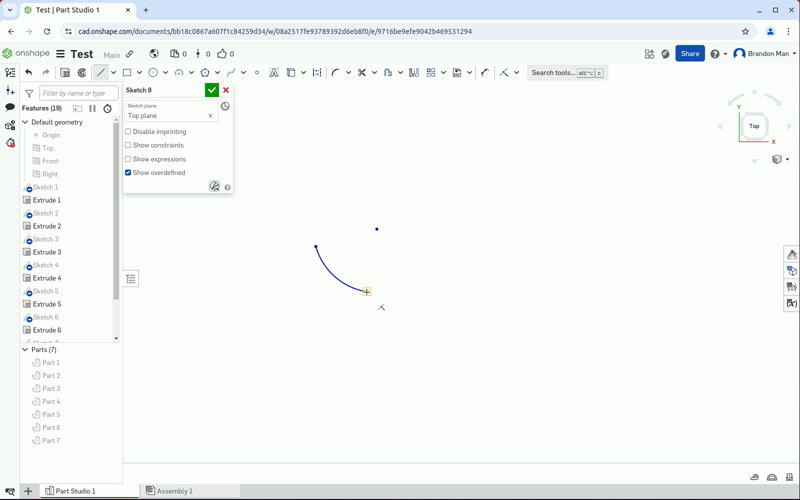
scroll(-6)
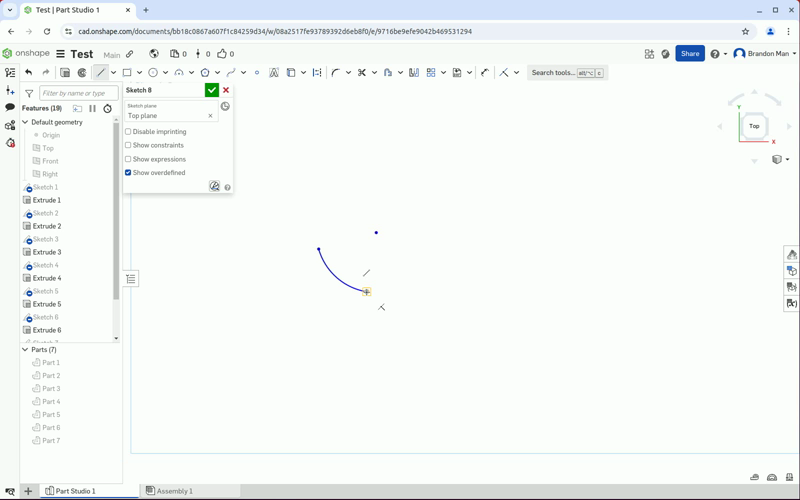
scroll(-6)
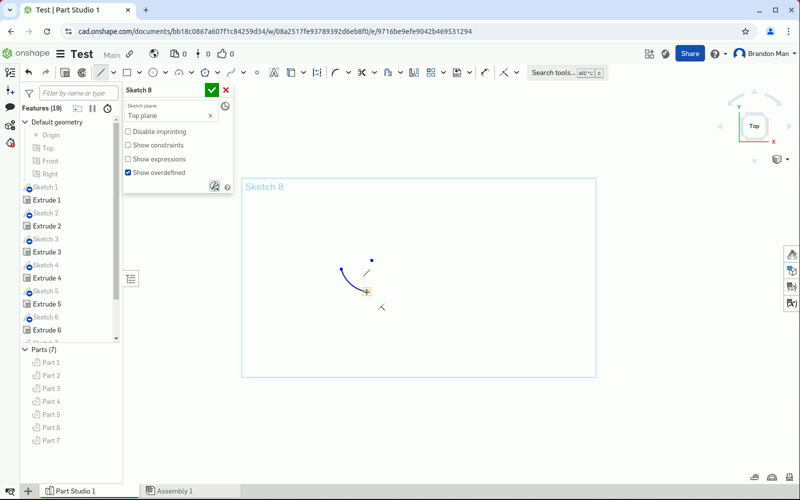
scroll(-6)
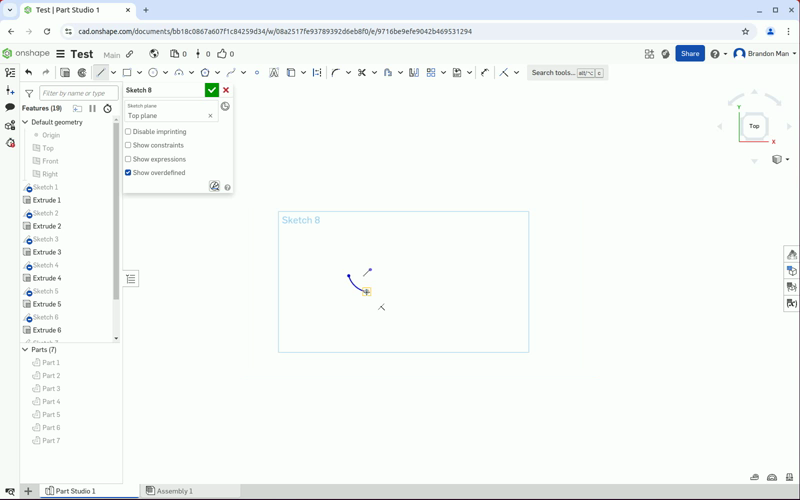
scroll(-6)
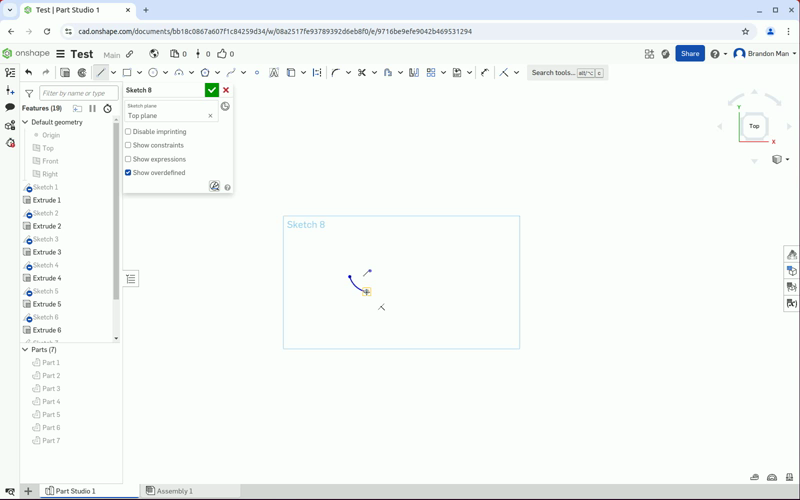
scroll(-6)
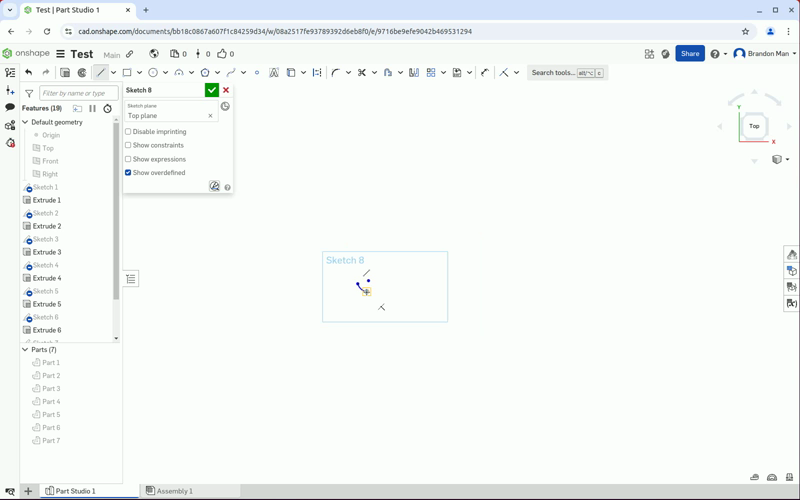
scroll(-6)
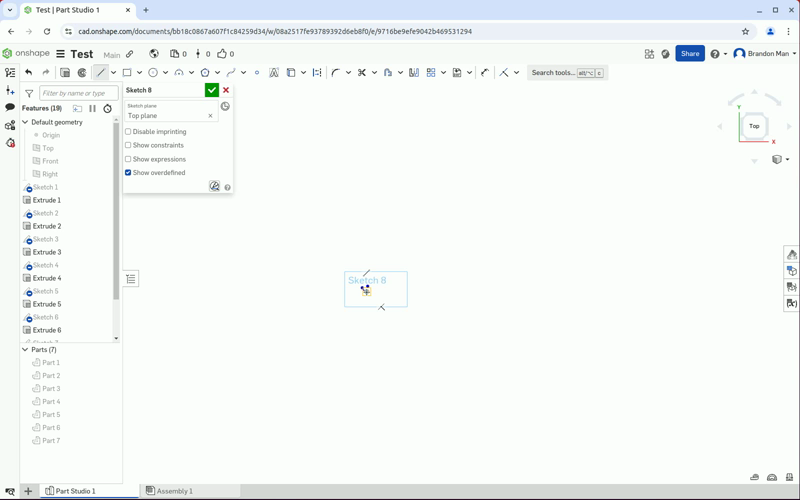
key_down(shift)
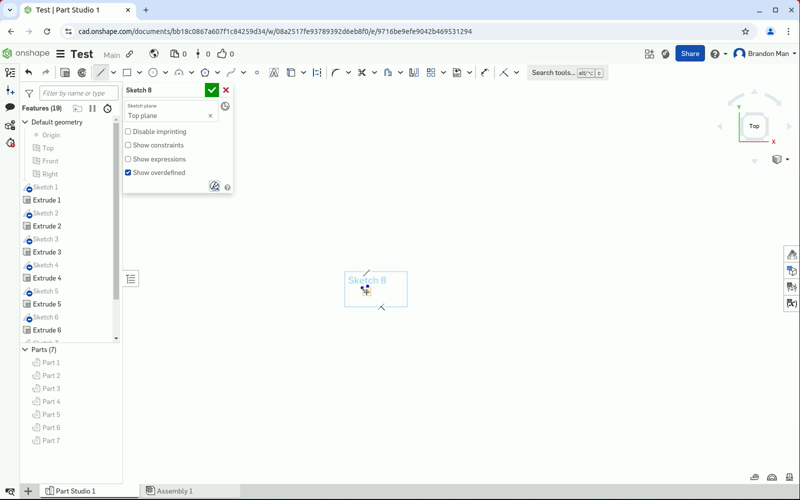
mouse_move(555, 291)
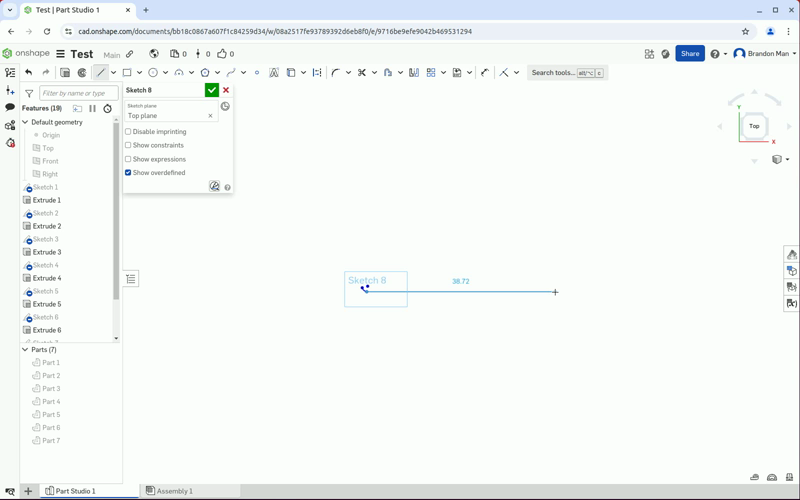
click(555, 291)
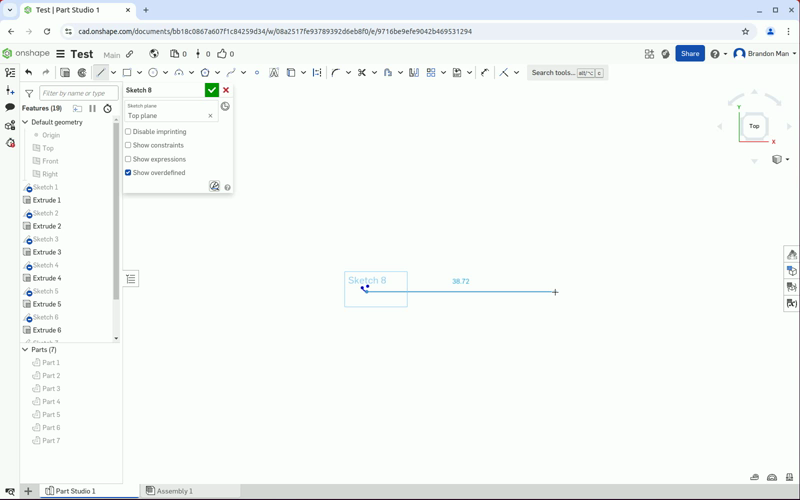
key_up(shift)
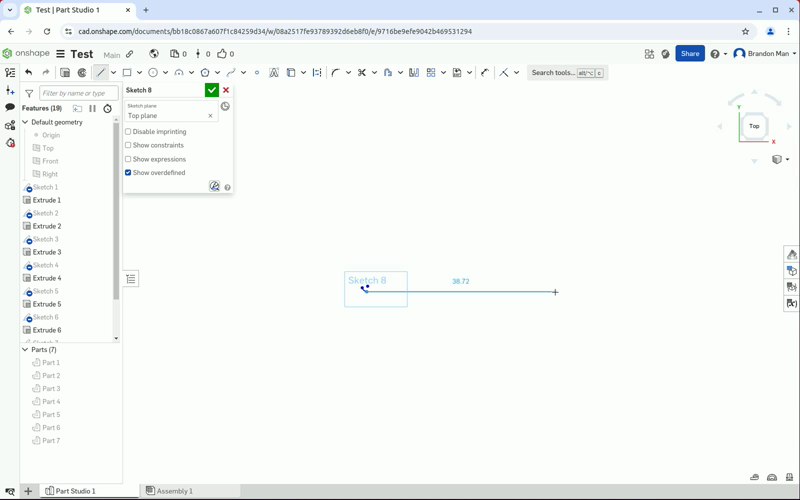
key(esc)
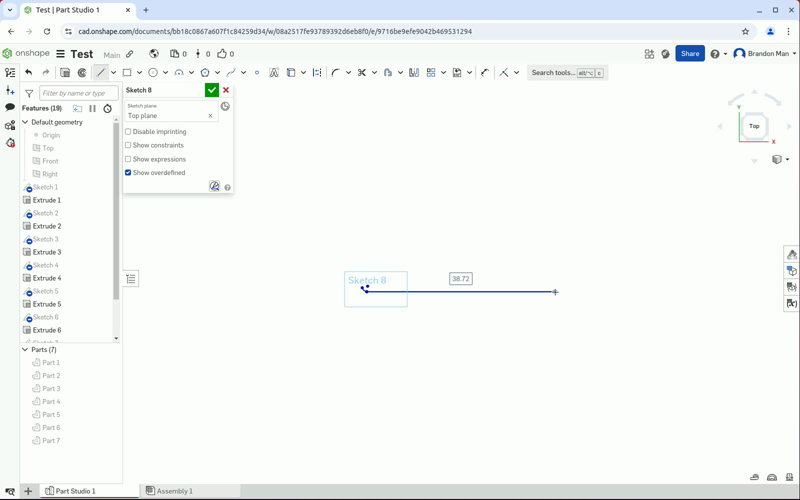
key(a)
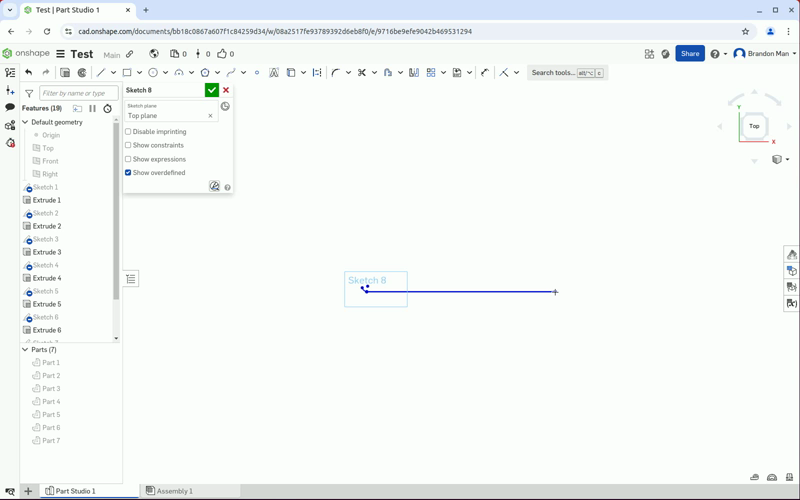
mouse_move(555, 291)
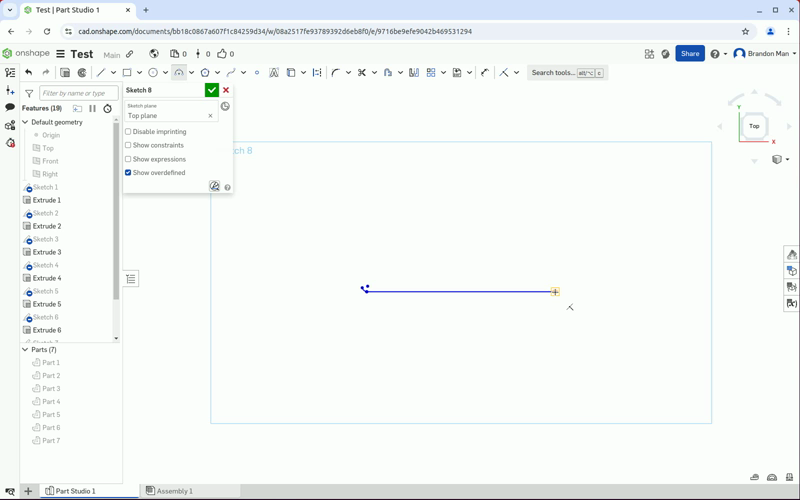
click(555, 291)
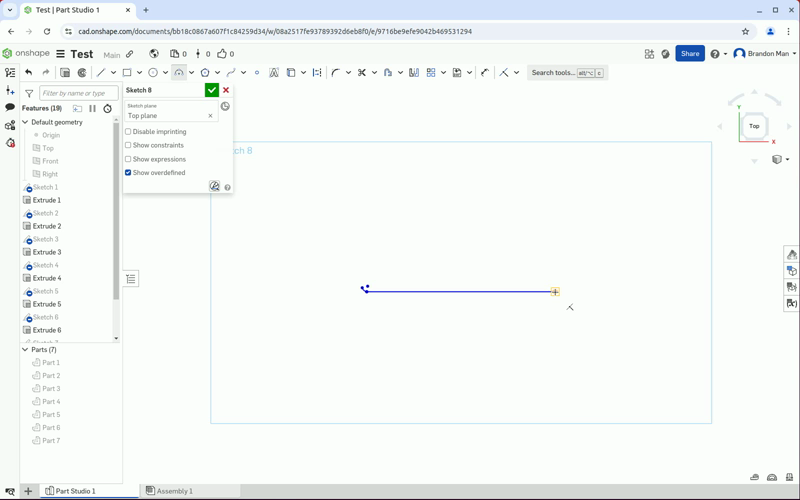
key_down(shift)
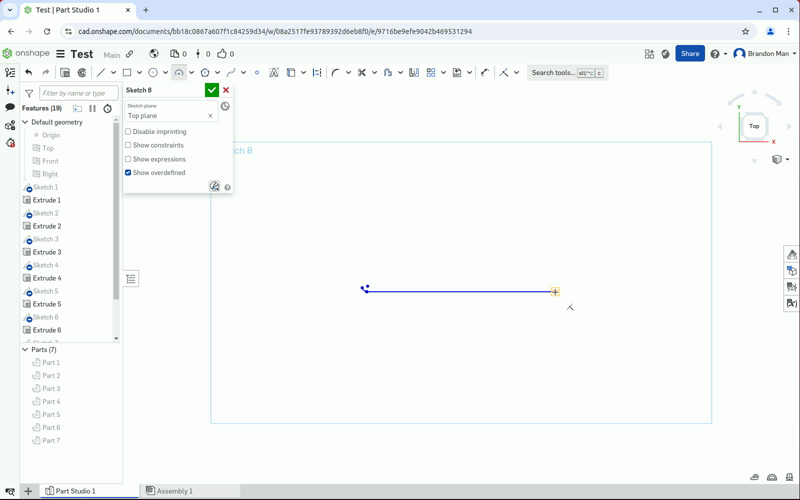
mouse_move(559, 287)
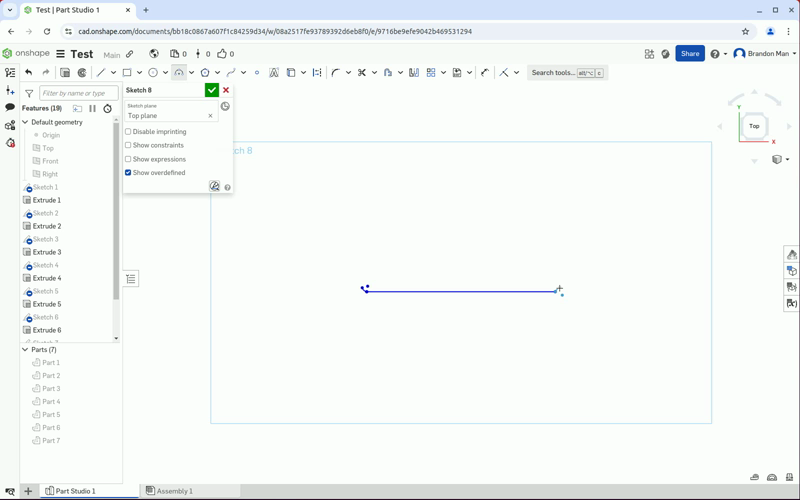
scroll(6)
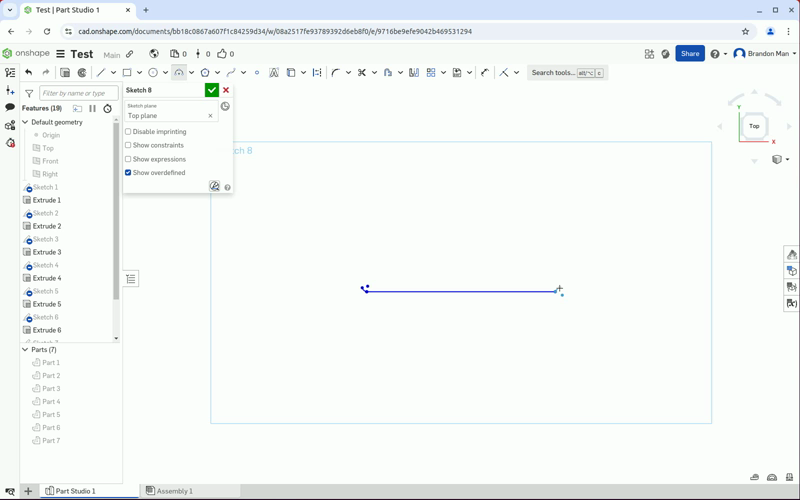
scroll(6)
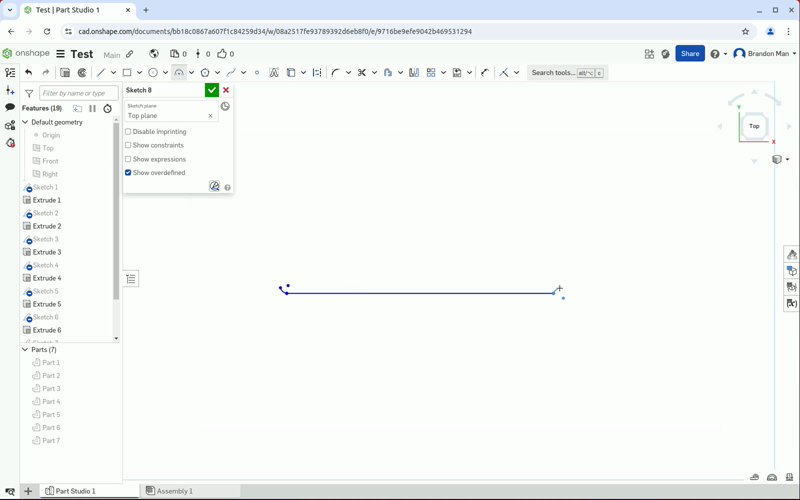
scroll(6)
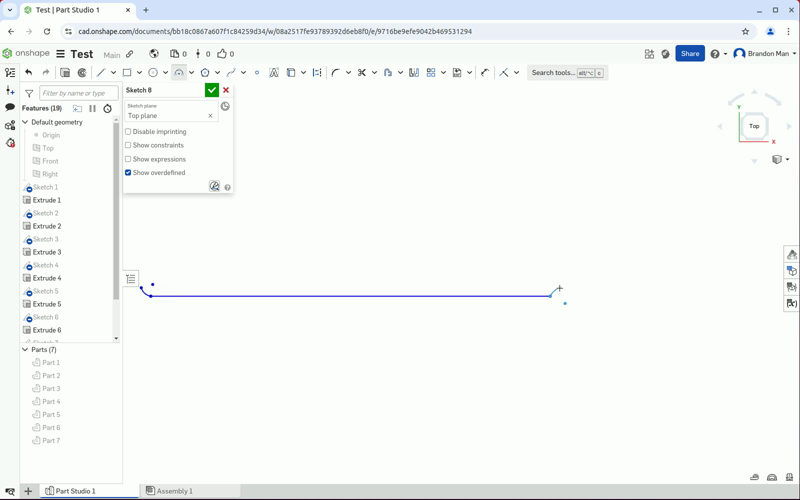
scroll(6)
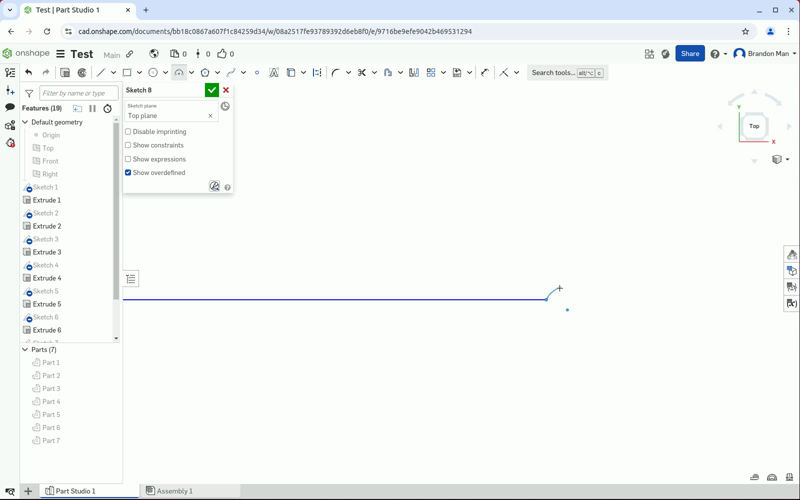
scroll(6)
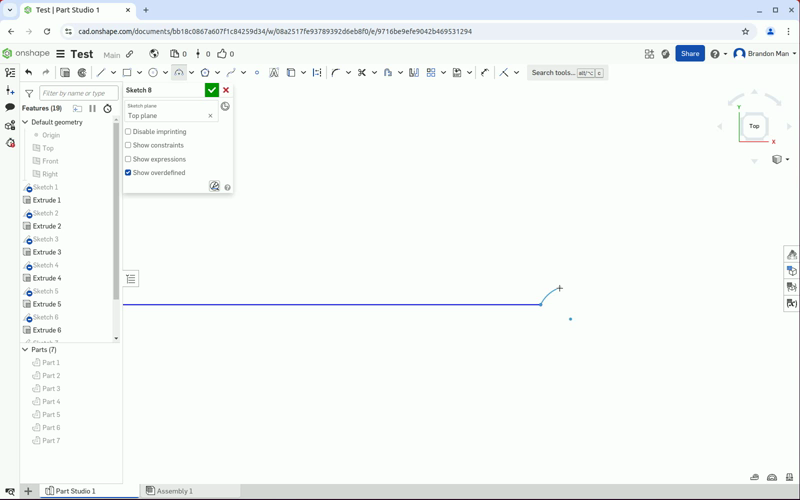
scroll(6)
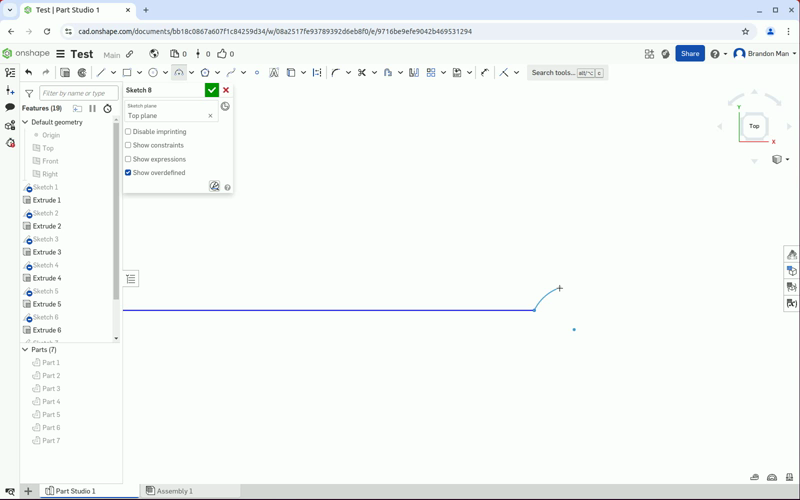
scroll(6)
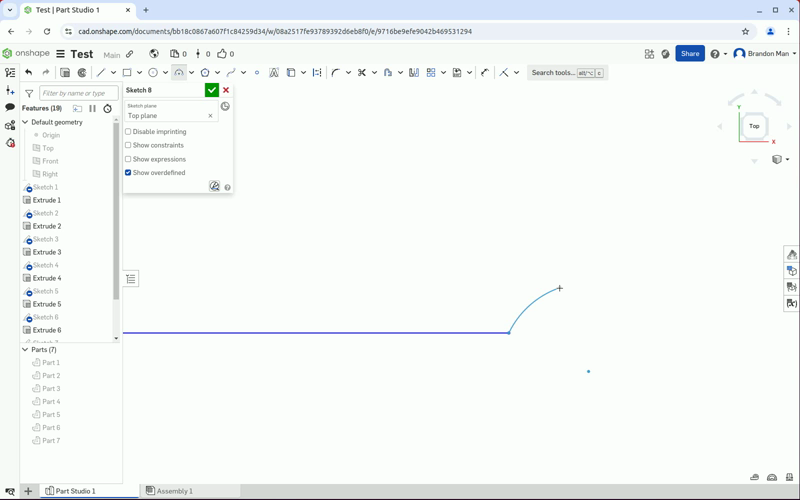
click(559, 287)
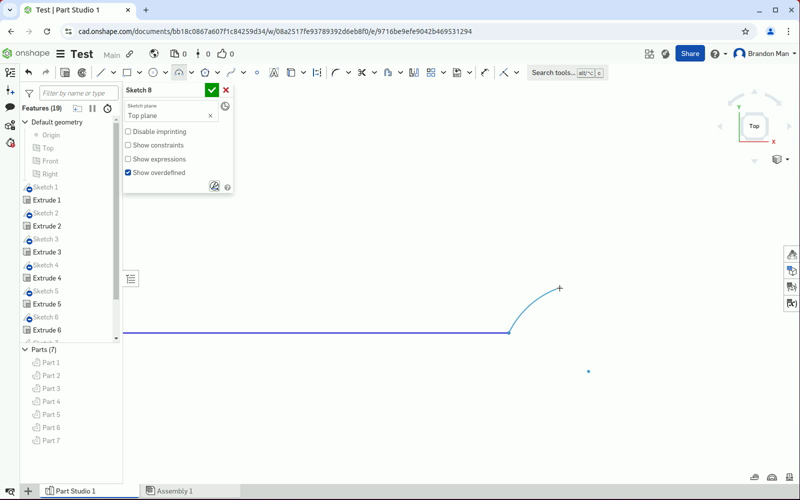
scroll(-6)
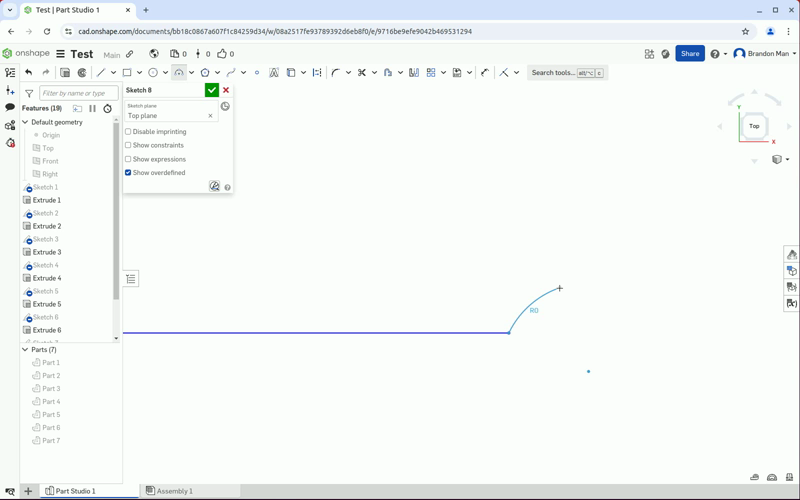
scroll(-6)
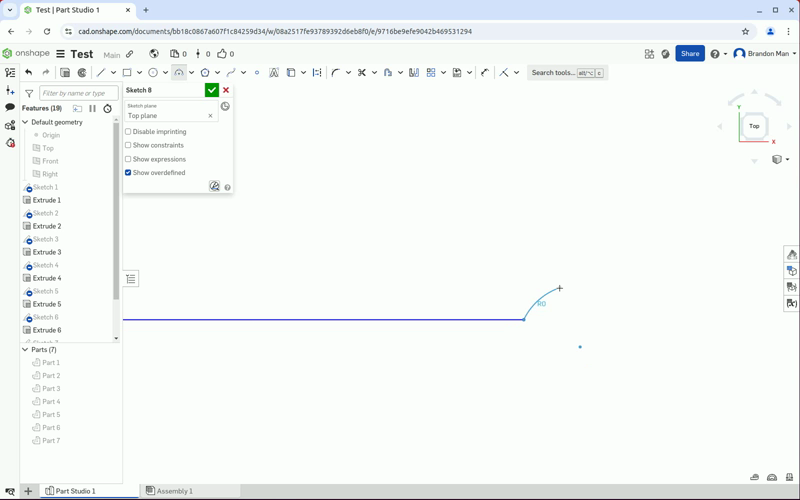
scroll(-6)
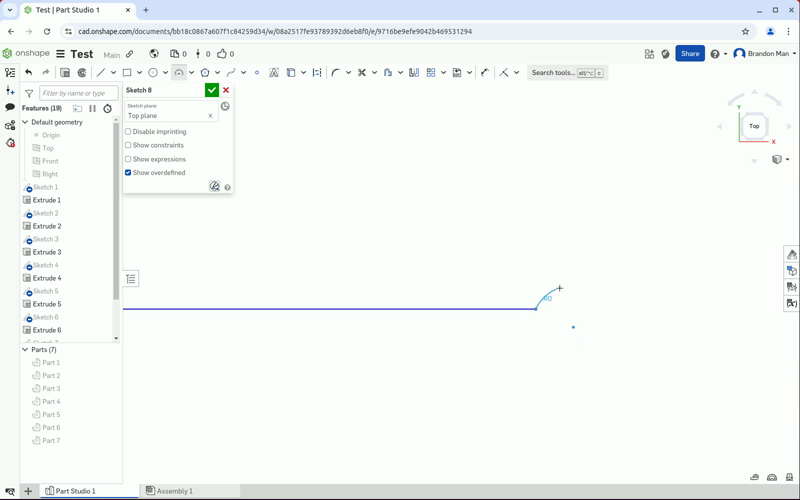
scroll(-6)
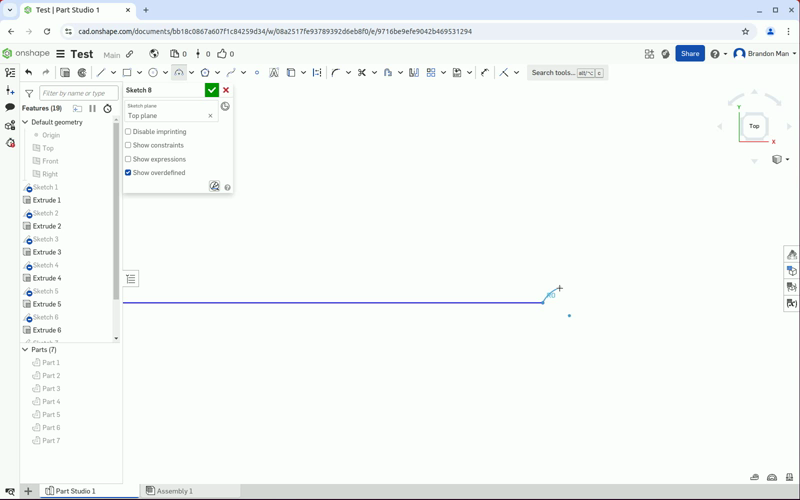
scroll(-6)
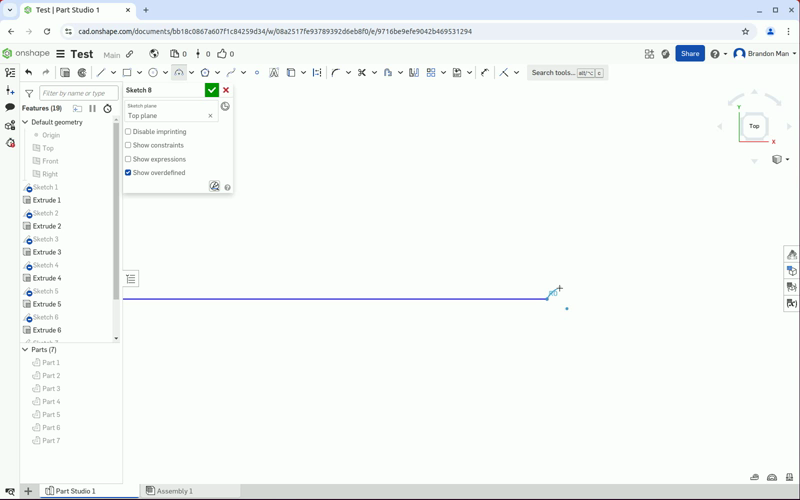
scroll(-6)
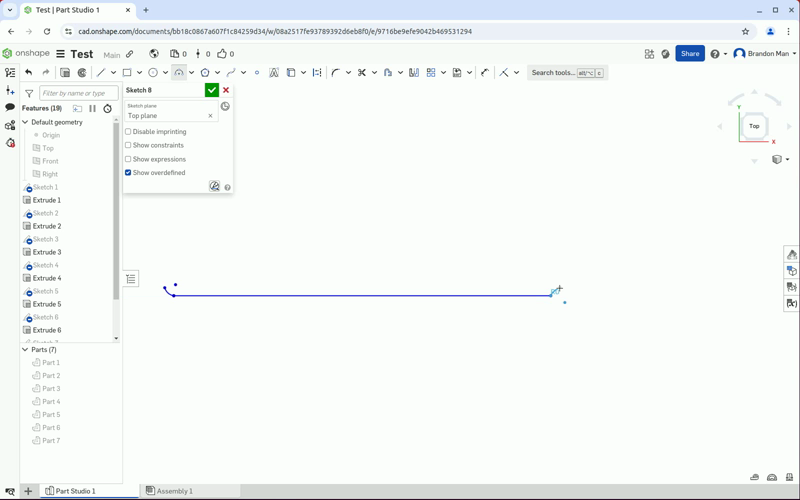
scroll(-6)
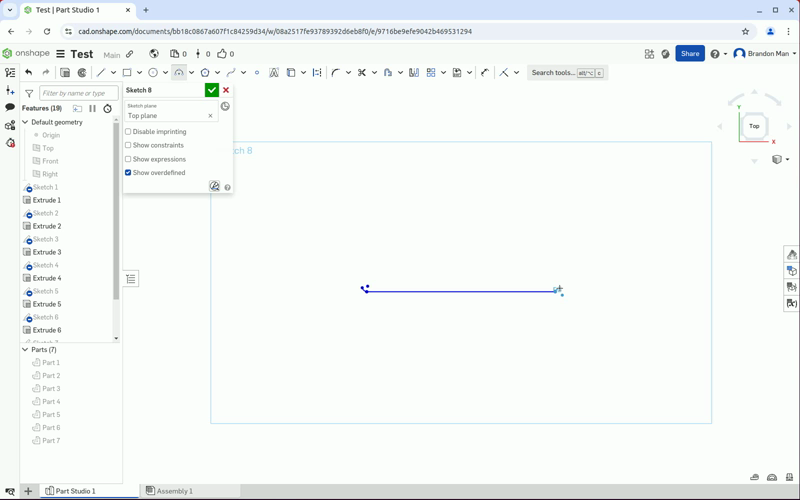
mouse_move(558, 290)
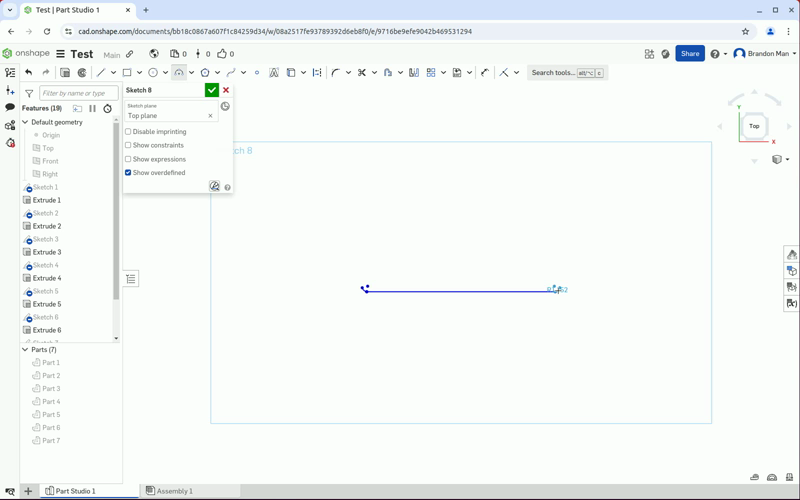
scroll(6)
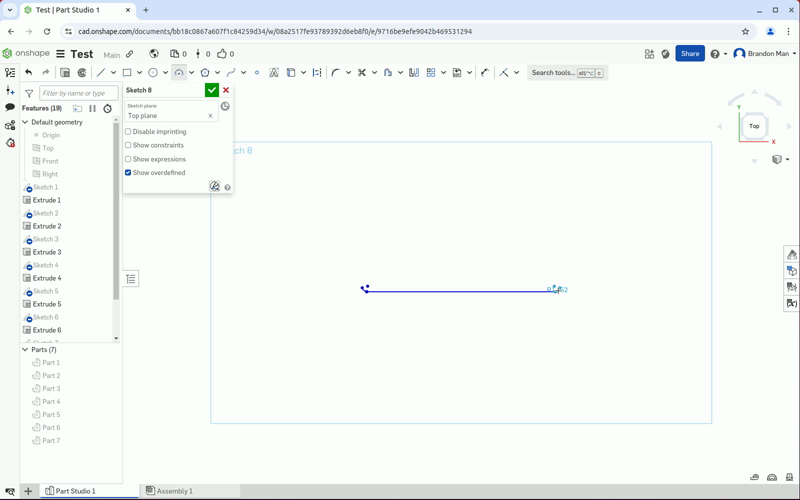
scroll(6)
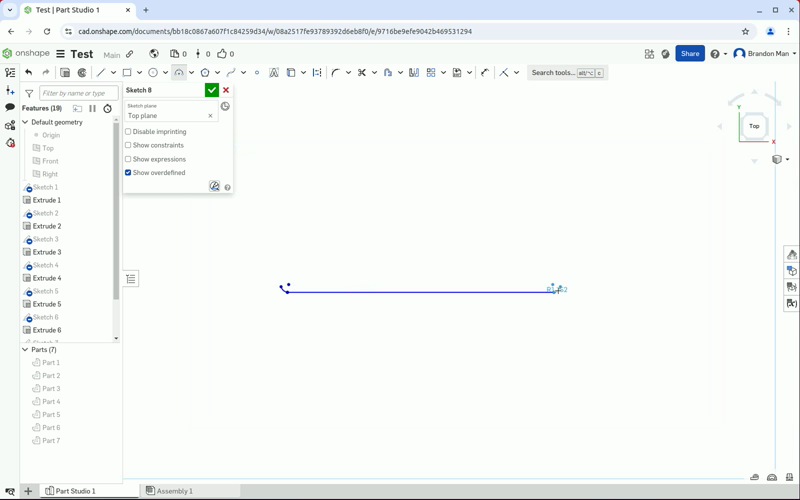
scroll(6)
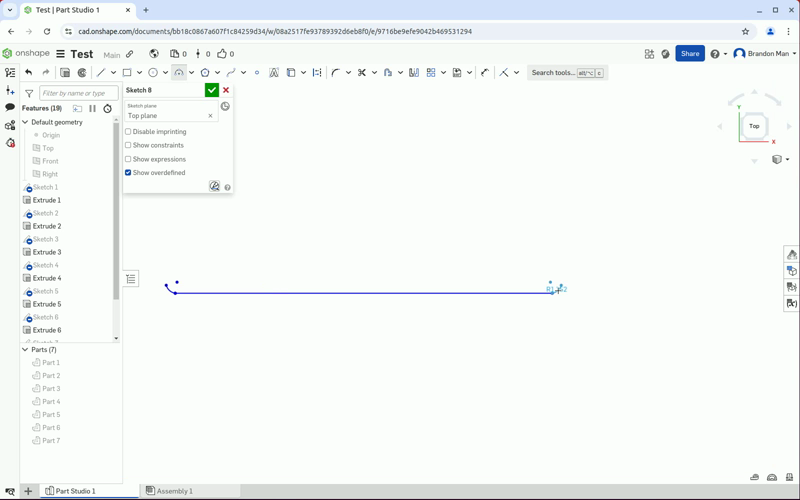
scroll(6)
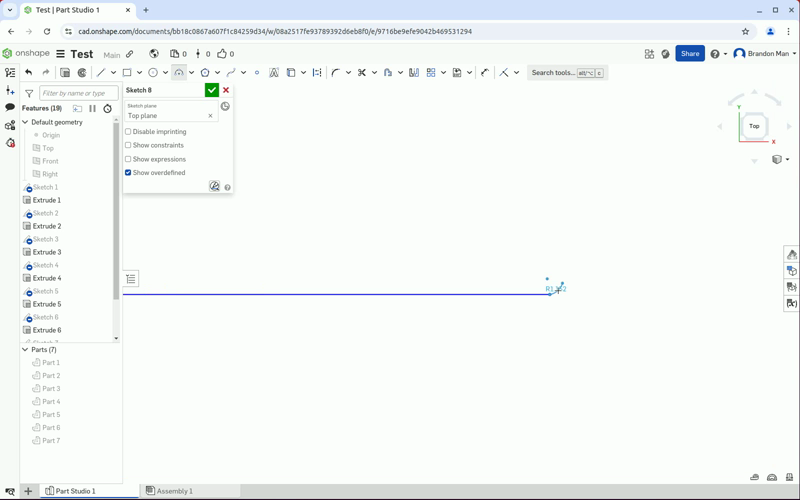
scroll(6)
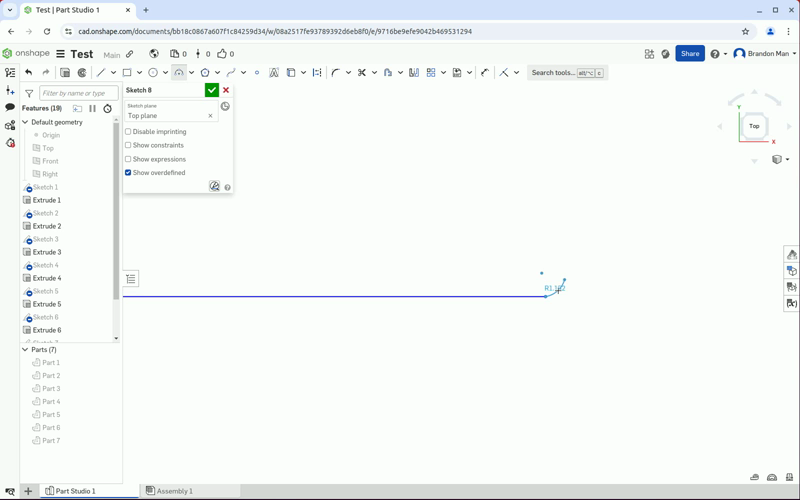
scroll(6)
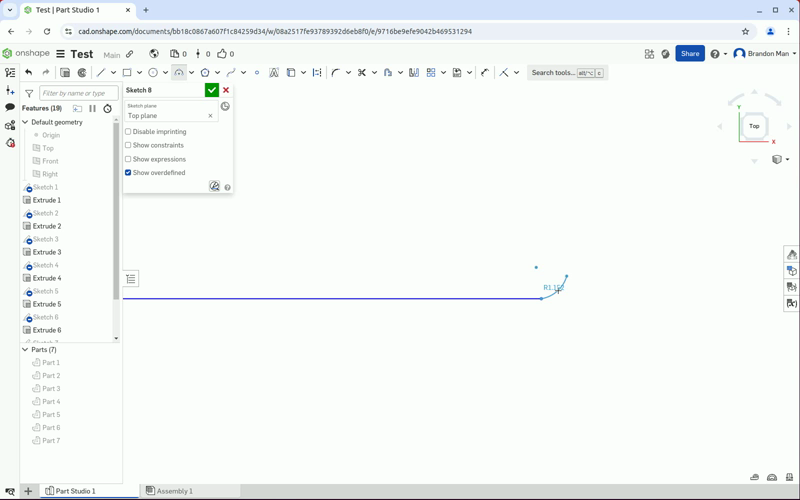
scroll(6)
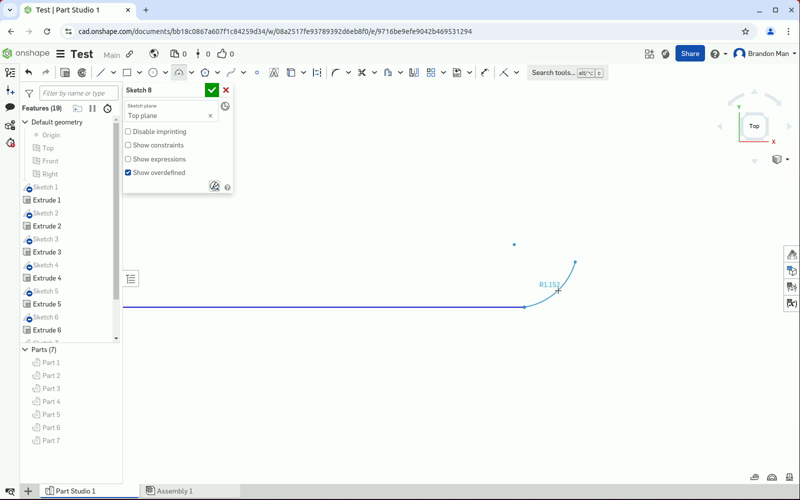
click(558, 290)
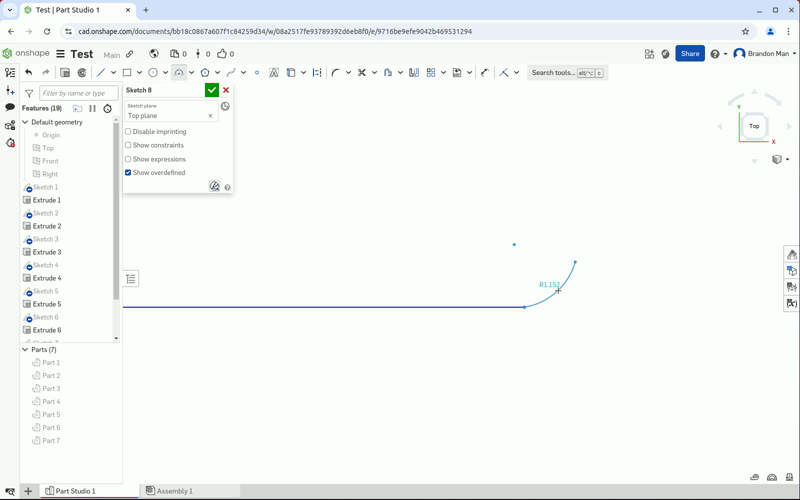
scroll(-6)
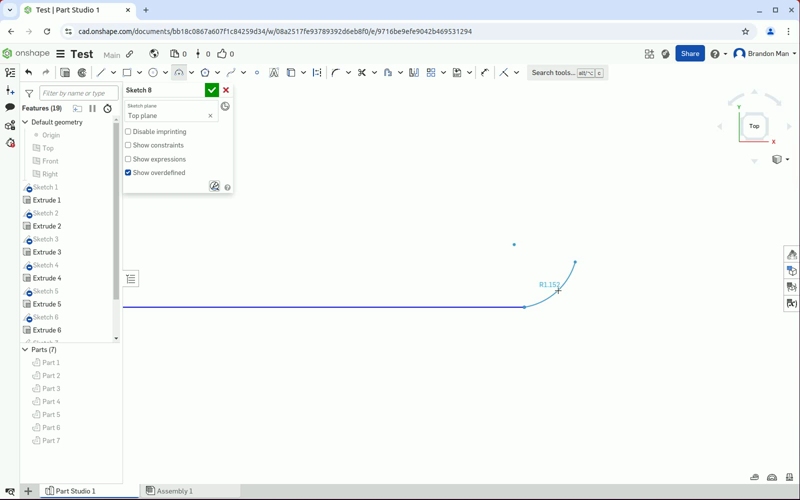
scroll(-6)
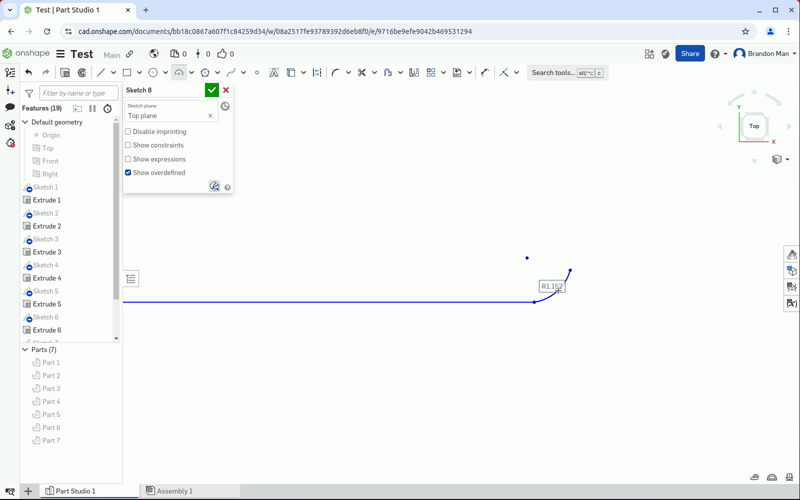
scroll(-6)
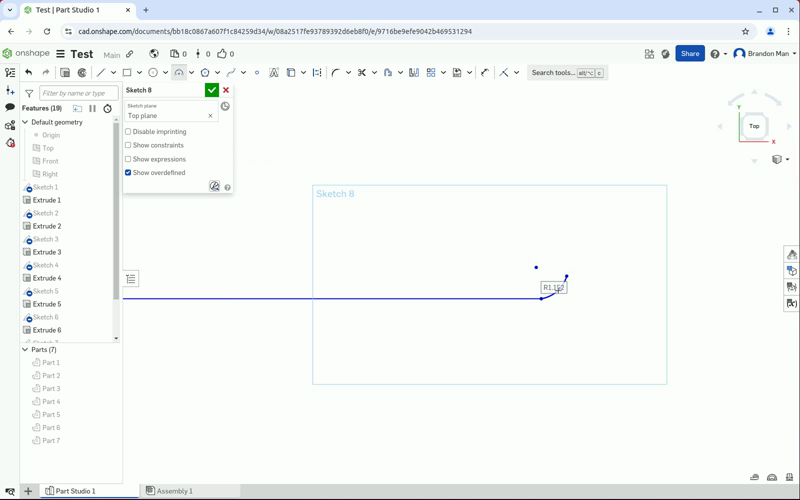
scroll(-6)
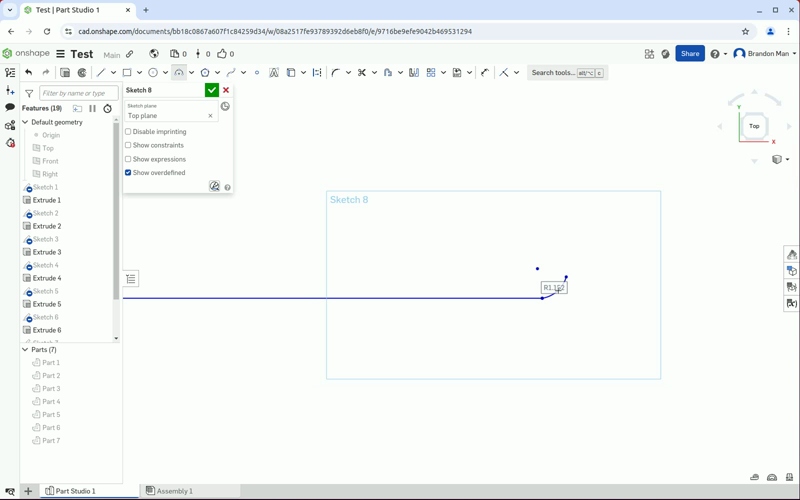
scroll(-6)
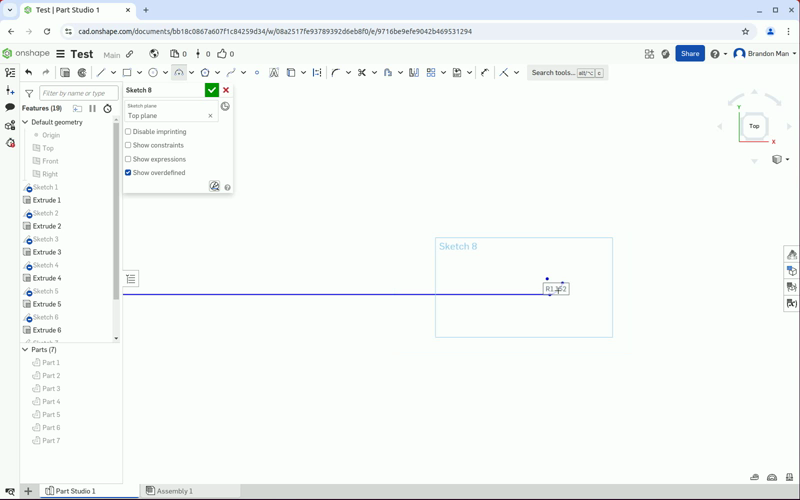
scroll(-6)
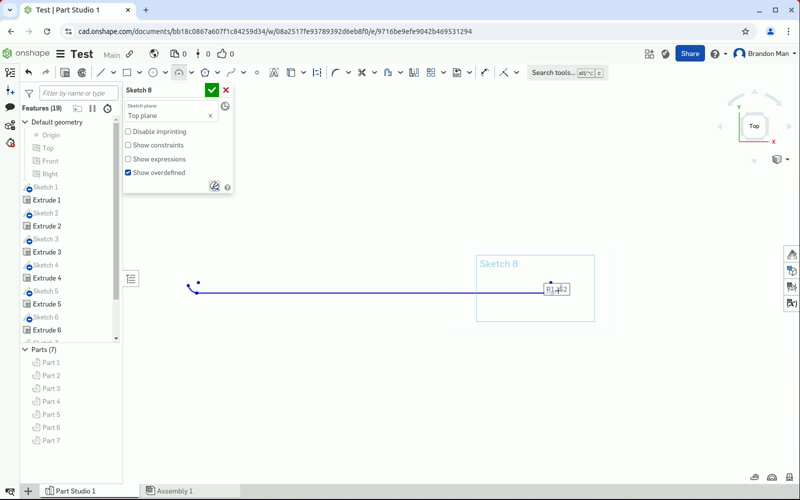
scroll(-6)
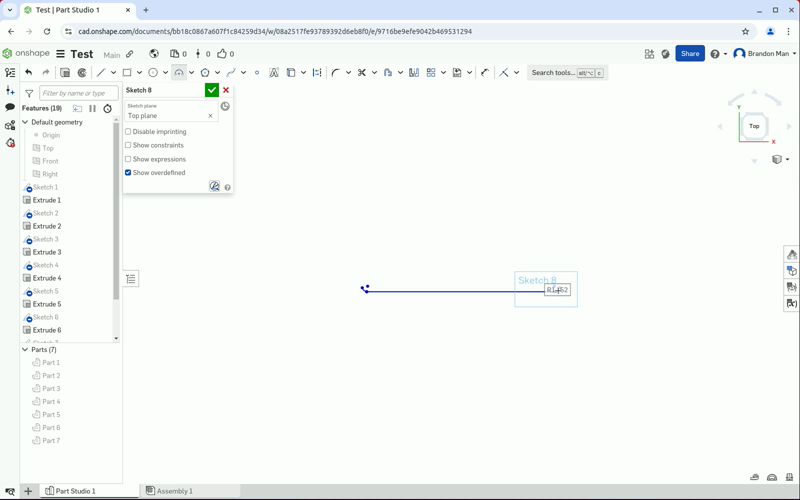
key_up(shift)
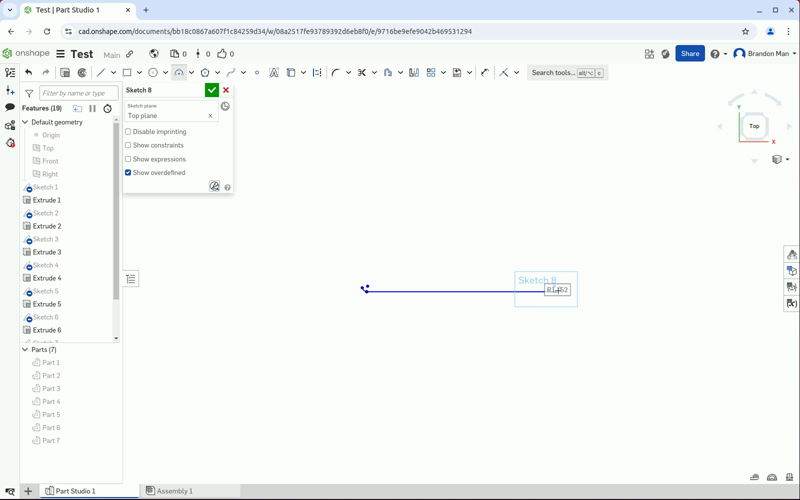
key(esc)
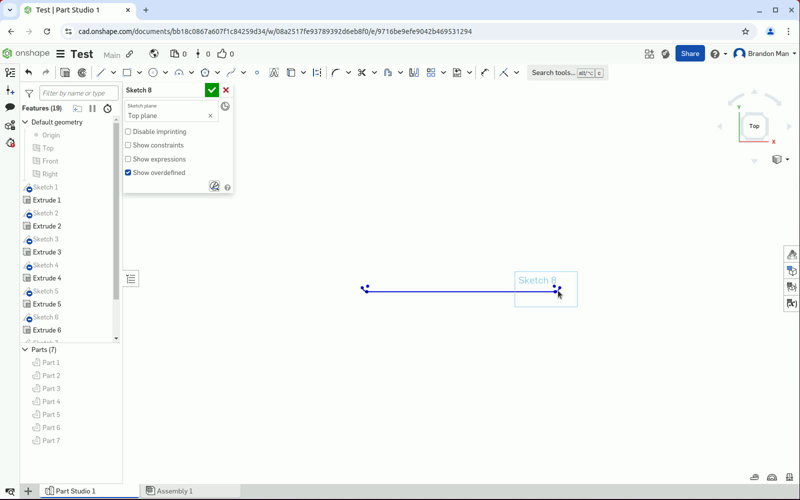
key(l)
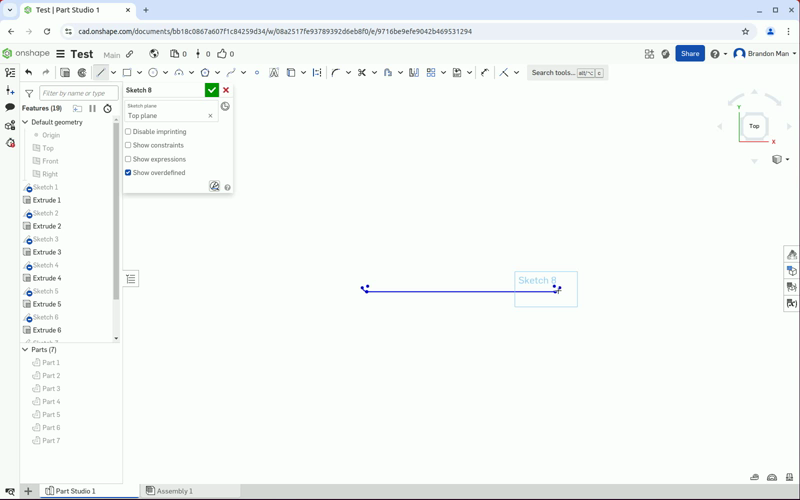
mouse_move(559, 287)
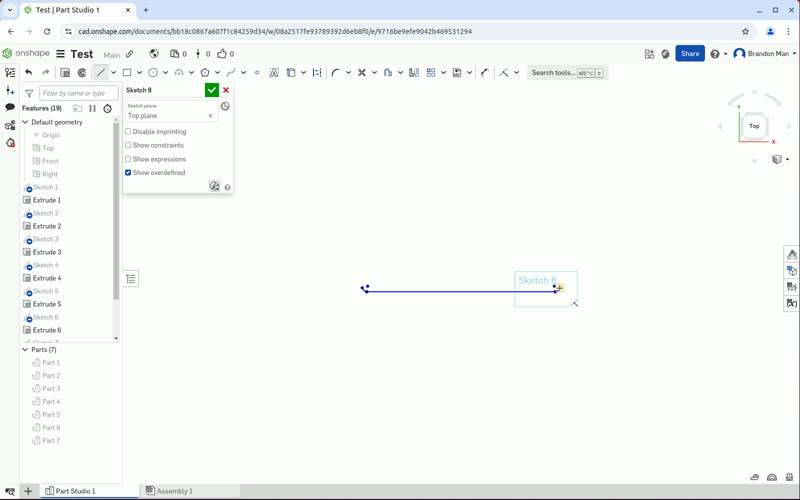
scroll(6)
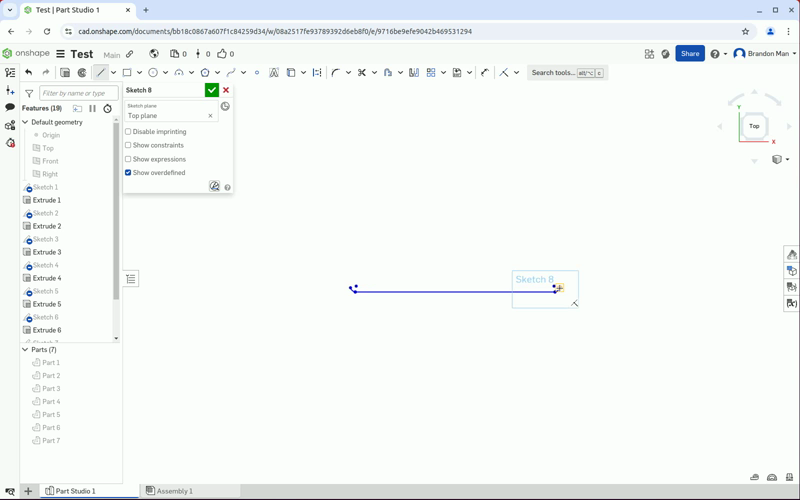
scroll(6)
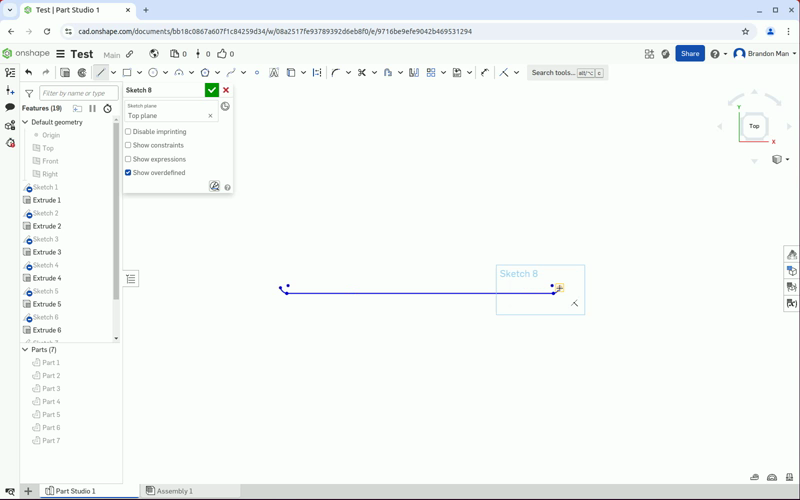
scroll(6)
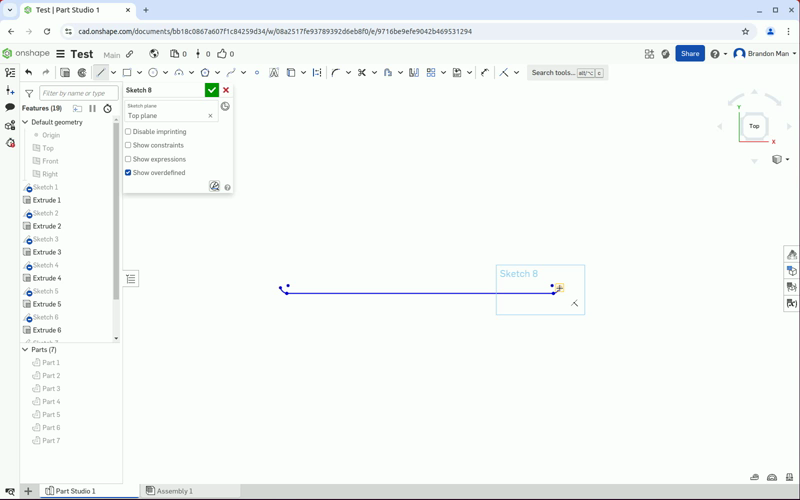
scroll(6)
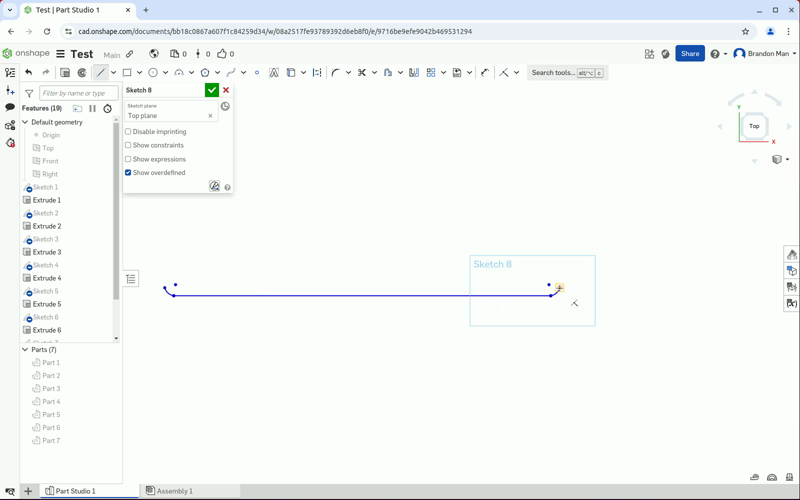
scroll(6)
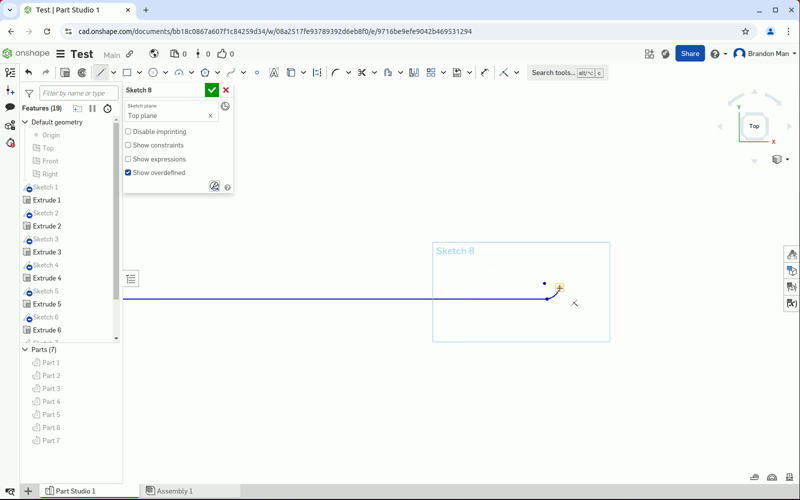
scroll(6)
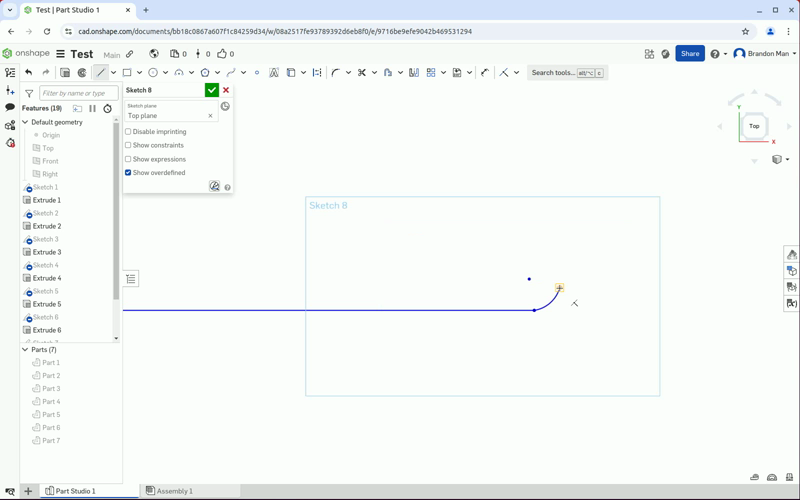
scroll(6)
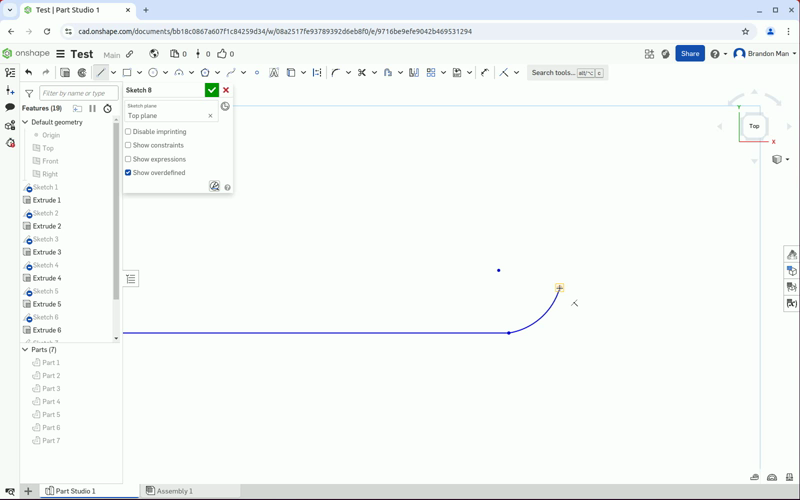
click(559, 287)
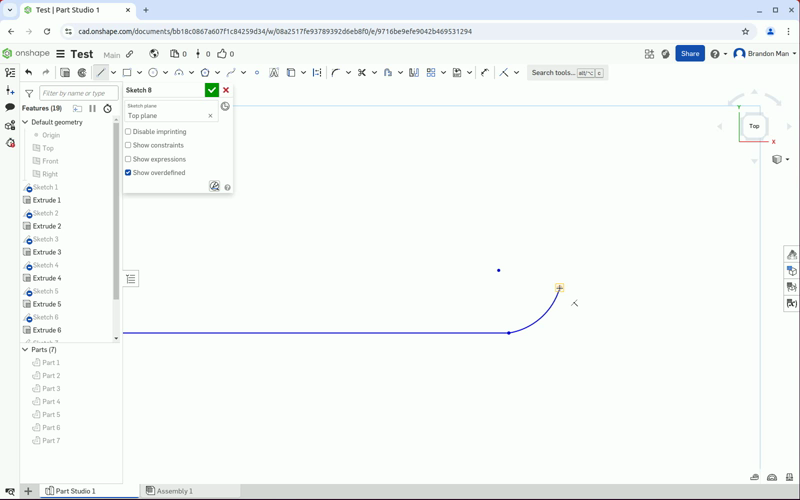
scroll(-6)
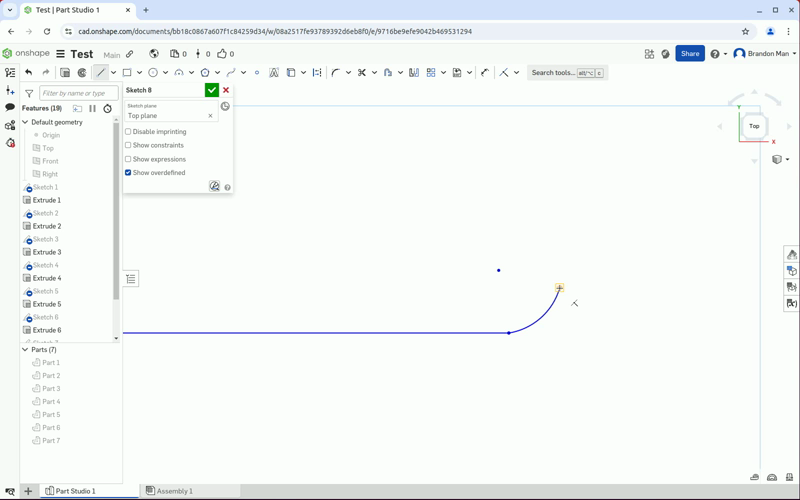
scroll(-6)
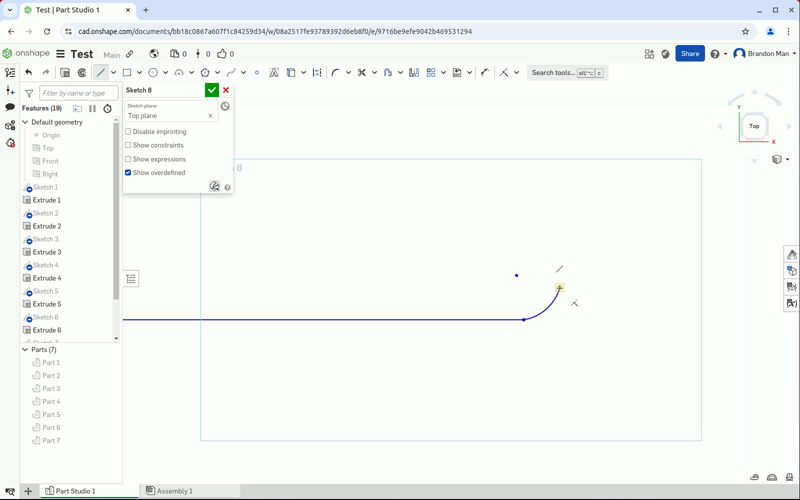
scroll(-6)
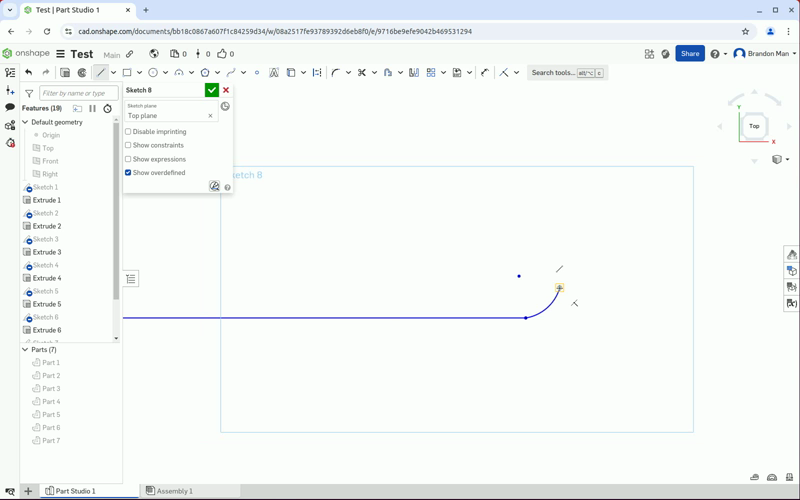
scroll(-6)
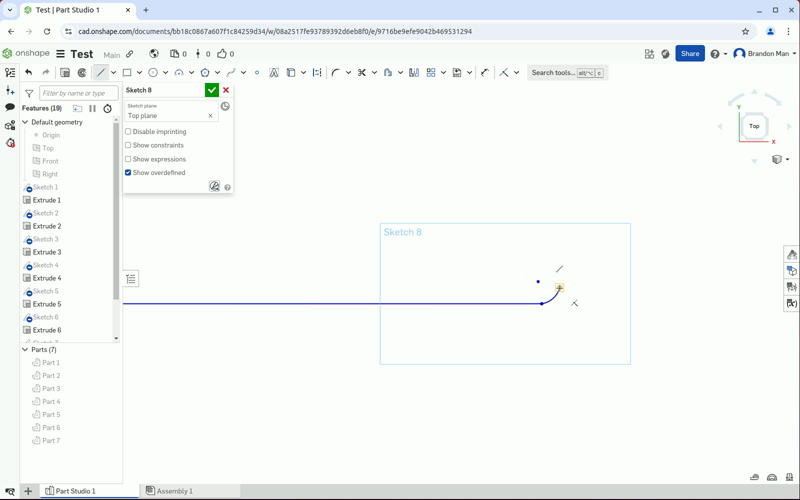
scroll(-6)
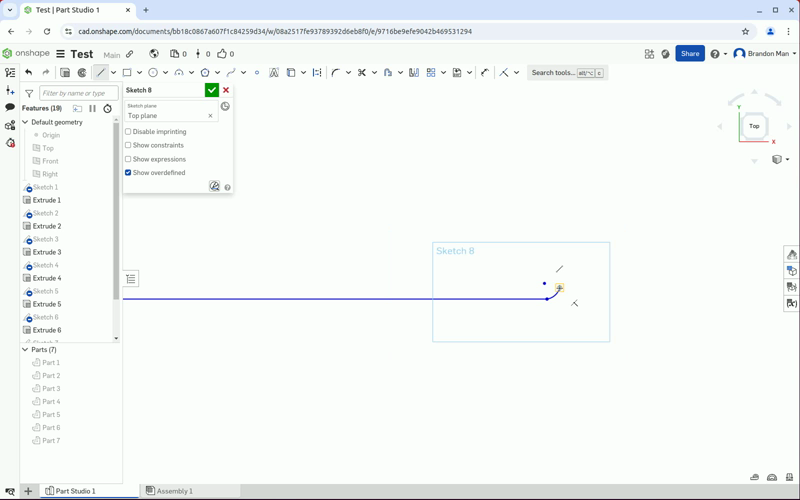
scroll(-6)
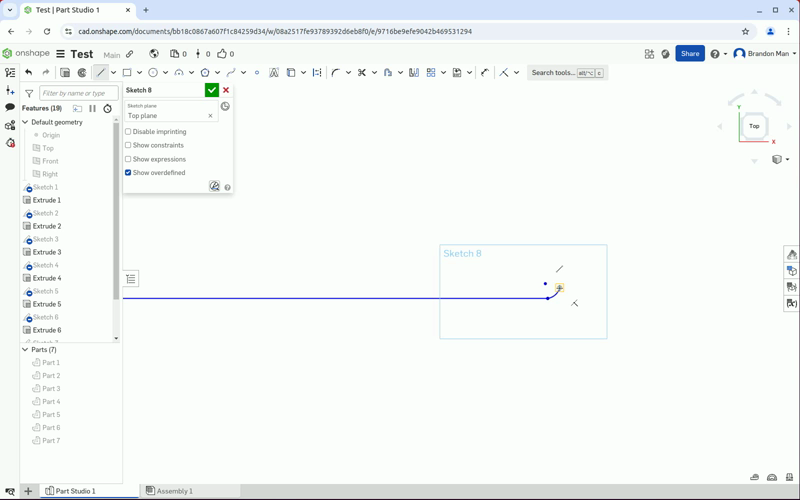
scroll(-6)
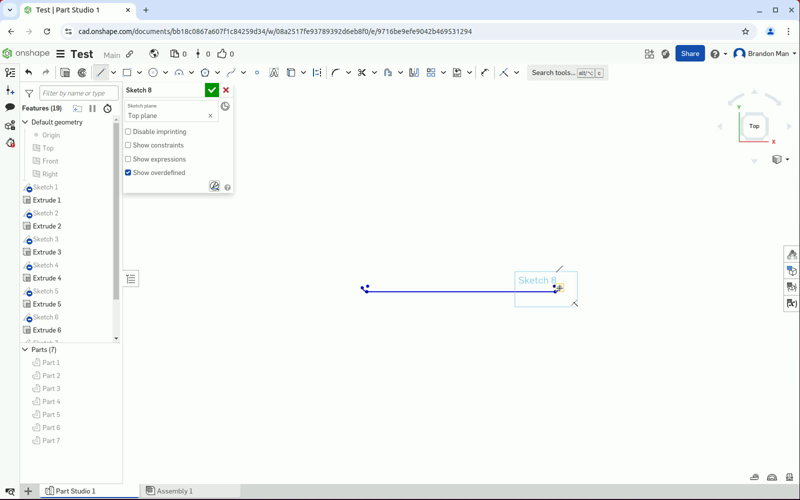
key_down(shift)
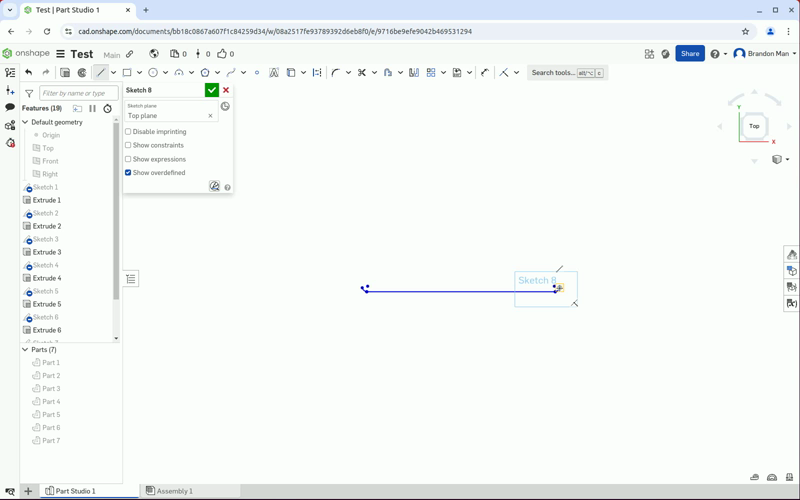
mouse_move(589, 287)
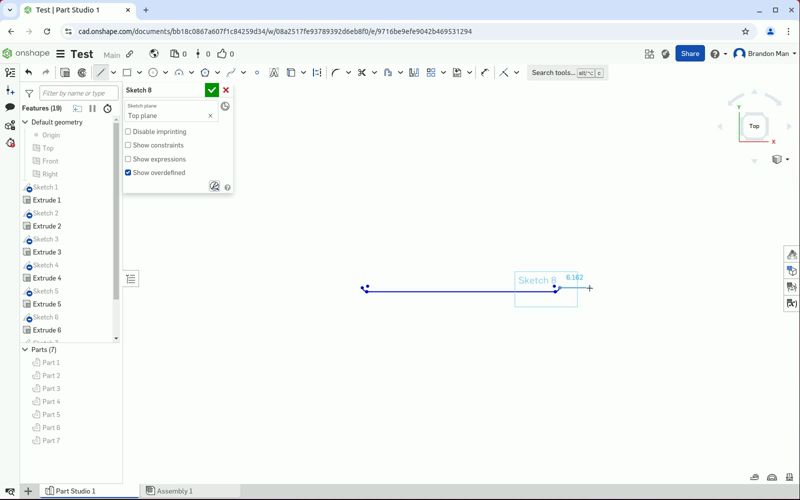
mouse_move(559, 281)
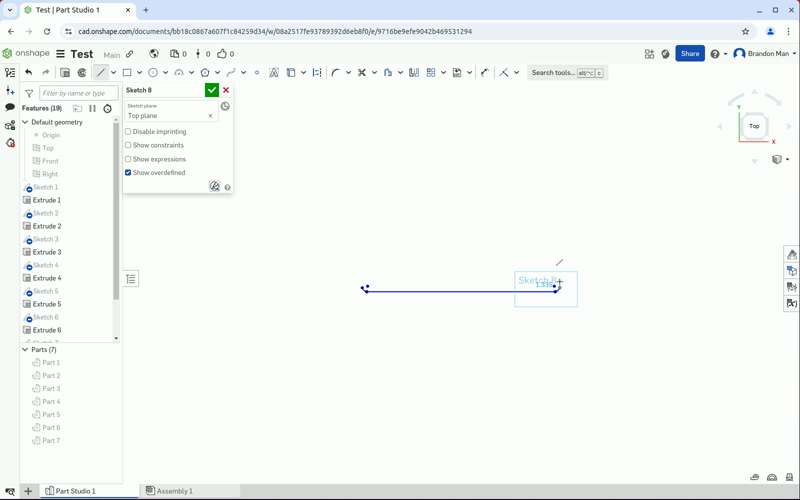
scroll(6)
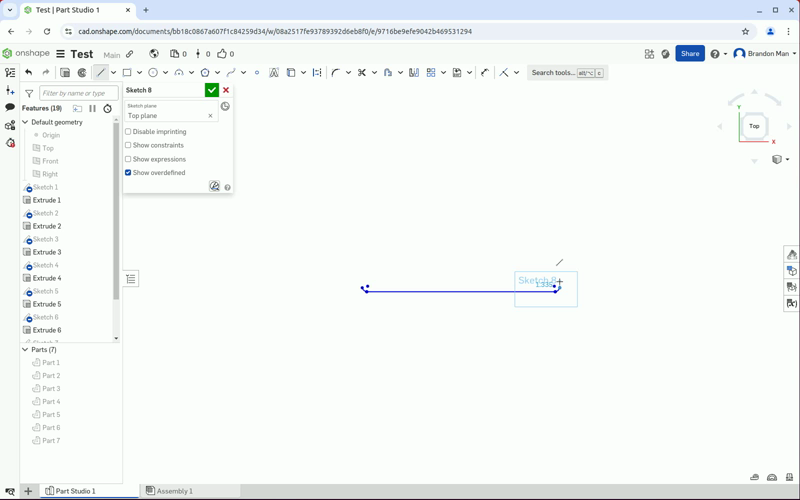
scroll(6)
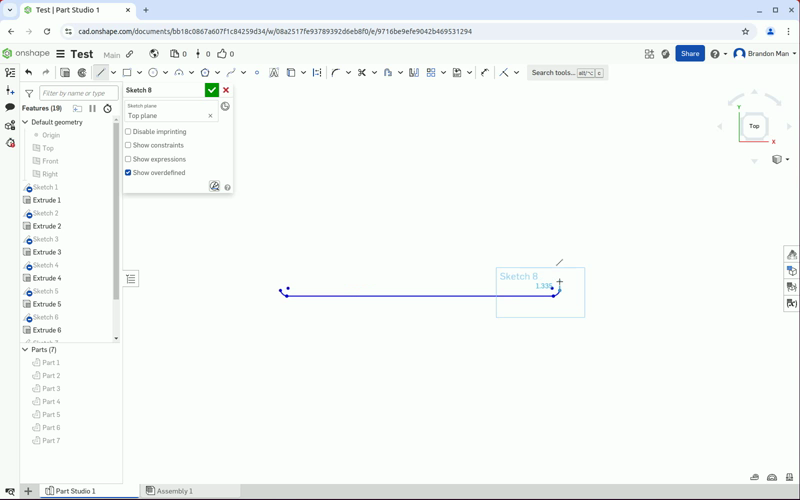
scroll(6)
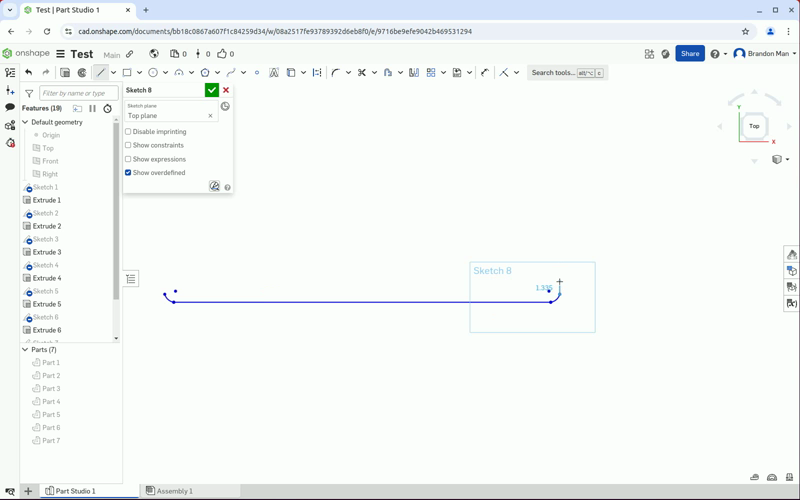
scroll(6)
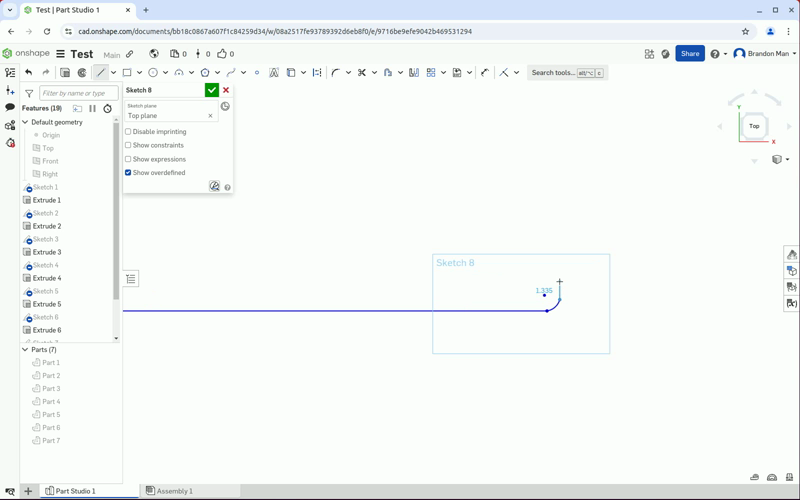
scroll(6)
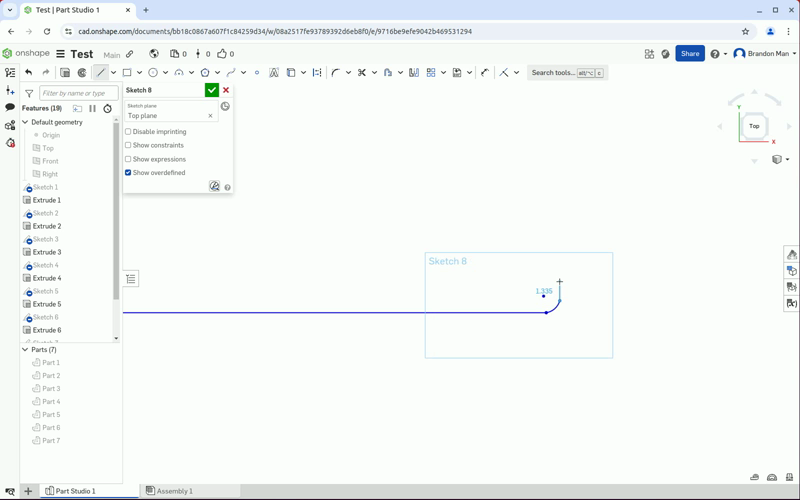
scroll(6)
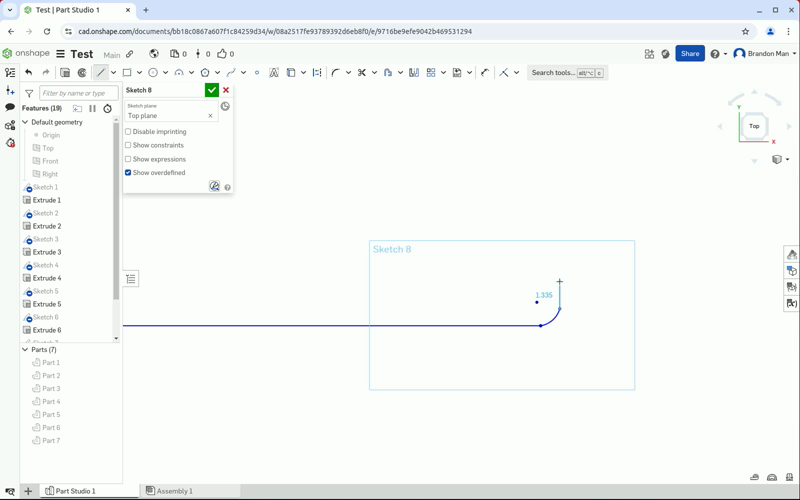
scroll(6)
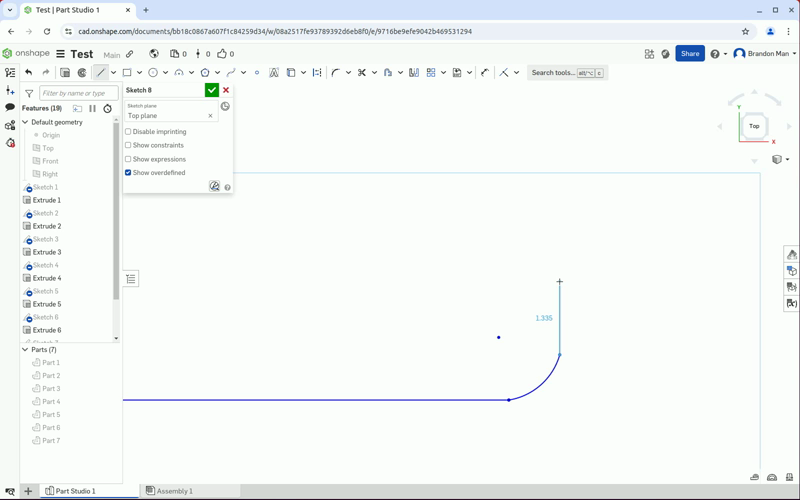
click(559, 281)
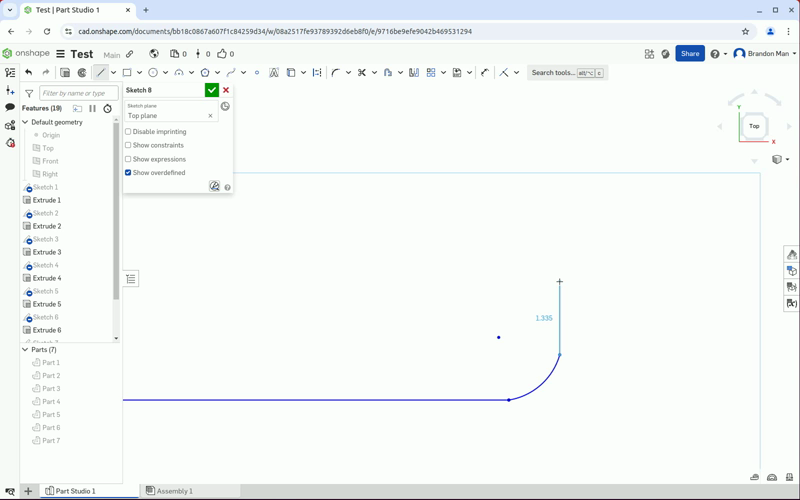
scroll(-6)
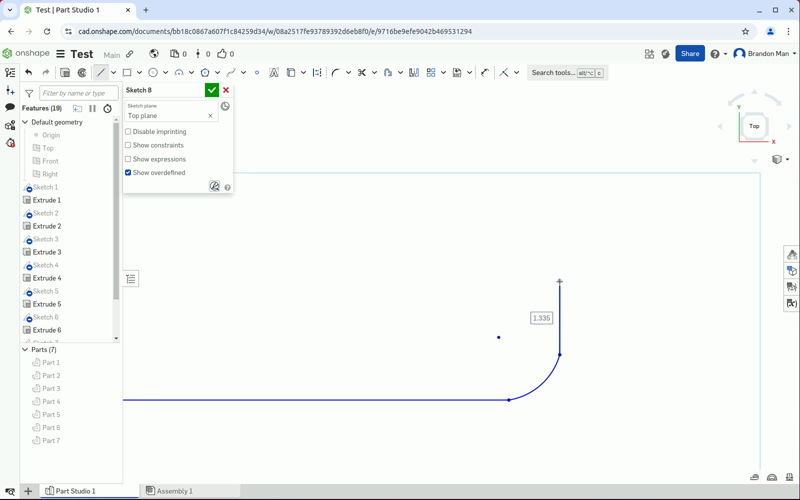
scroll(-6)
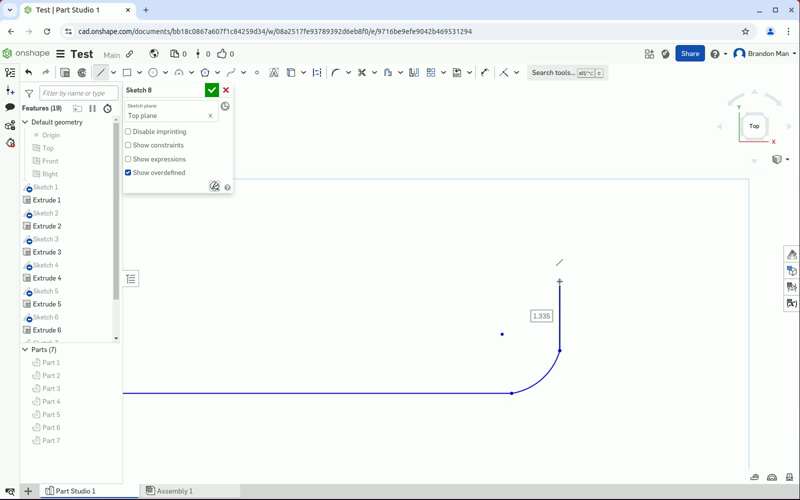
scroll(-6)
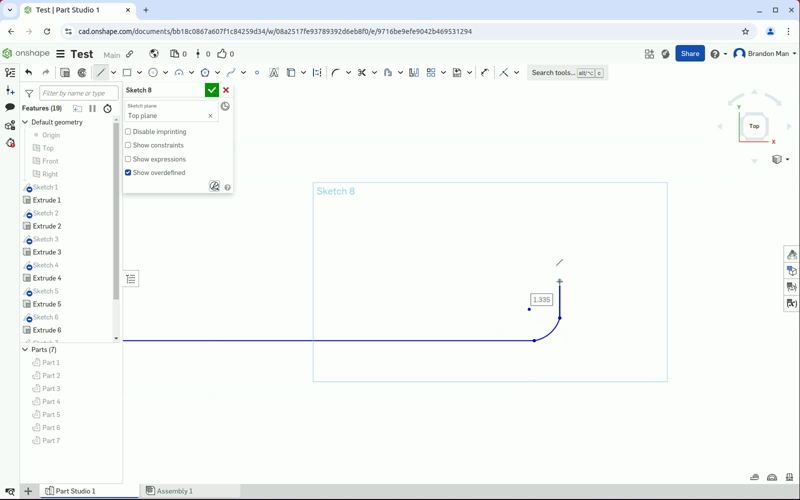
scroll(-6)
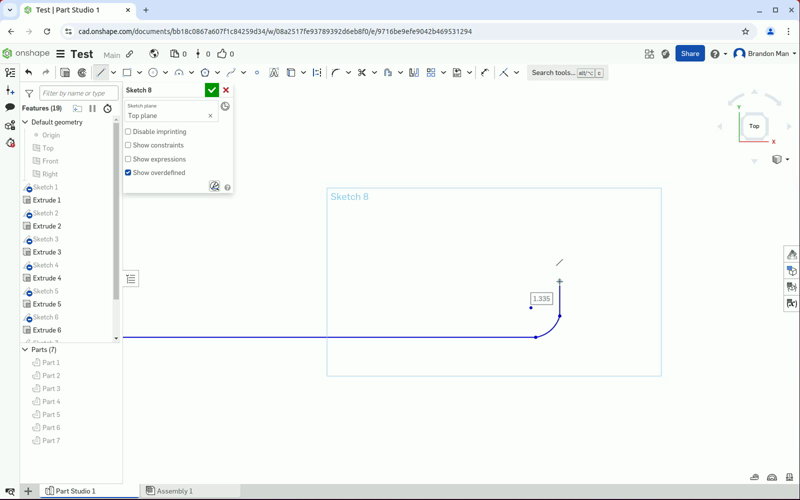
scroll(-6)
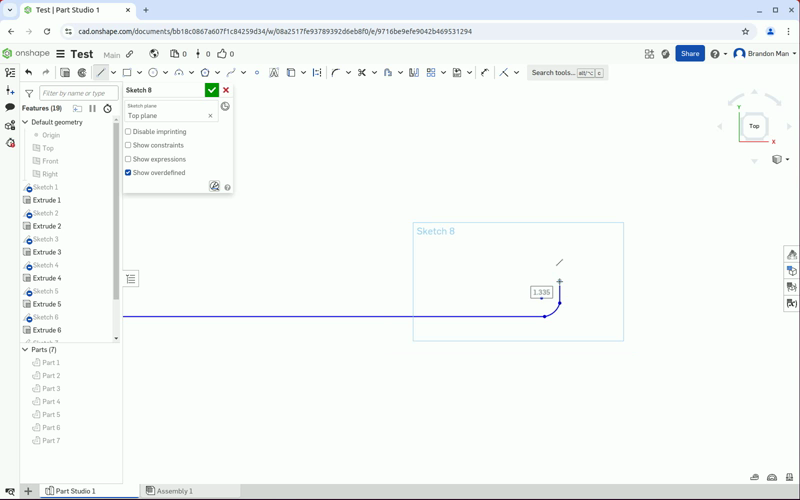
scroll(-6)
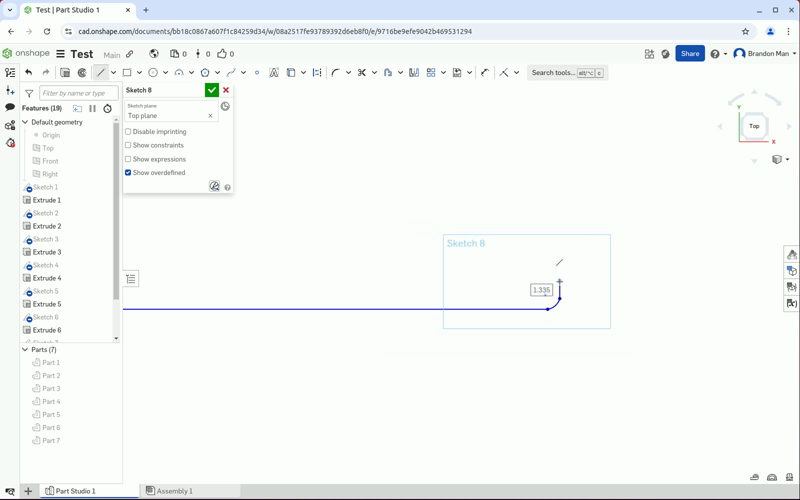
scroll(-6)
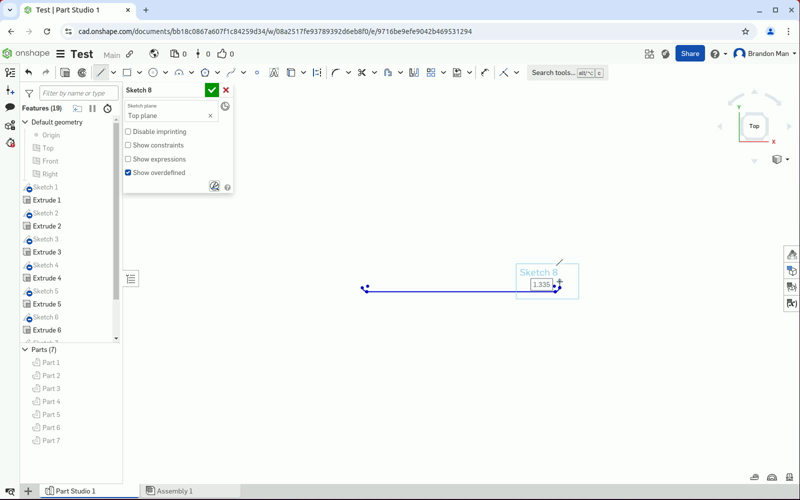
key_up(shift)
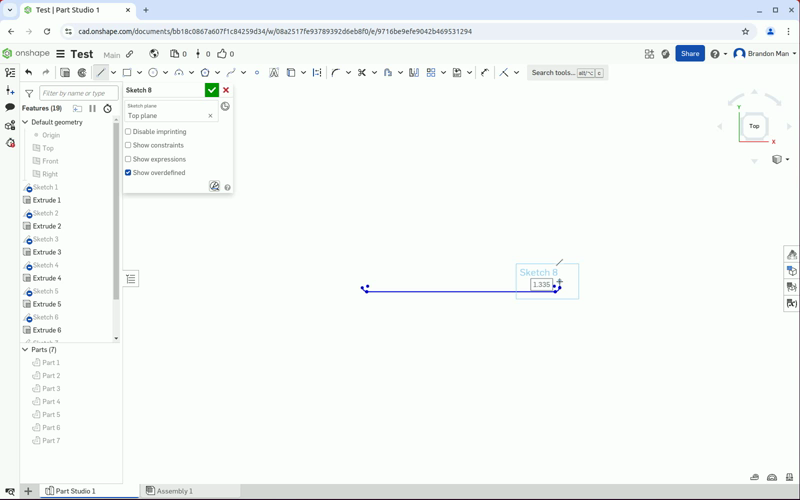
key_down(shift)
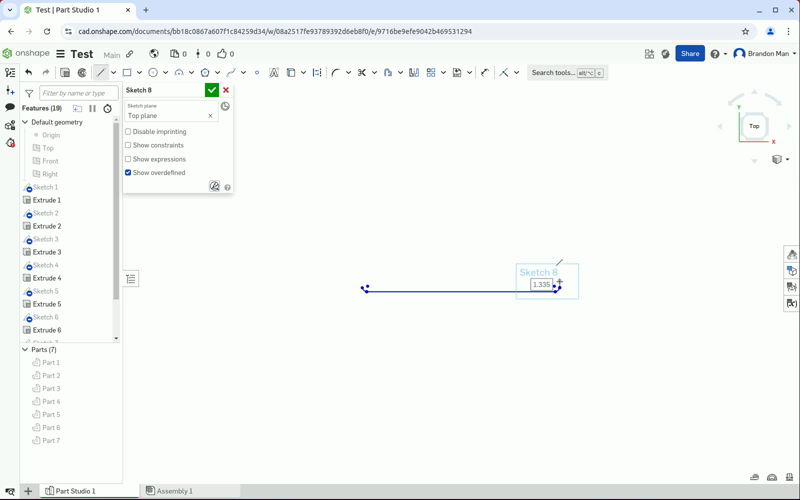
mouse_move(362, 281)
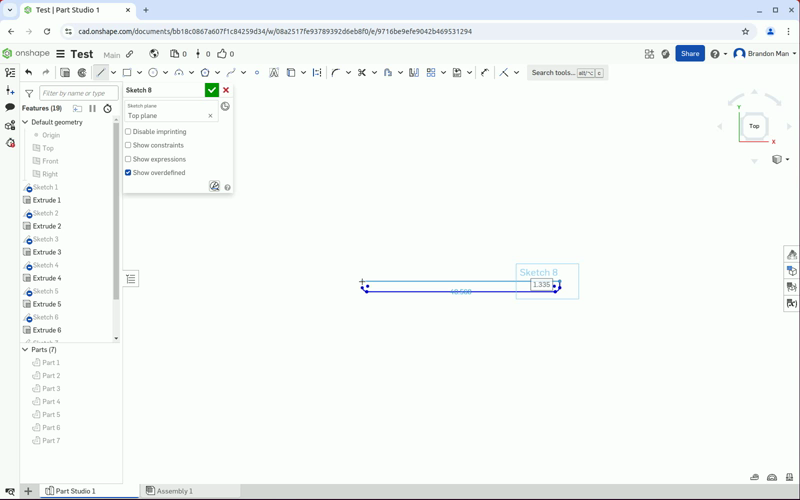
click(362, 281)
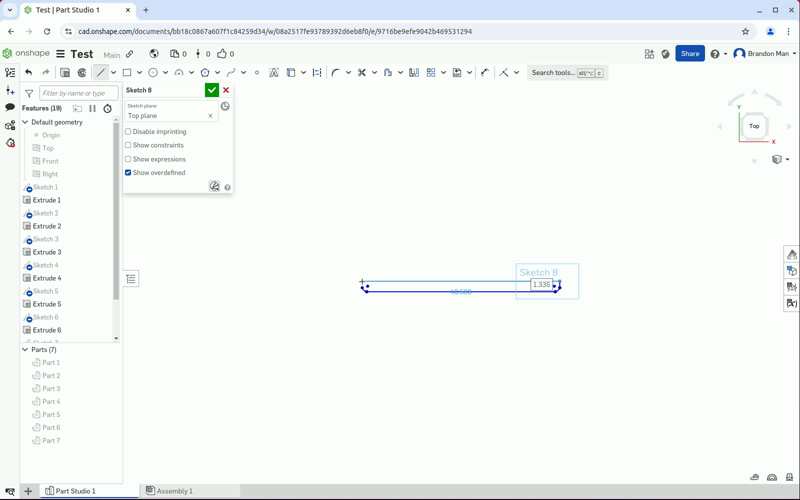
key_up(shift)
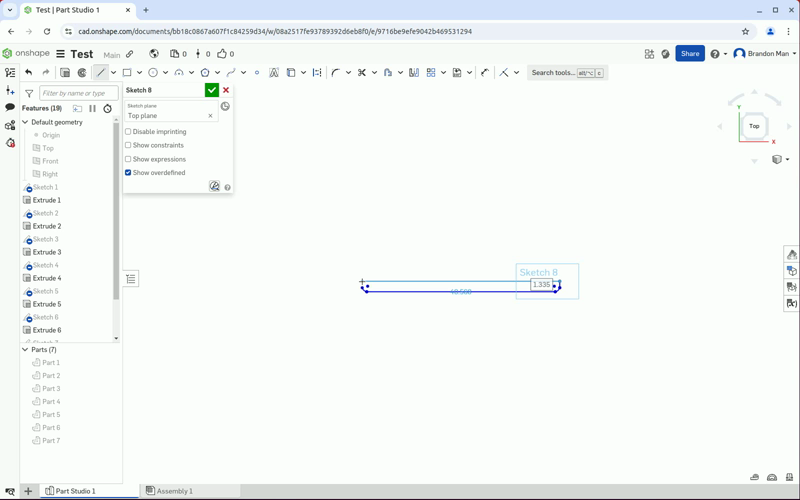
mouse_move(392, 281)
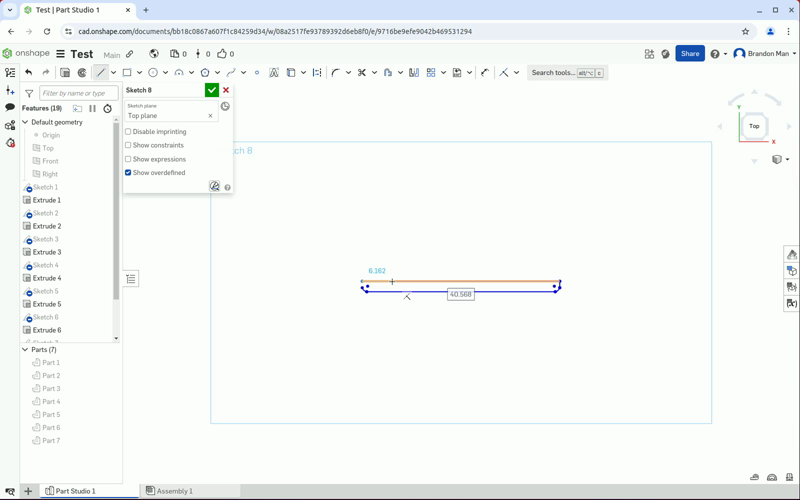
key_down(shift)
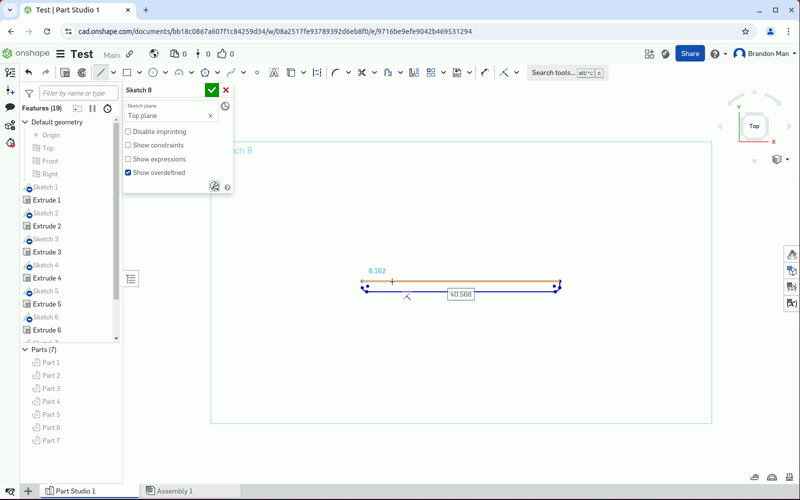
mouse_move(362, 287)
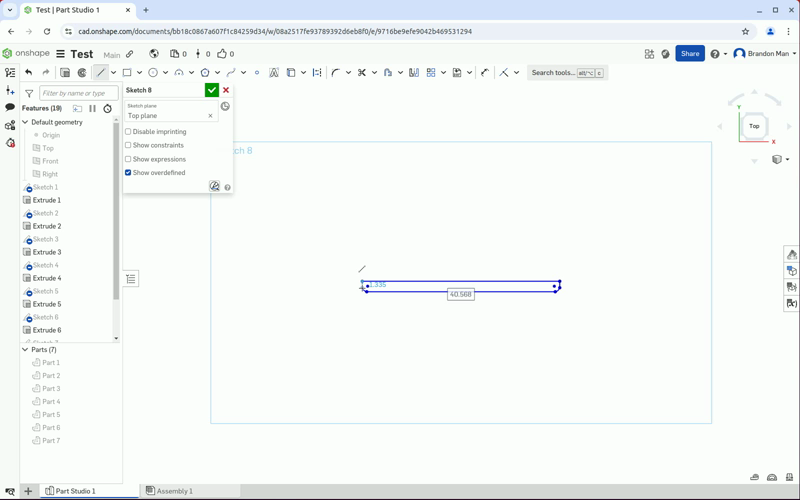
scroll(6)
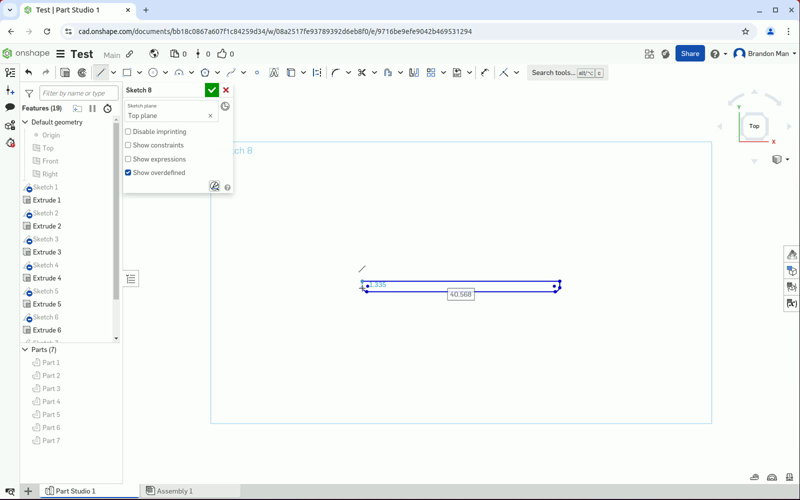
scroll(6)
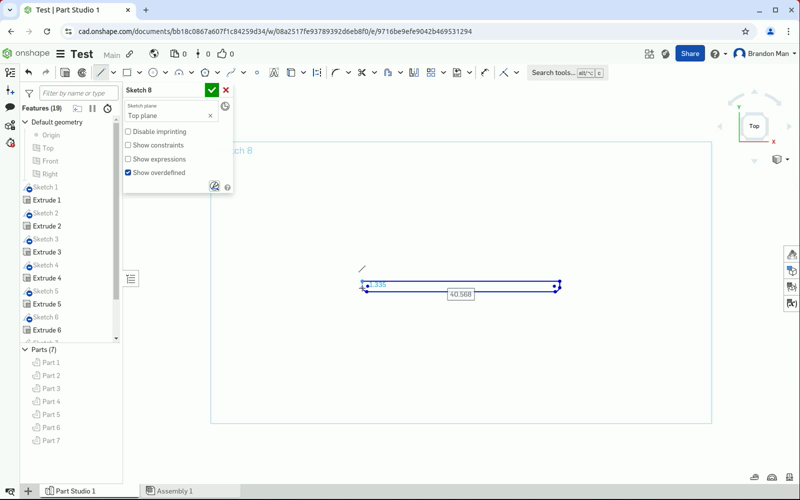
scroll(6)
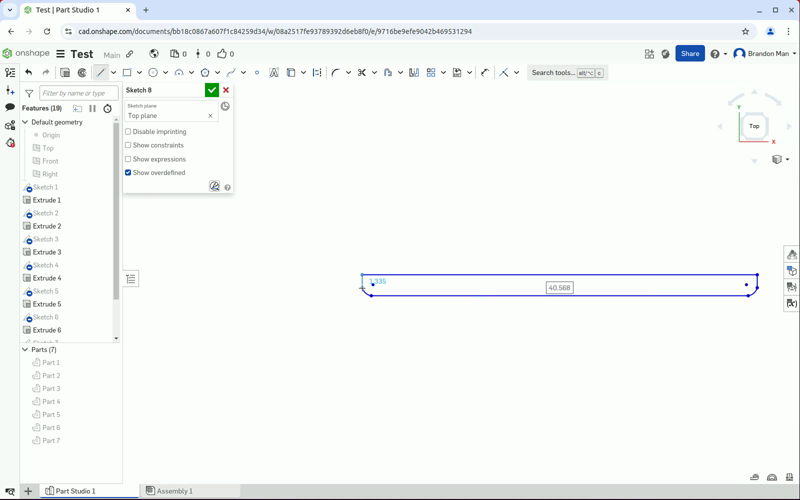
scroll(6)
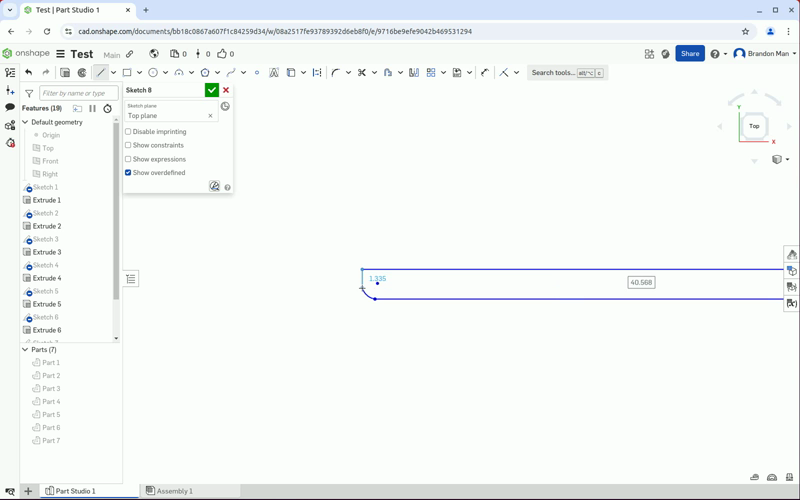
scroll(6)
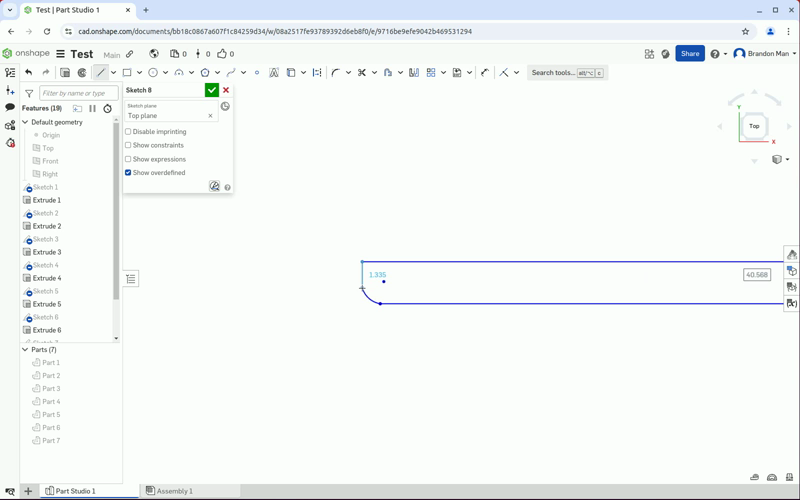
scroll(6)
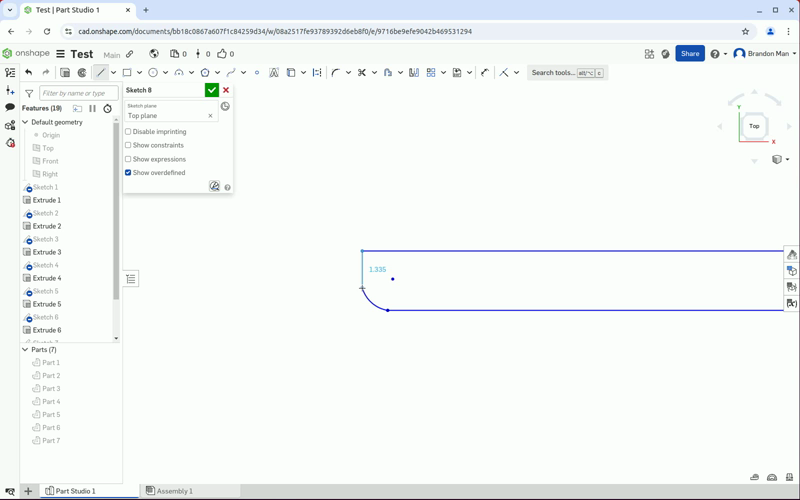
scroll(6)
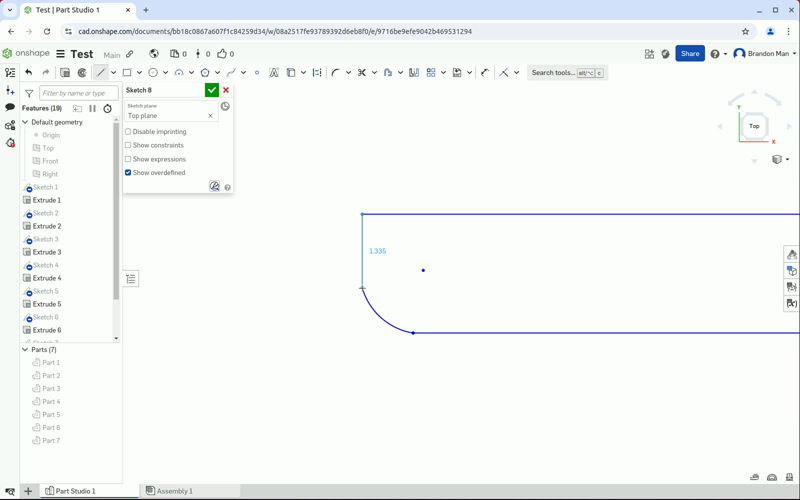
key_up(shift)
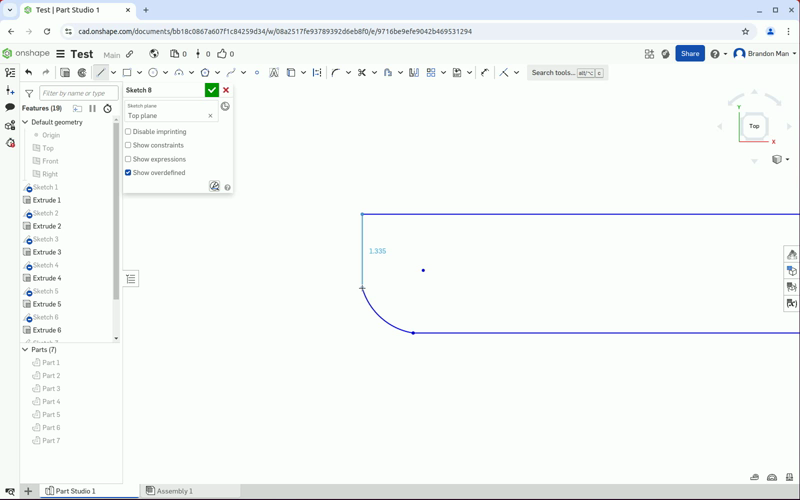
click(362, 287)
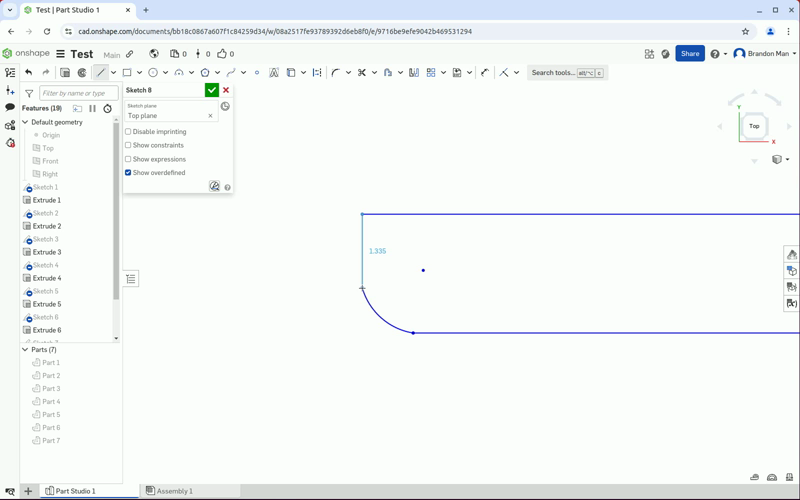
scroll(-6)
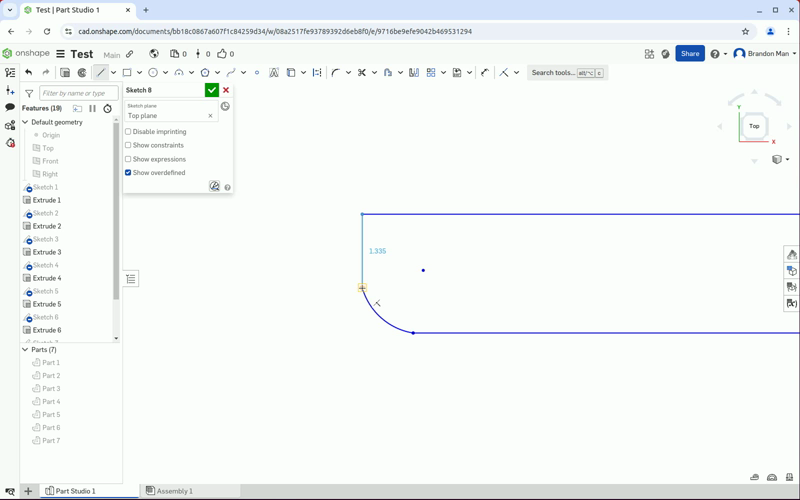
scroll(-6)
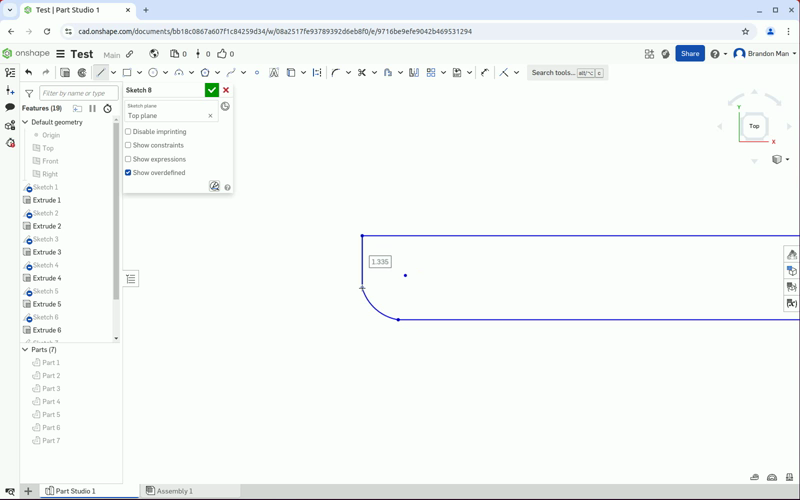
scroll(-6)
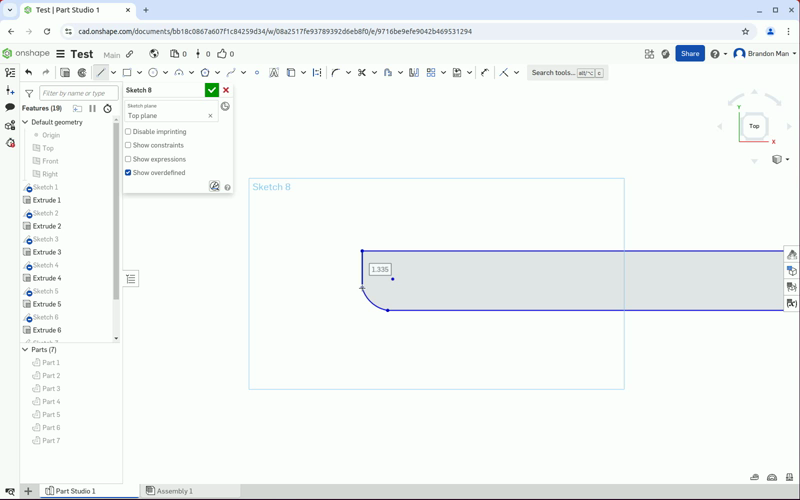
scroll(-6)
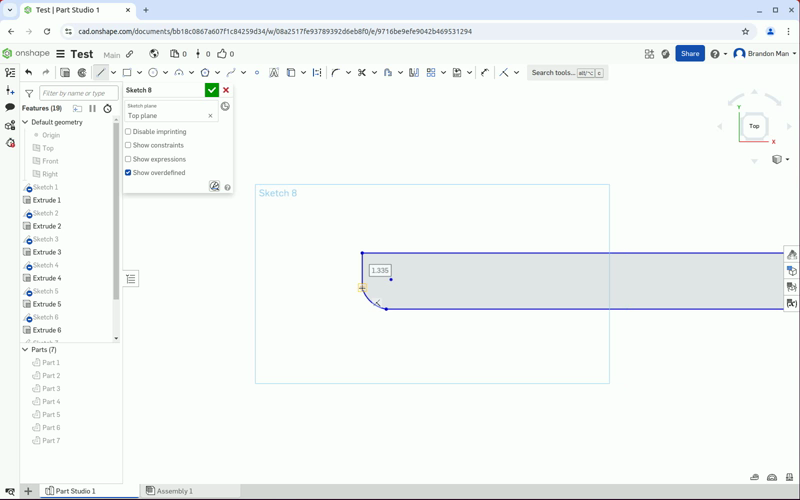
scroll(-6)
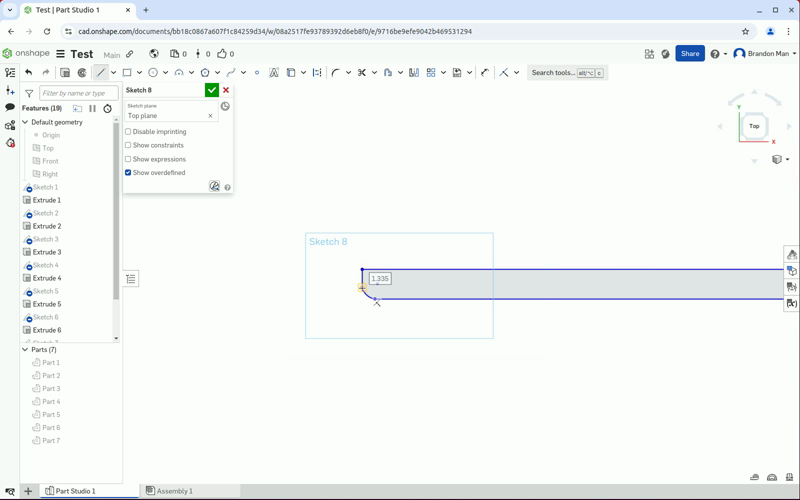
scroll(-6)
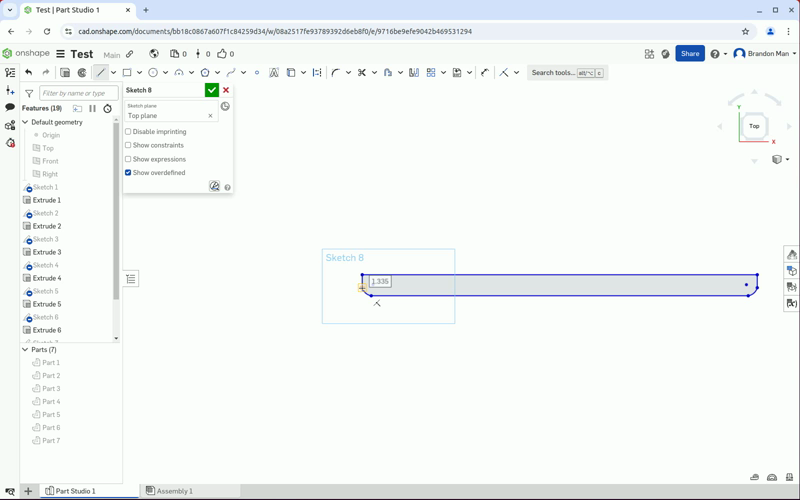
scroll(-6)
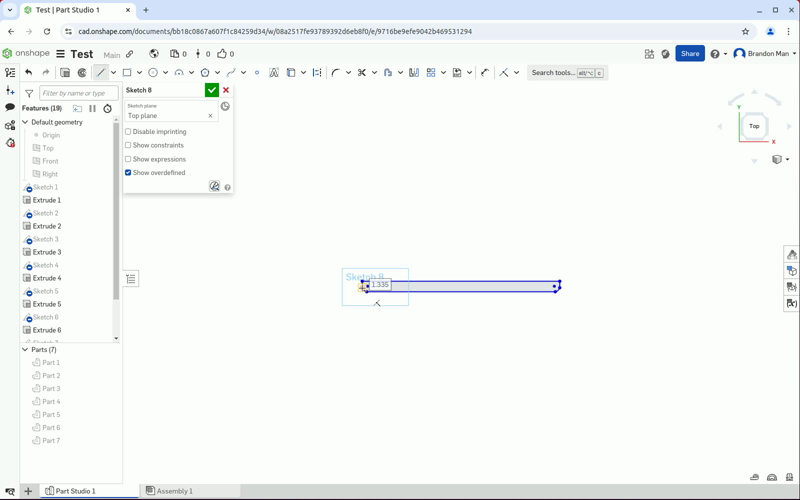
key(esc)
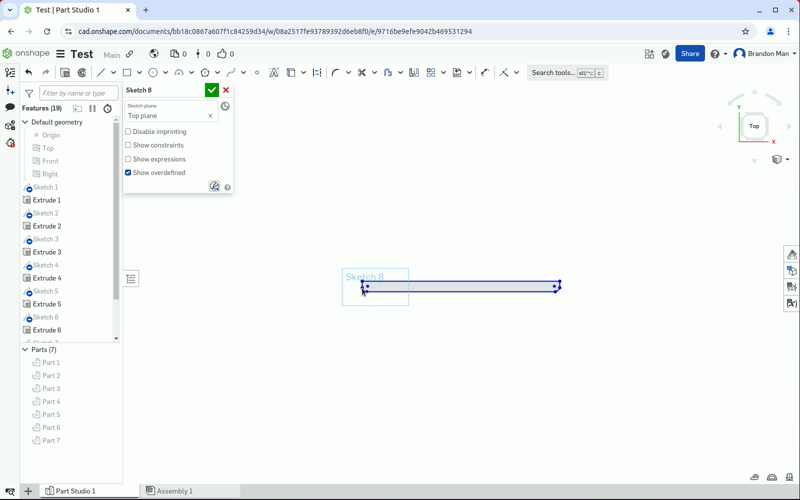
mouse_move(556, 284)
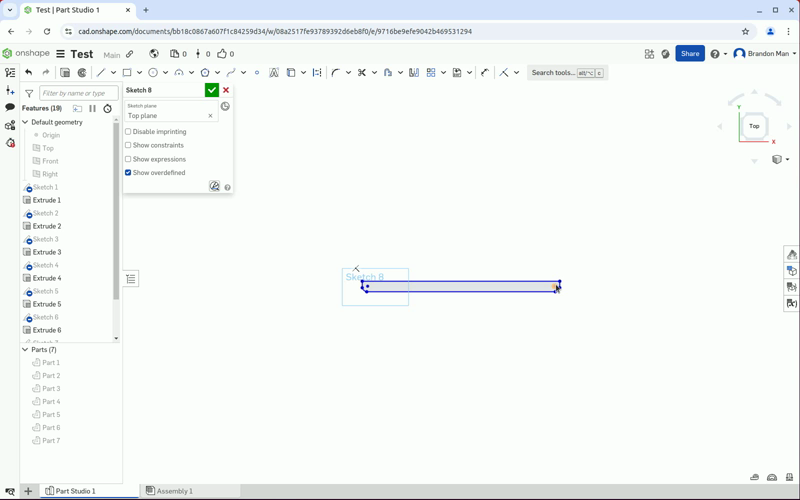
click(556, 284)
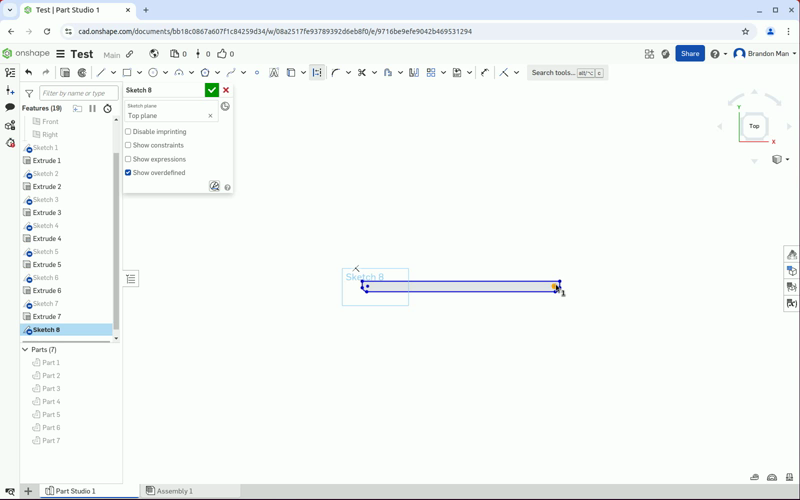
mouse_move(73, 352)
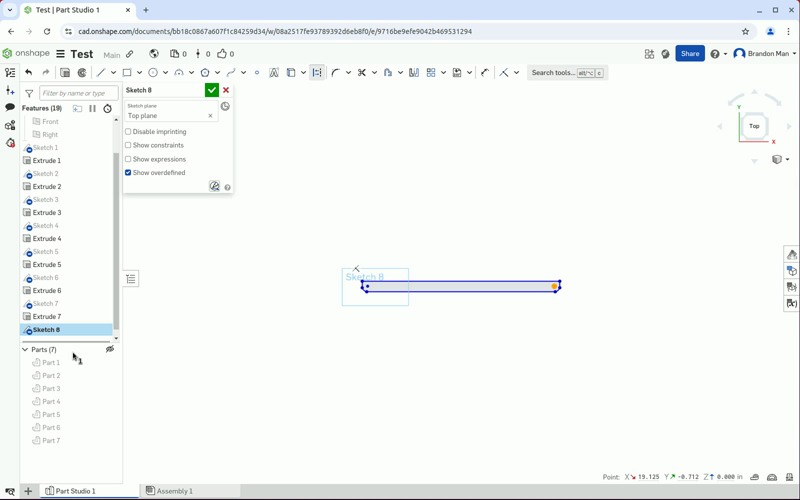
key(shift+y)
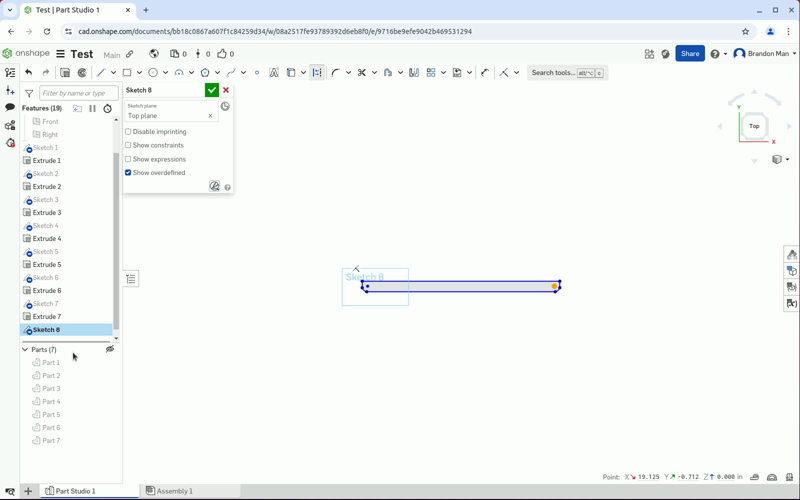
key(shift+e)
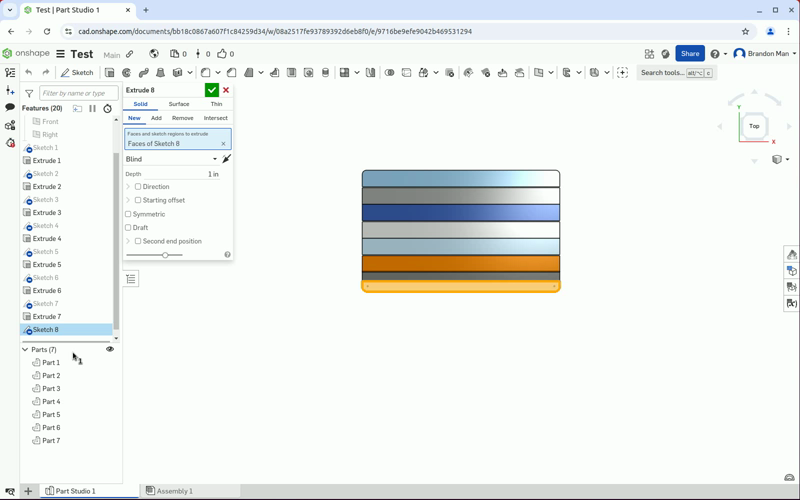
mouse_move(143, 106)
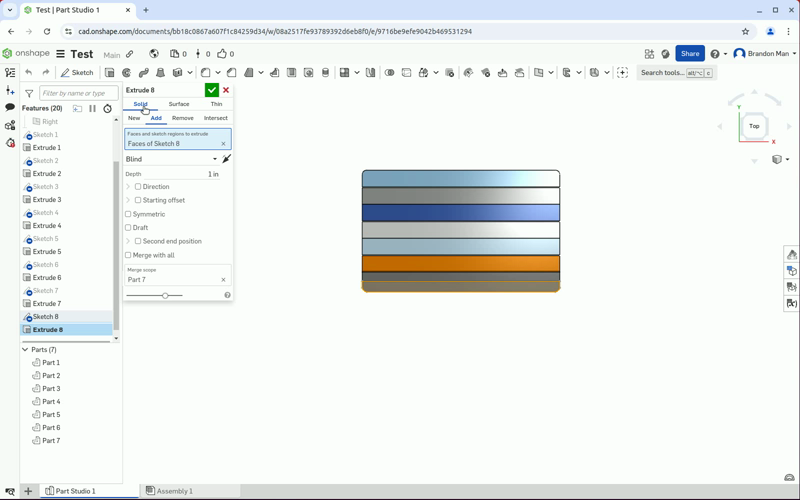
click(143, 106)
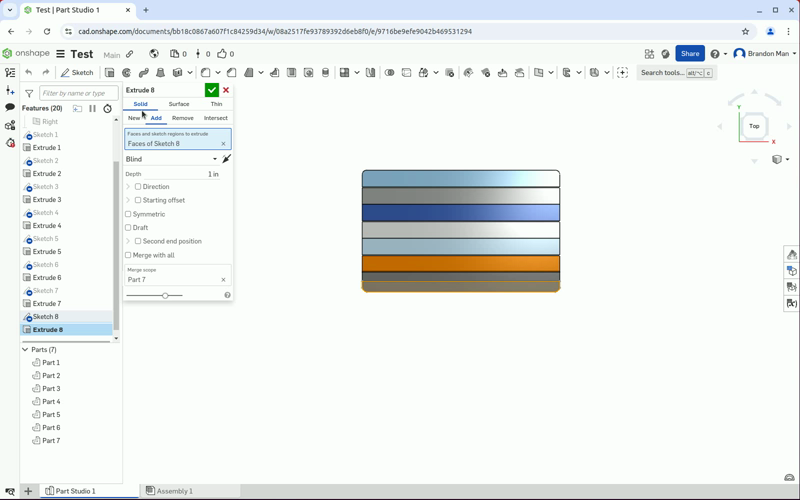
mouse_move(137, 120)
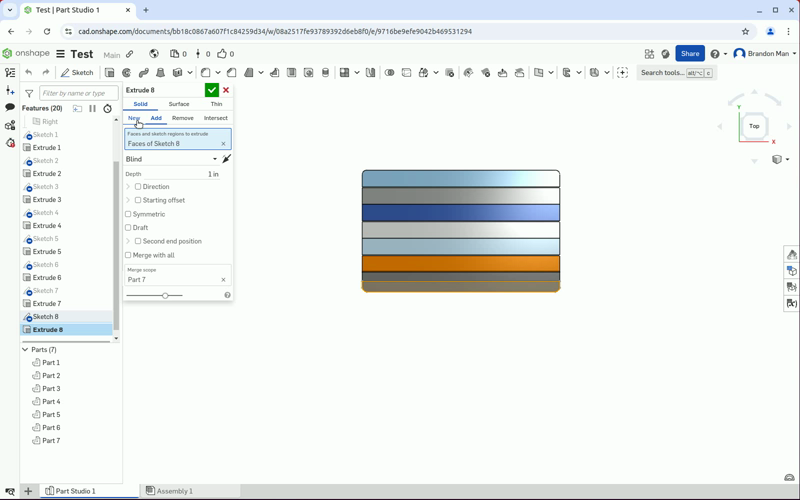
click(137, 120)
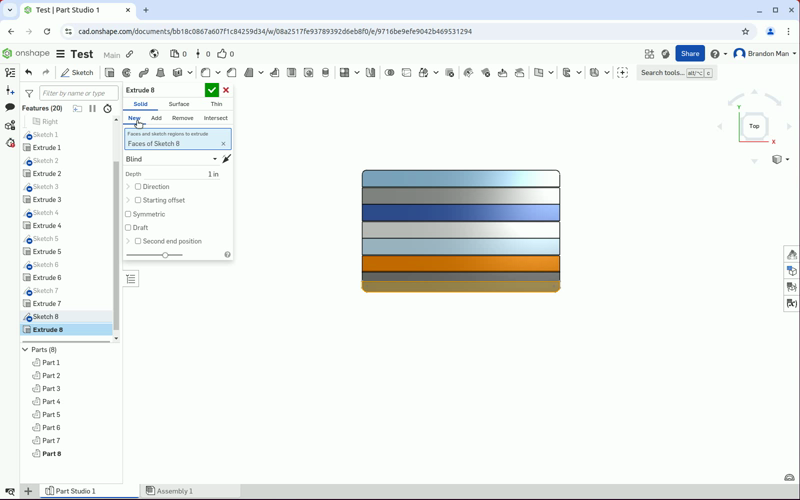
key(tab, 4)
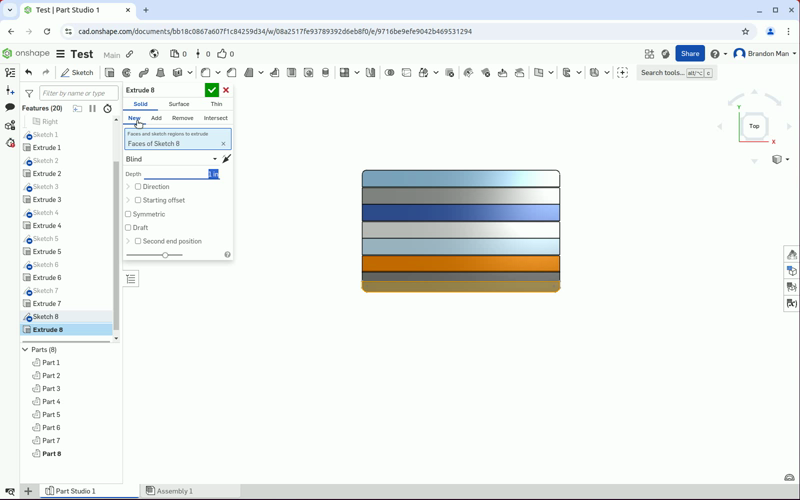
text(0.481)
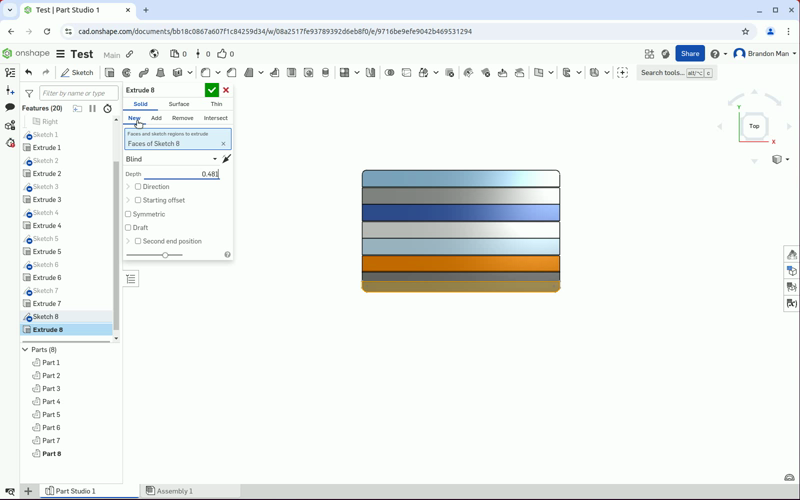
key(enter)
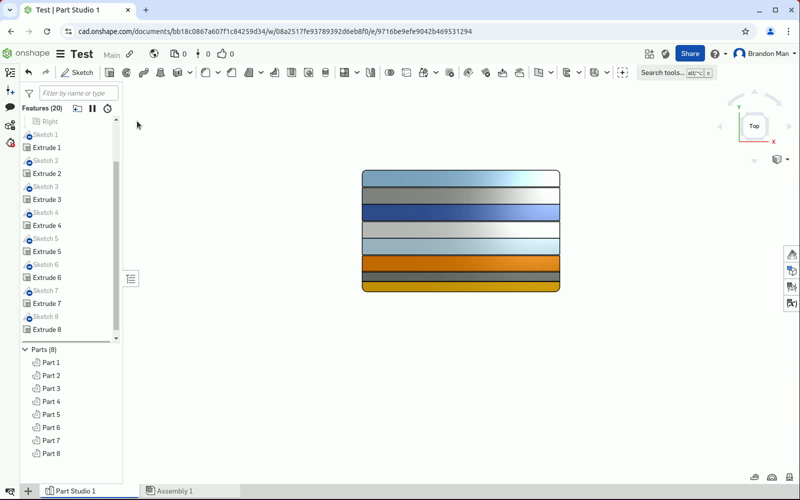
key(shift+h)
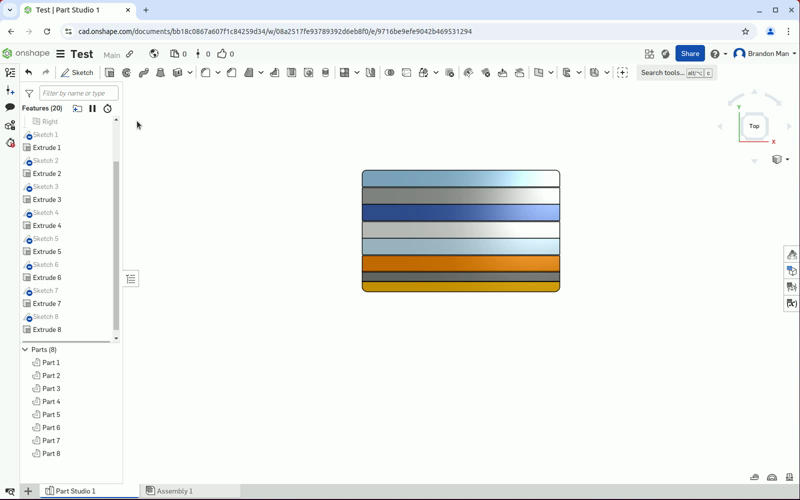
key(shift+h)
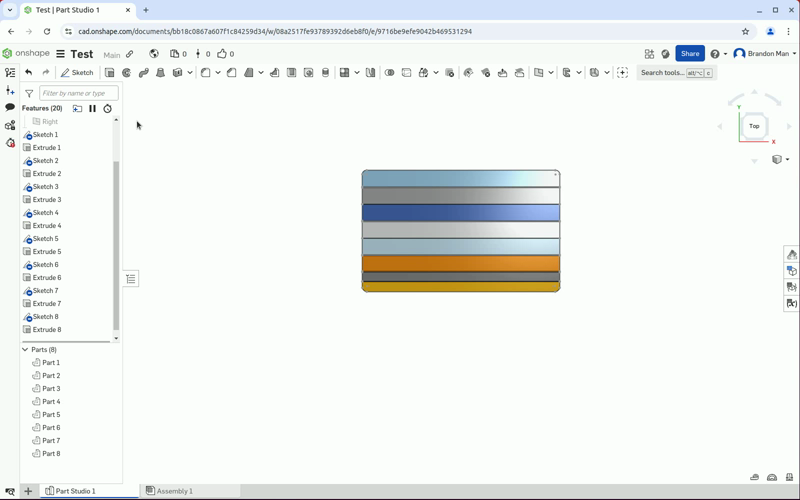
key(shift+7)
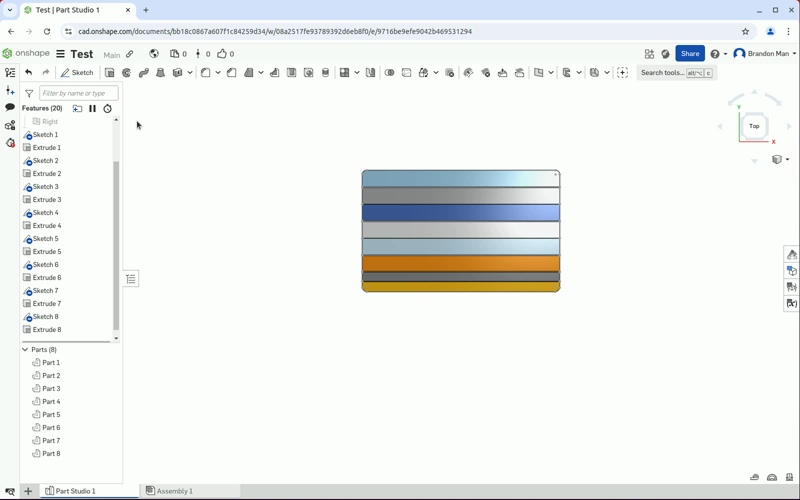
key(up, 3)
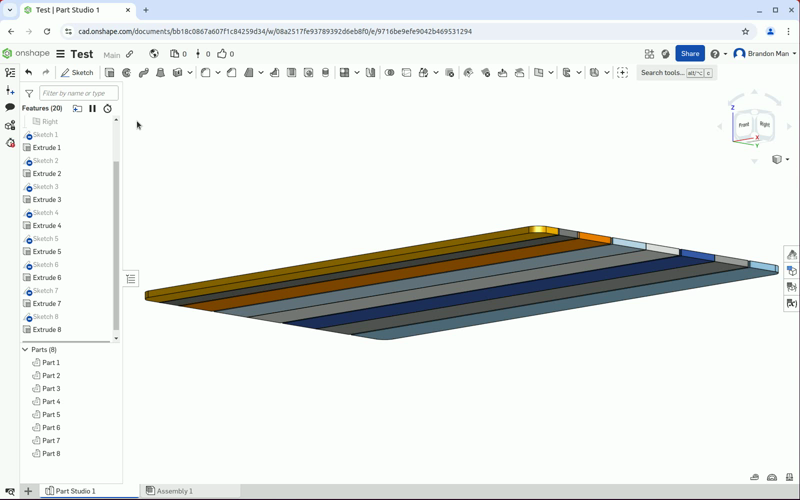
key(left, 3)
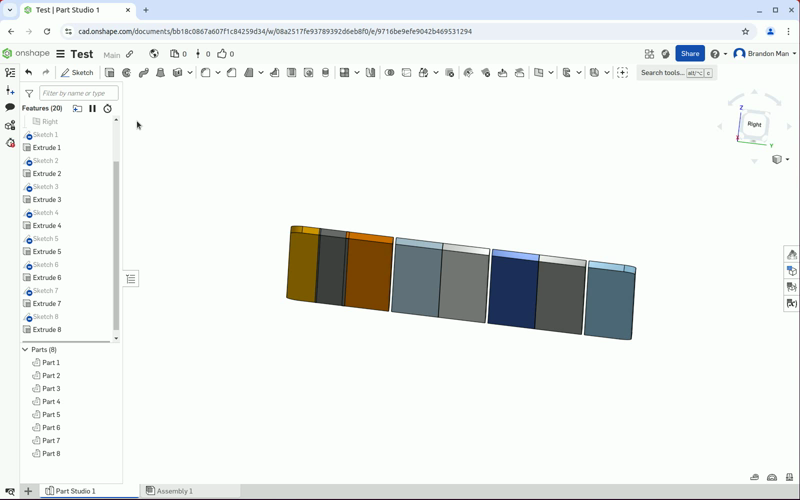
key(right, 3)
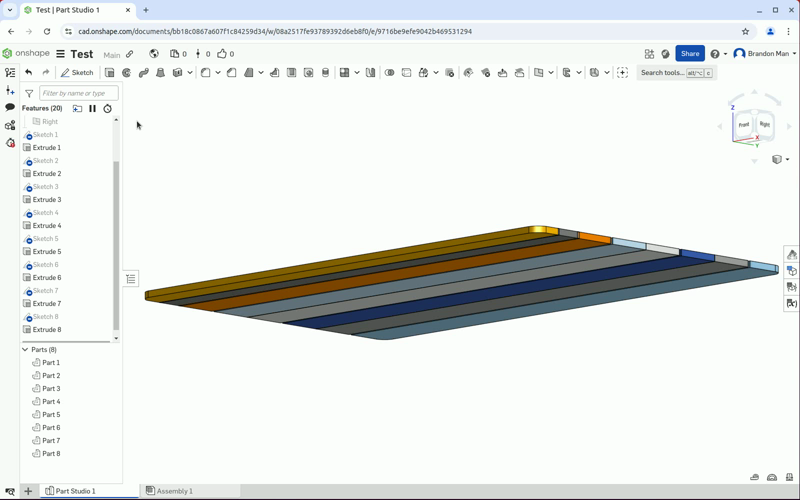
key(down, 3)
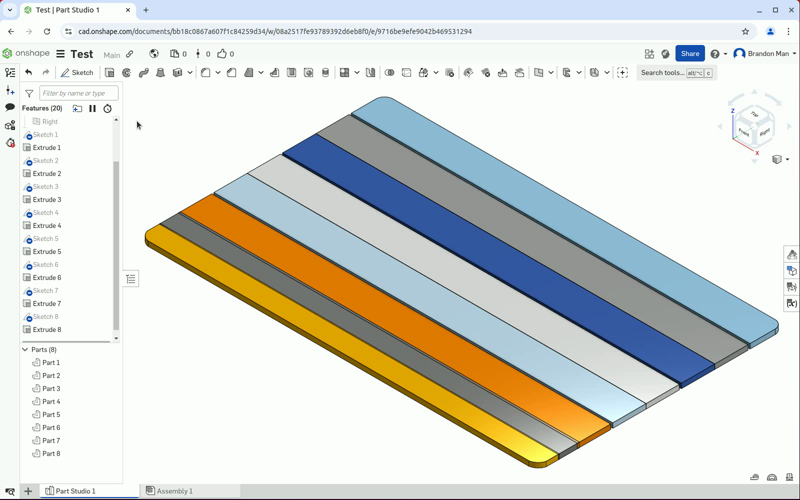
mouse_move(69, 137)
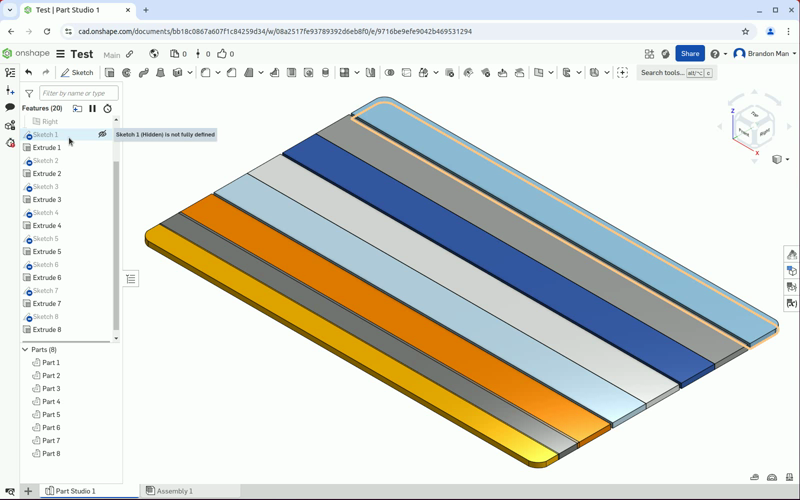
click(69, 137)